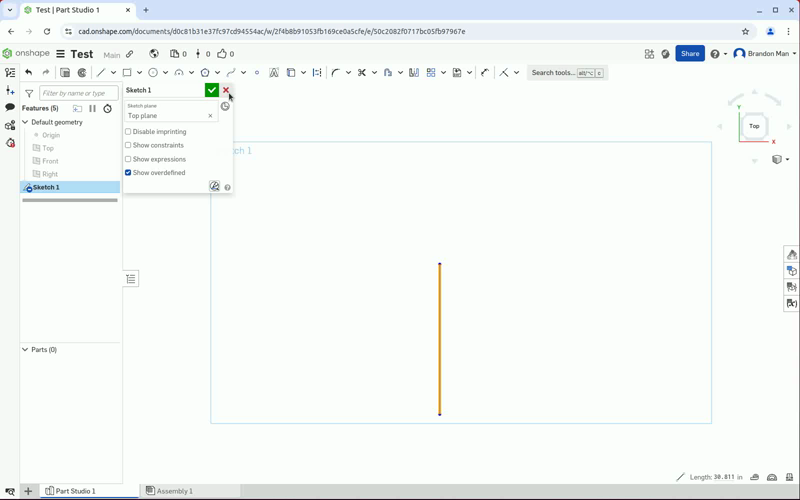
key(shift+h)
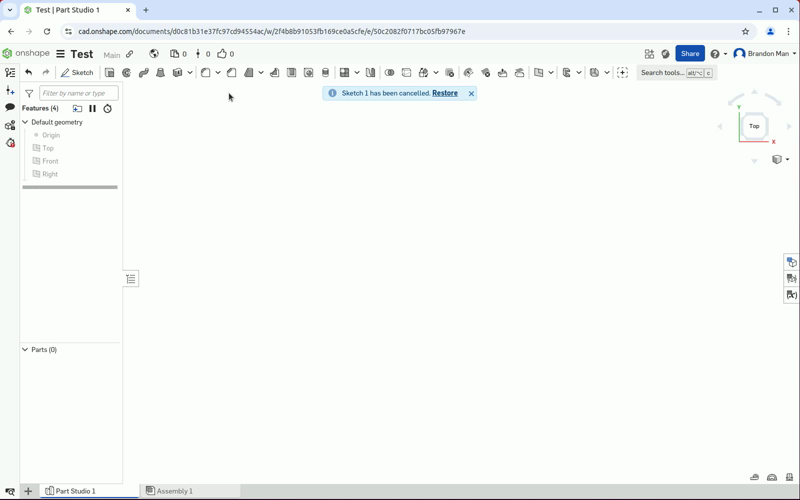
mouse_move(73, 352)
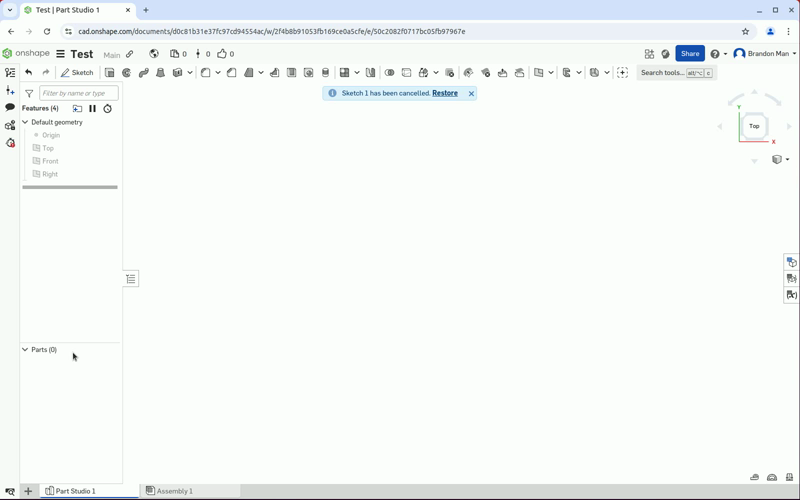
key(y)
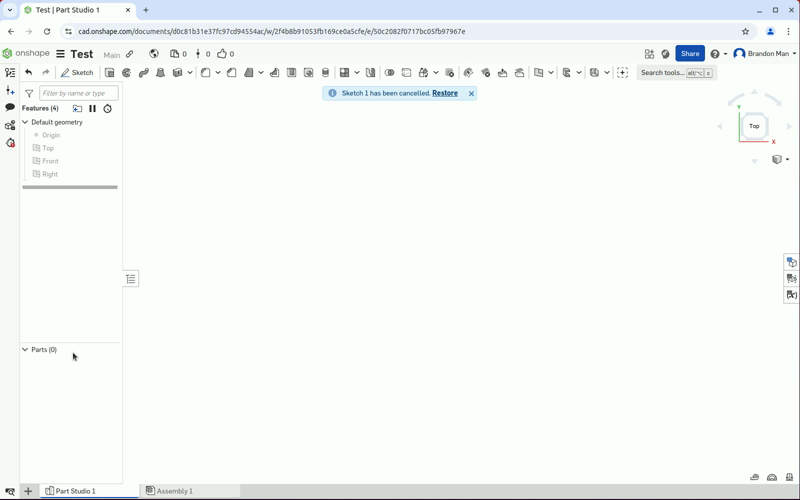
key(shift+p)
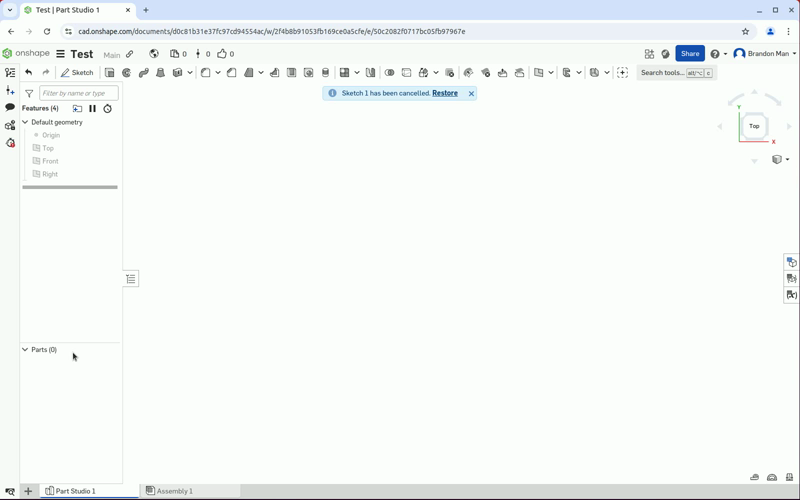
key(space)
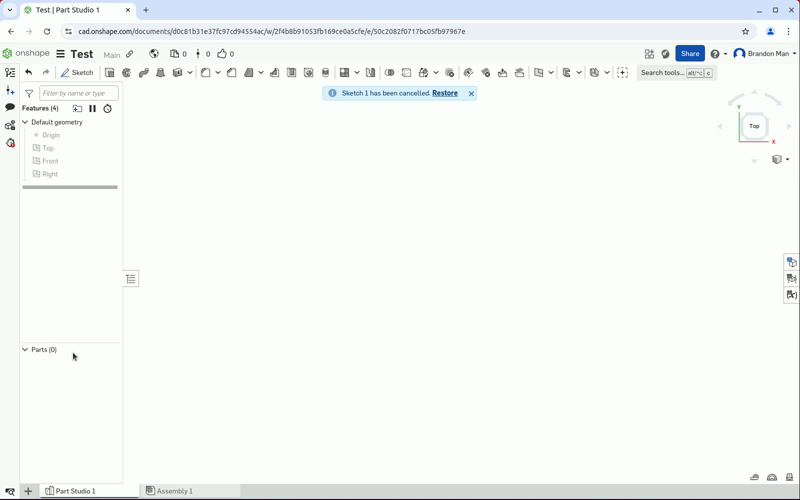
key_down(shift)
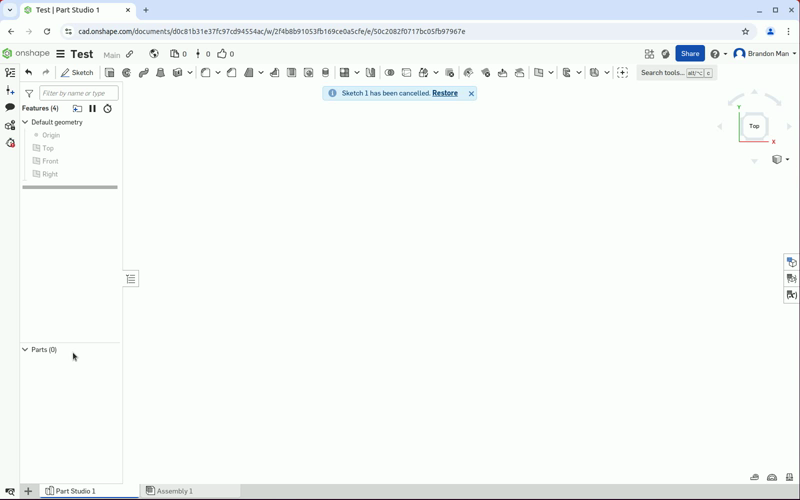
key(up)
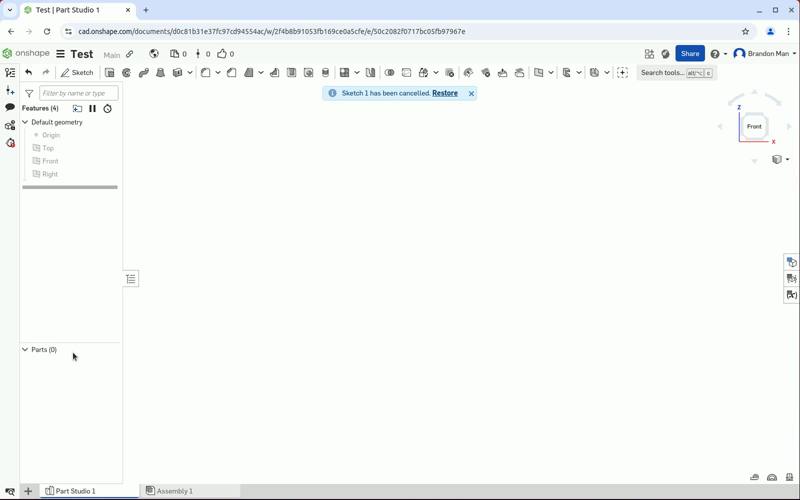
key_up(shift)
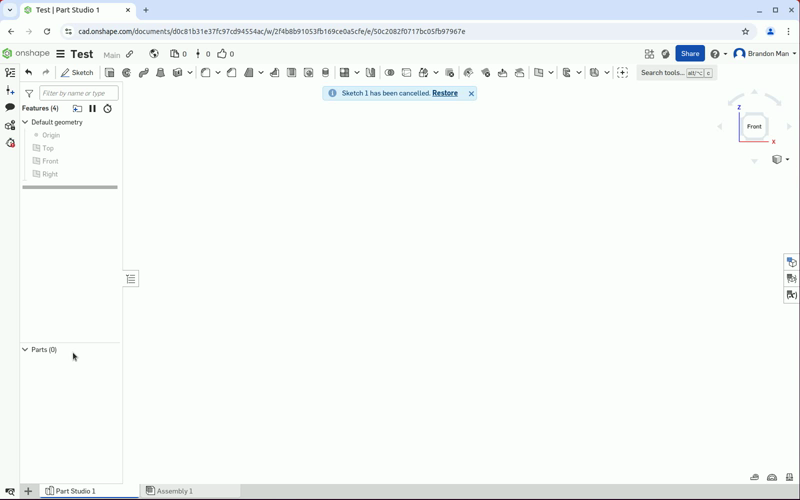
mouse_move(73, 352)
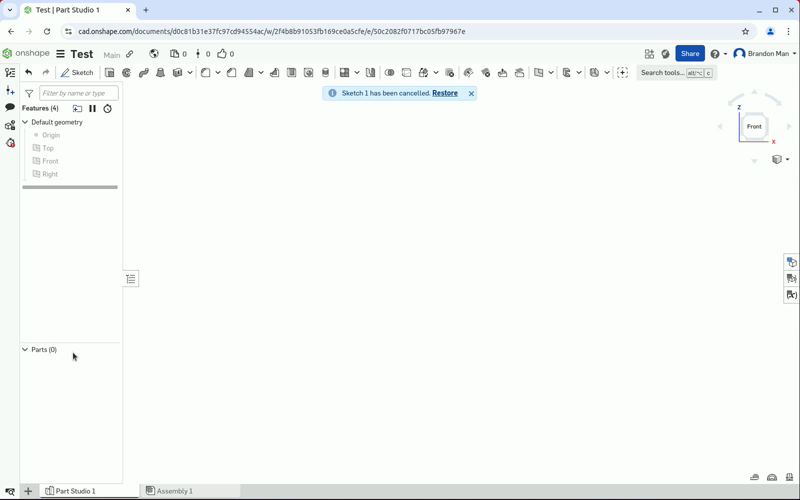
key(shift+y)
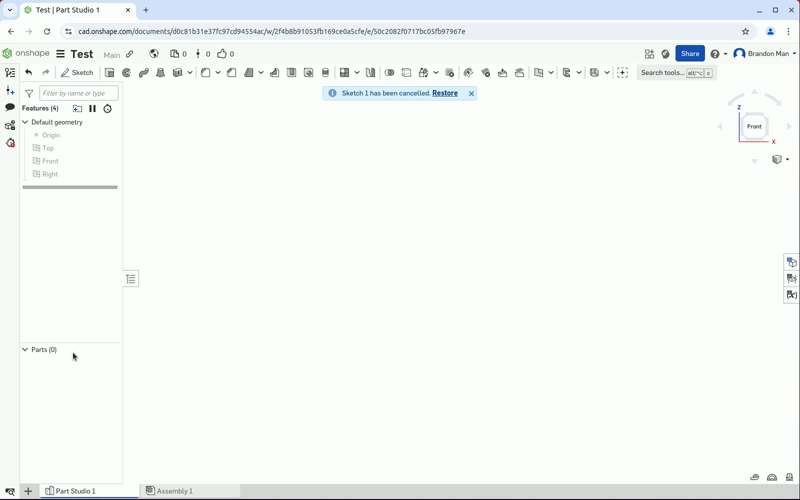
key(shift+s)
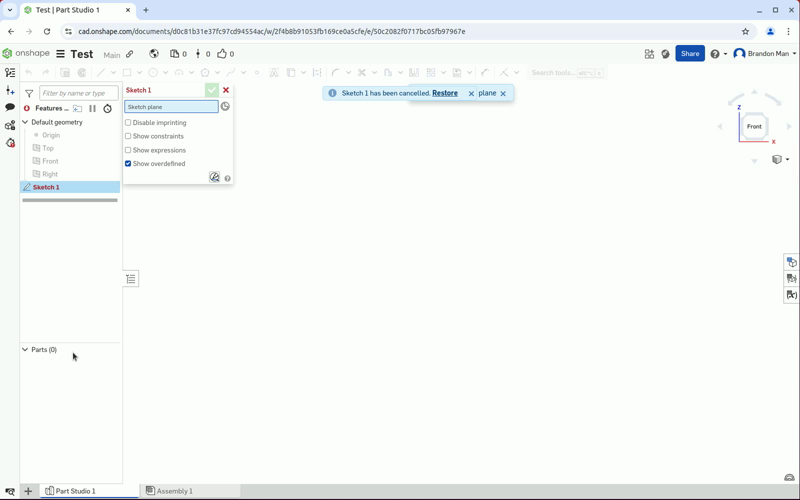
mouse_move(73, 163)
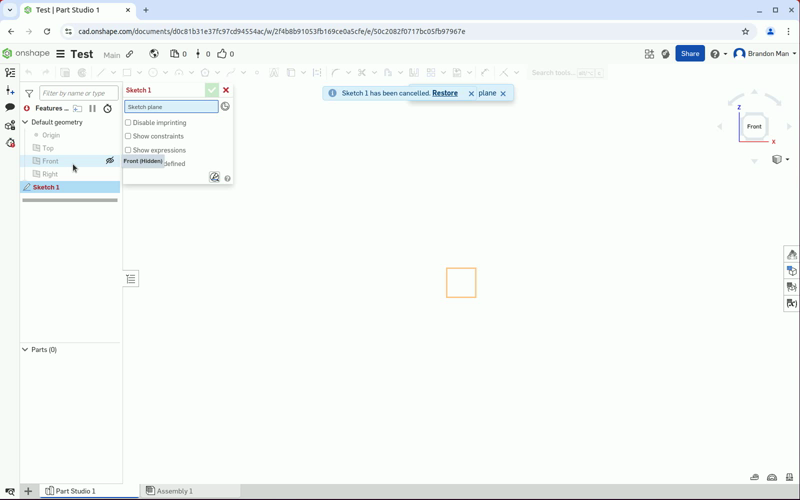
click(73, 163)
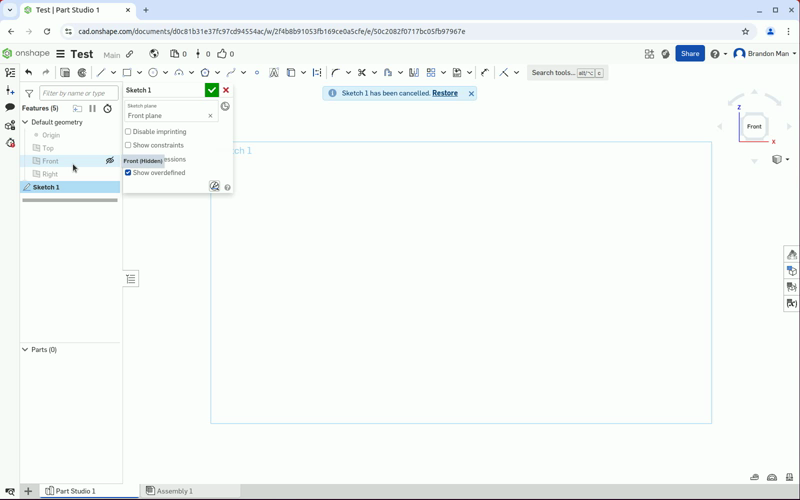
mouse_move(73, 352)
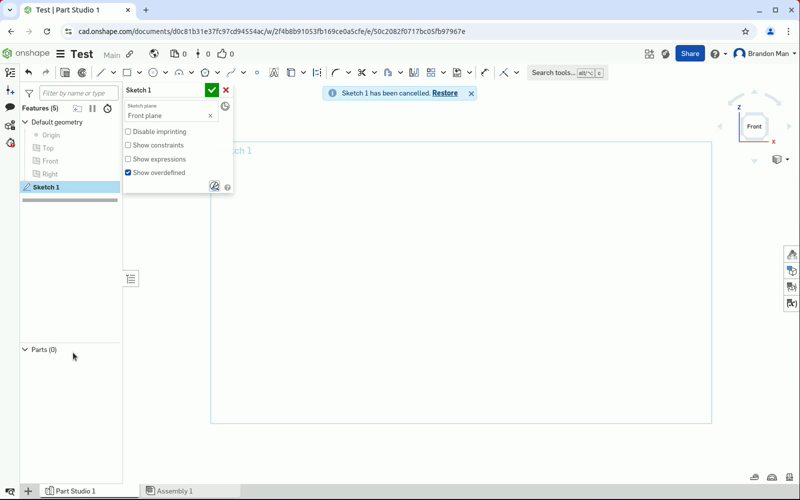
key(y)
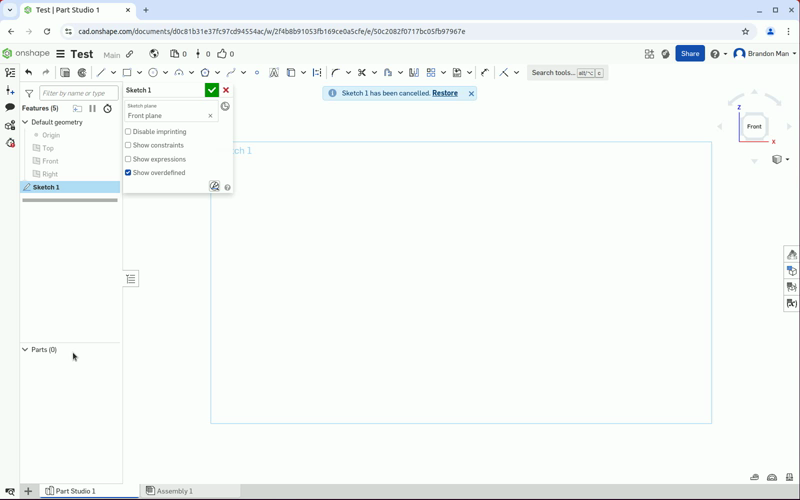
key(l)
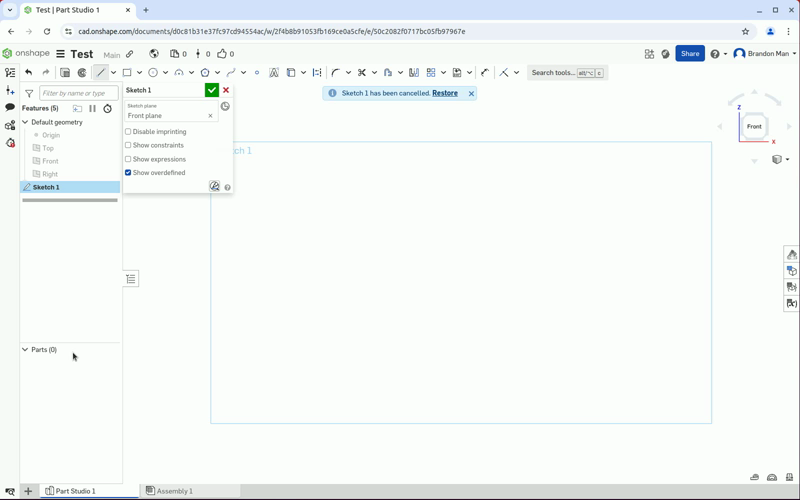
key_down(shift)
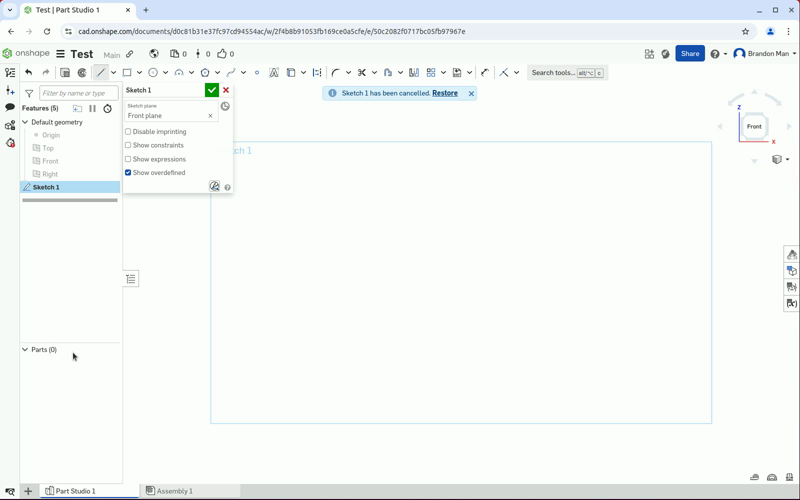
mouse_move(406, 275)
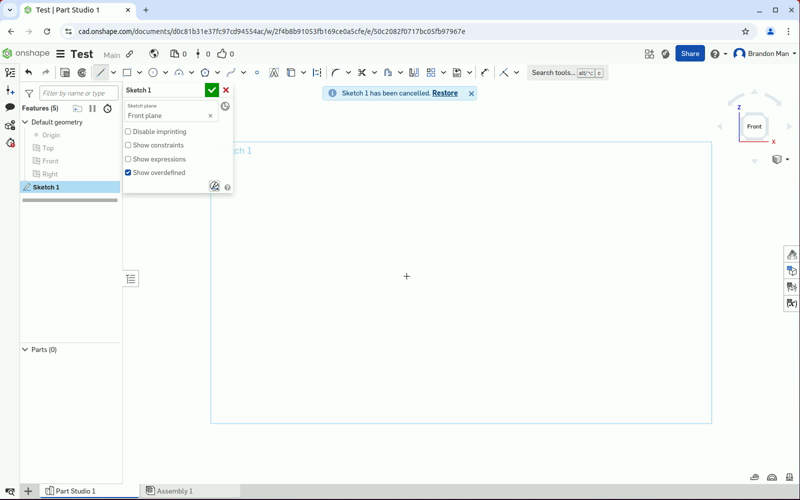
click(406, 275)
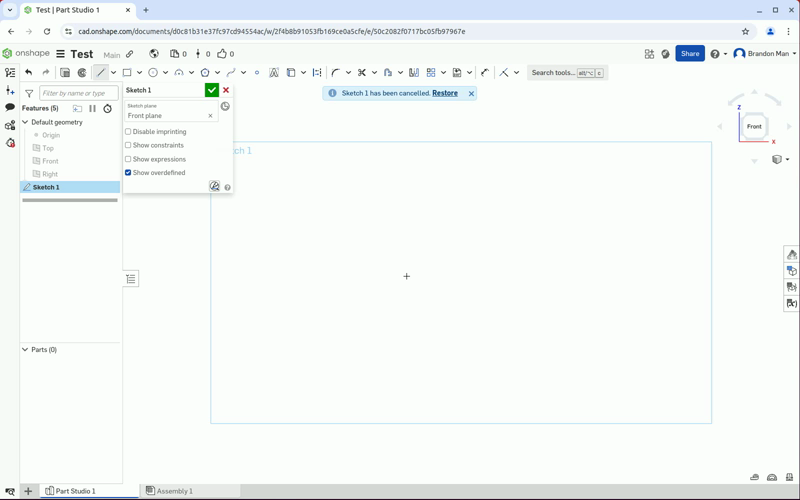
key_up(shift)
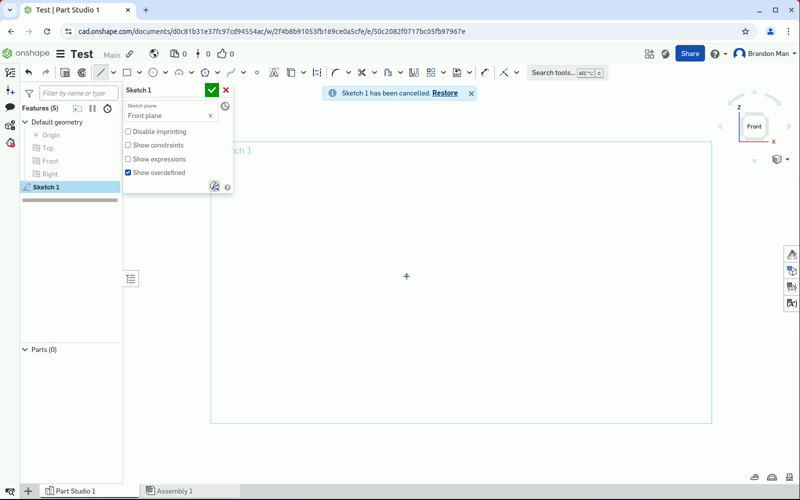
key_down(shift)
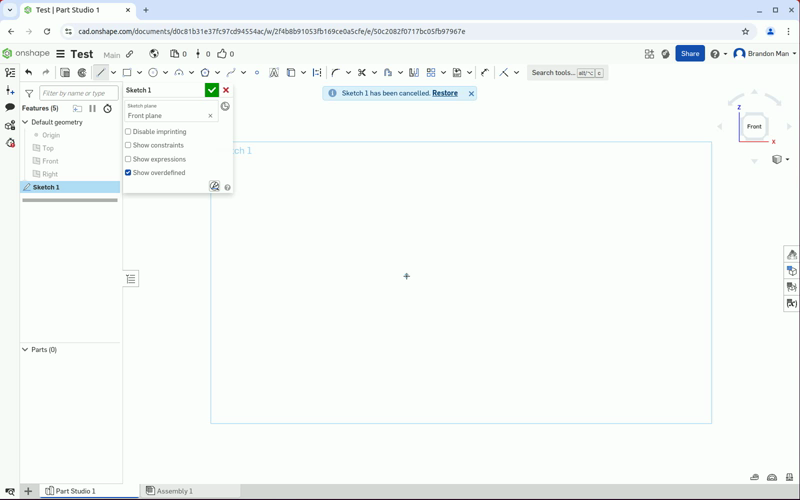
mouse_move(436, 275)
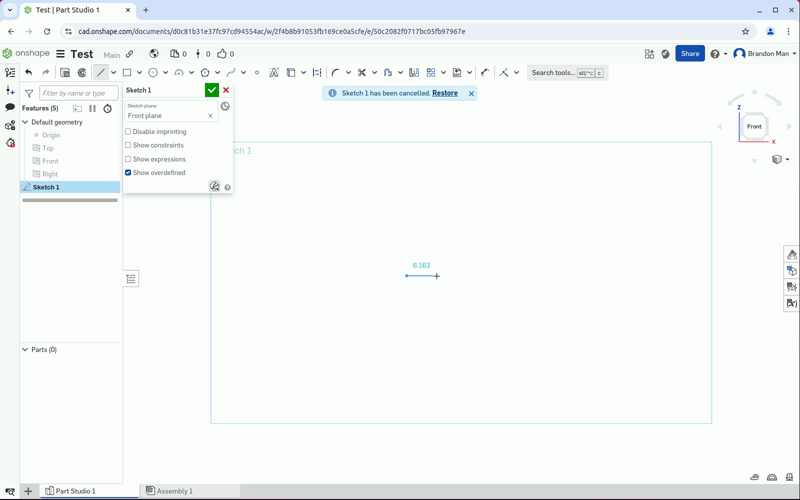
mouse_move(407, 278)
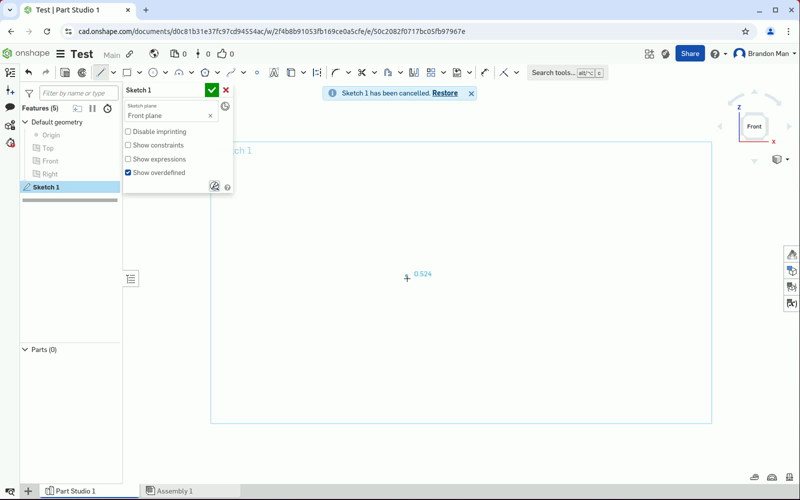
scroll(6)
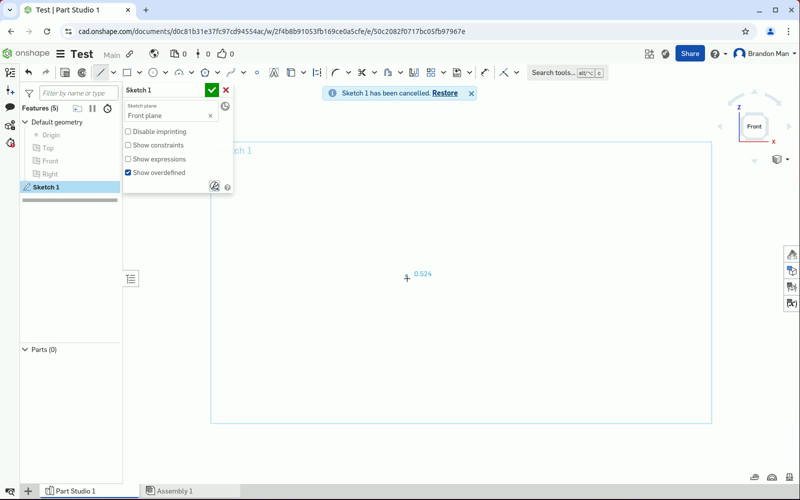
scroll(6)
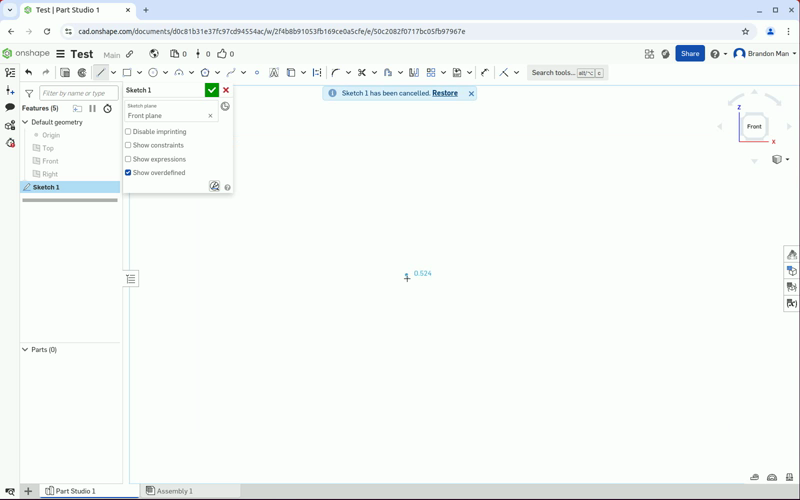
scroll(6)
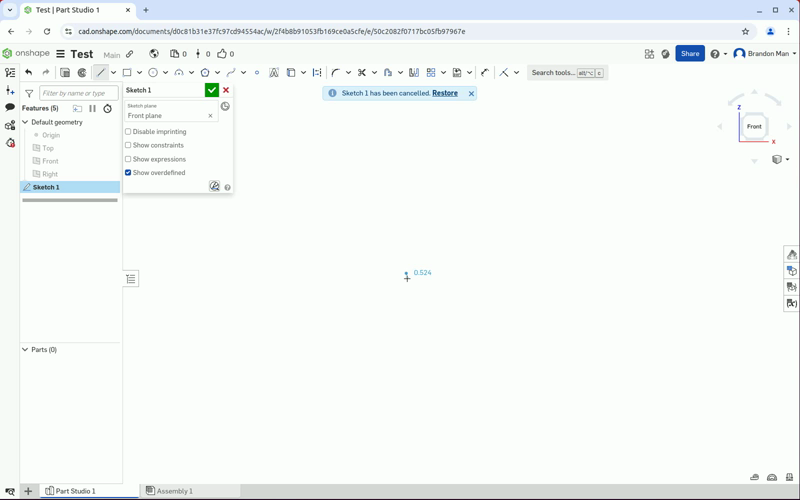
scroll(6)
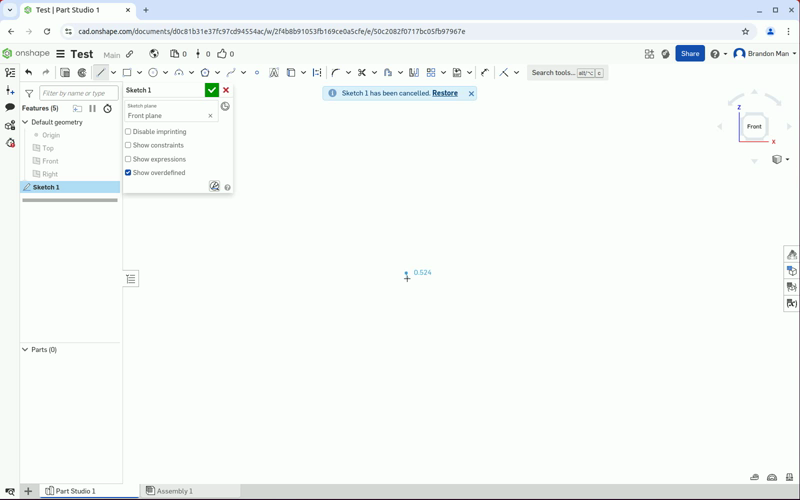
scroll(6)
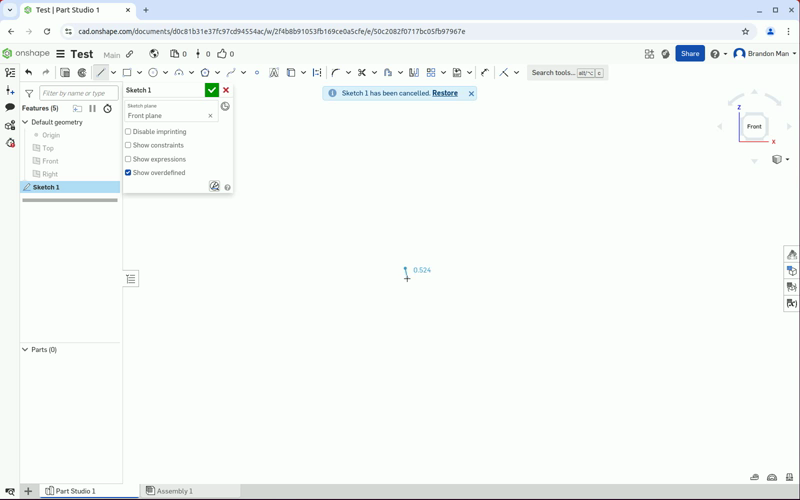
scroll(6)
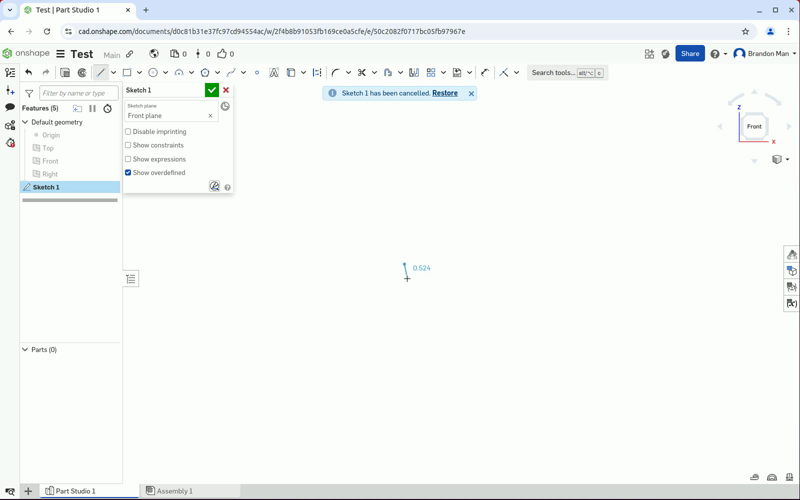
scroll(6)
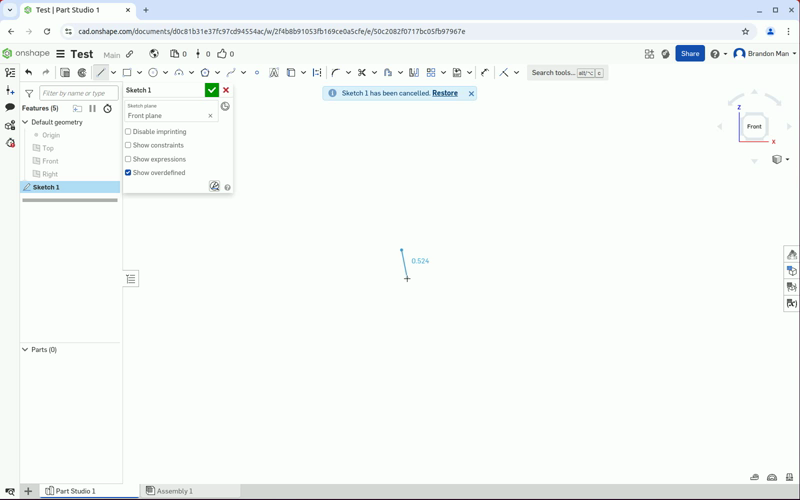
click(407, 278)
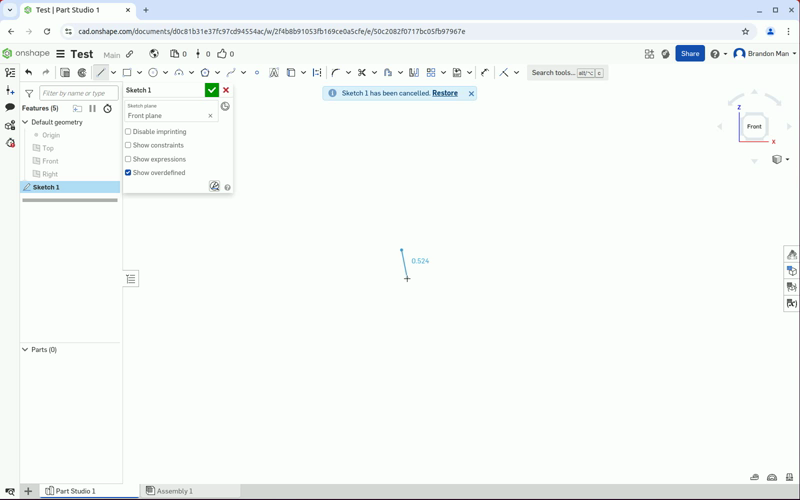
scroll(-6)
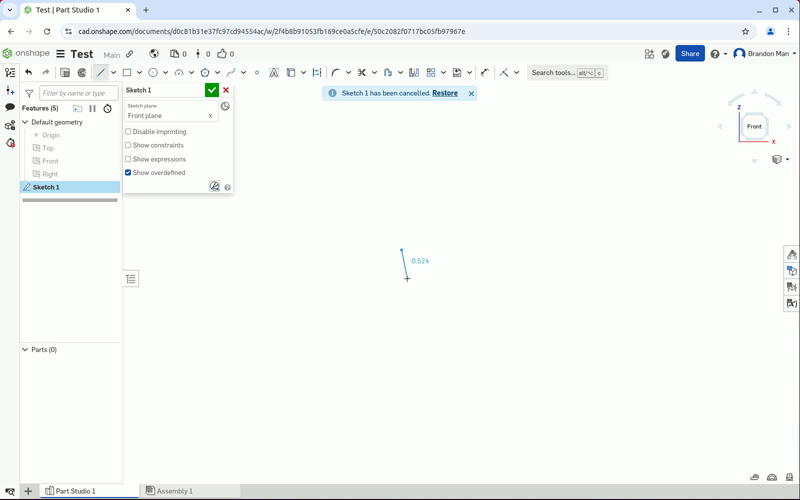
scroll(-6)
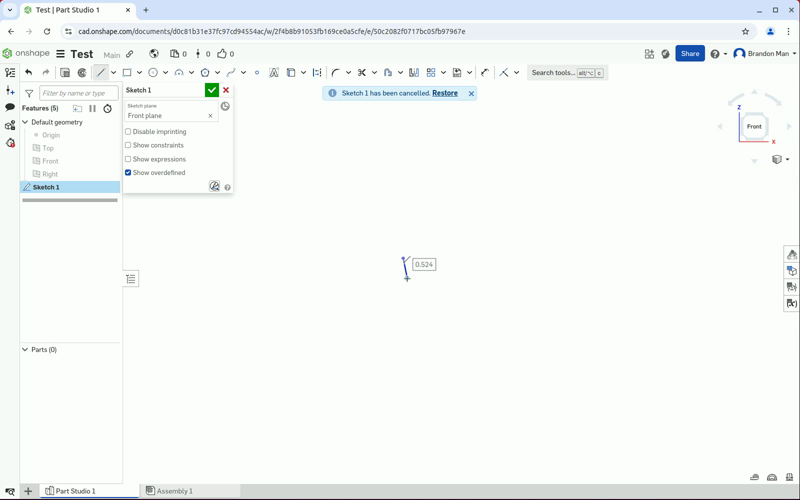
scroll(-6)
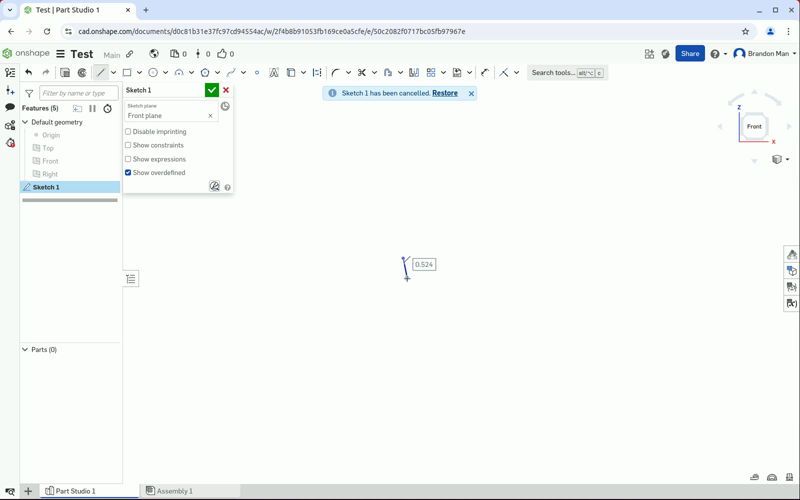
scroll(-6)
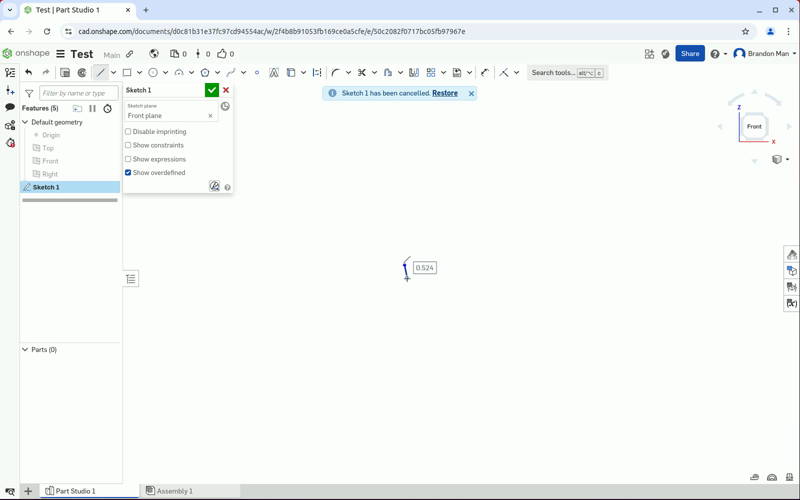
scroll(-6)
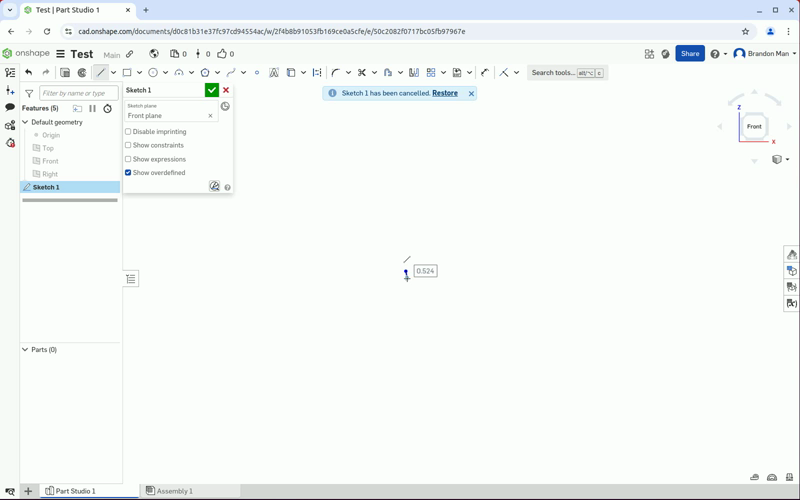
scroll(-6)
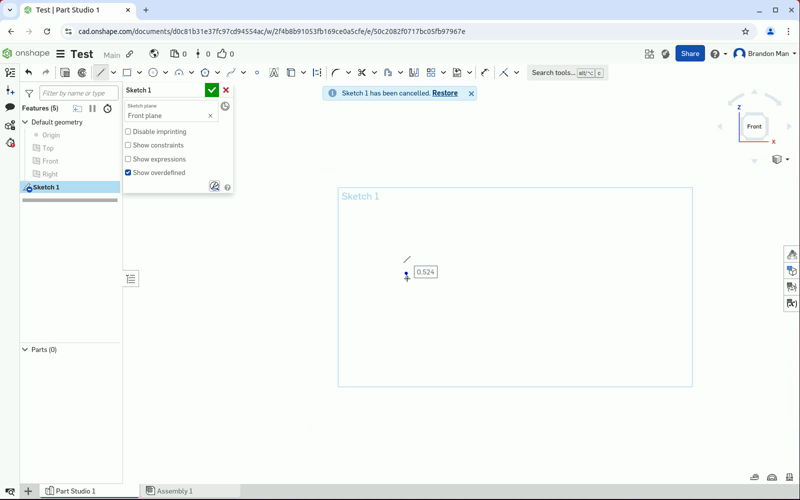
scroll(-6)
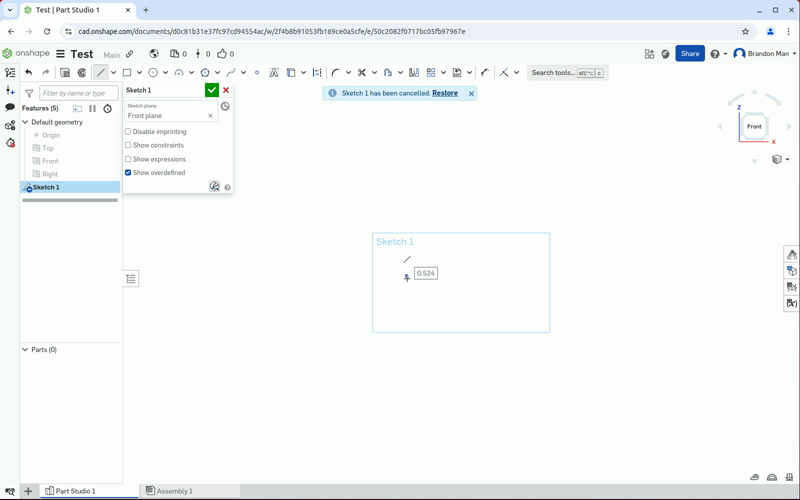
key_up(shift)
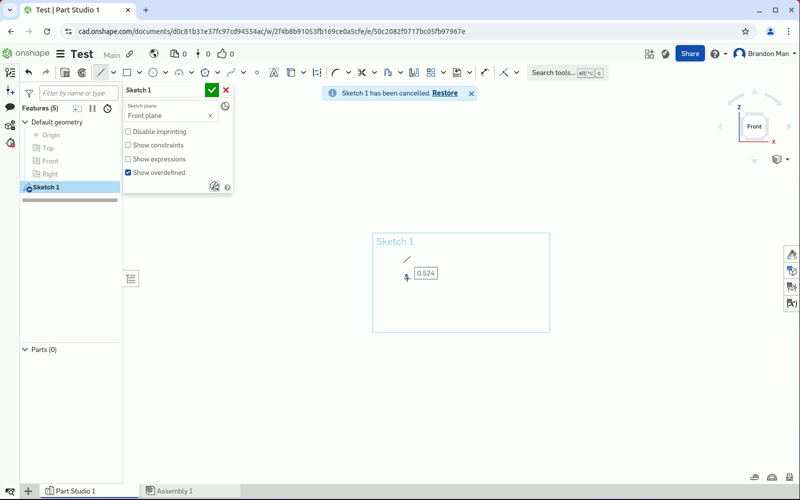
key(esc)
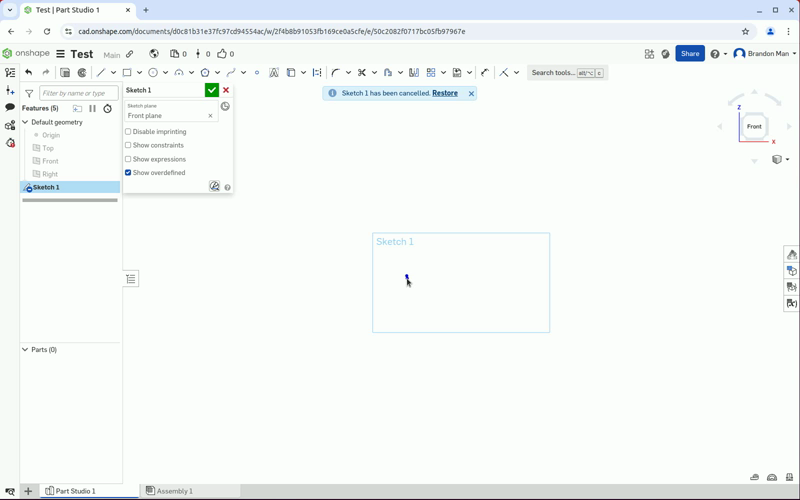
key(a)
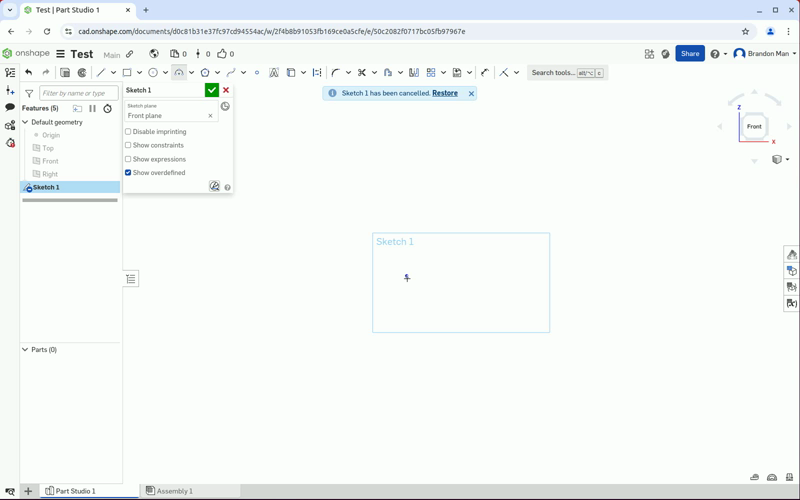
mouse_move(407, 278)
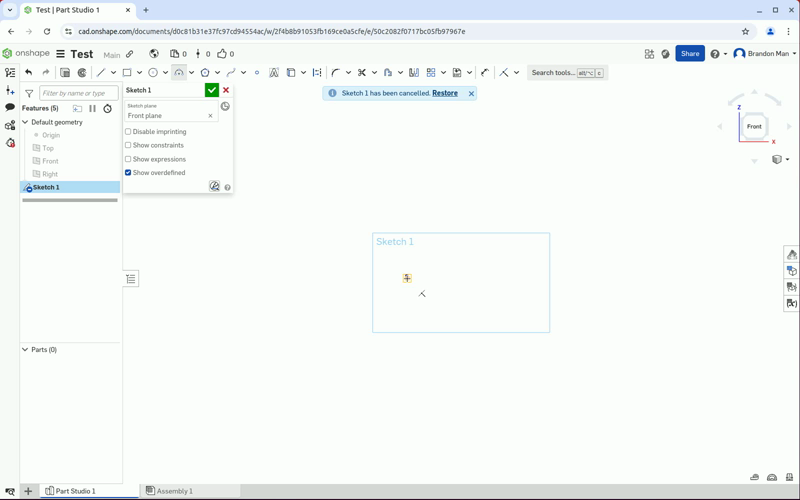
scroll(6)
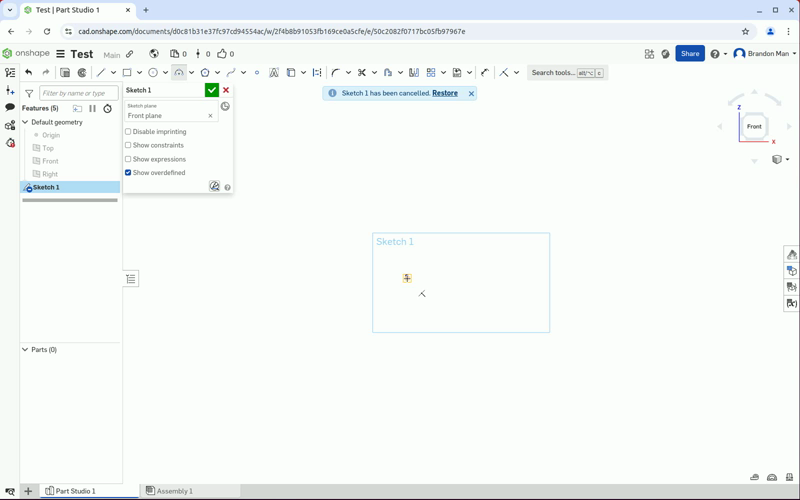
scroll(6)
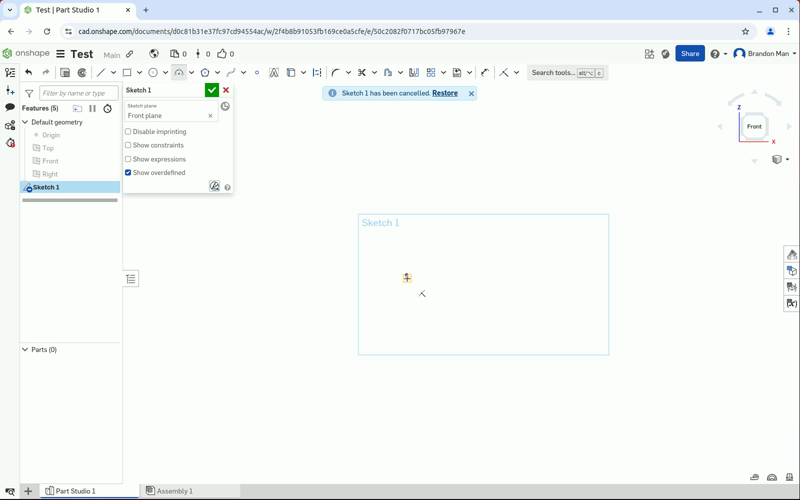
scroll(6)
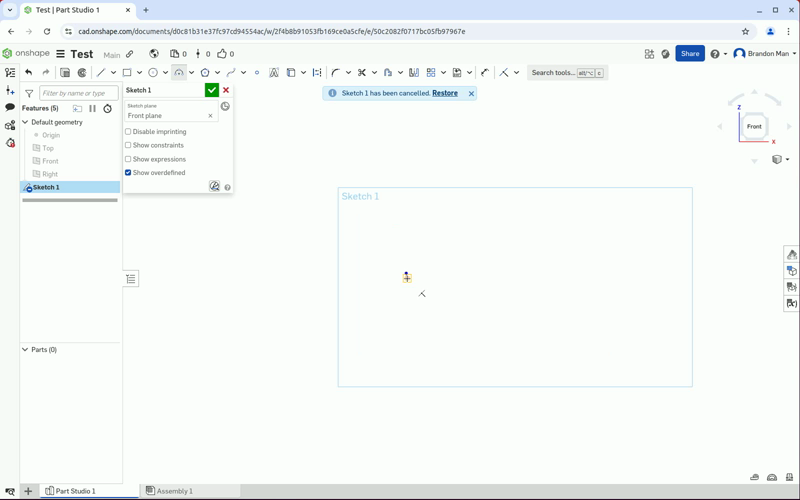
scroll(6)
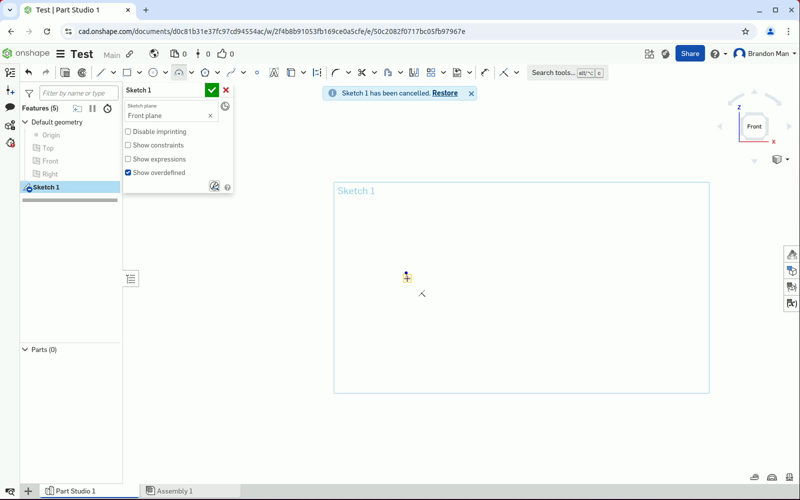
scroll(6)
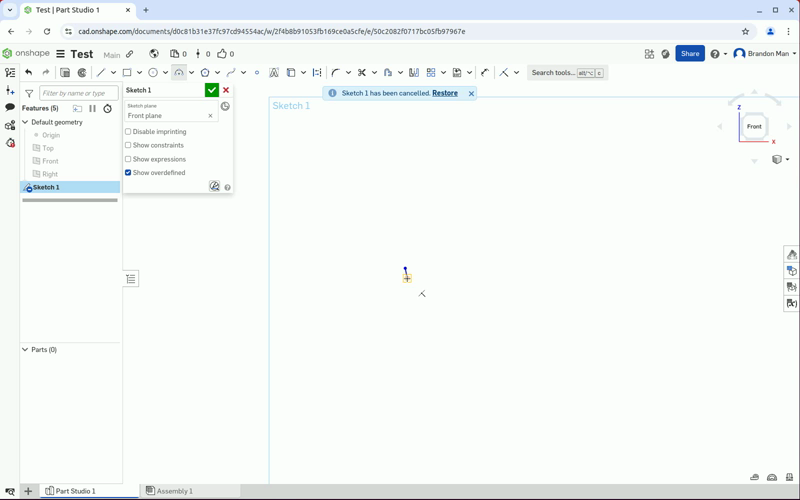
scroll(6)
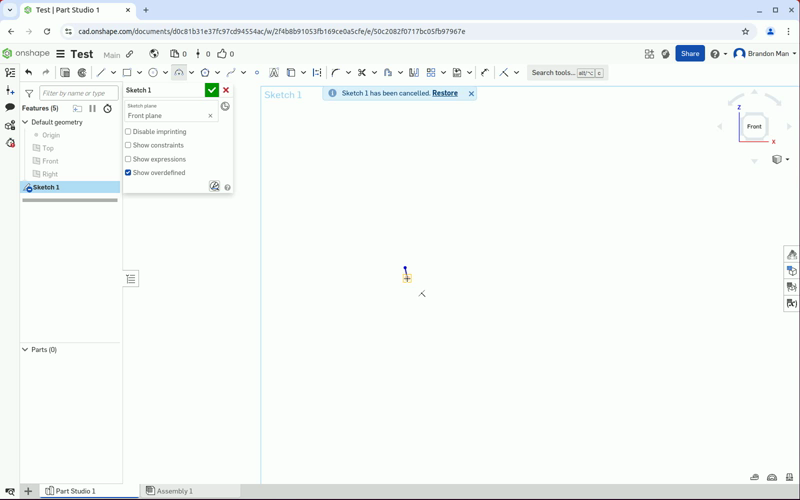
scroll(6)
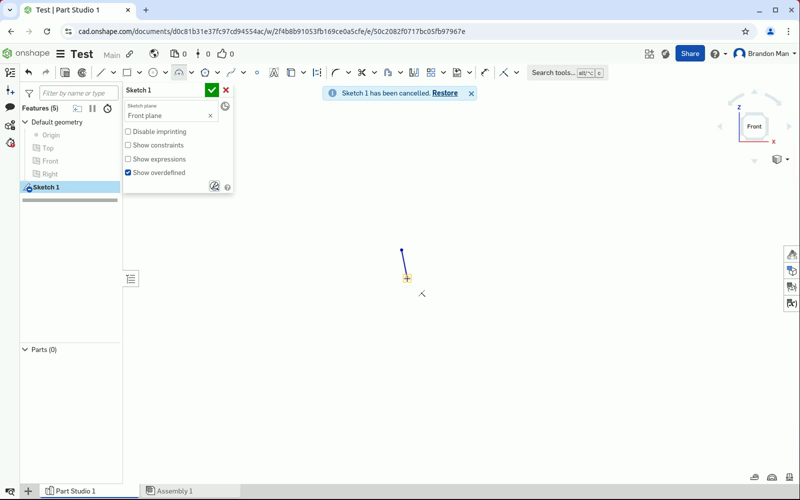
click(407, 278)
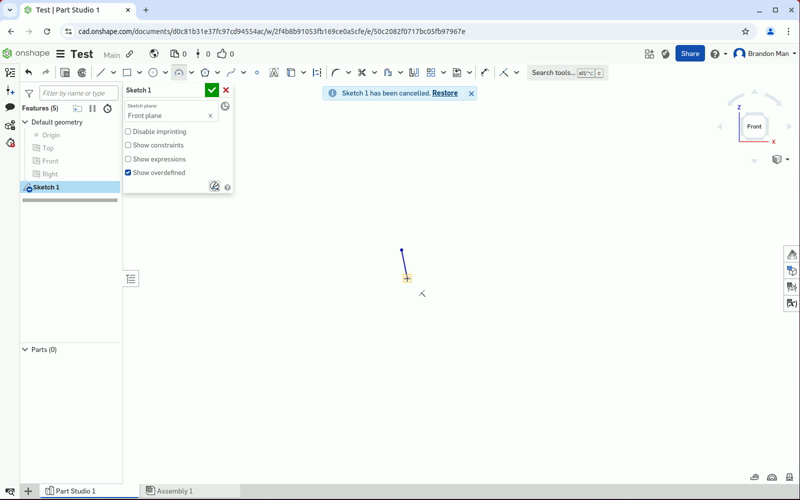
scroll(-6)
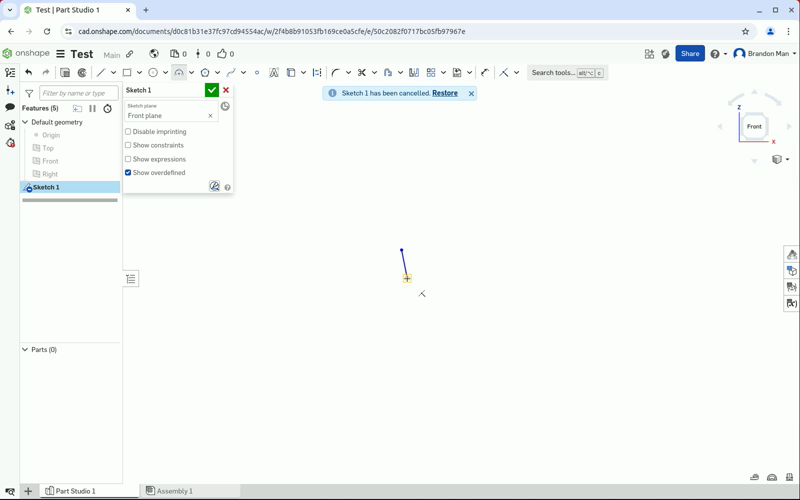
scroll(-6)
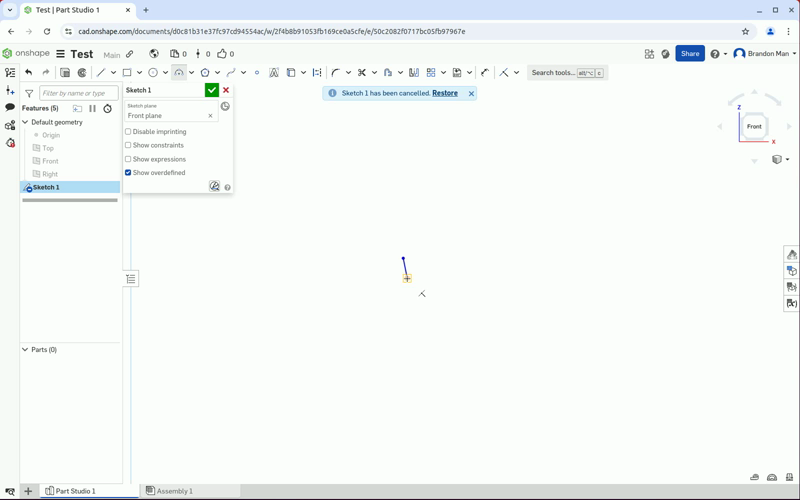
scroll(-6)
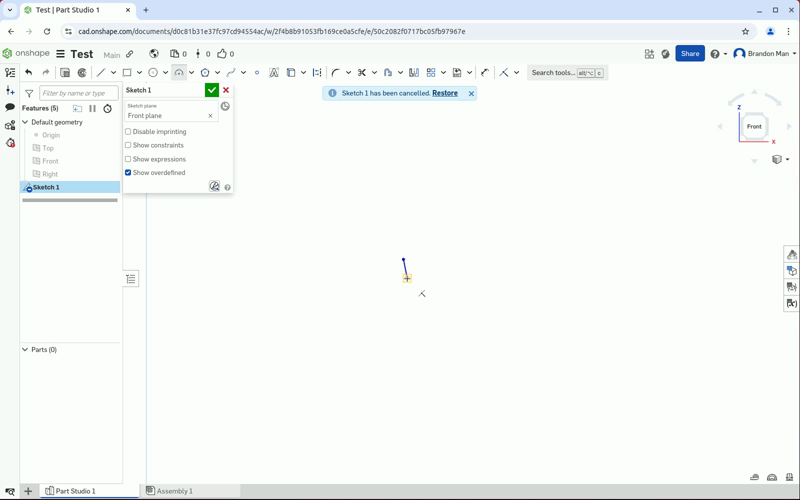
scroll(-6)
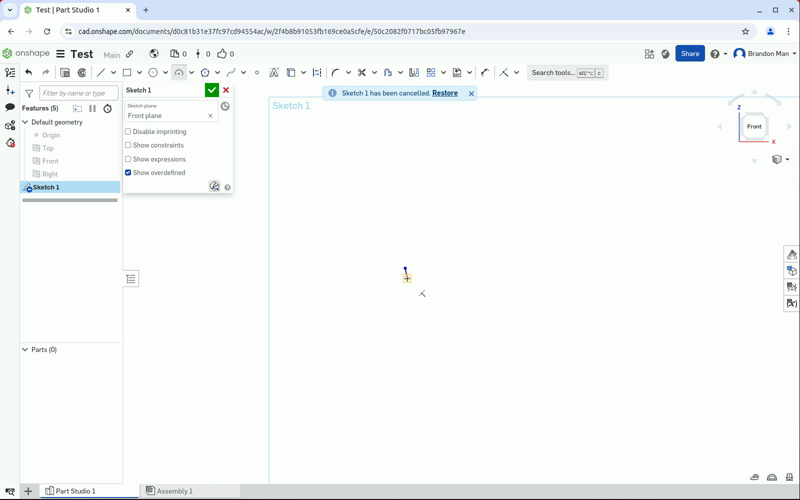
scroll(-6)
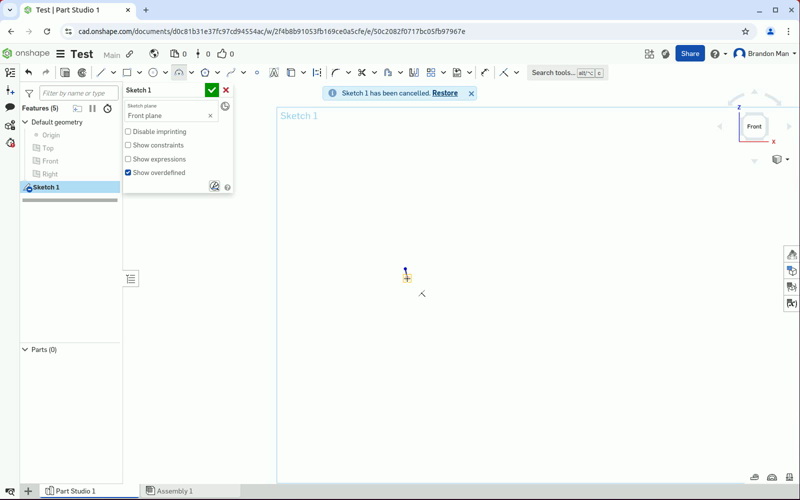
scroll(-6)
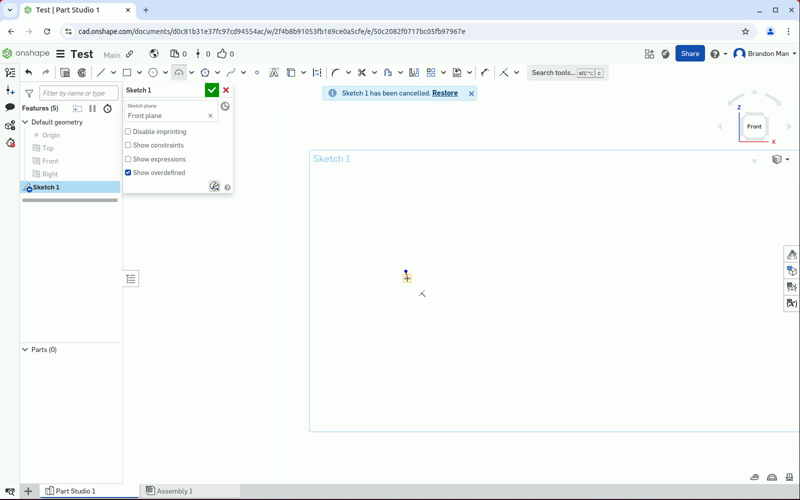
scroll(-6)
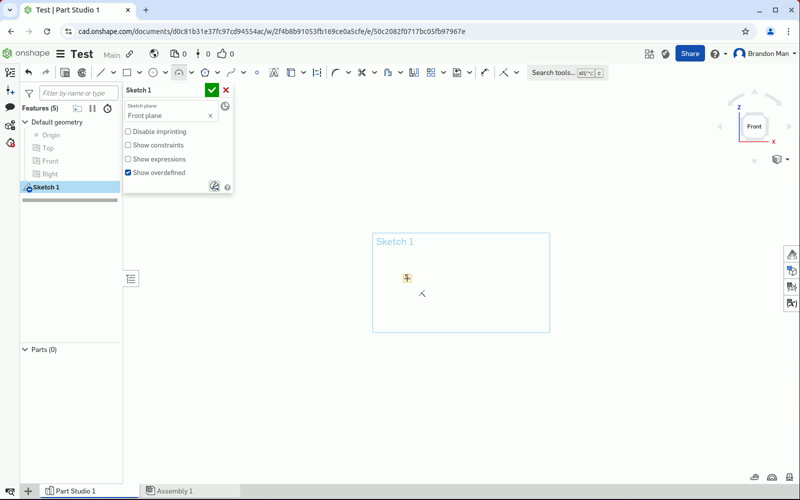
mouse_move(406, 275)
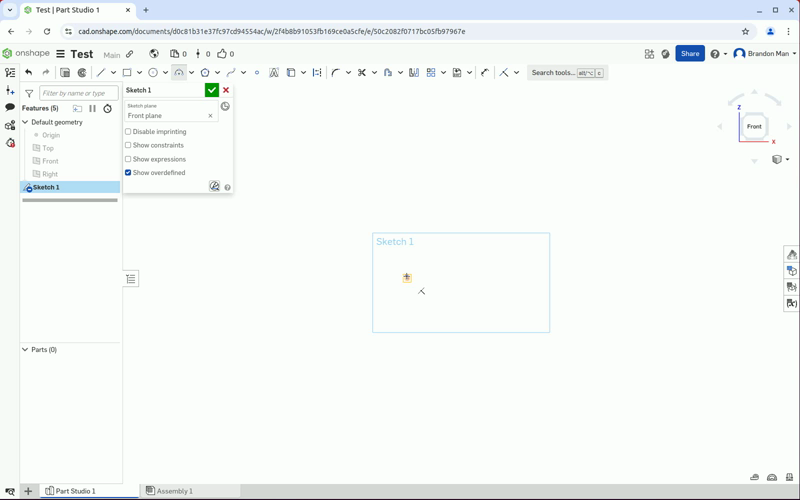
scroll(6)
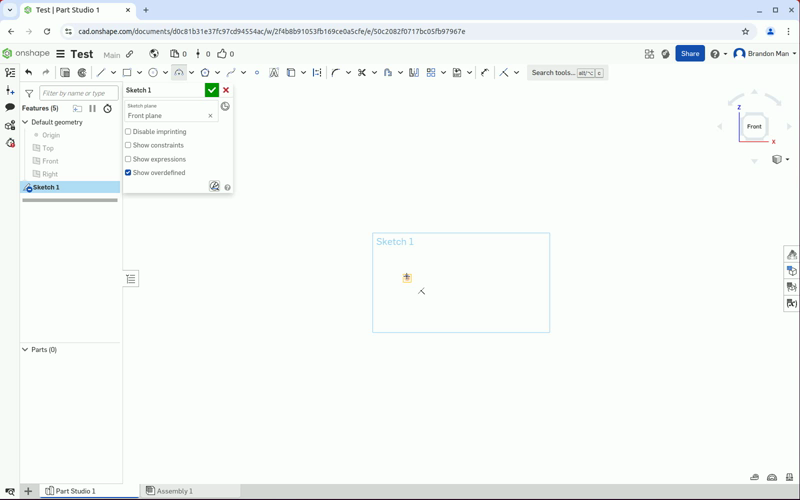
scroll(6)
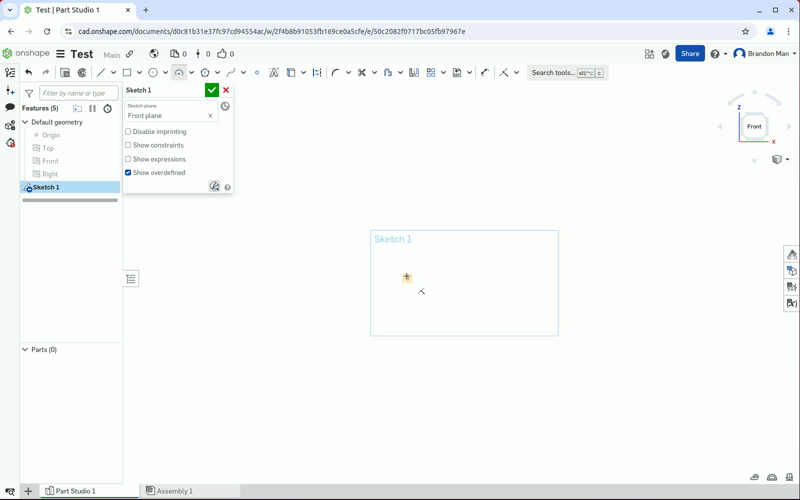
scroll(6)
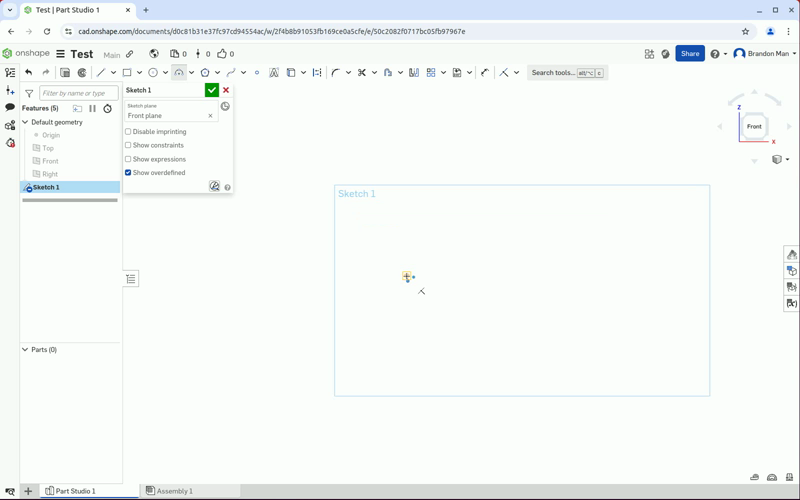
scroll(6)
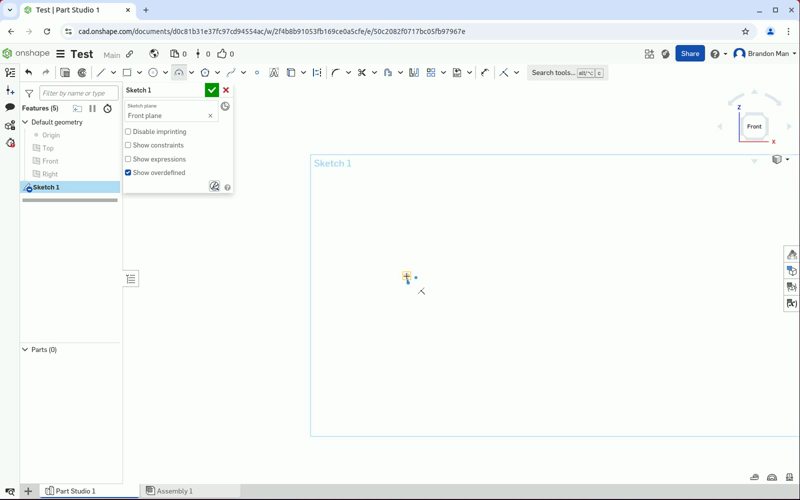
scroll(6)
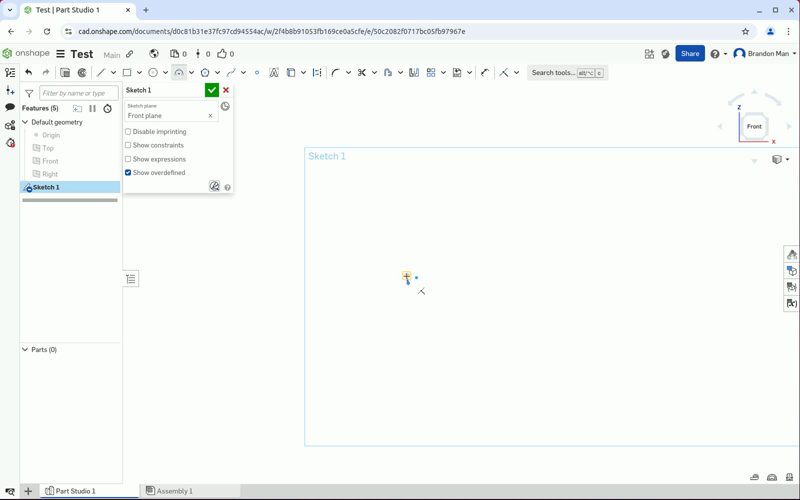
scroll(6)
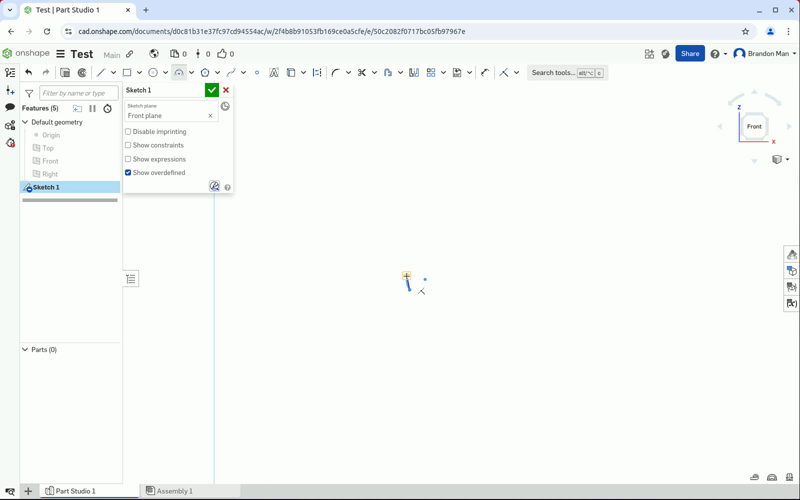
scroll(6)
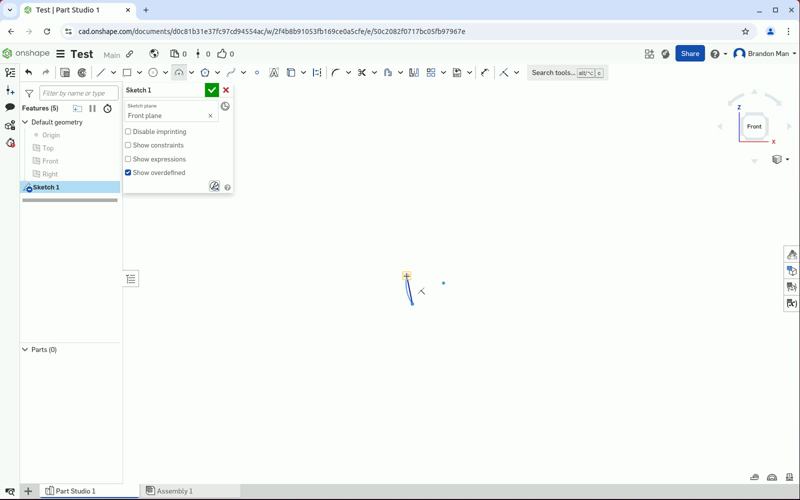
click(406, 275)
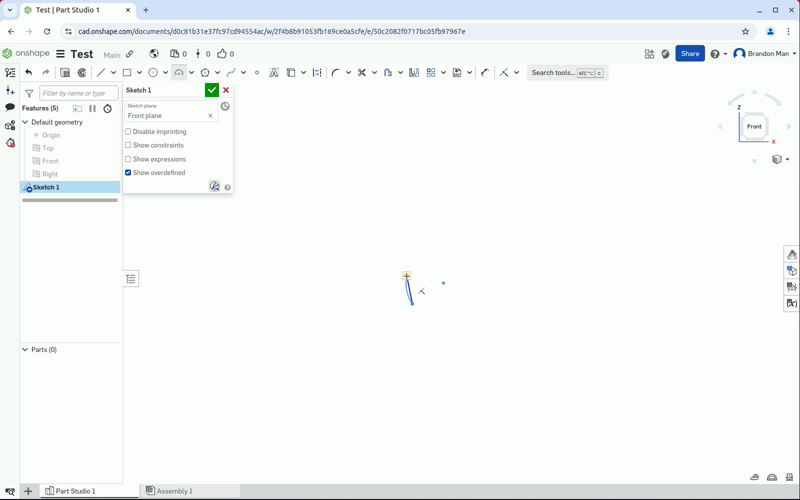
scroll(-6)
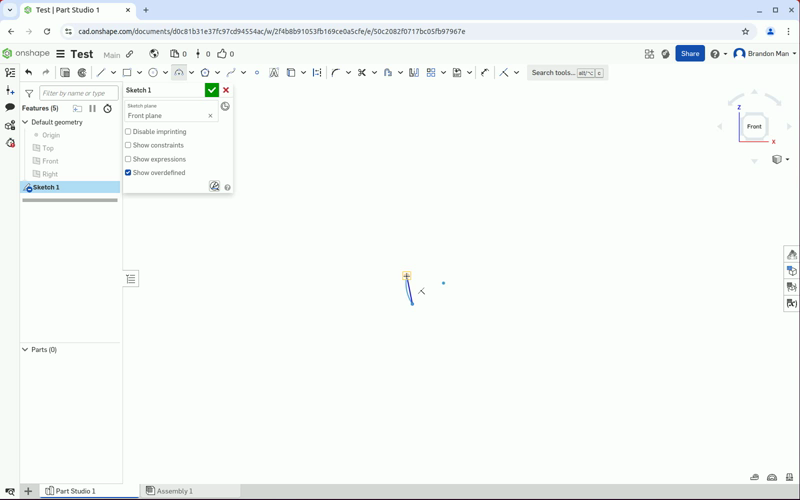
scroll(-6)
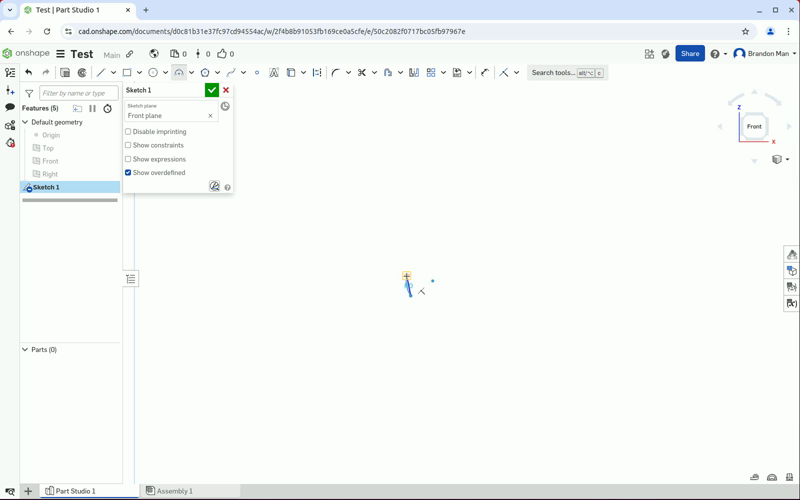
scroll(-6)
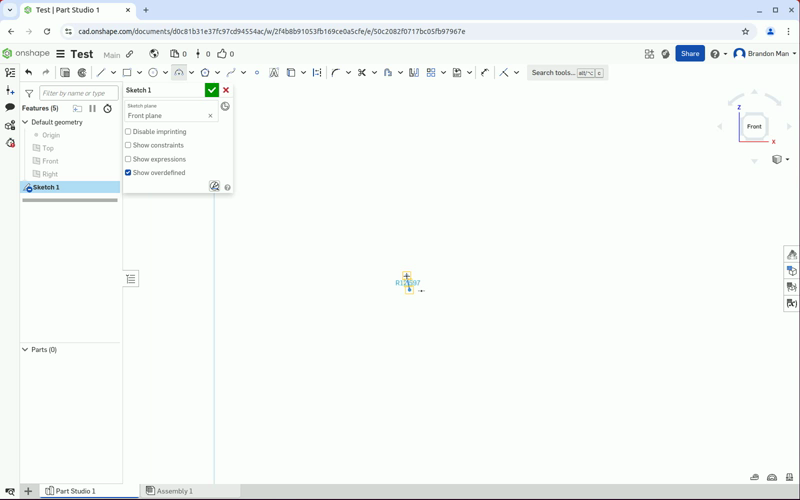
scroll(-6)
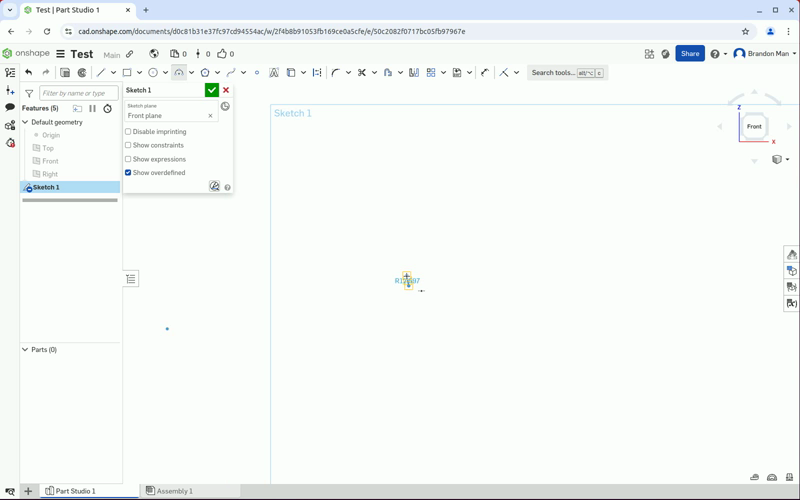
scroll(-6)
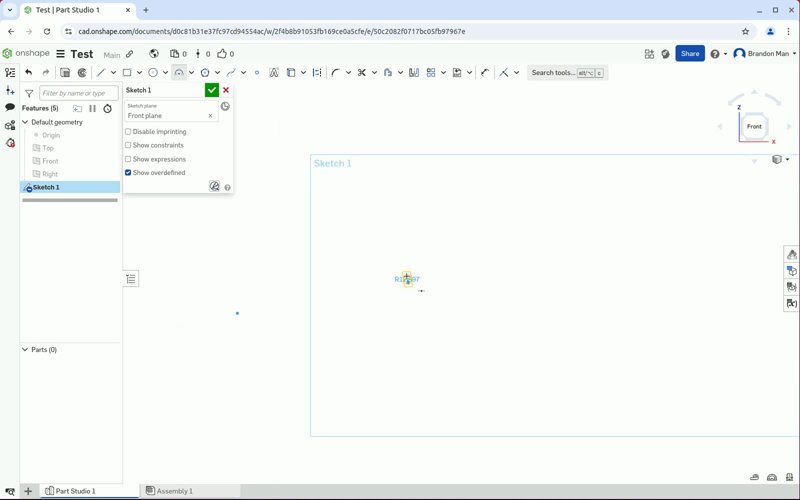
scroll(-6)
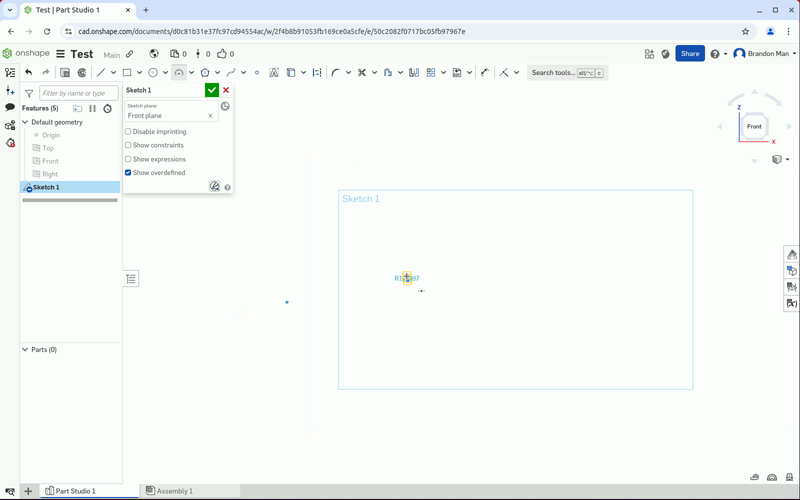
scroll(-6)
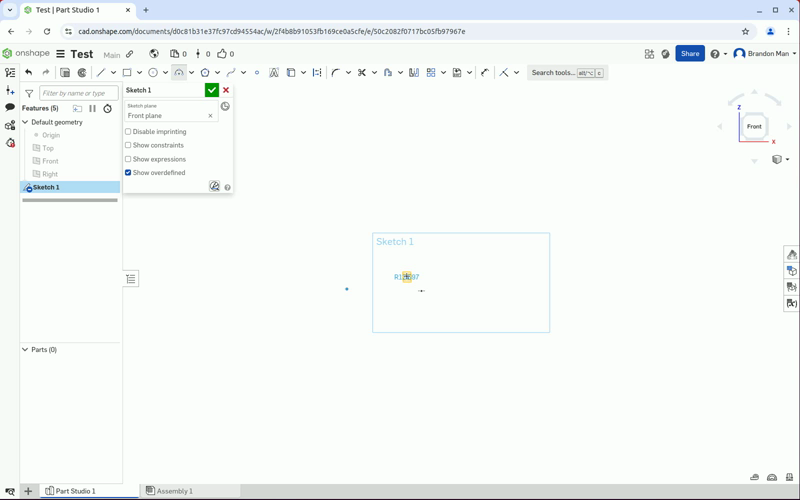
key_down(shift)
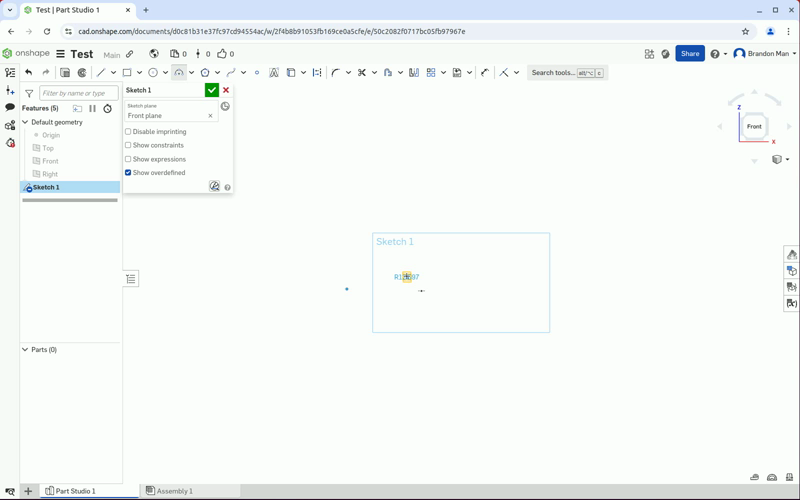
mouse_move(407, 276)
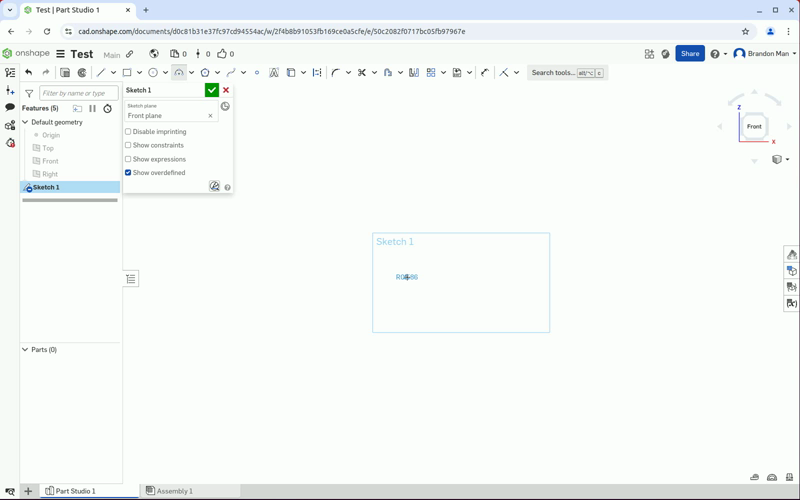
scroll(6)
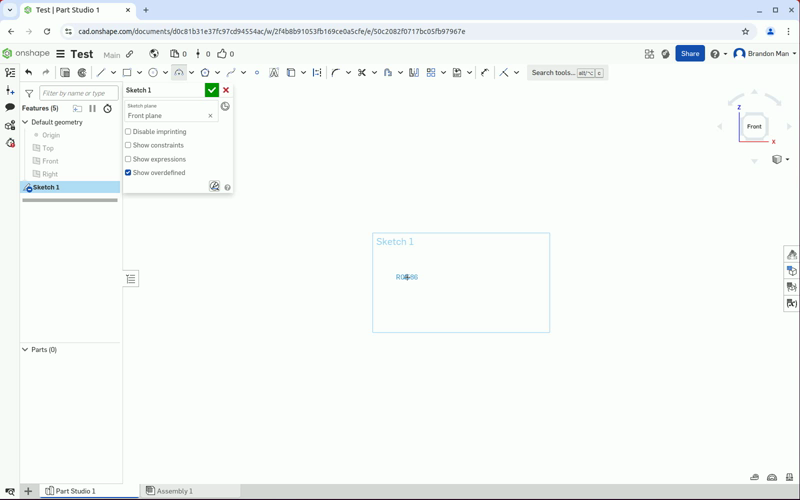
scroll(6)
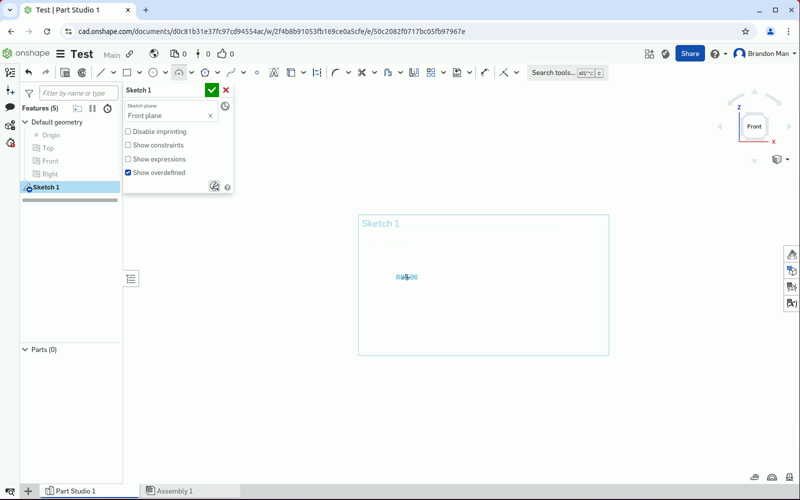
scroll(6)
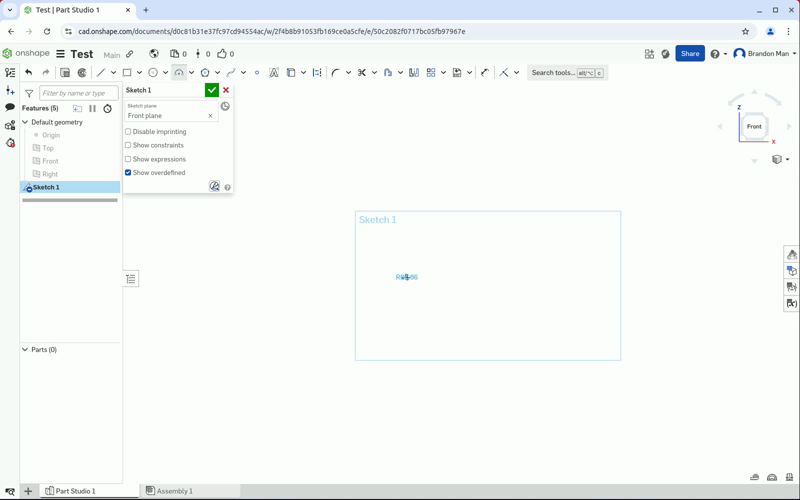
scroll(6)
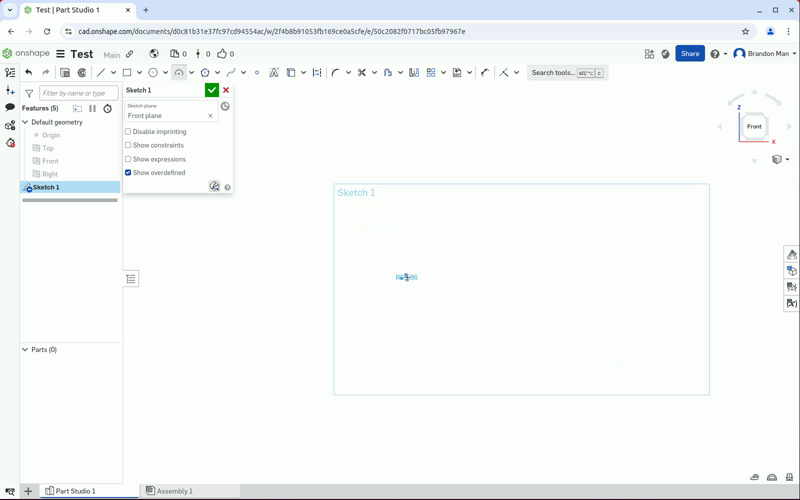
scroll(6)
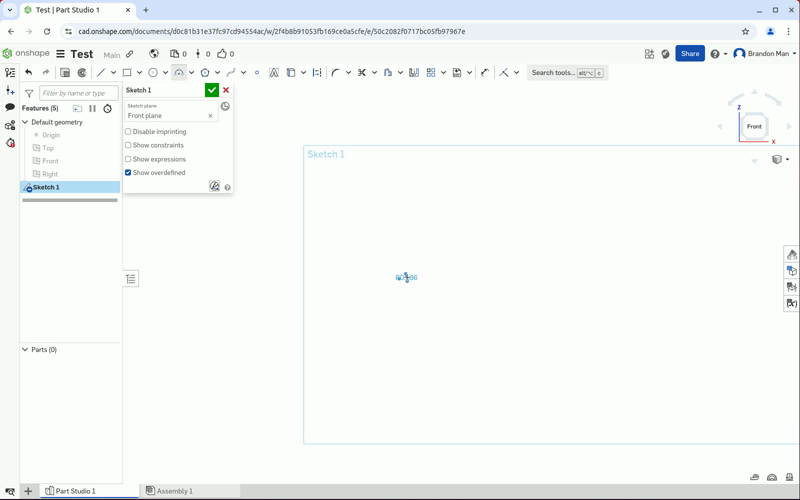
scroll(6)
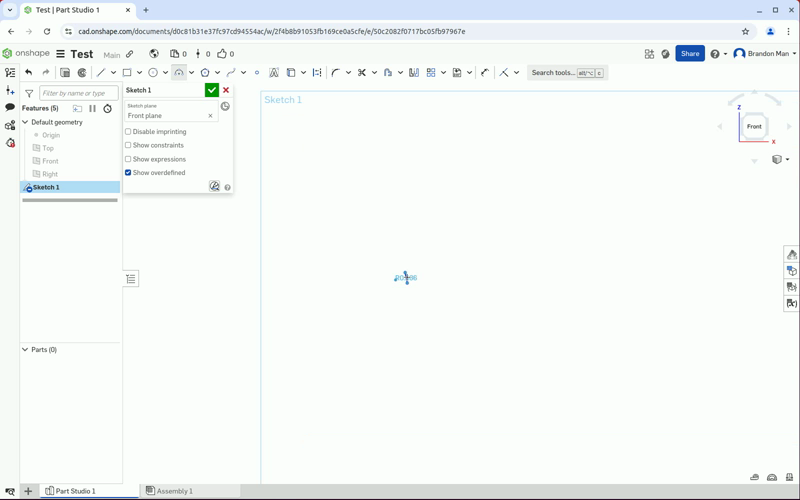
scroll(6)
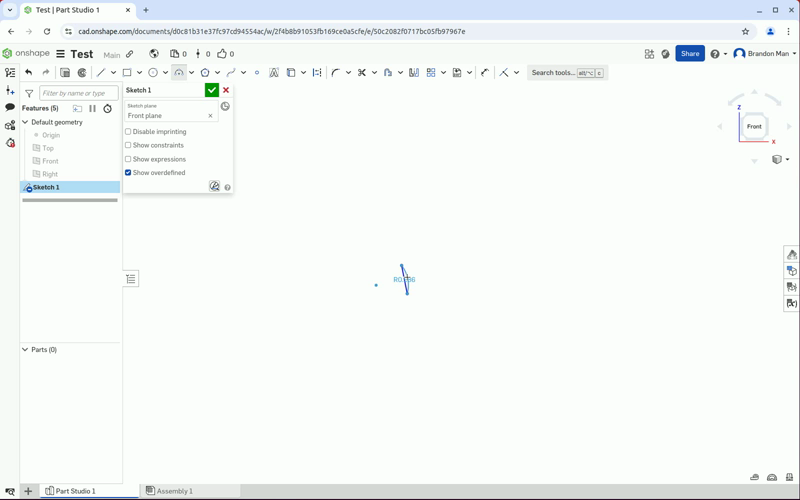
click(407, 276)
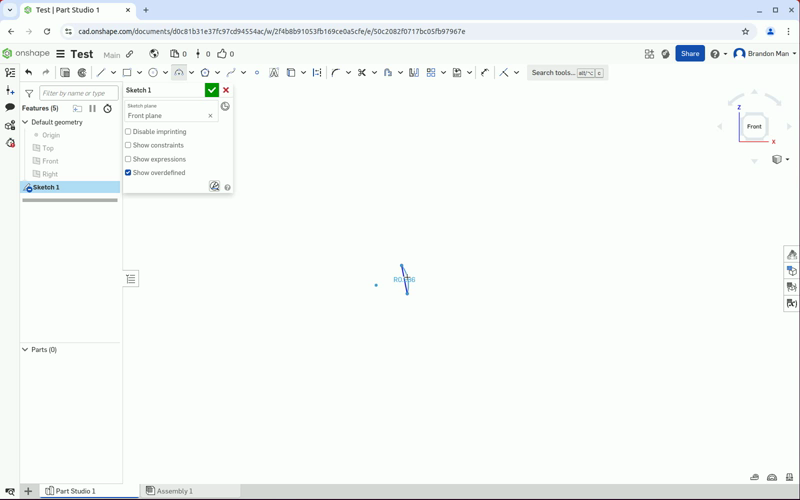
scroll(-6)
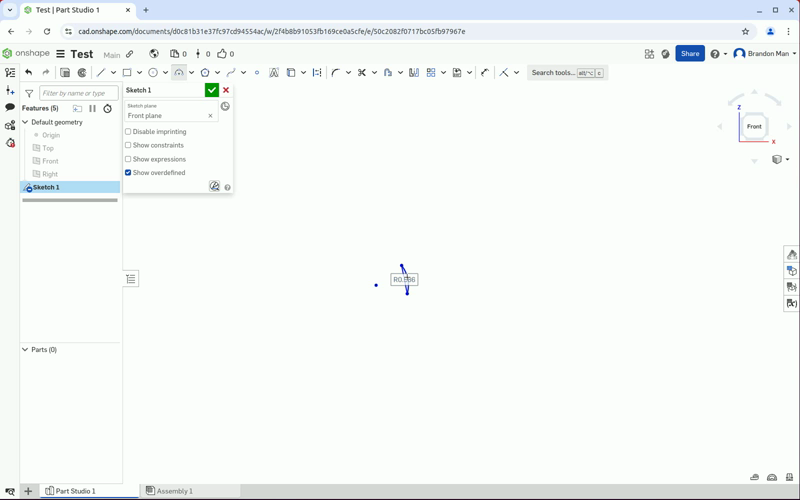
scroll(-6)
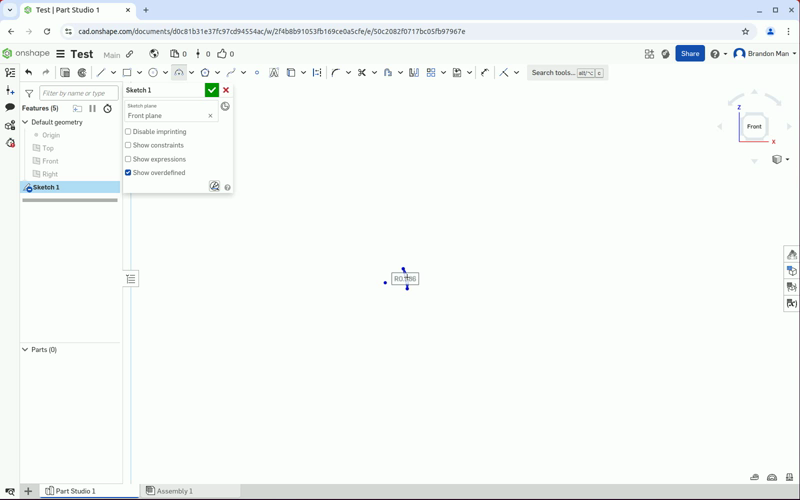
scroll(-6)
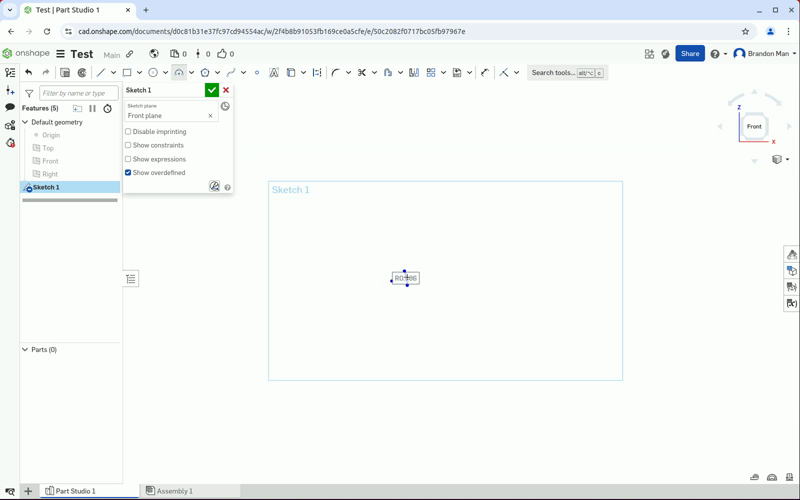
scroll(-6)
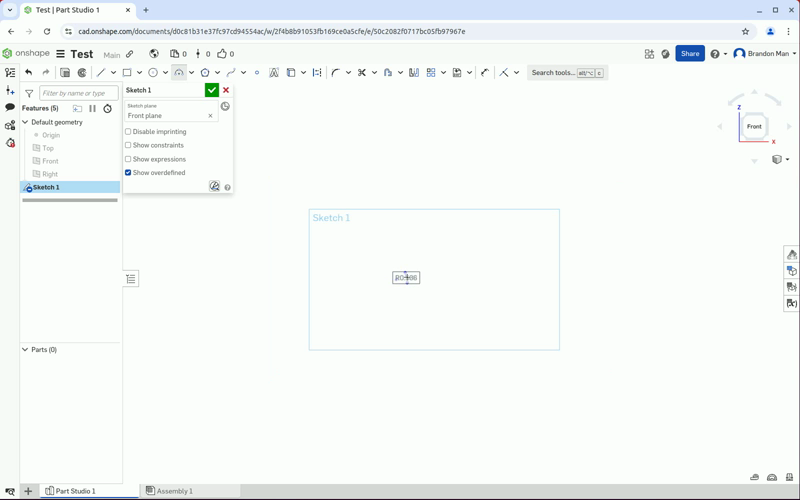
scroll(-6)
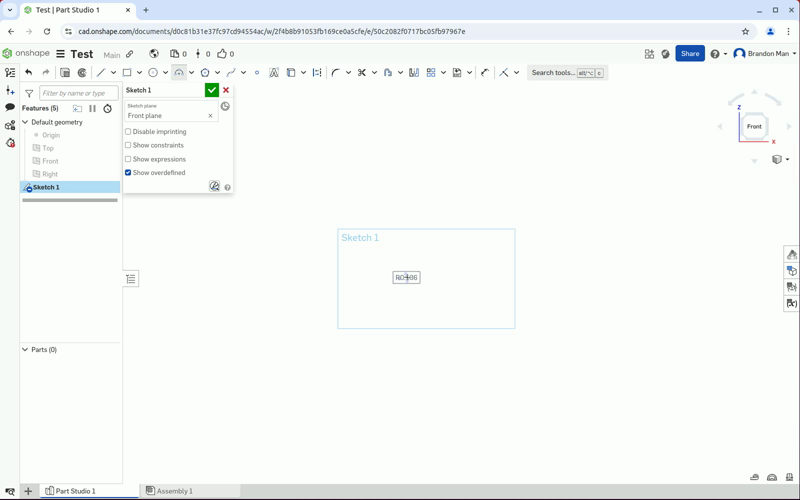
scroll(-6)
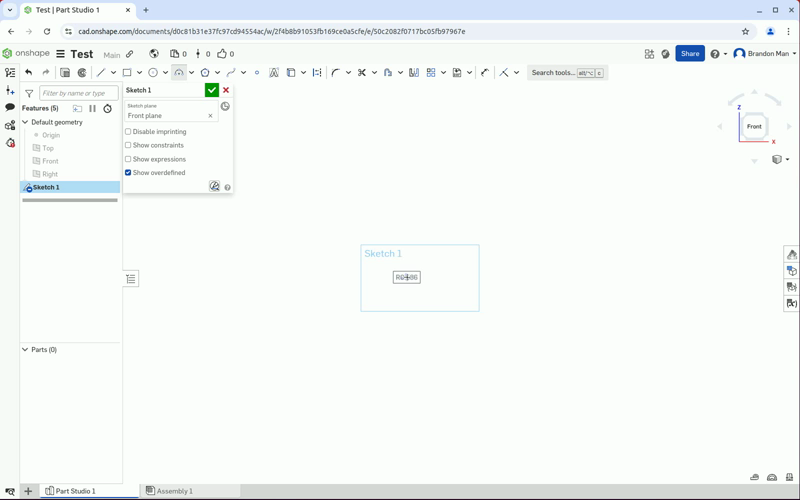
scroll(-6)
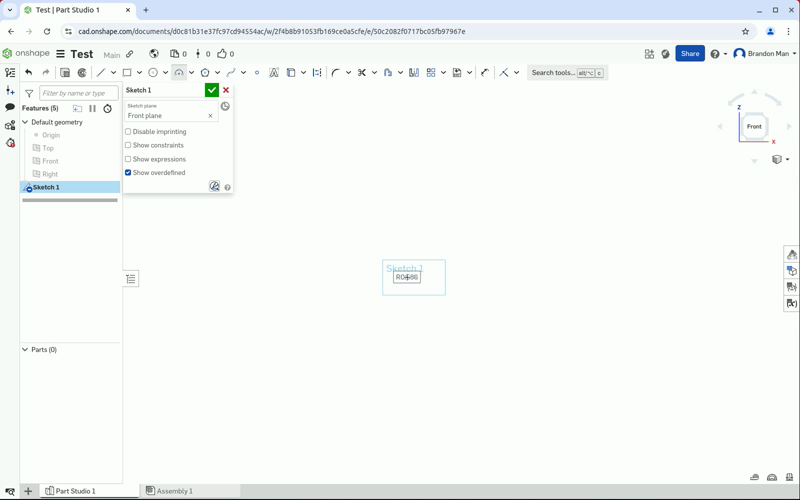
key_up(shift)
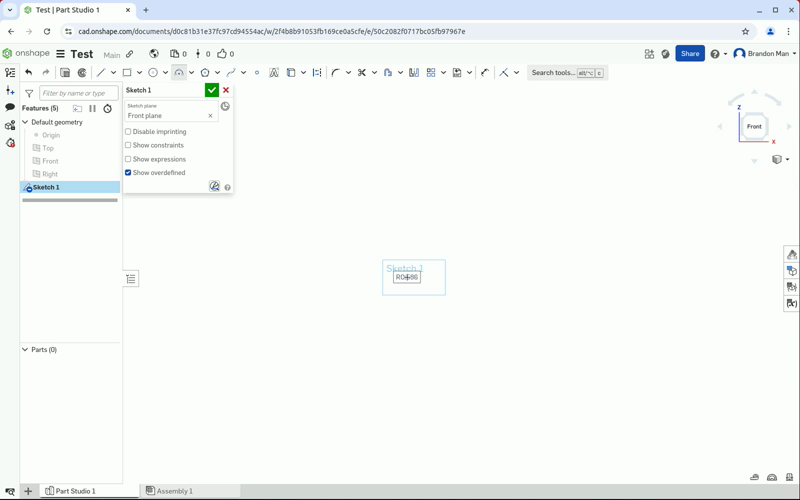
key(esc)
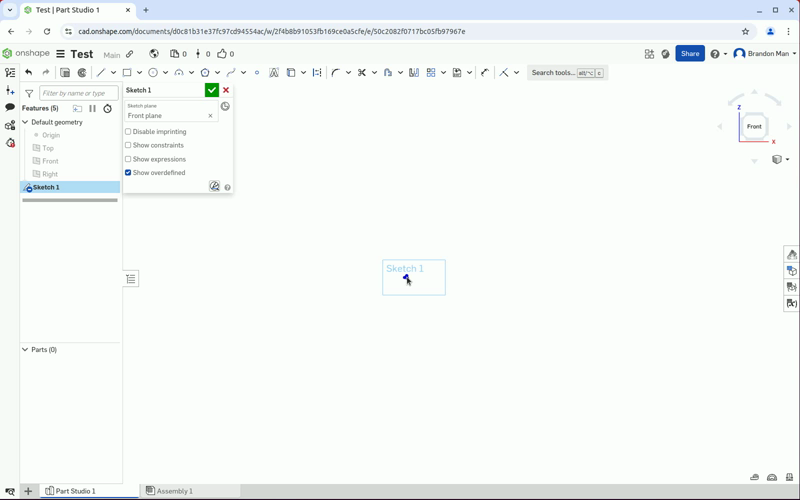
mouse_move(406, 276)
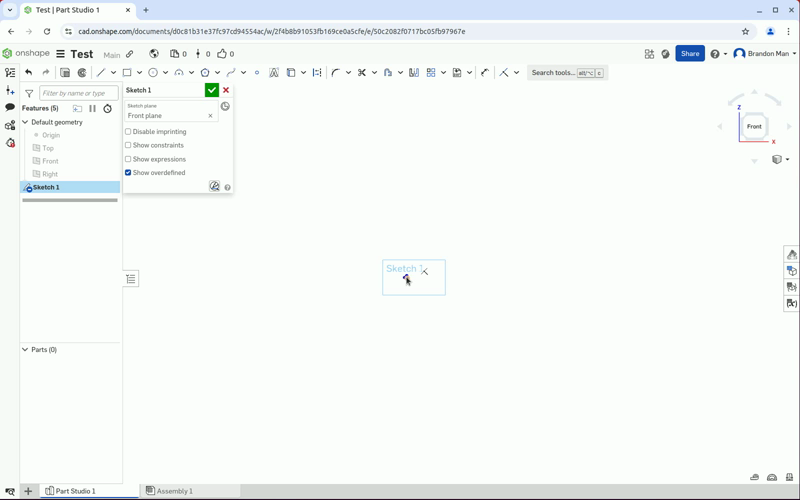
scroll(6)
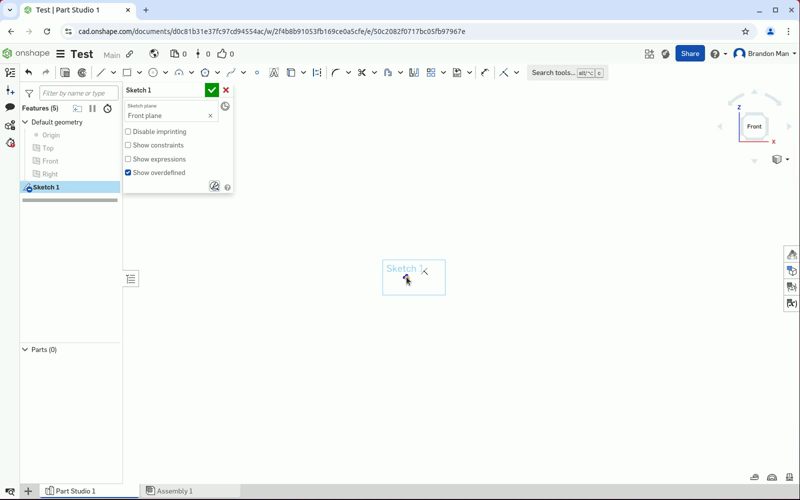
scroll(6)
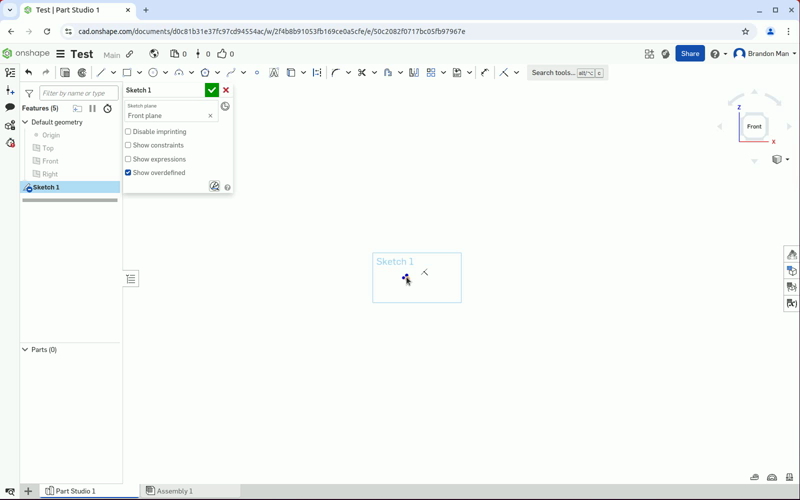
scroll(6)
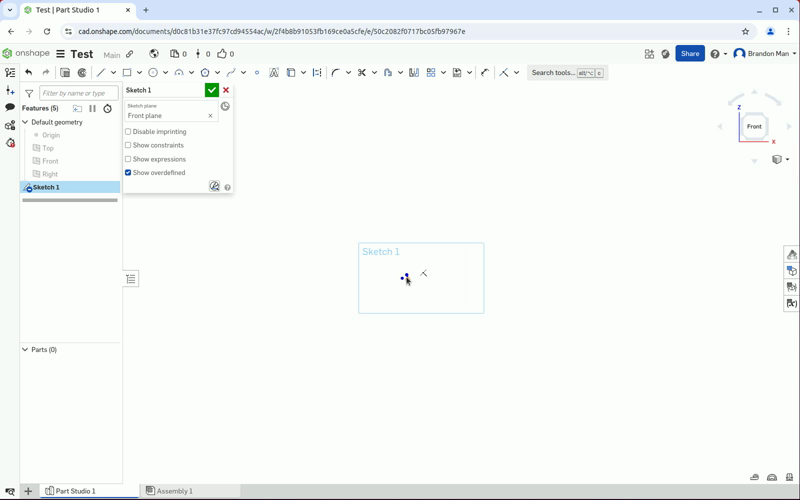
scroll(6)
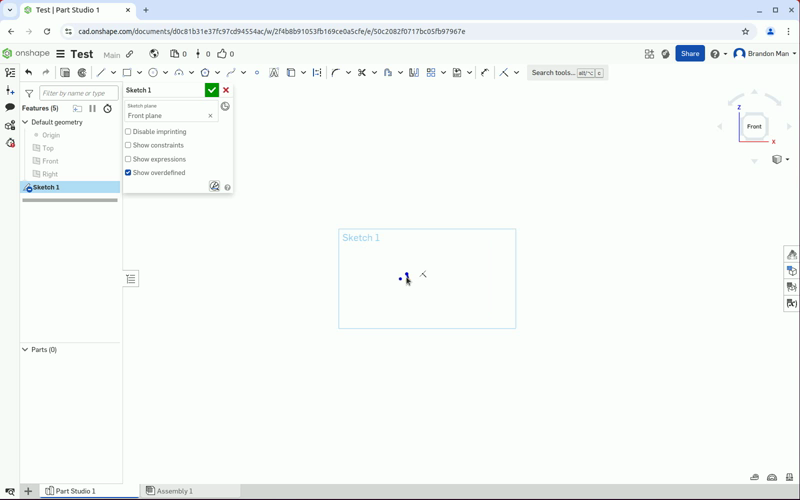
scroll(6)
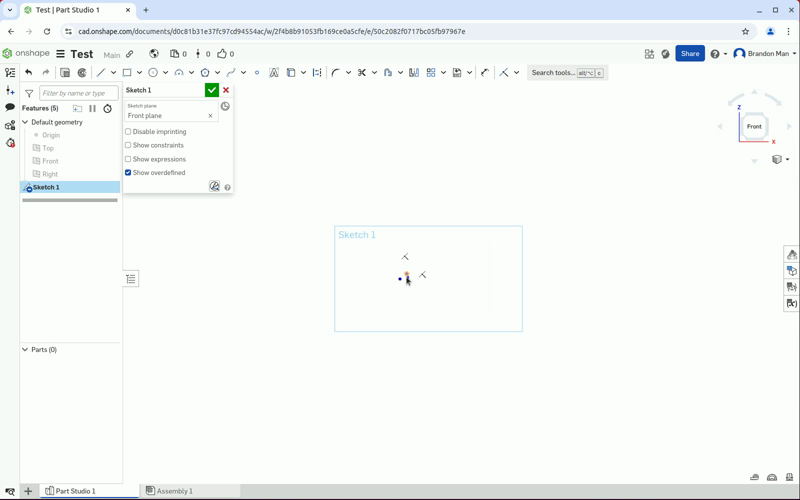
scroll(6)
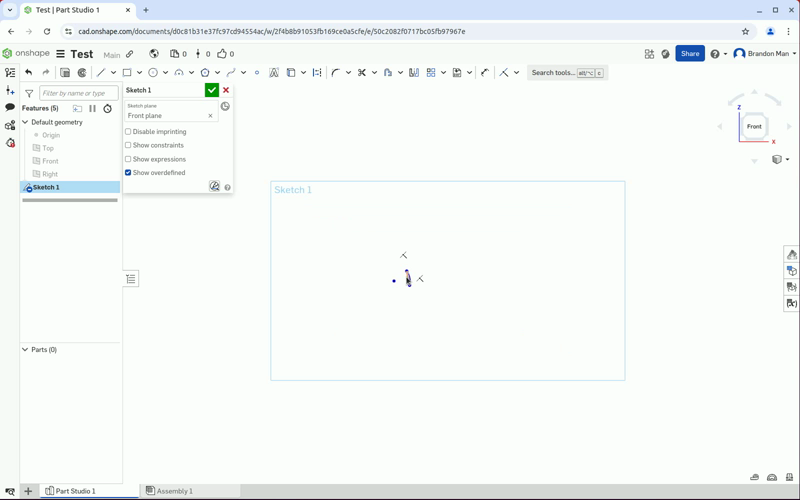
scroll(6)
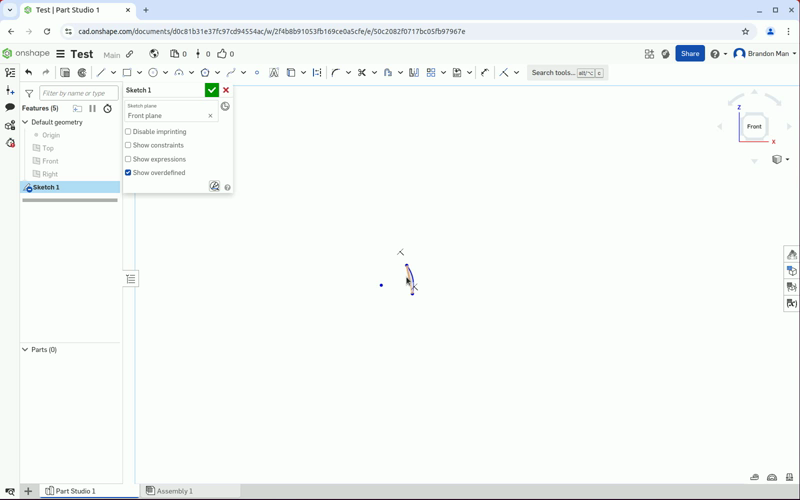
click(406, 276)
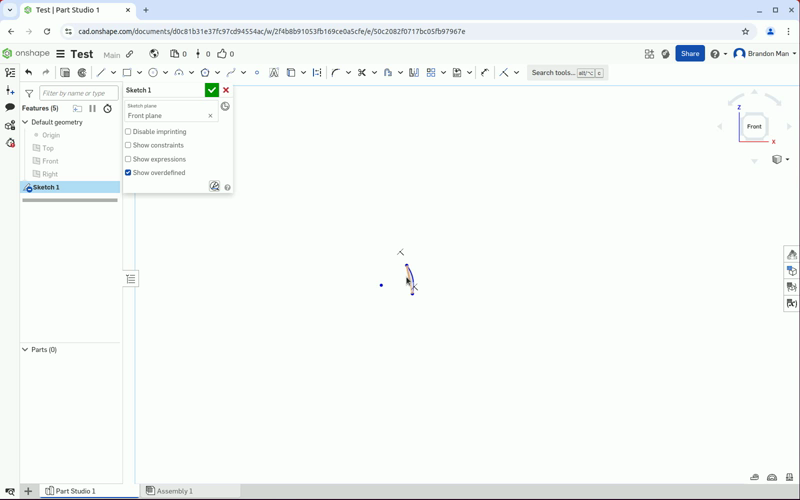
scroll(-6)
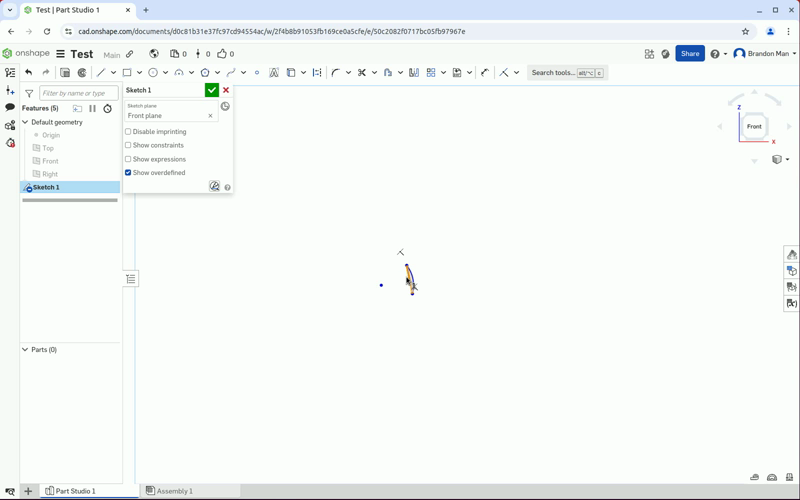
scroll(-6)
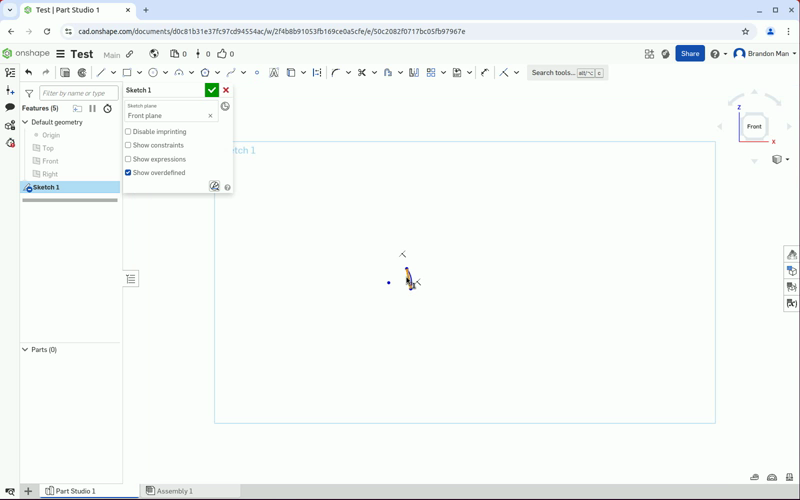
scroll(-6)
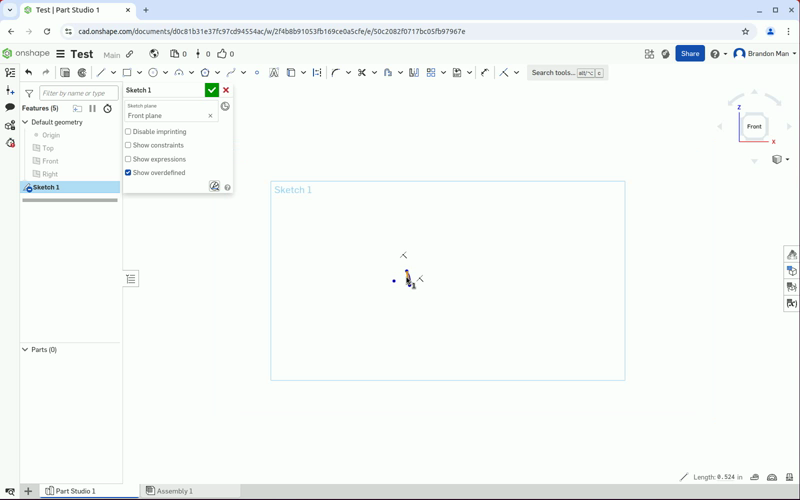
scroll(-6)
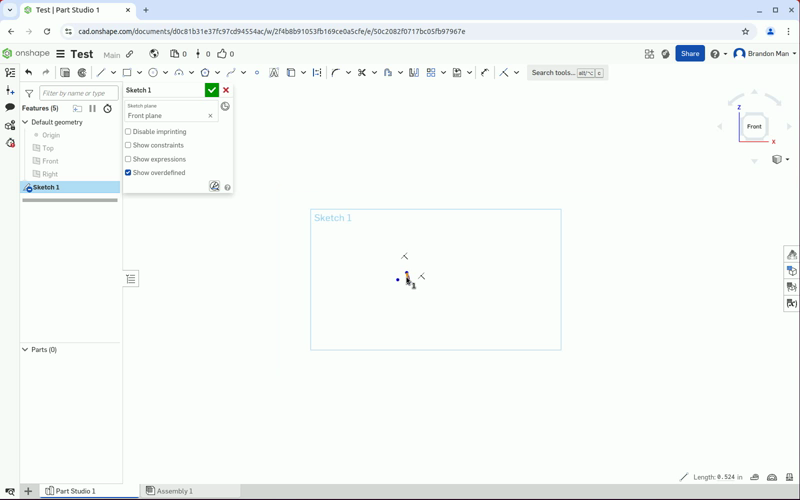
scroll(-6)
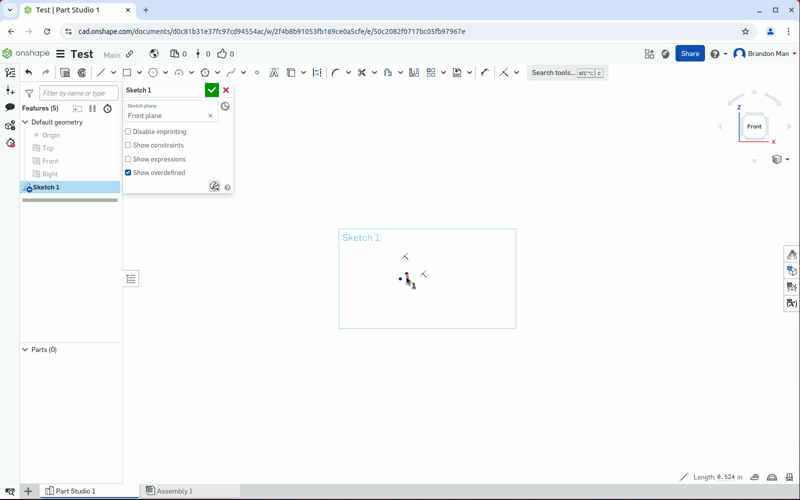
scroll(-6)
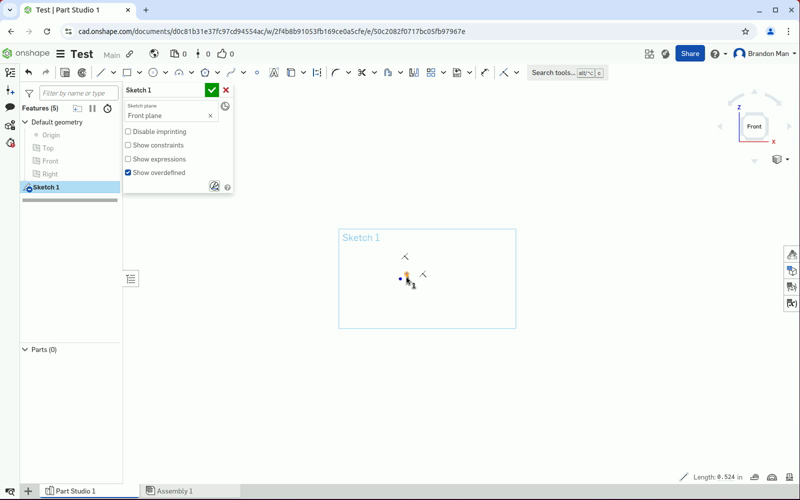
scroll(-6)
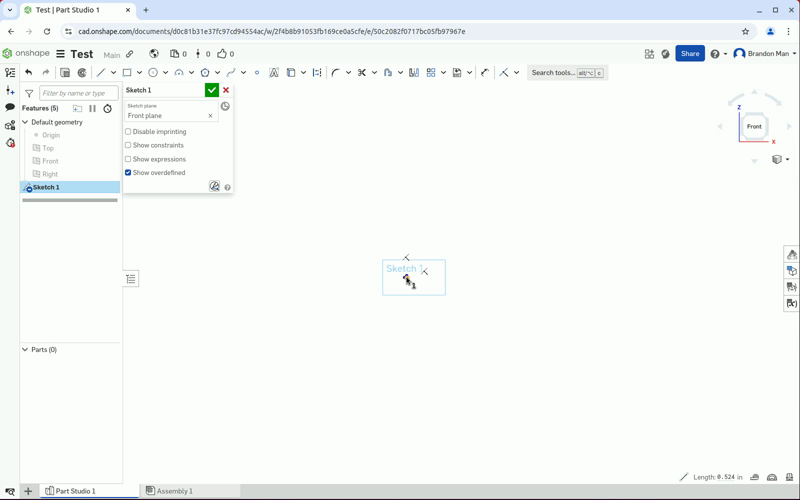
mouse_move(73, 352)
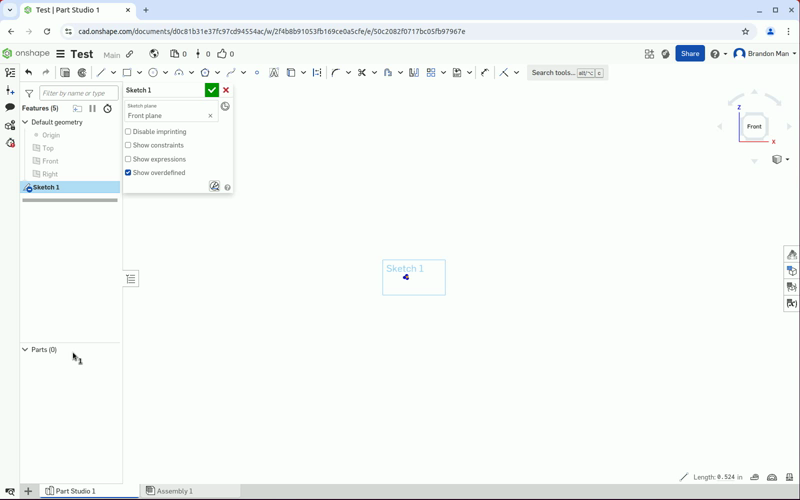
key(shift+y)
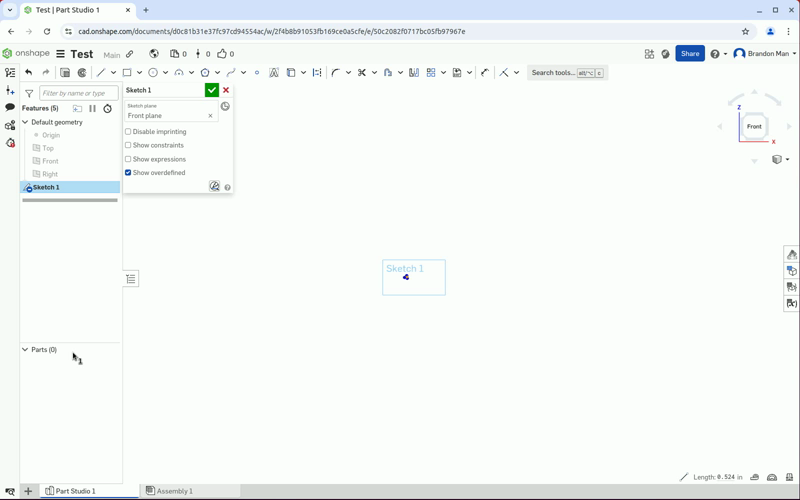
key(shift+e)
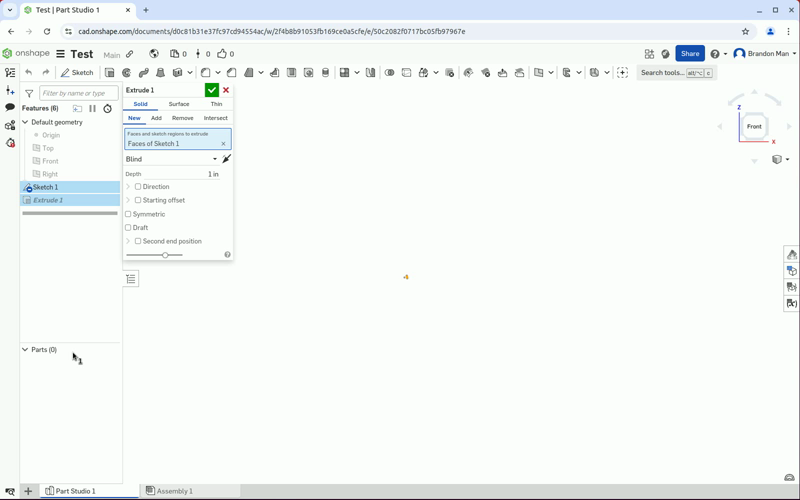
mouse_move(143, 106)
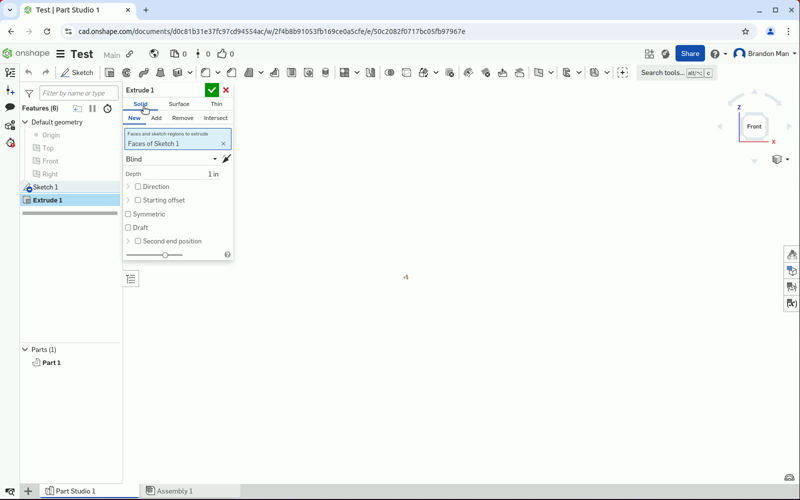
click(143, 106)
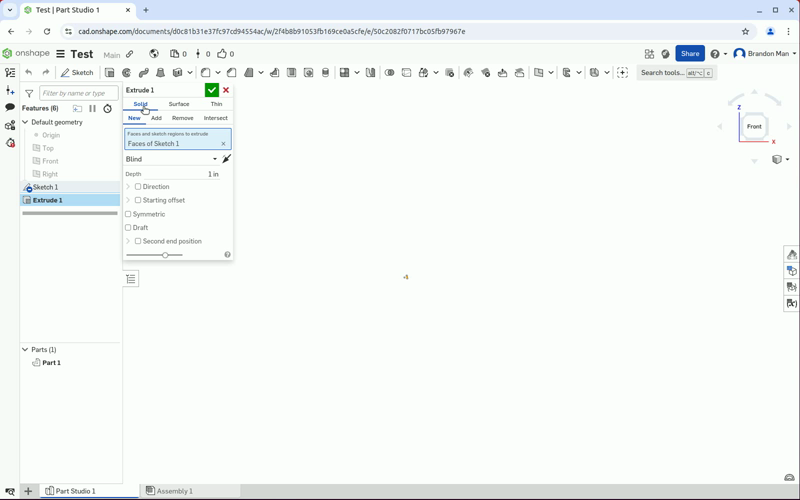
mouse_move(137, 120)
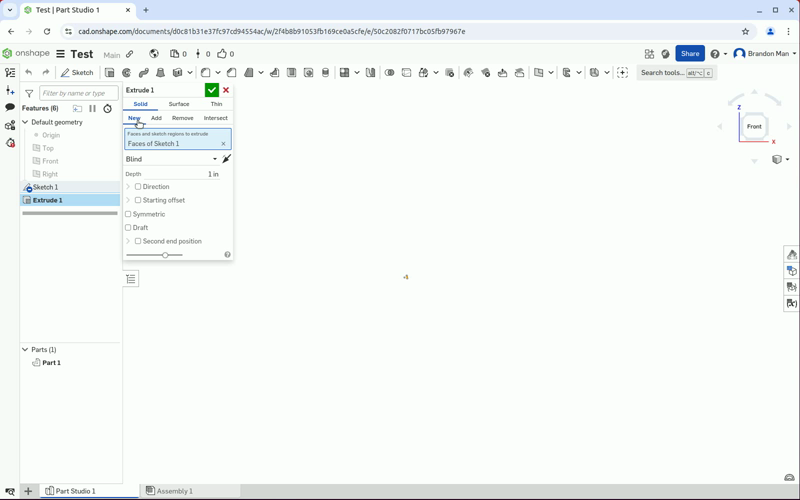
click(137, 120)
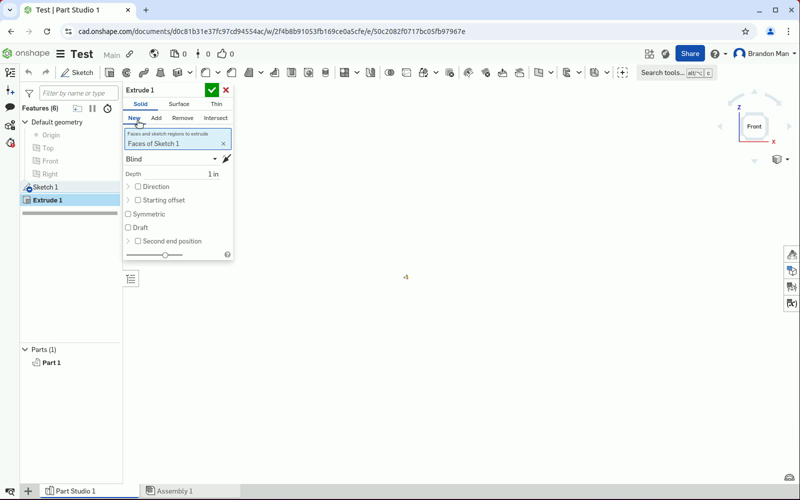
key(tab, 4)
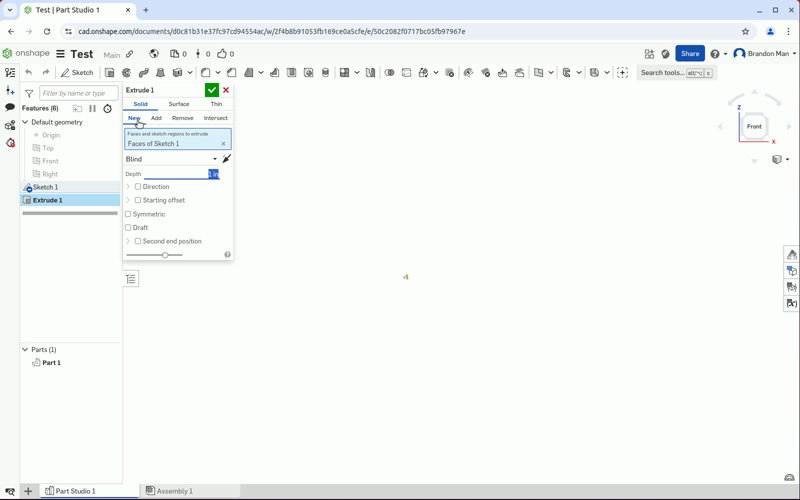
text(2.889)
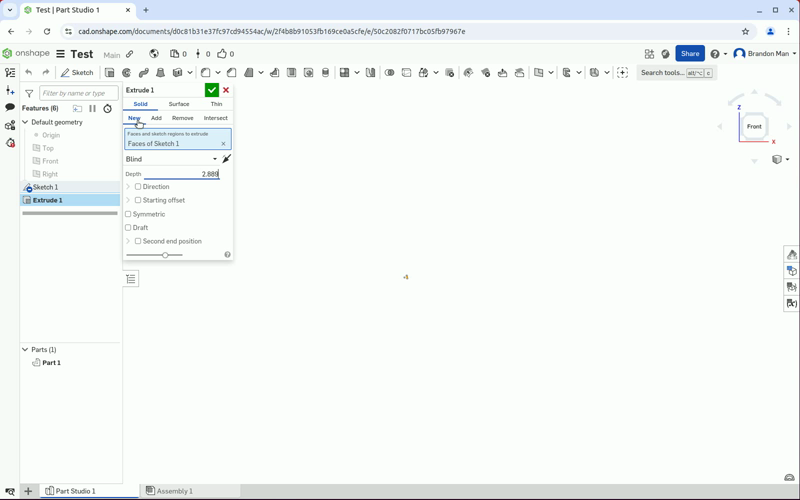
key(enter)
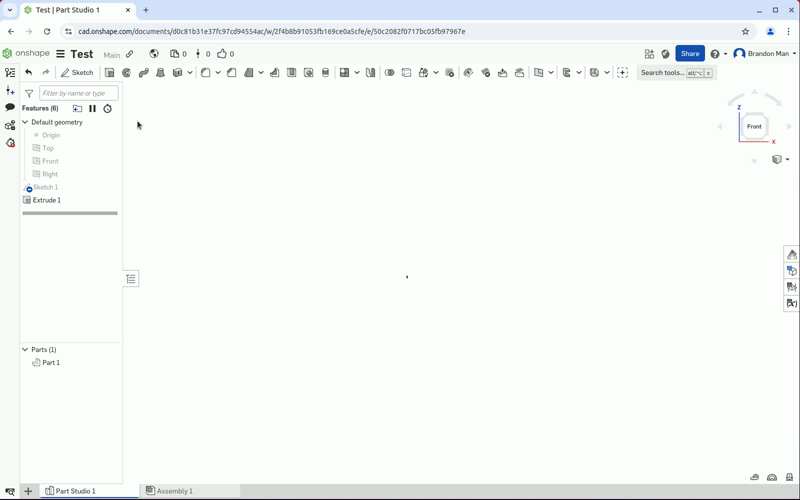
key(shift+h)
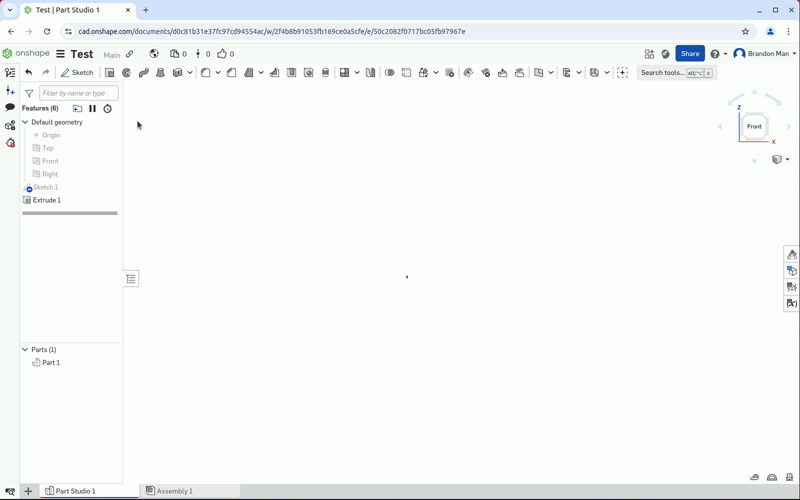
key(shift+h)
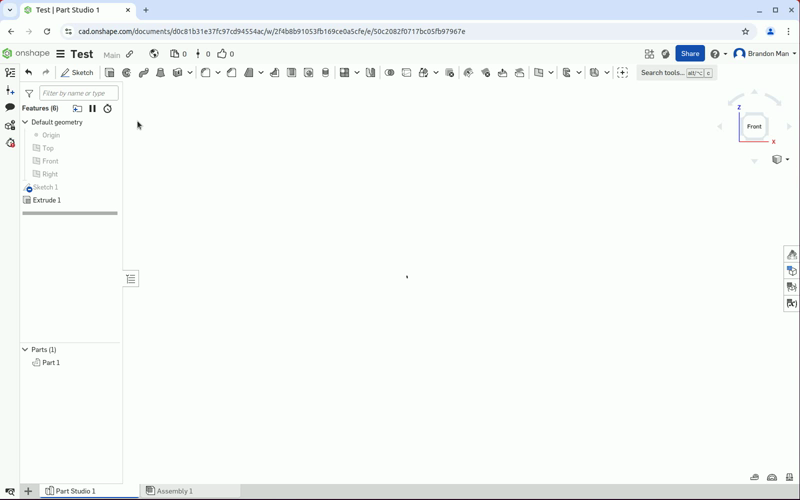
mouse_move(73, 189)
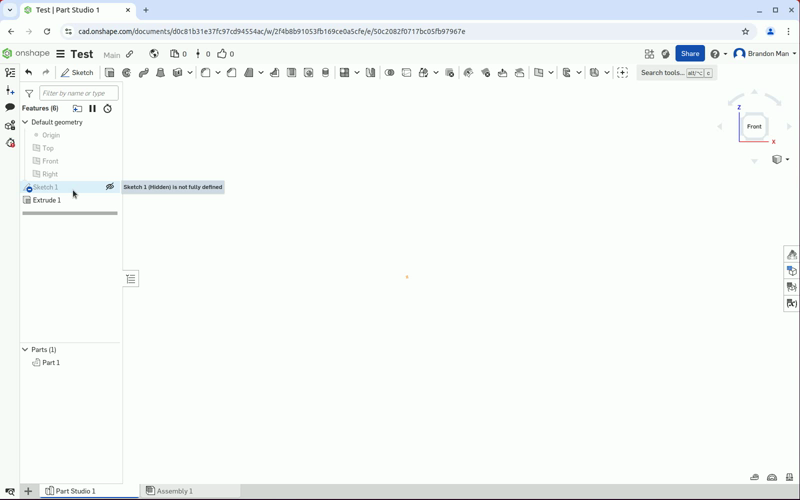
click(73, 189)
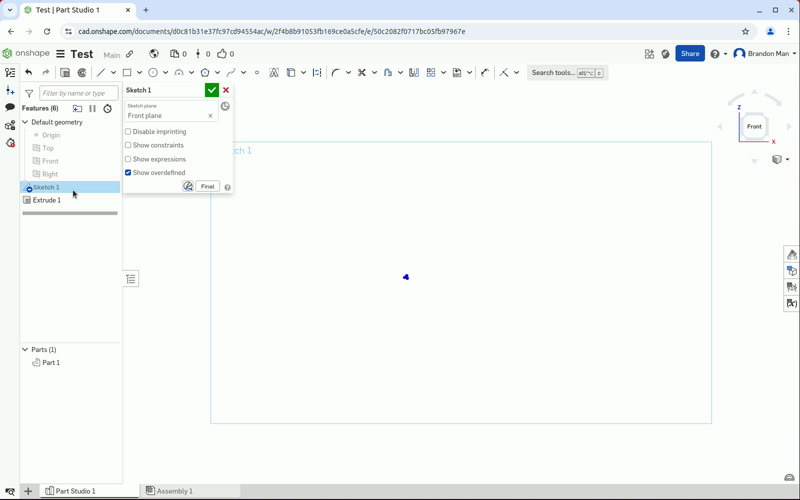
mouse_move(229, 92)
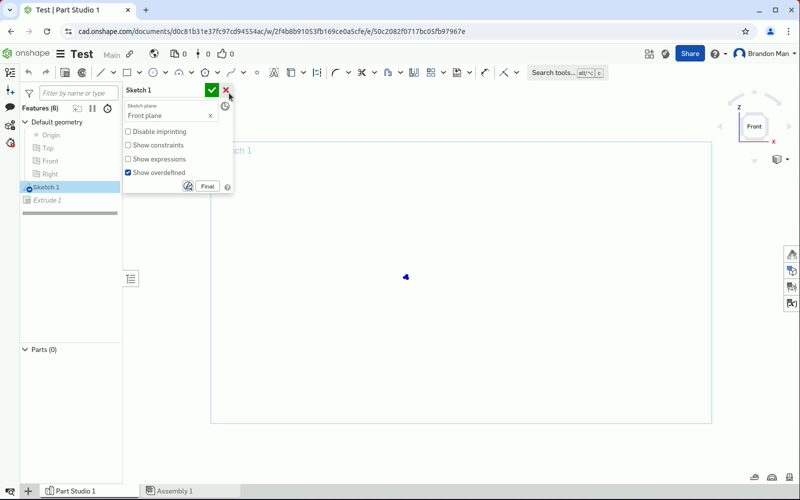
click(229, 92)
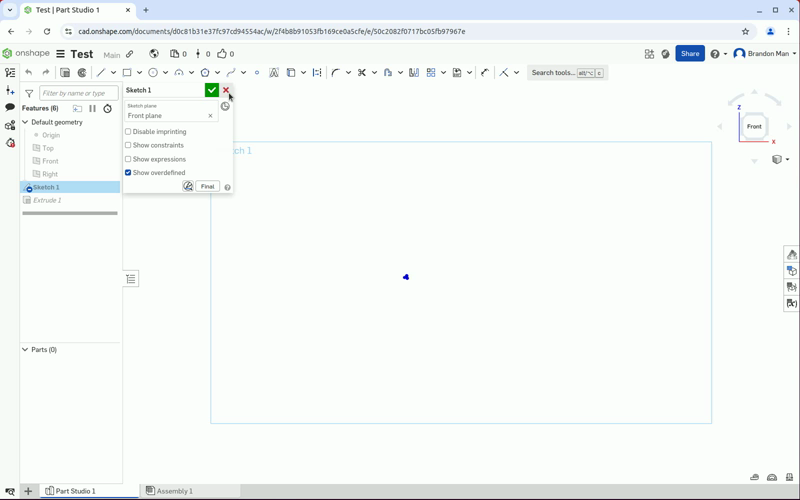
key(shift+s)
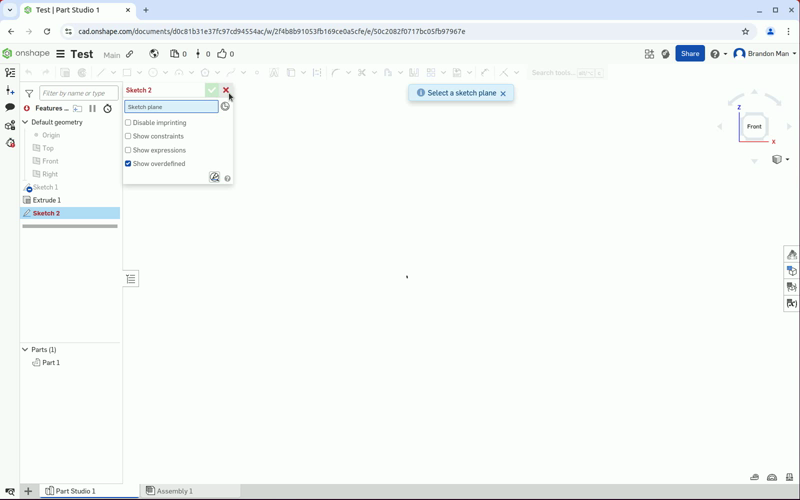
mouse_move(73, 163)
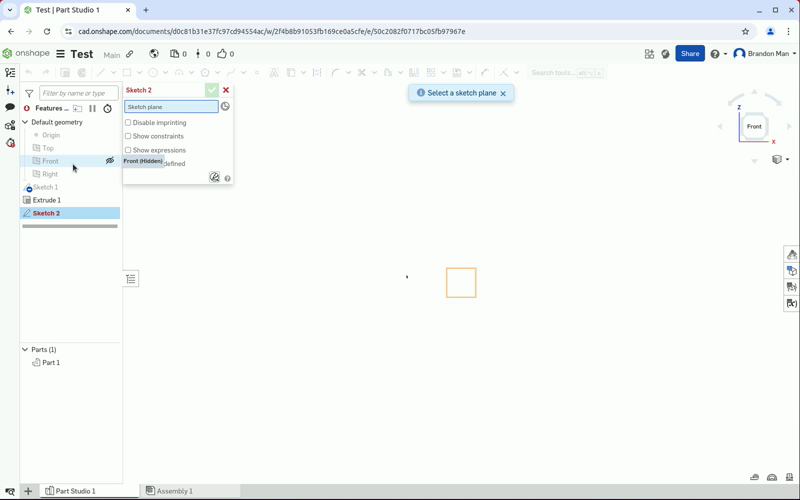
click(73, 163)
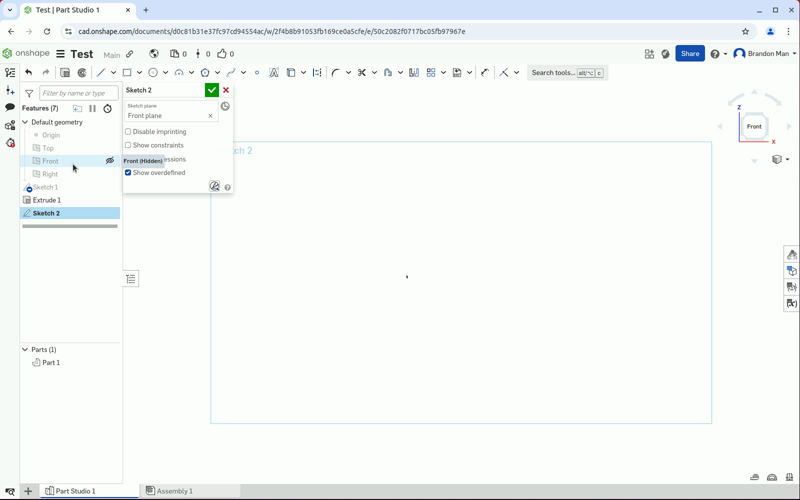
mouse_move(73, 352)
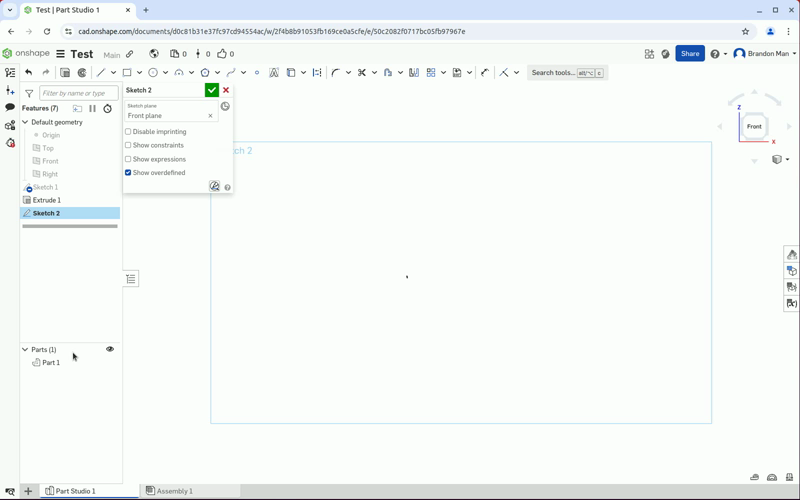
key(y)
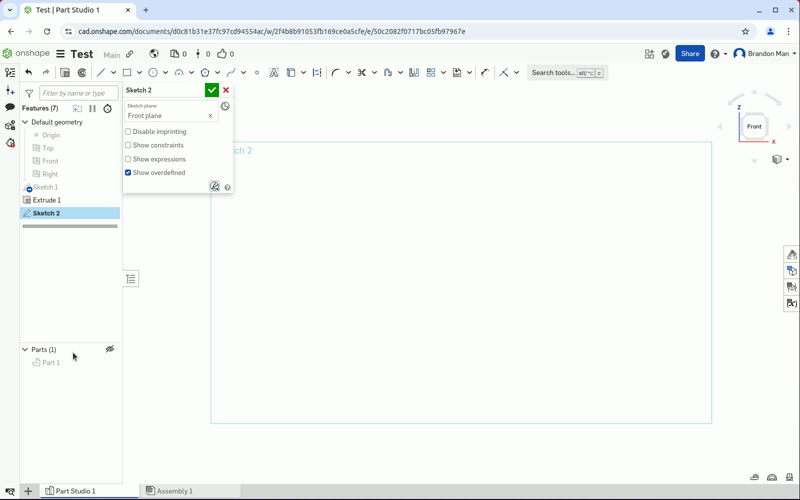
key(l)
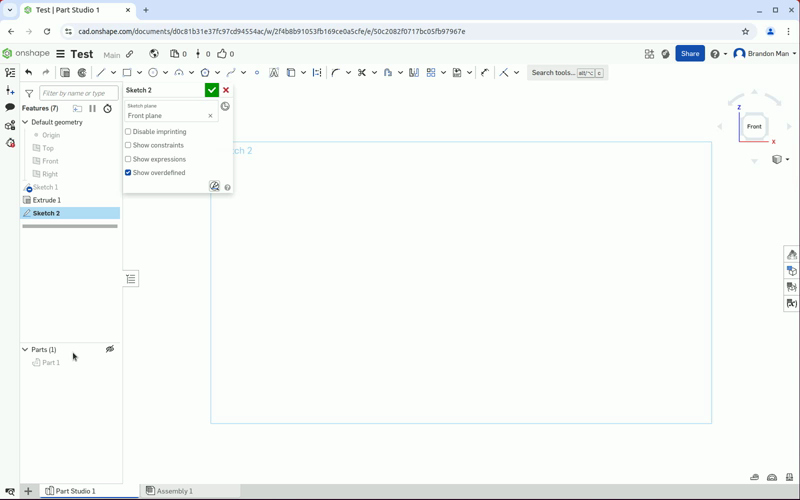
key_down(shift)
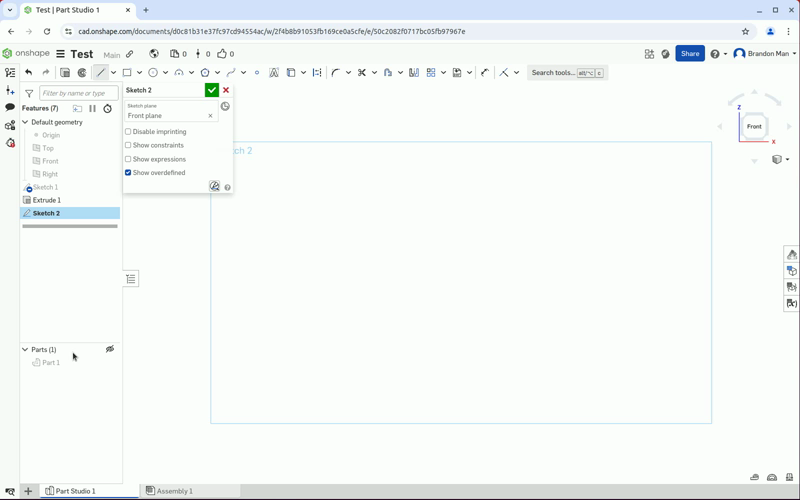
mouse_move(406, 277)
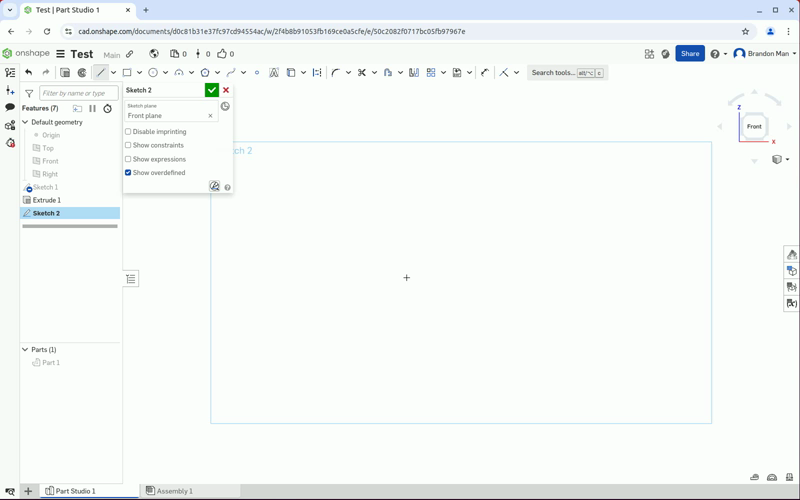
click(406, 277)
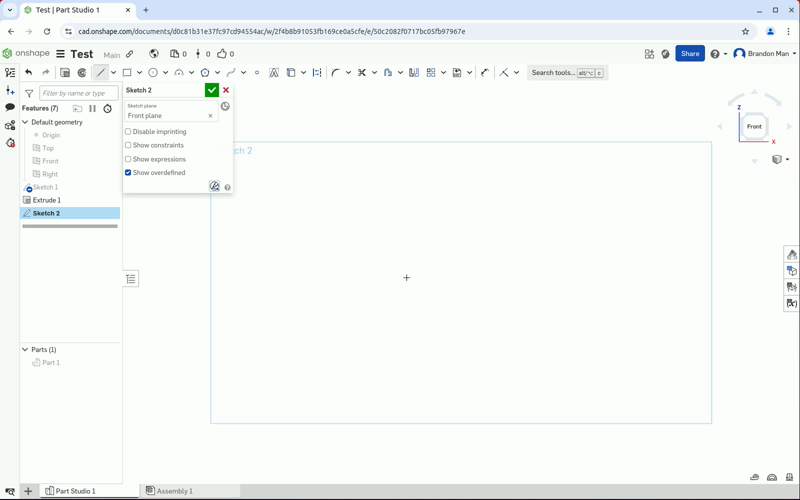
key_up(shift)
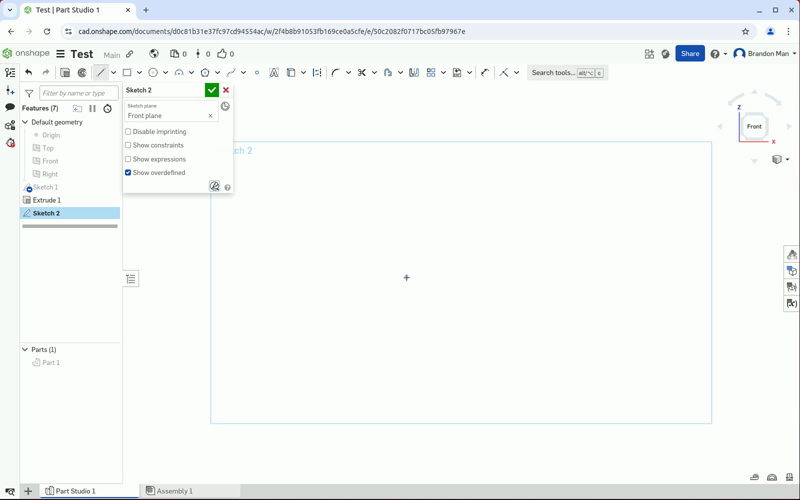
key_down(shift)
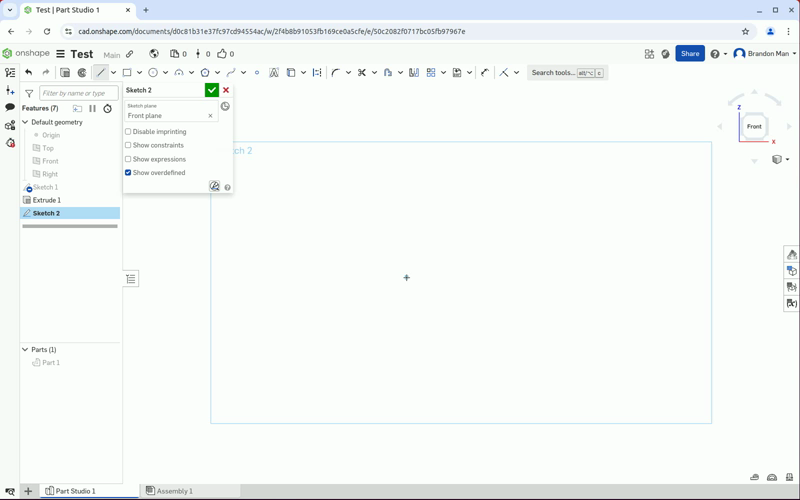
mouse_move(413, 384)
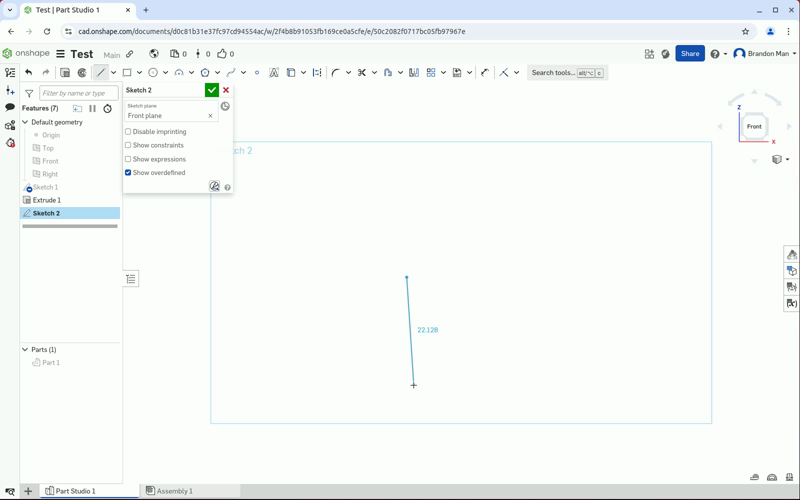
click(413, 384)
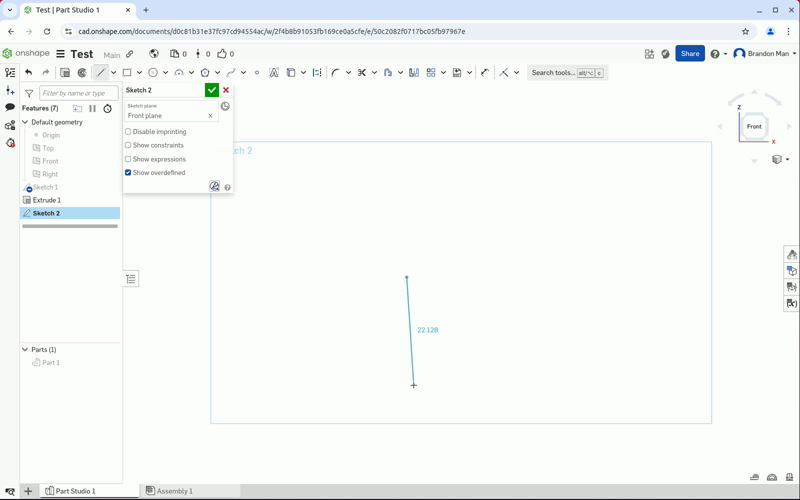
key_up(shift)
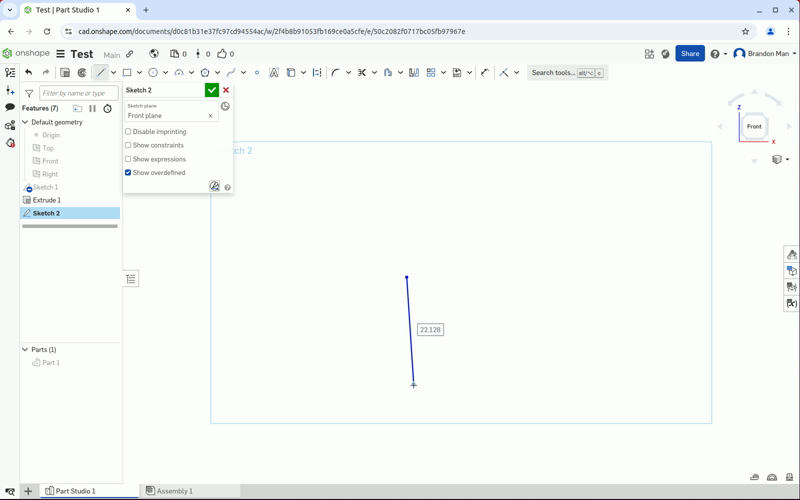
key(esc)
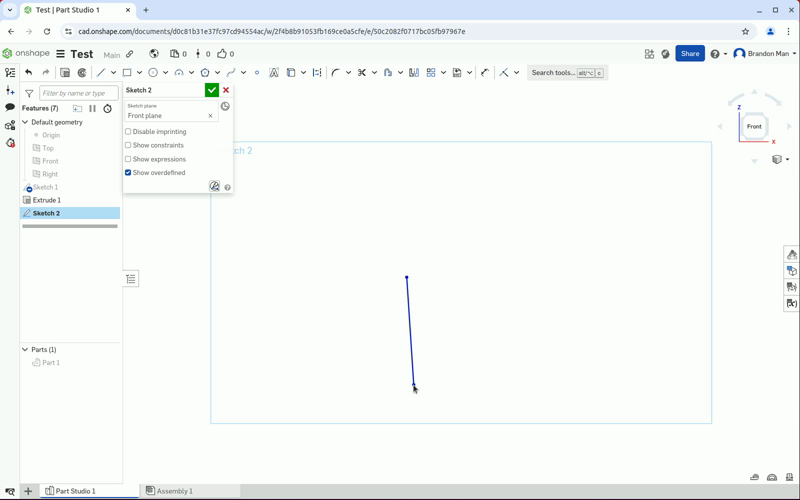
key(a)
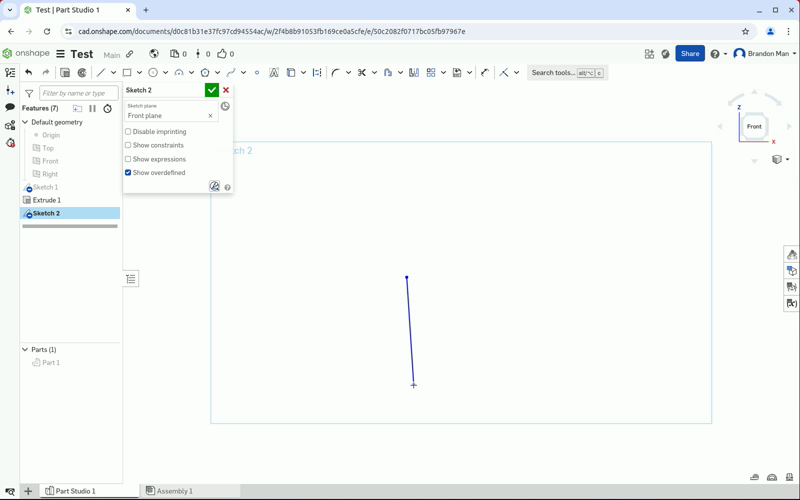
mouse_move(413, 384)
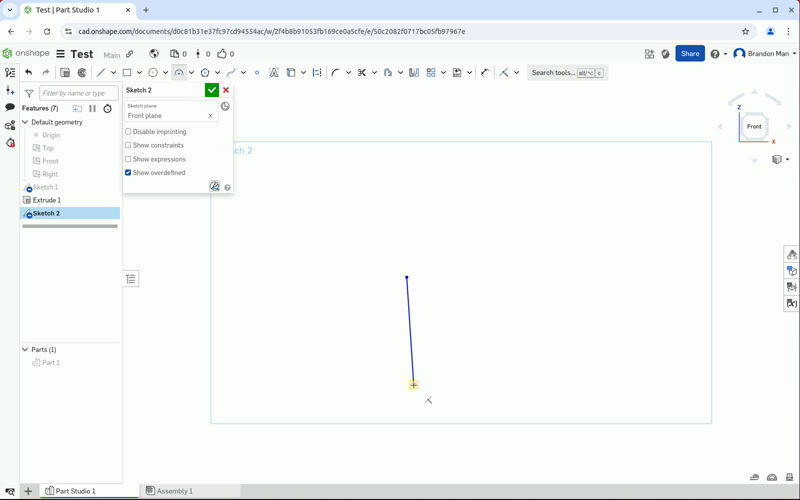
click(413, 384)
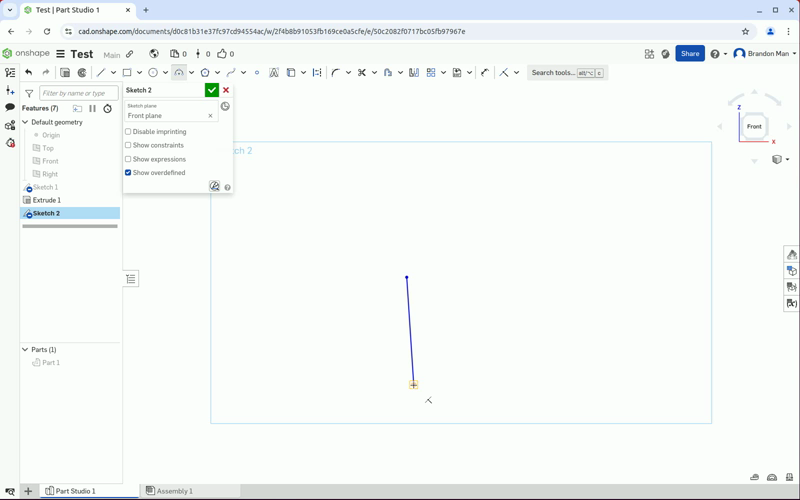
key_down(shift)
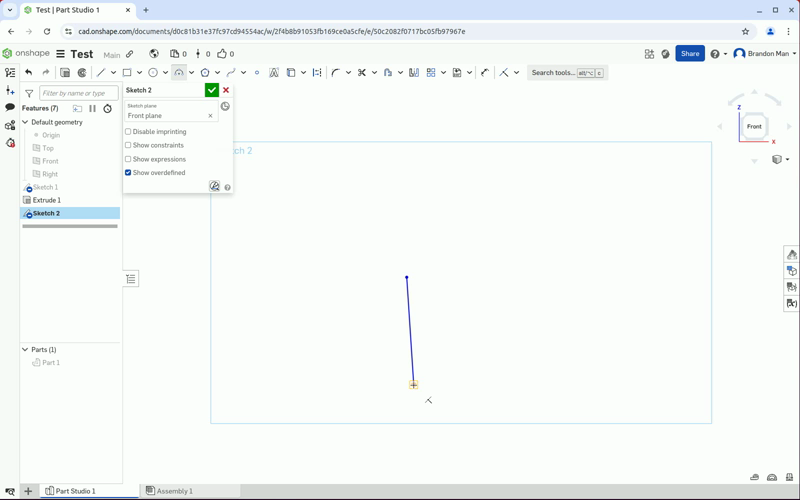
mouse_move(433, 390)
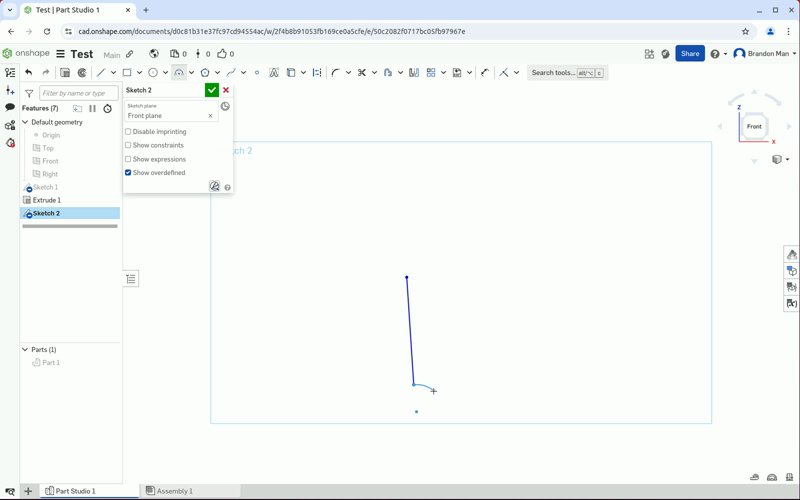
click(433, 390)
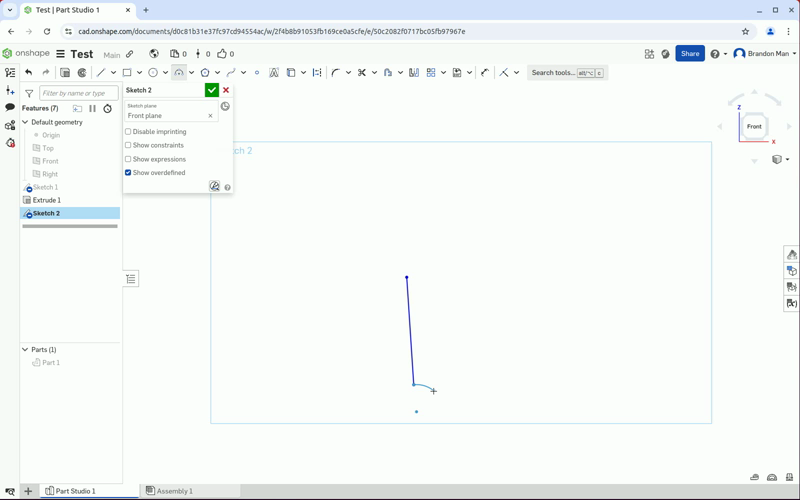
mouse_move(421, 394)
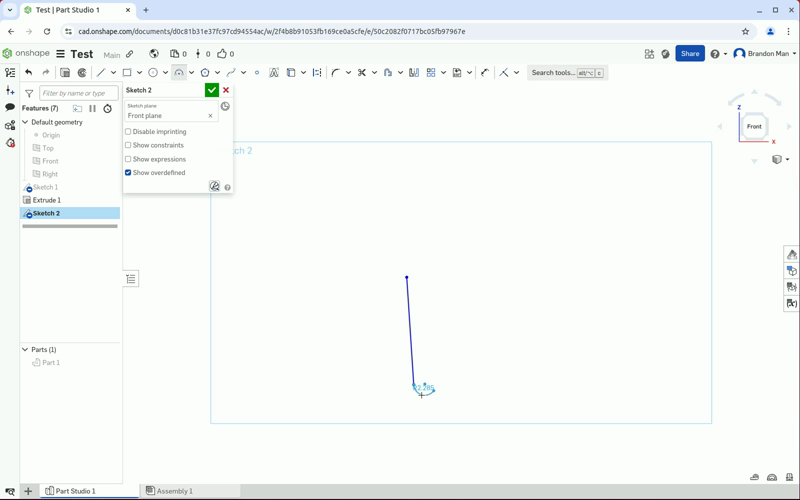
click(421, 394)
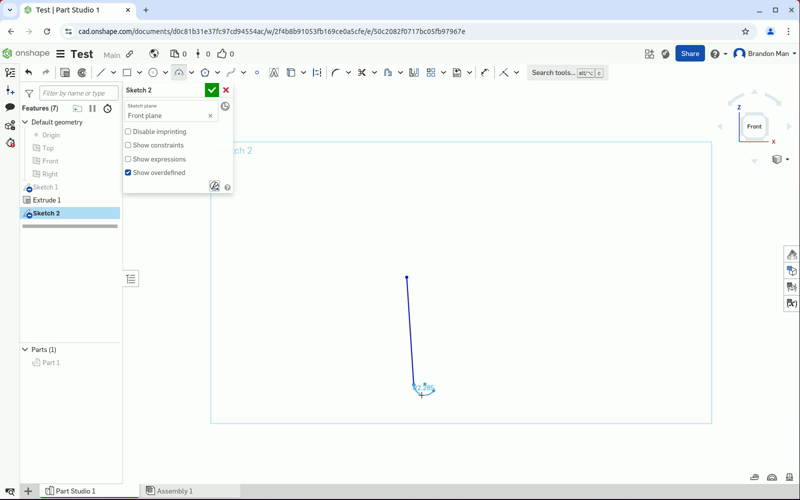
key_up(shift)
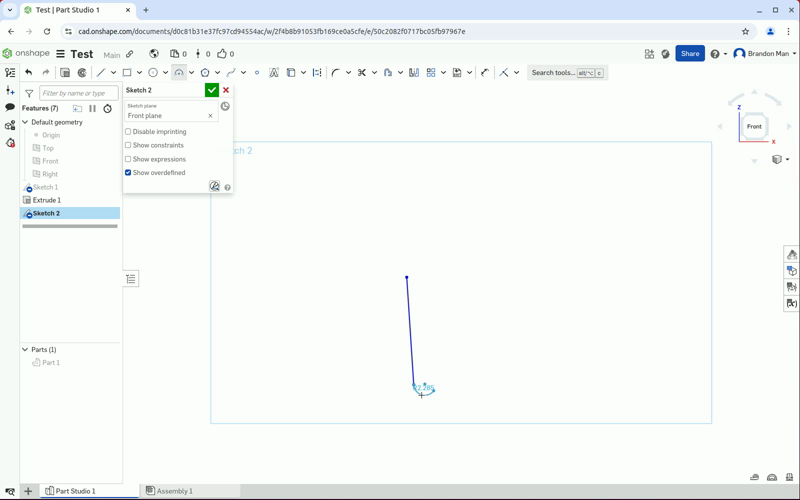
key(esc)
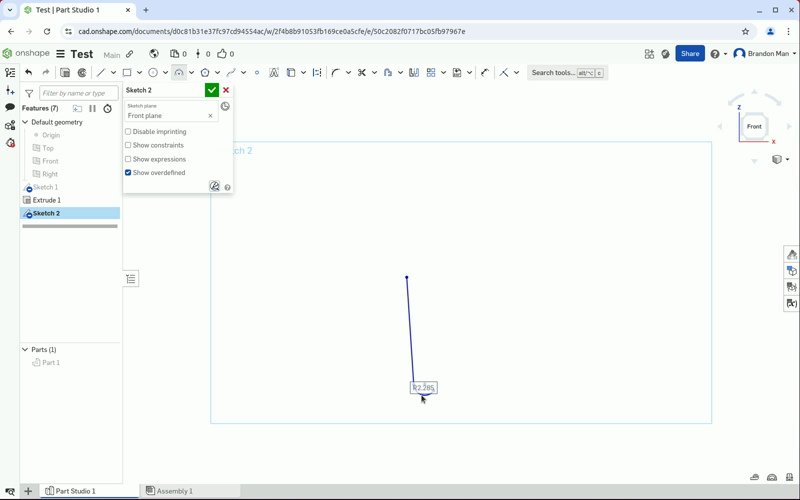
key(l)
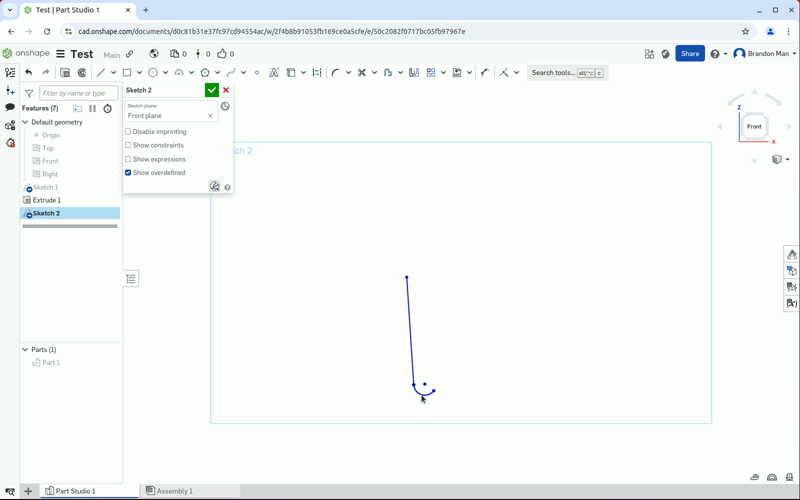
mouse_move(433, 390)
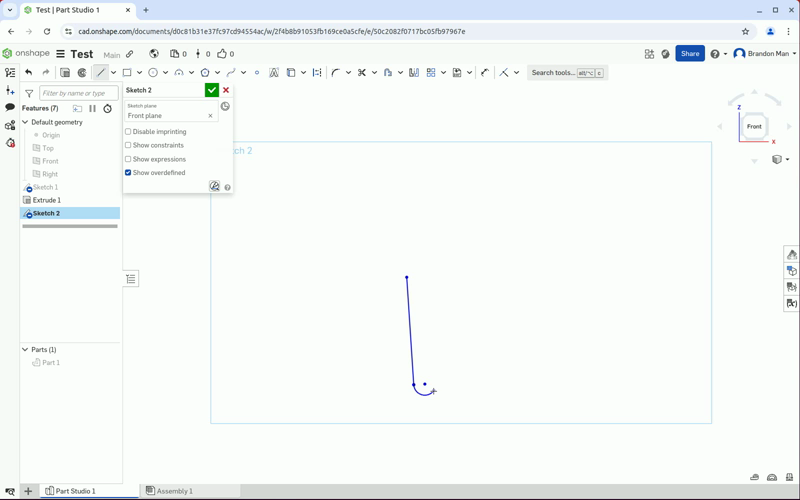
click(433, 390)
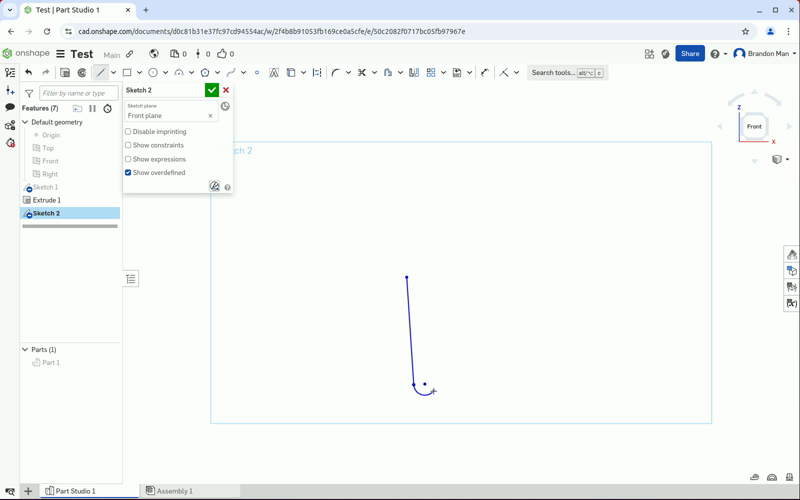
key_down(shift)
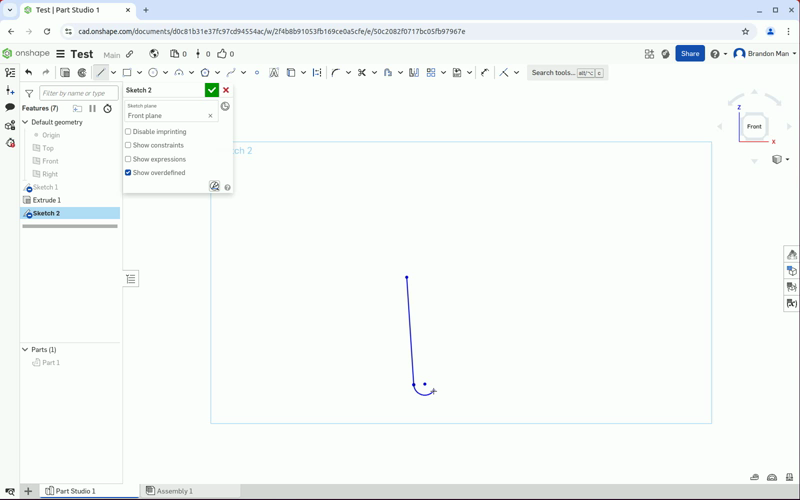
mouse_move(538, 282)
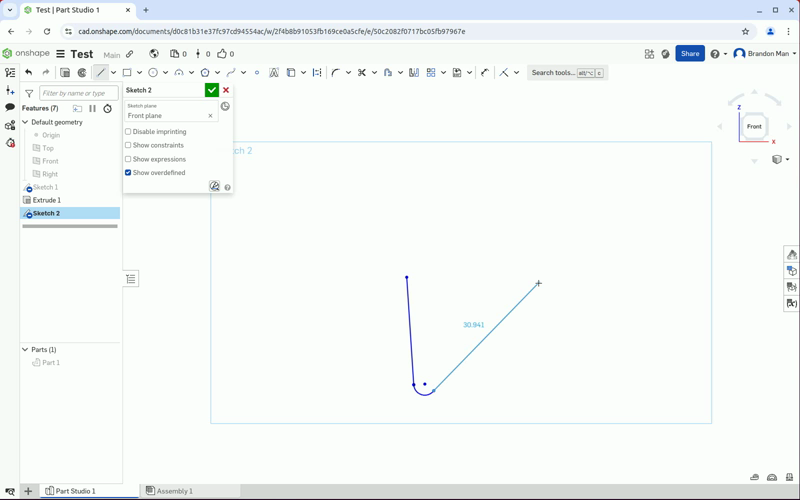
click(538, 282)
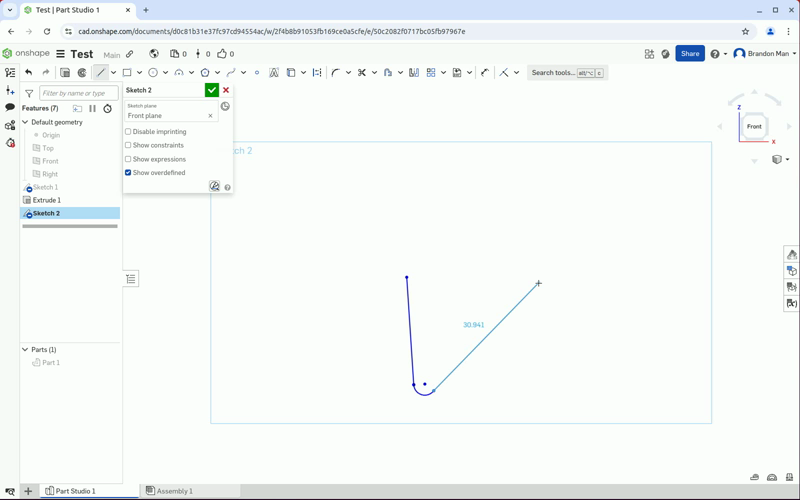
key_up(shift)
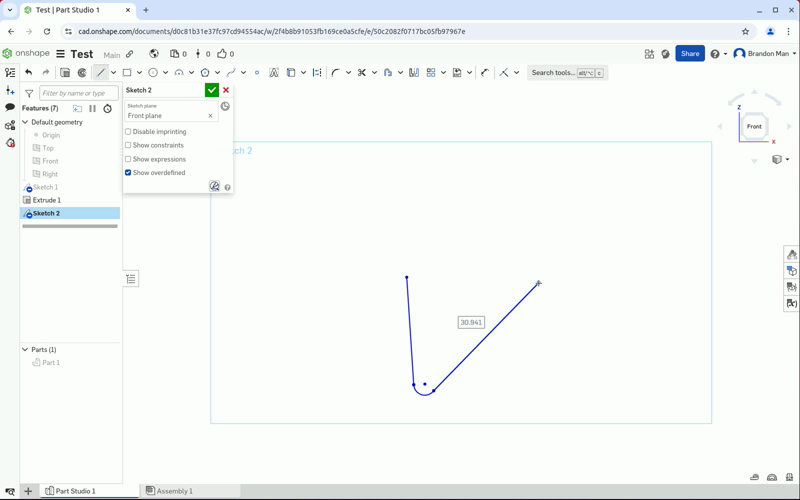
key(esc)
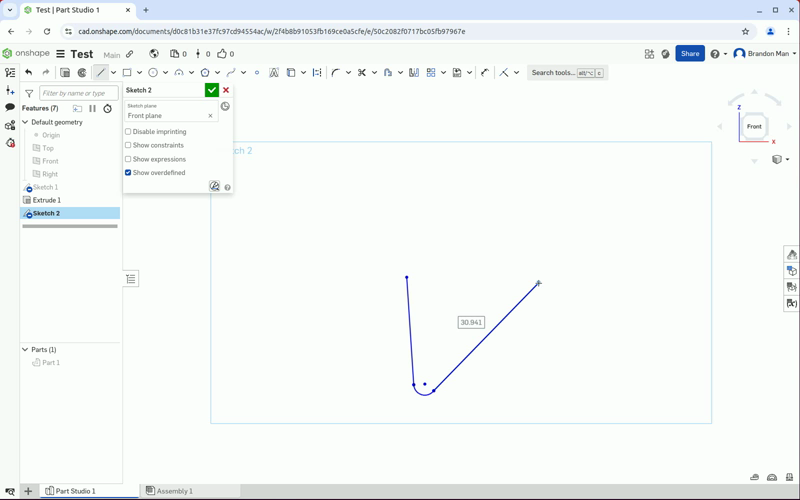
key(a)
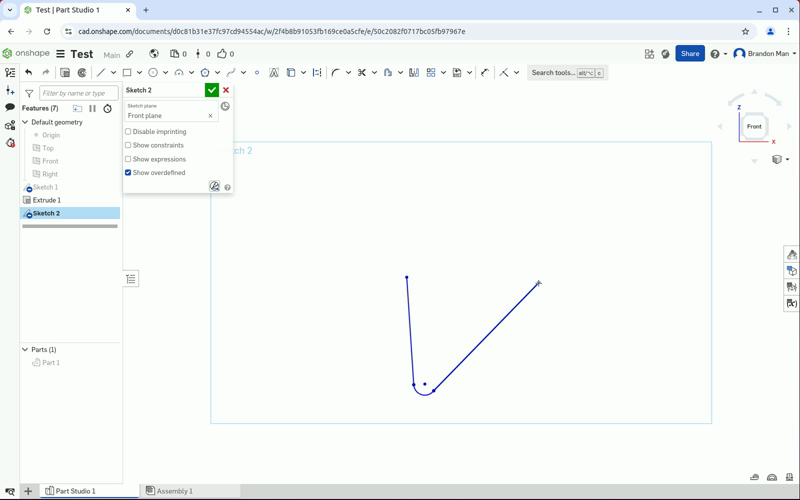
mouse_move(538, 282)
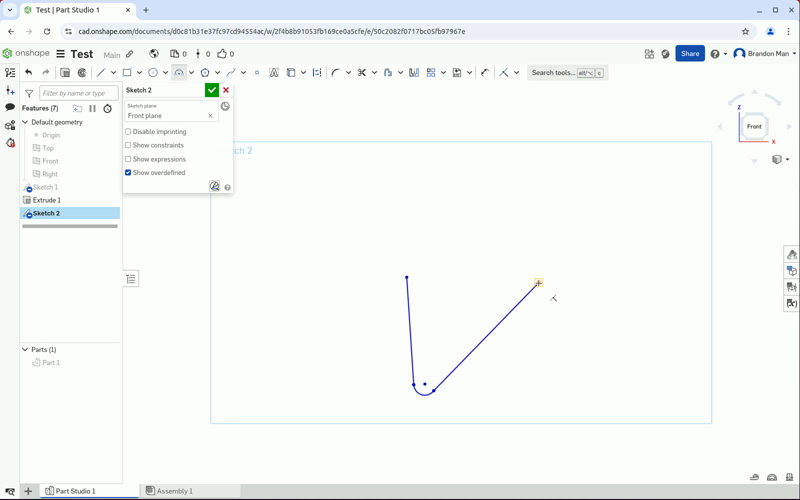
click(538, 282)
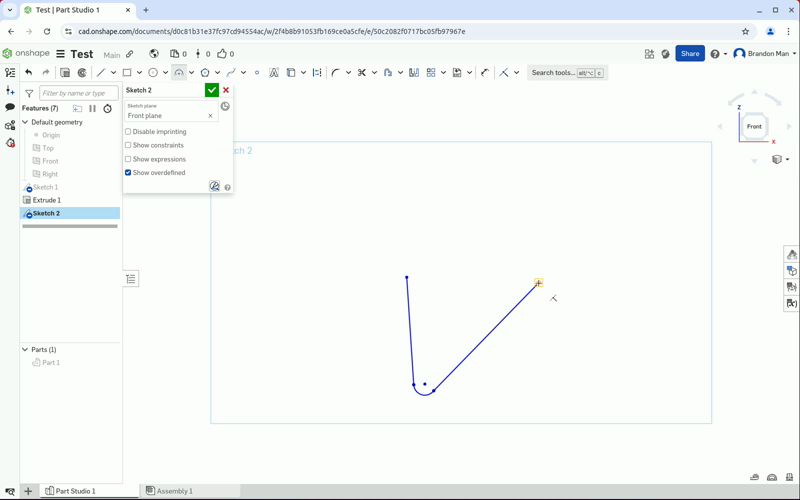
key_down(shift)
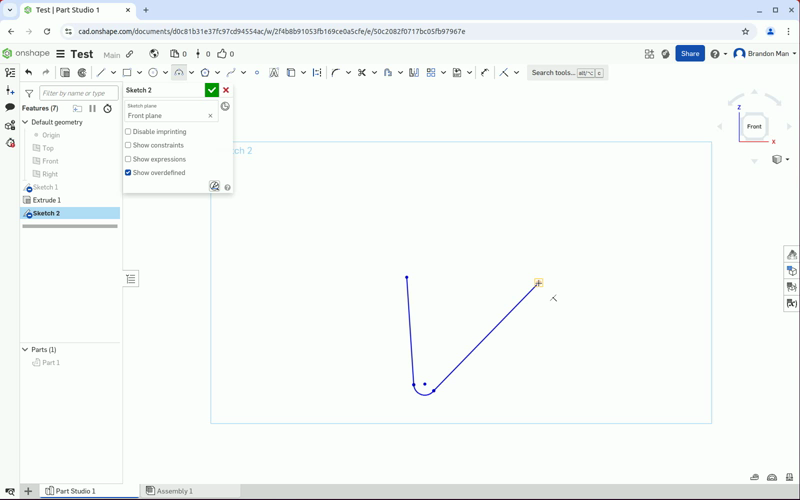
mouse_move(530, 264)
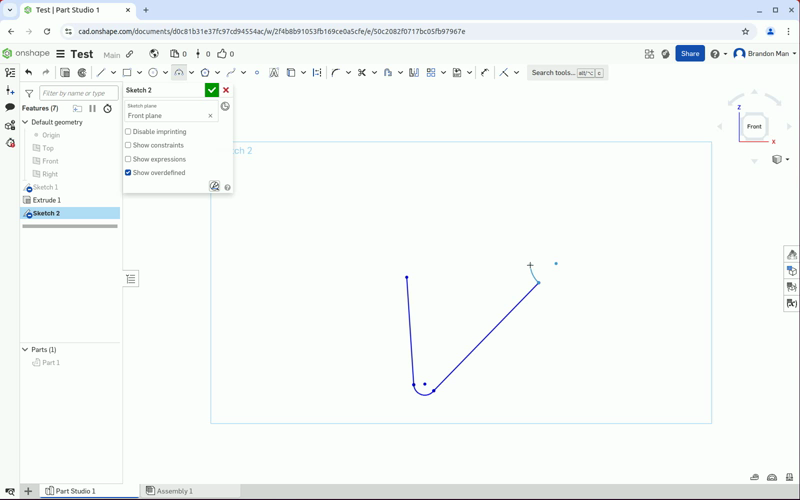
click(530, 264)
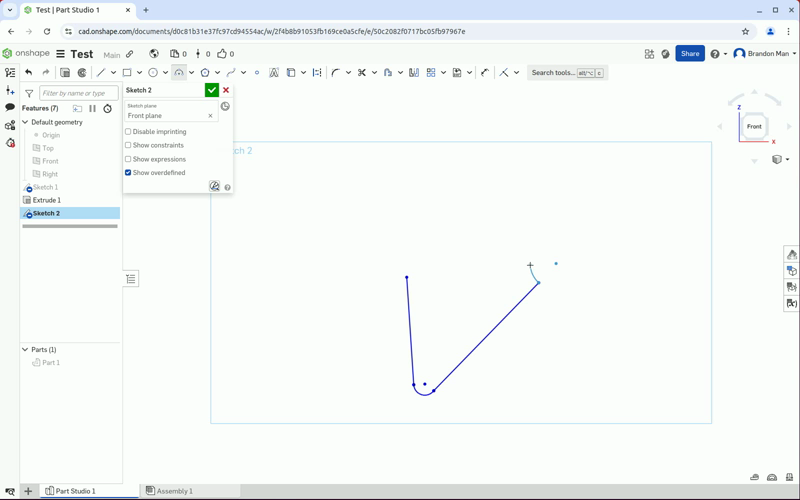
mouse_move(540, 270)
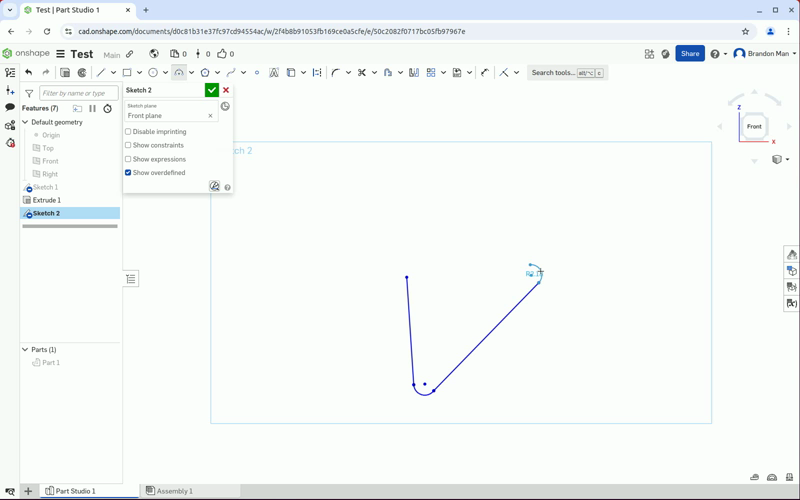
click(540, 270)
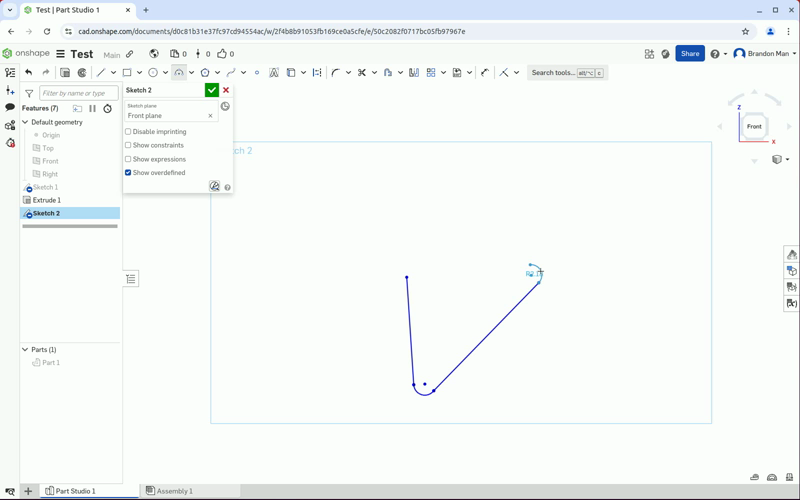
key_up(shift)
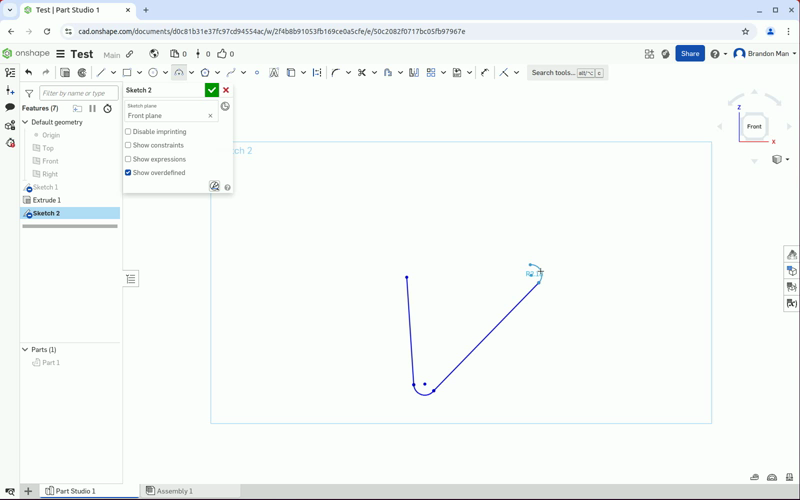
key(esc)
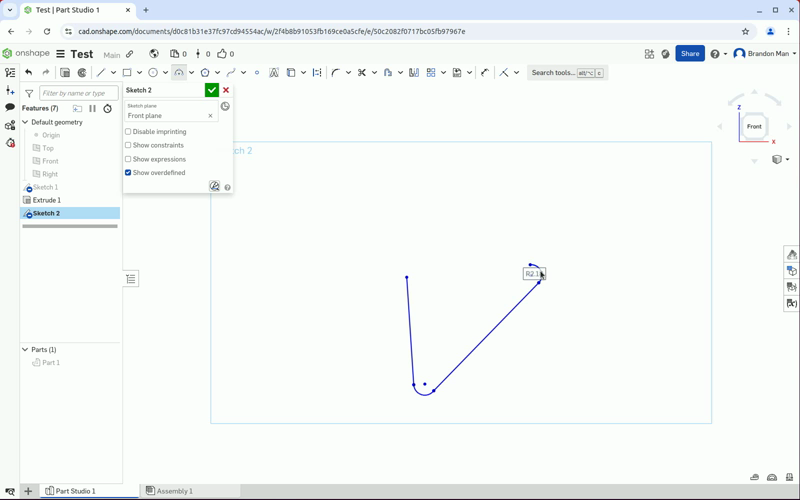
key(l)
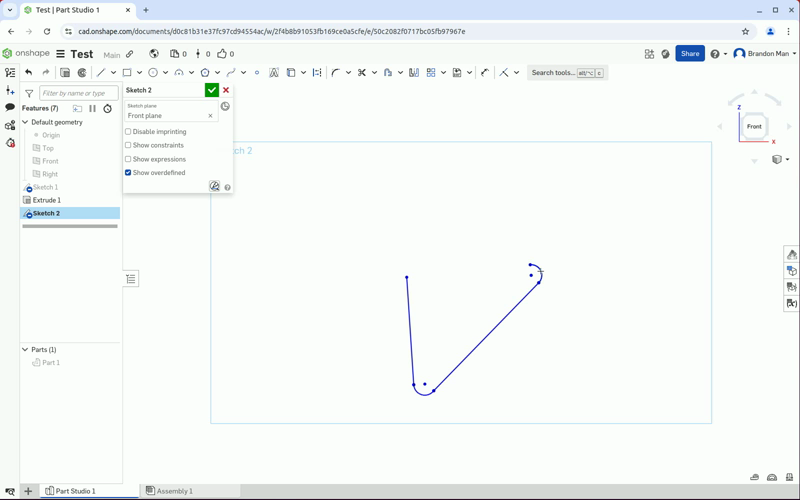
mouse_move(530, 264)
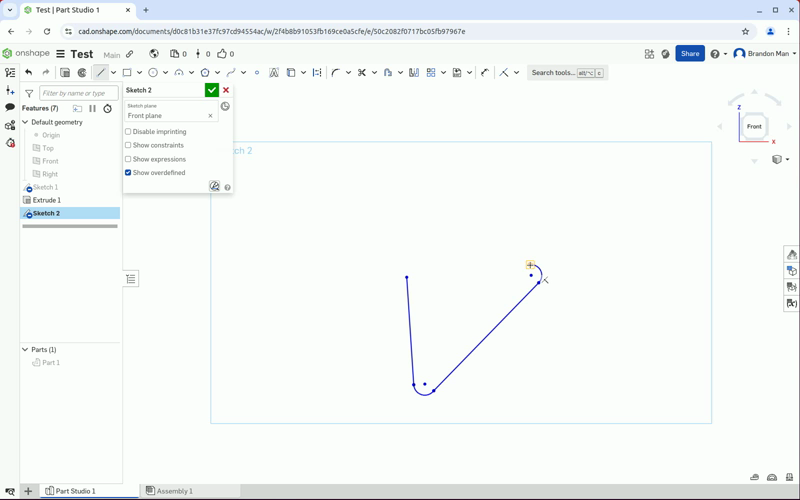
click(530, 264)
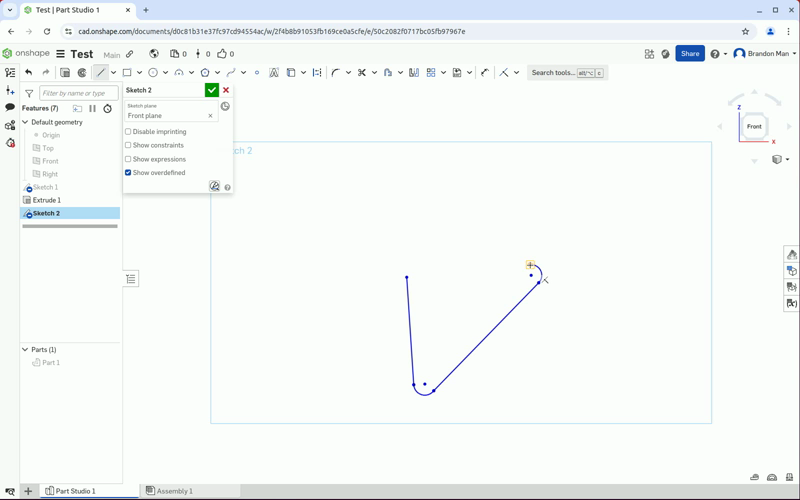
key_down(shift)
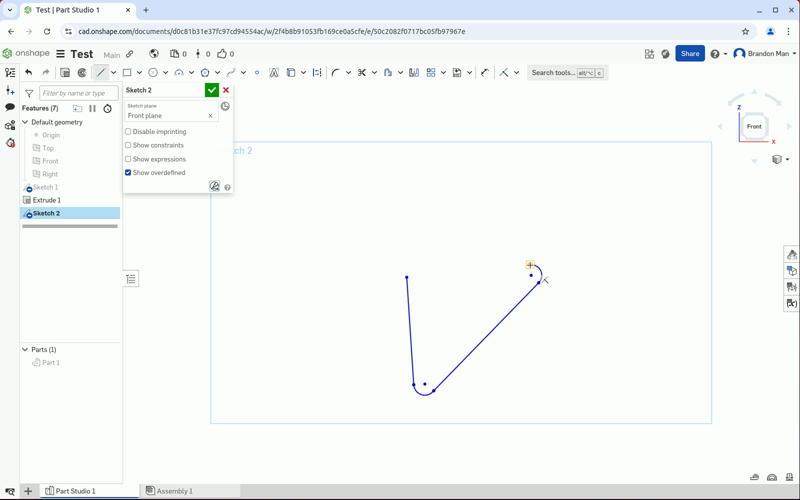
mouse_move(418, 264)
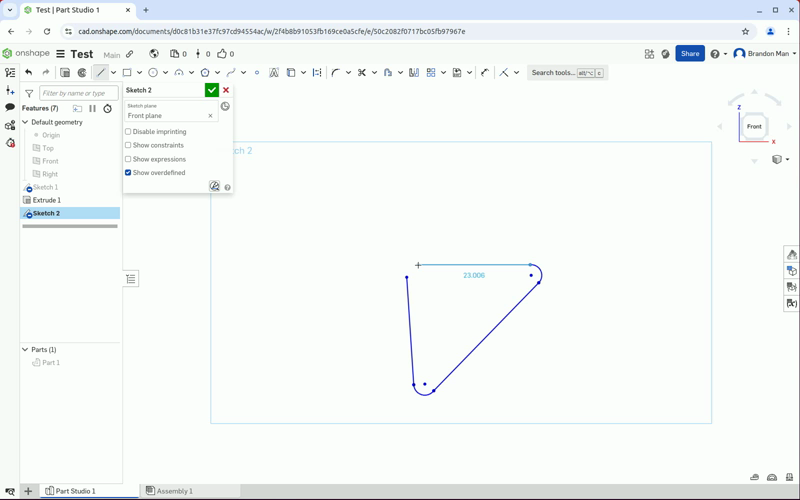
click(418, 264)
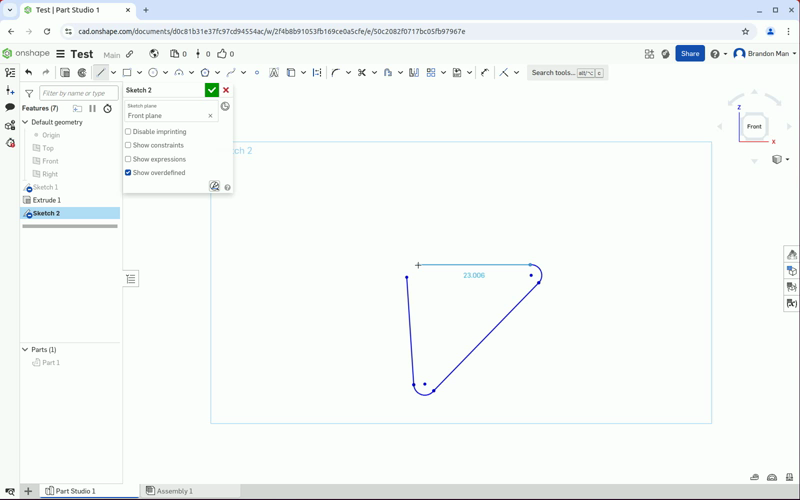
key_up(shift)
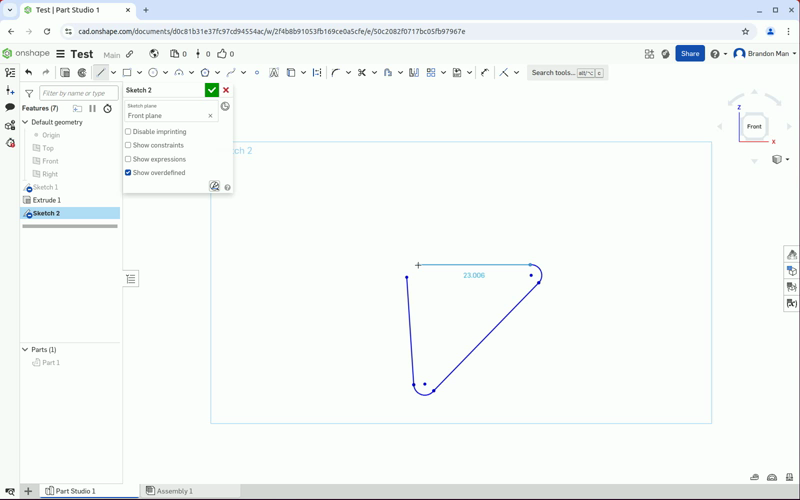
key(esc)
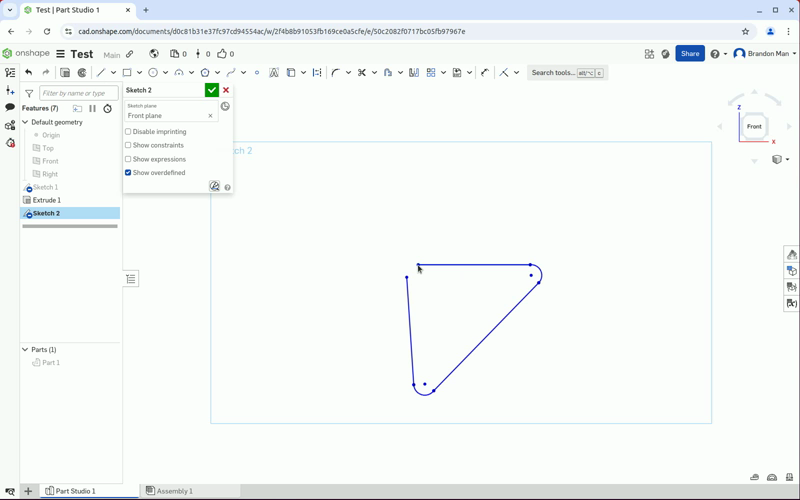
key(a)
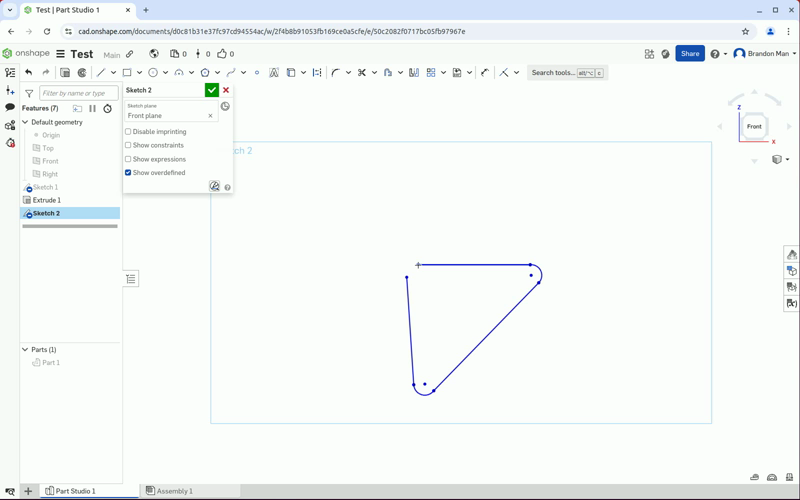
mouse_move(418, 264)
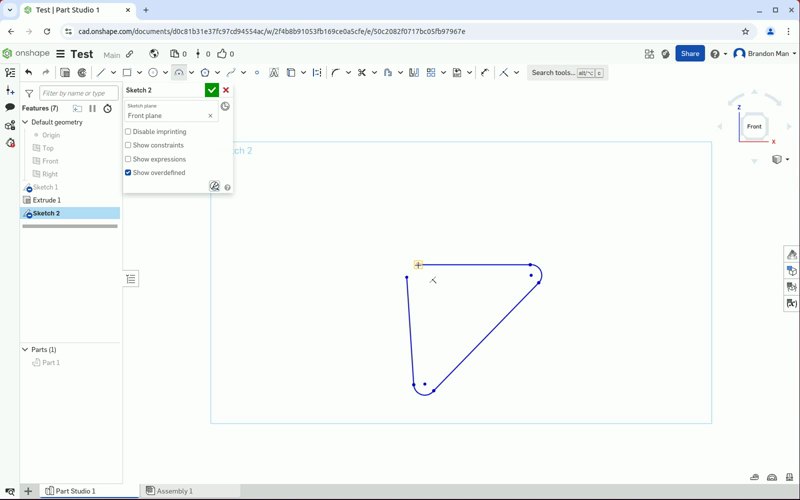
click(418, 264)
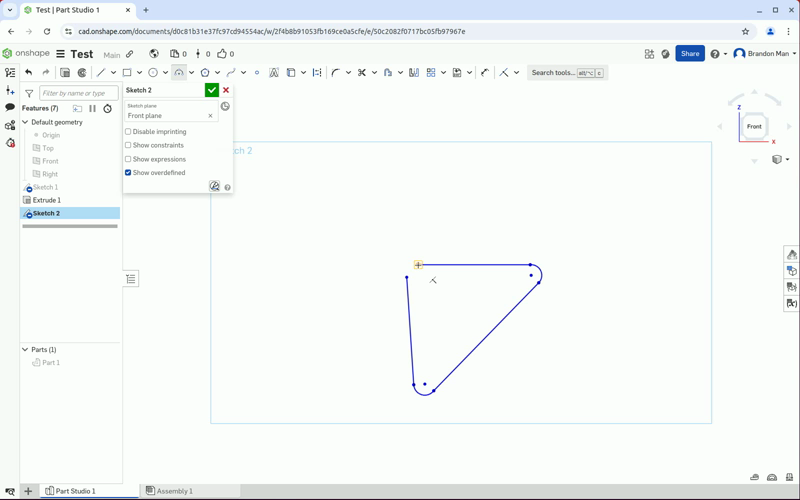
key_down(shift)
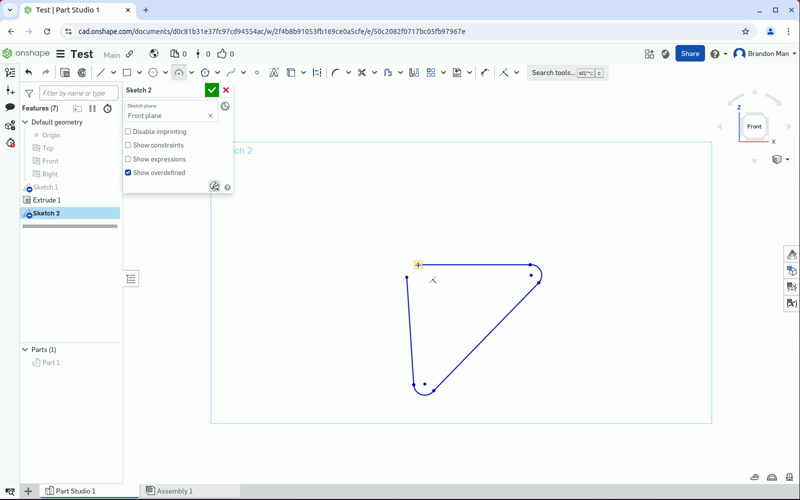
mouse_move(406, 275)
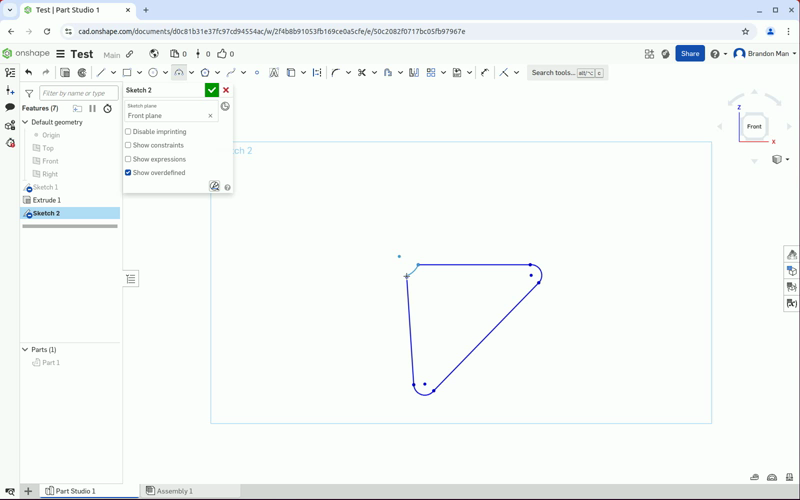
scroll(6)
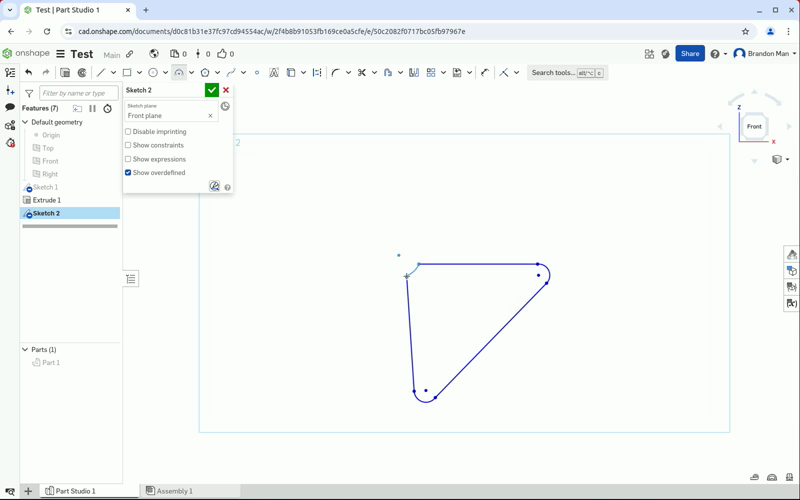
scroll(6)
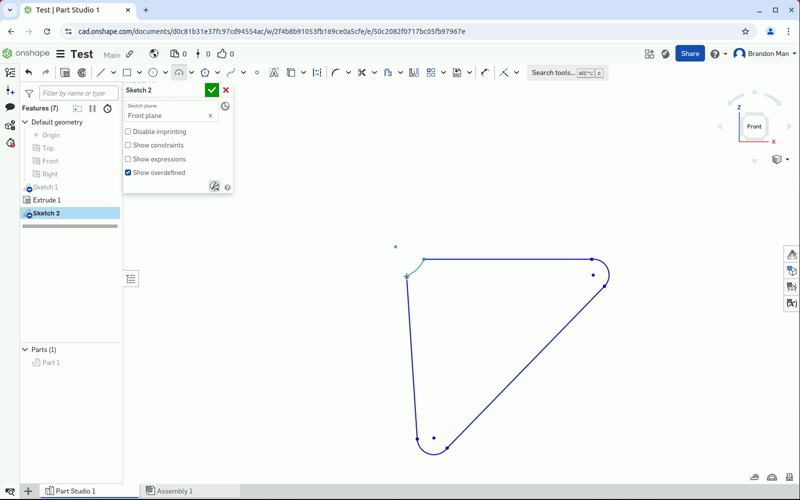
scroll(6)
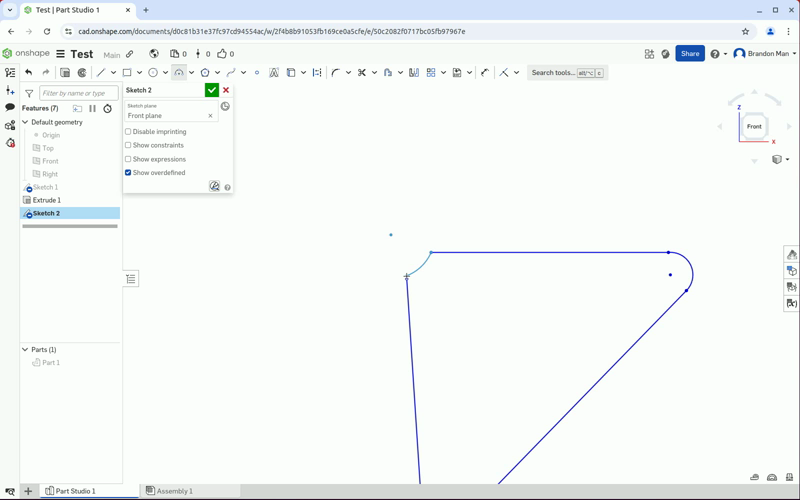
scroll(6)
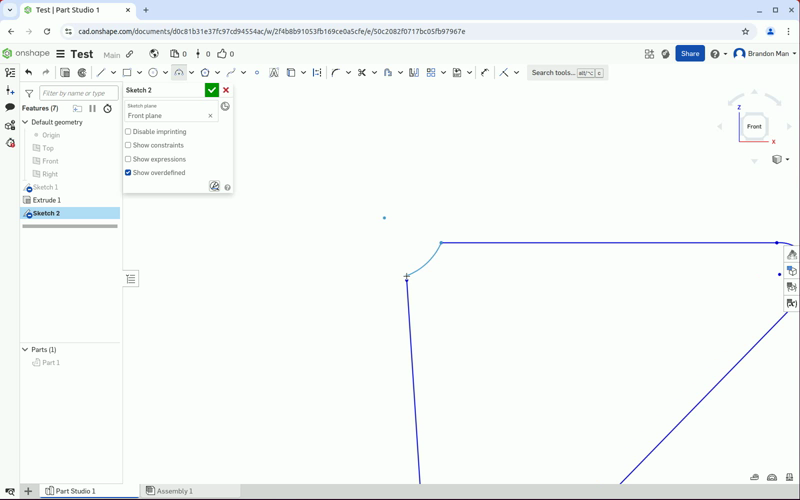
scroll(6)
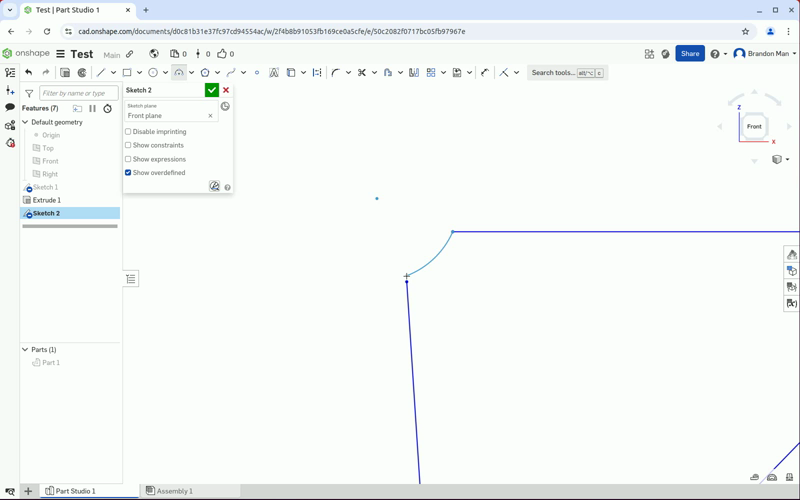
scroll(6)
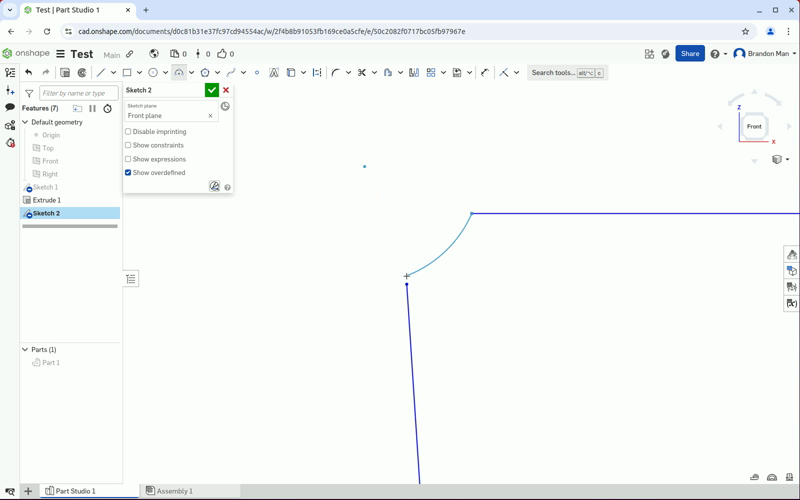
scroll(6)
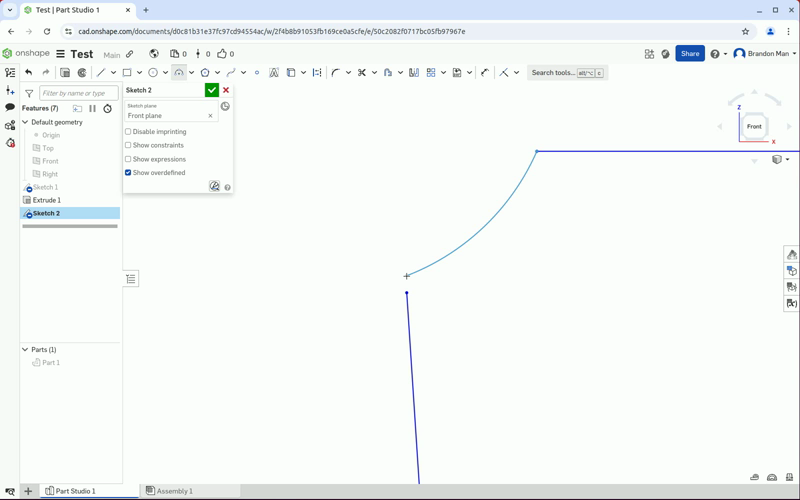
click(406, 275)
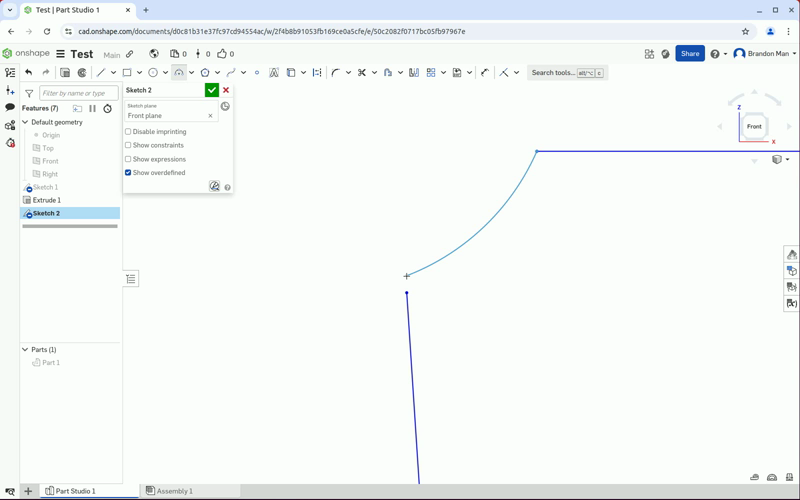
scroll(-6)
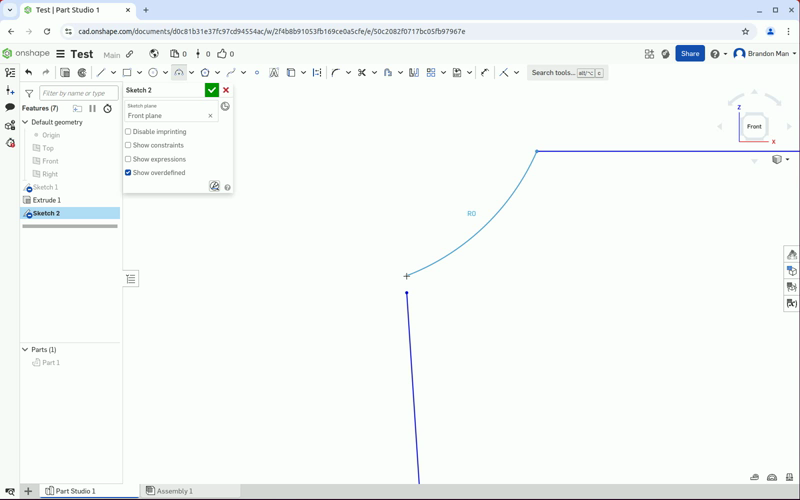
scroll(-6)
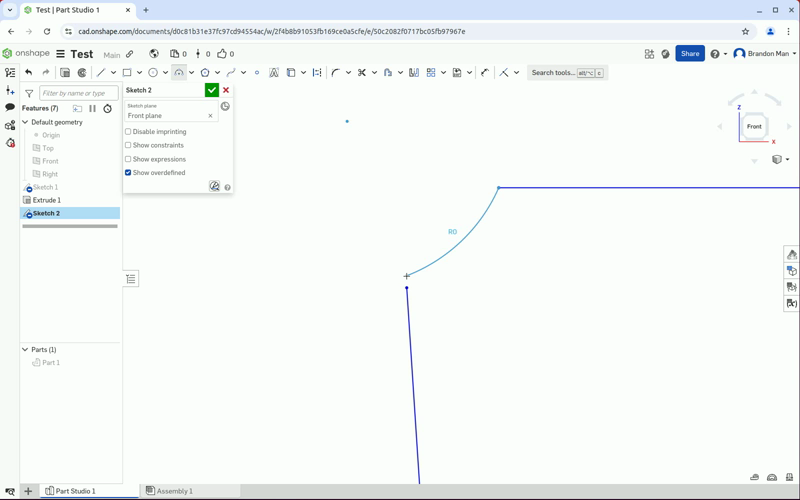
scroll(-6)
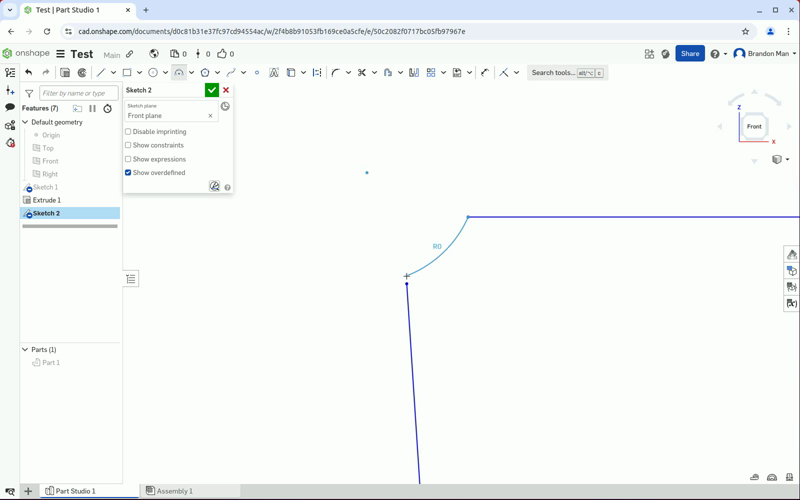
scroll(-6)
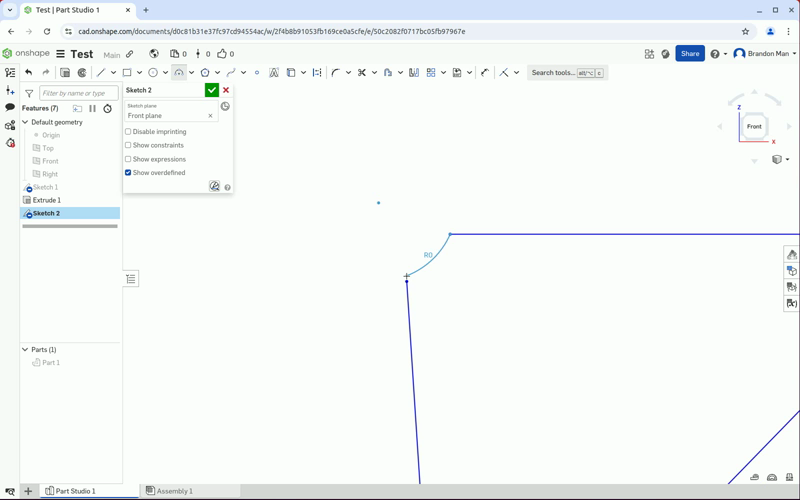
scroll(-6)
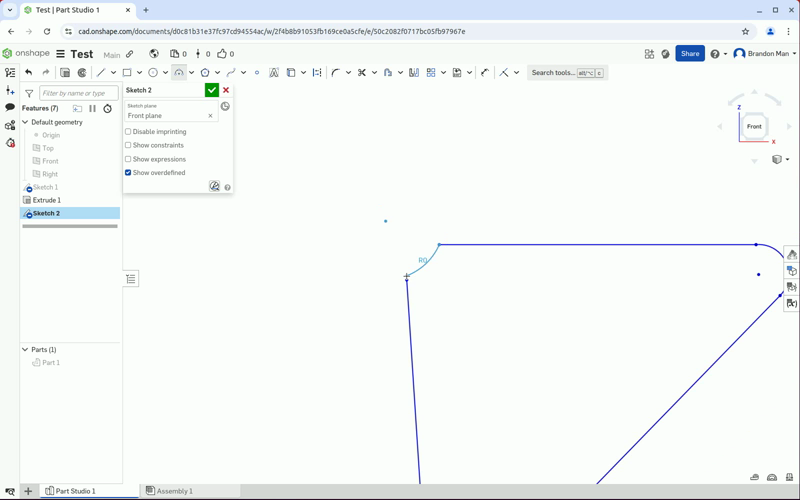
scroll(-6)
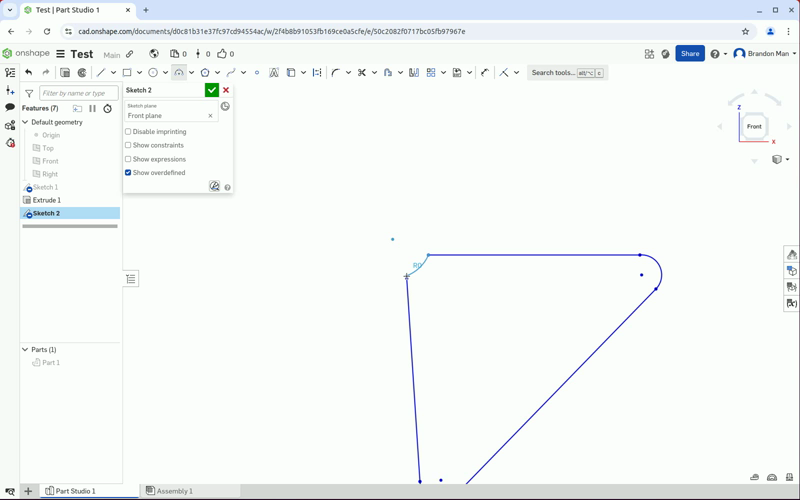
scroll(-6)
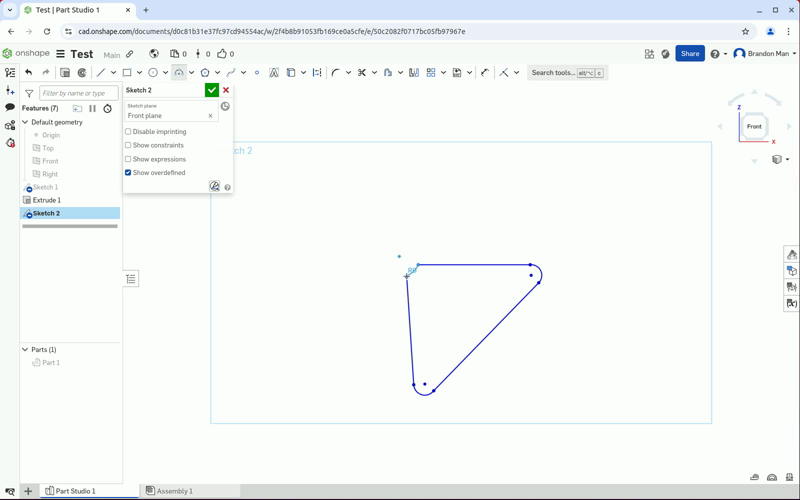
mouse_move(410, 267)
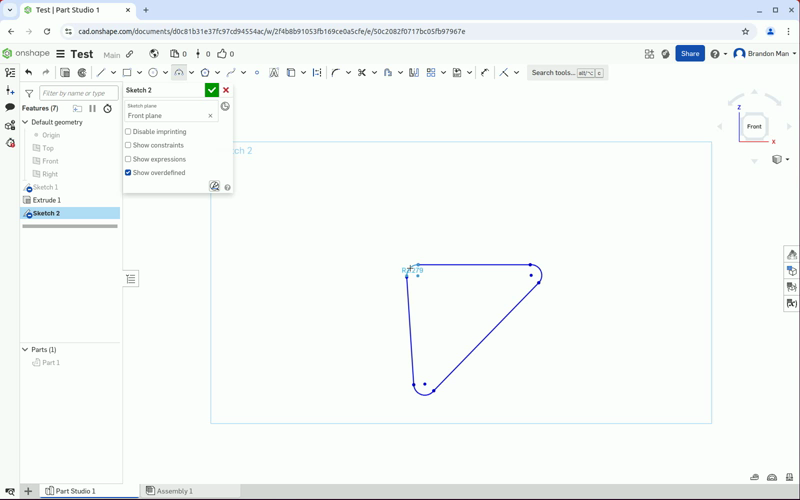
click(410, 267)
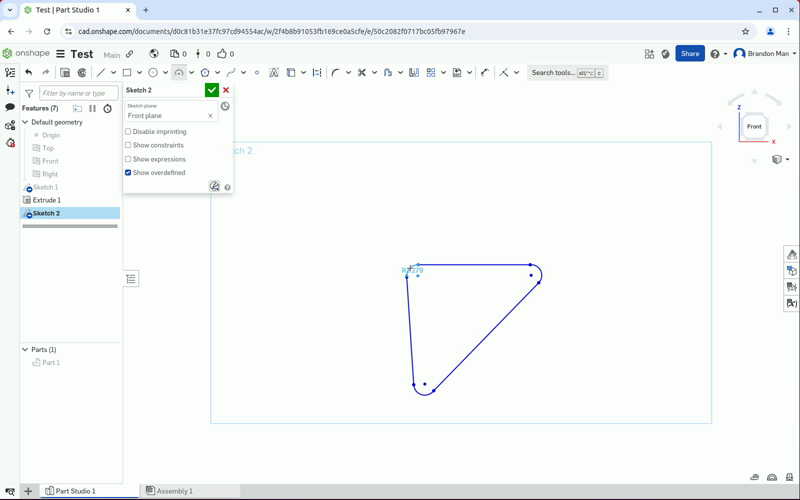
key_up(shift)
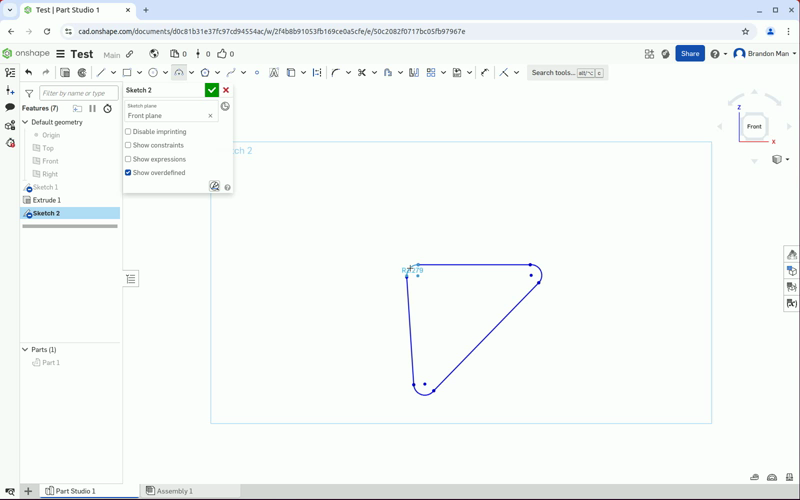
key(esc)
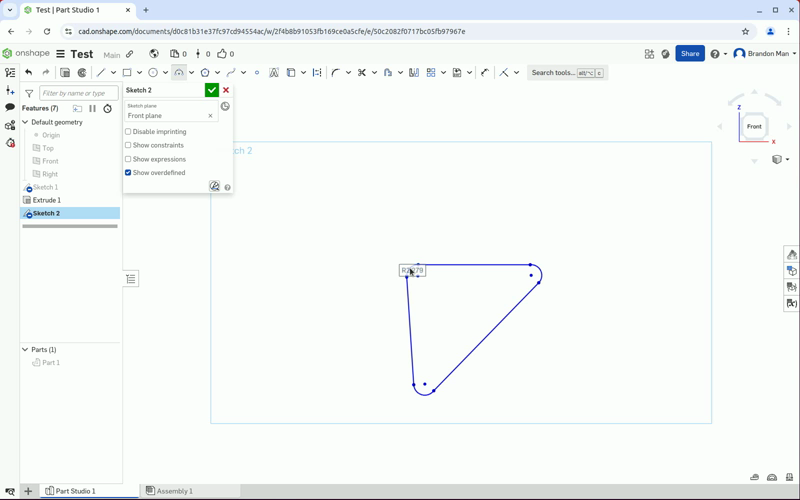
key(l)
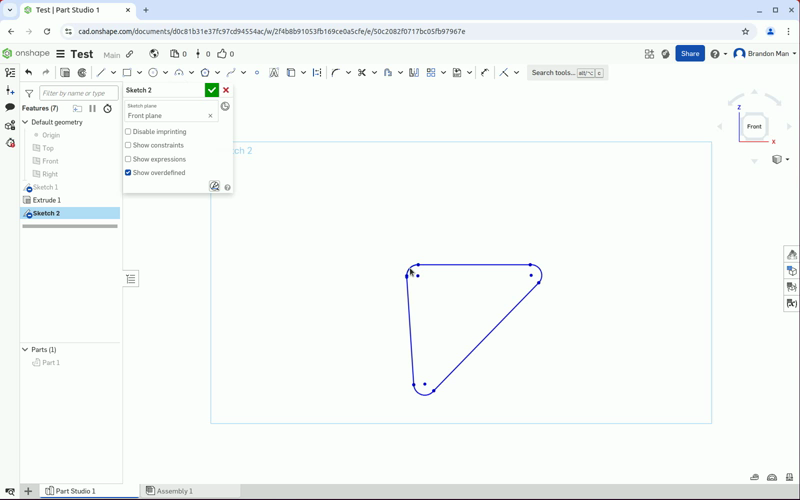
mouse_move(406, 275)
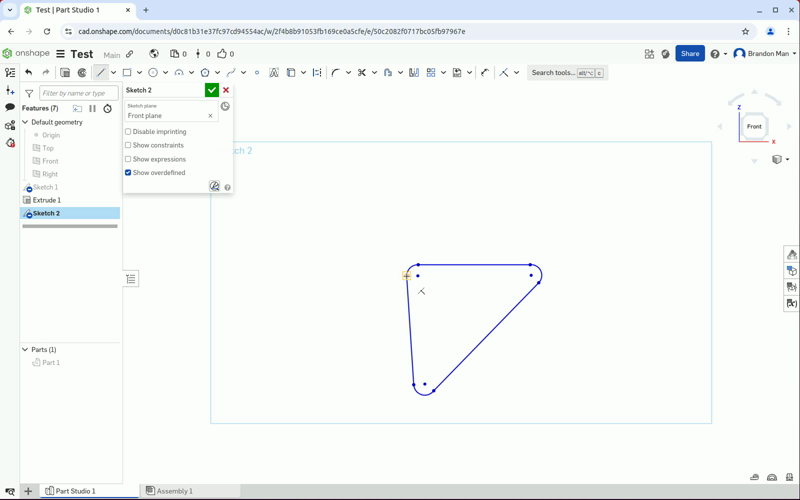
scroll(6)
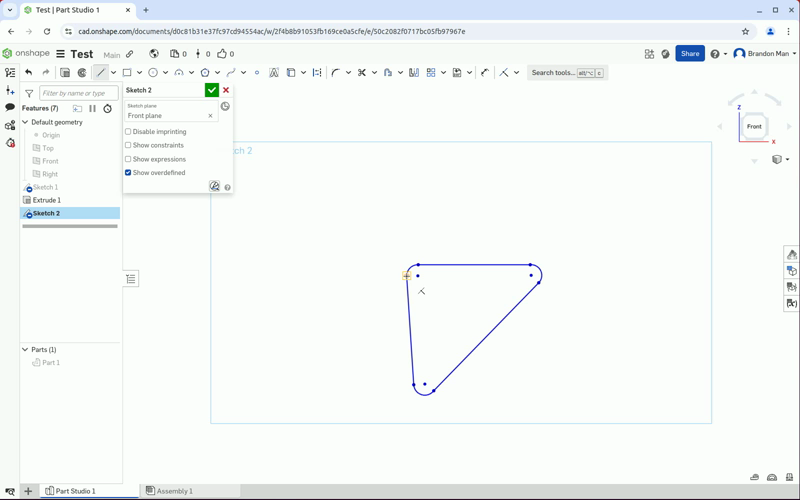
scroll(6)
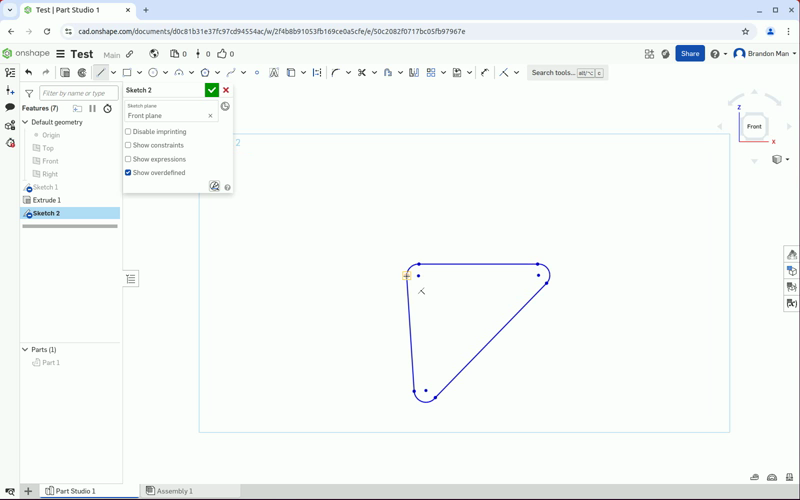
scroll(6)
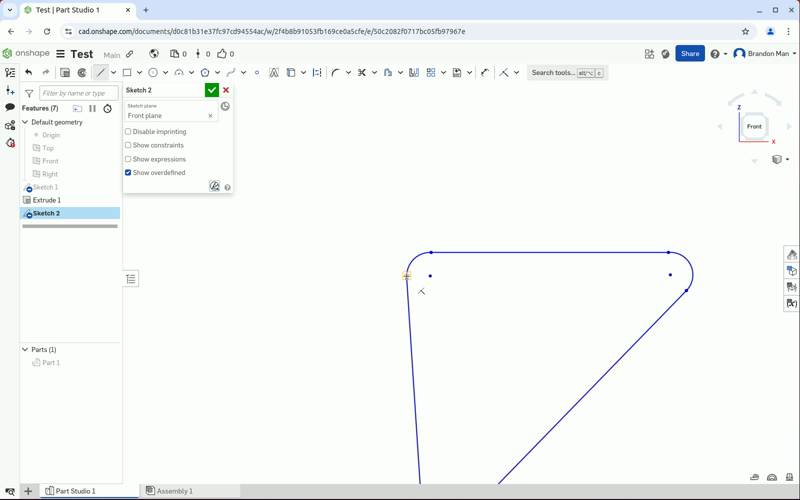
scroll(6)
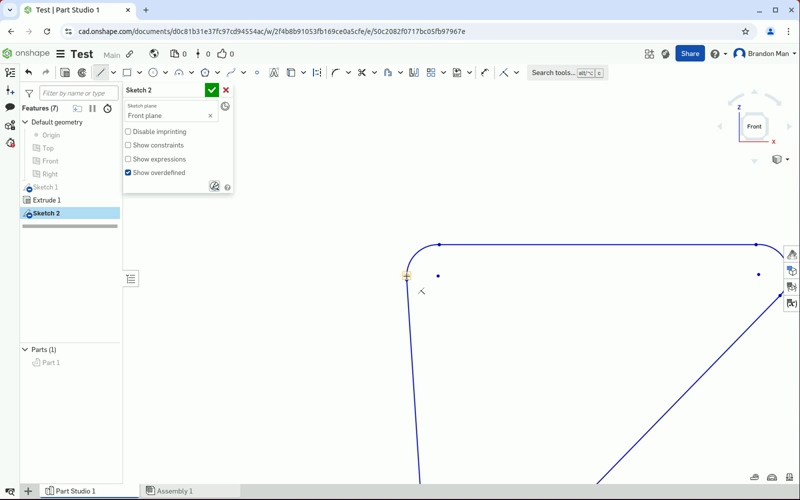
scroll(6)
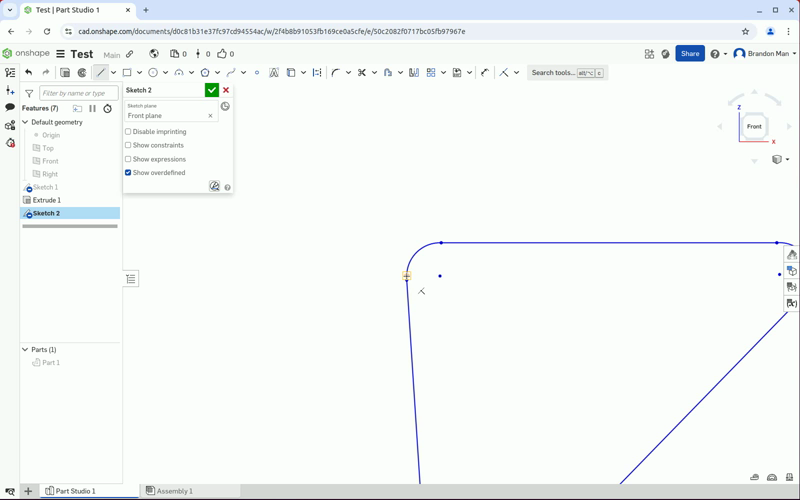
scroll(6)
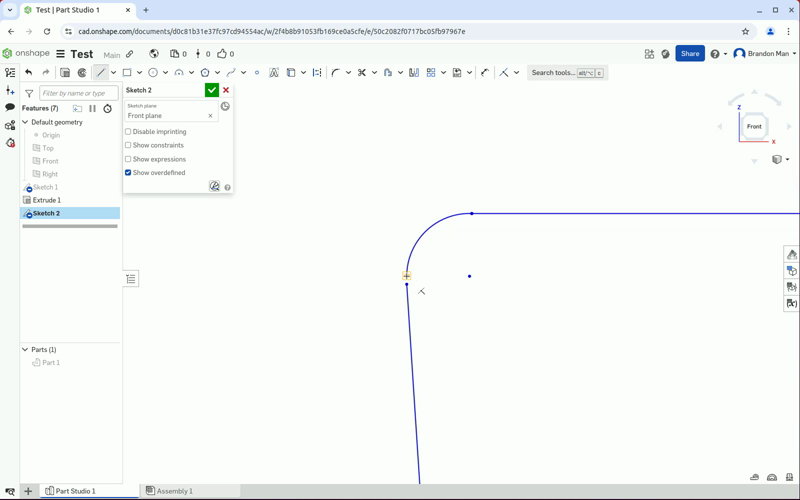
scroll(6)
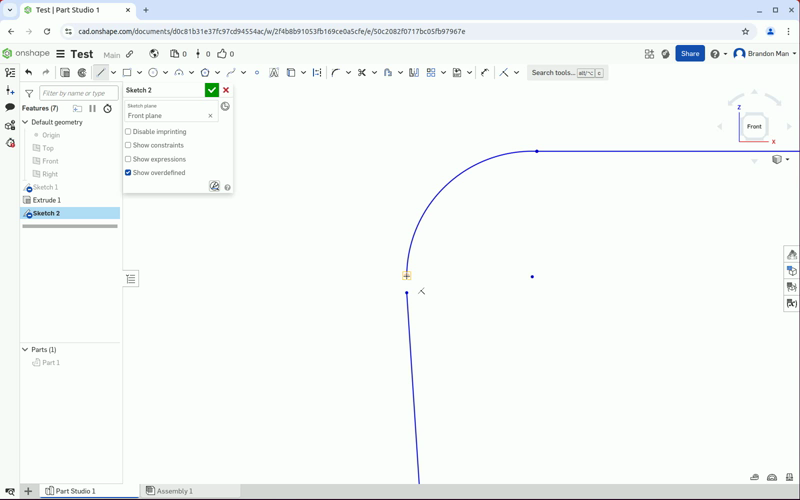
click(406, 275)
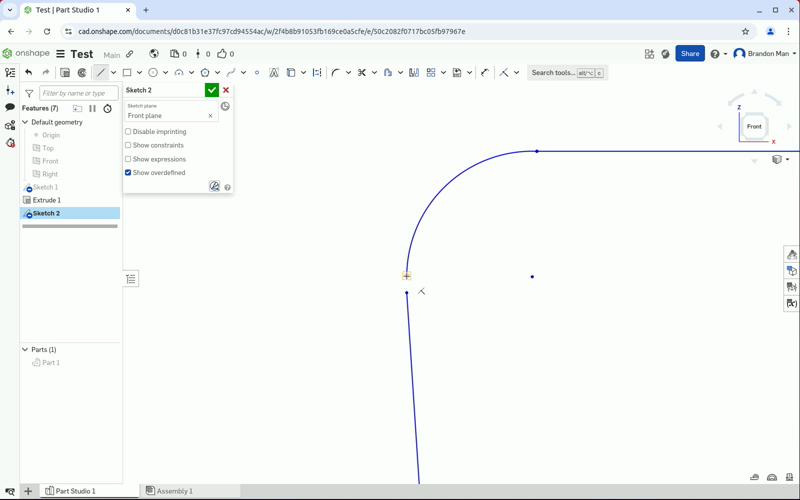
scroll(-6)
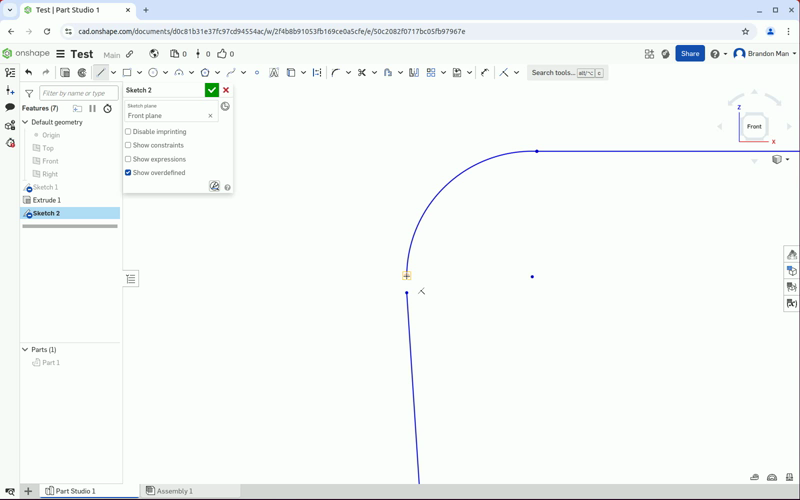
scroll(-6)
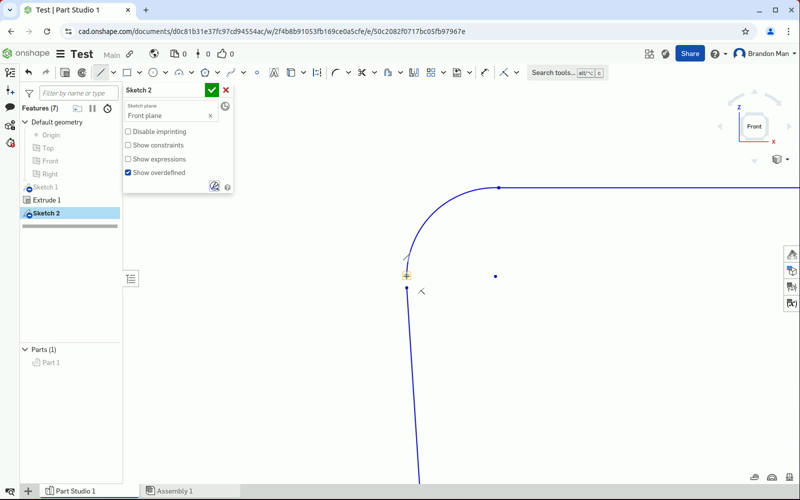
scroll(-6)
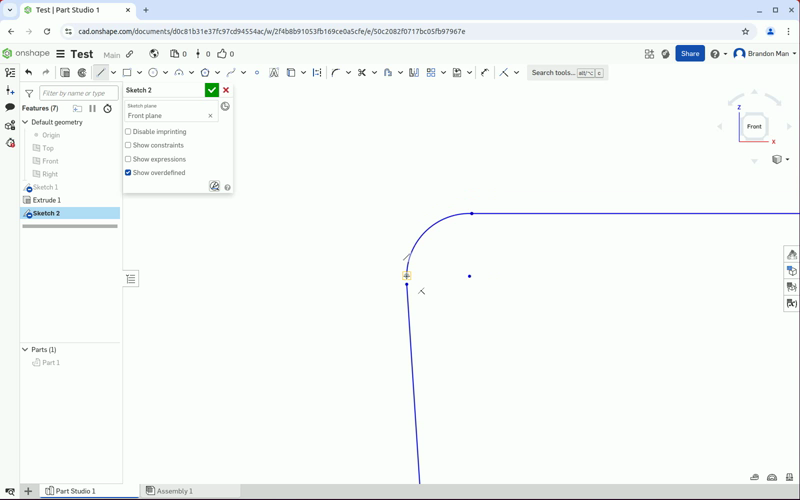
scroll(-6)
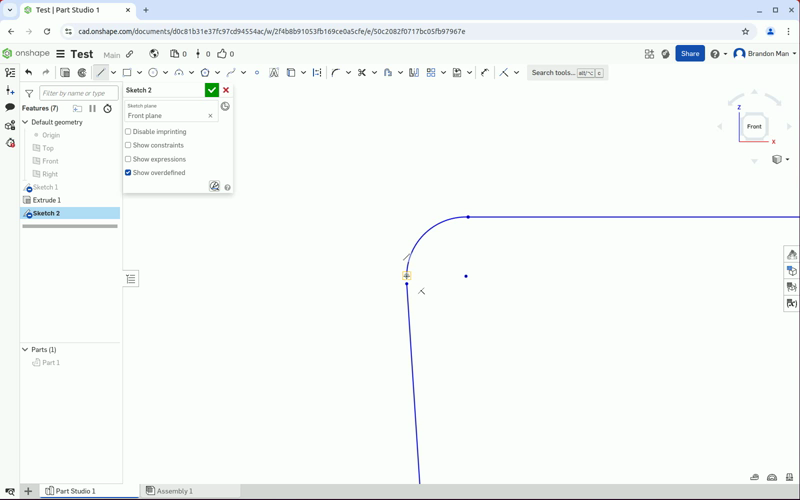
scroll(-6)
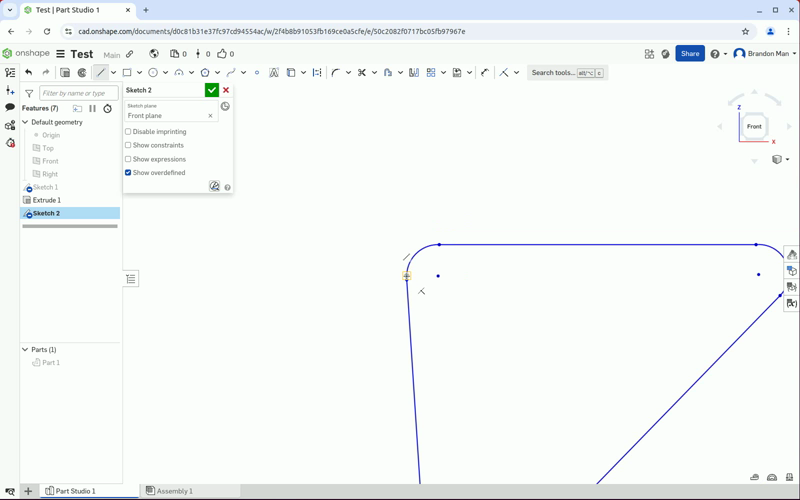
scroll(-6)
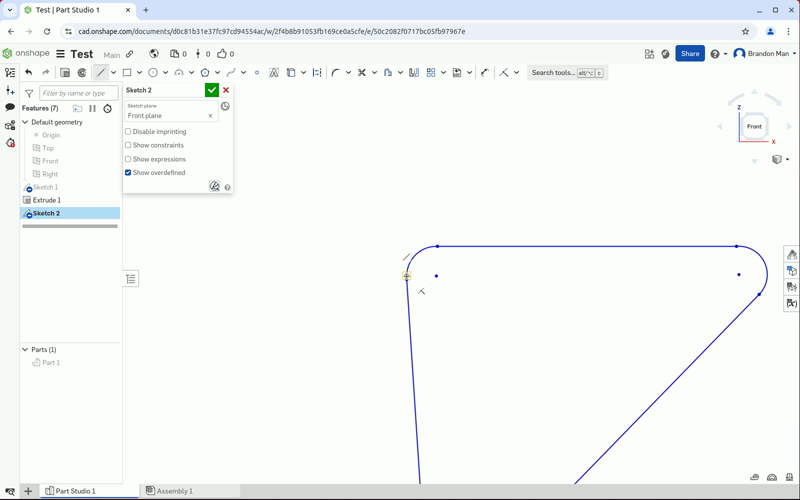
scroll(-6)
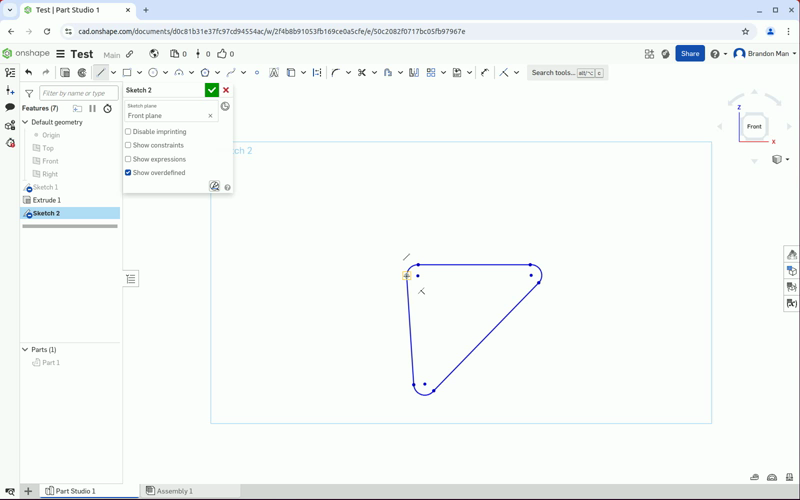
mouse_move(436, 275)
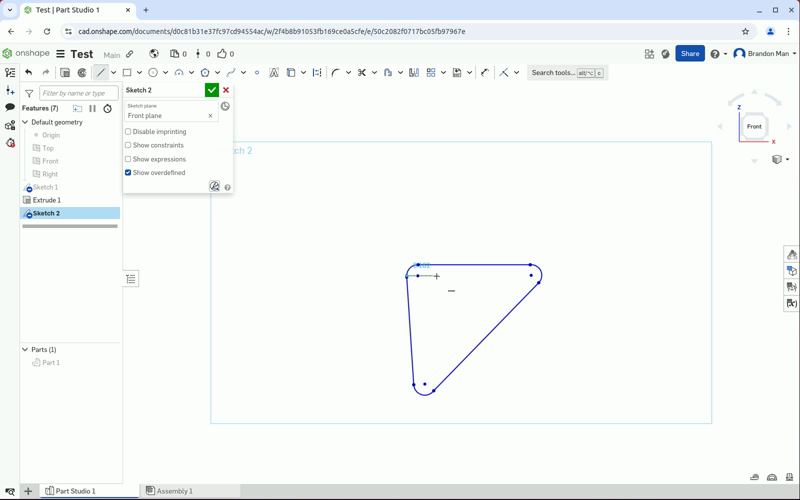
key_down(shift)
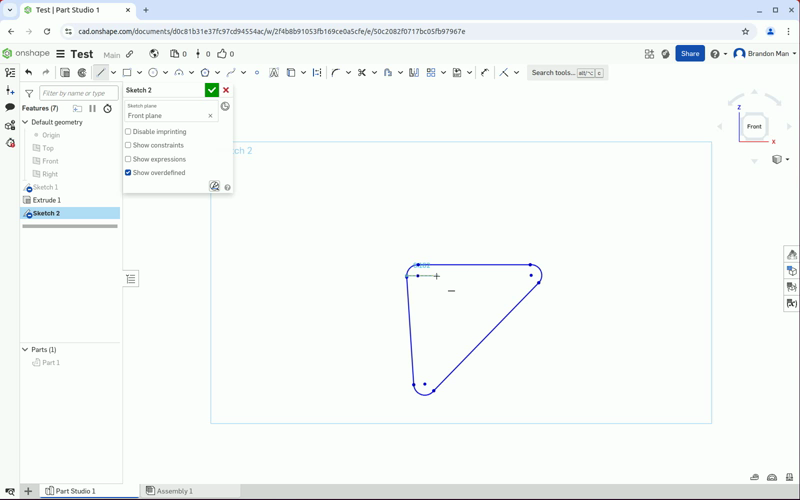
mouse_move(406, 277)
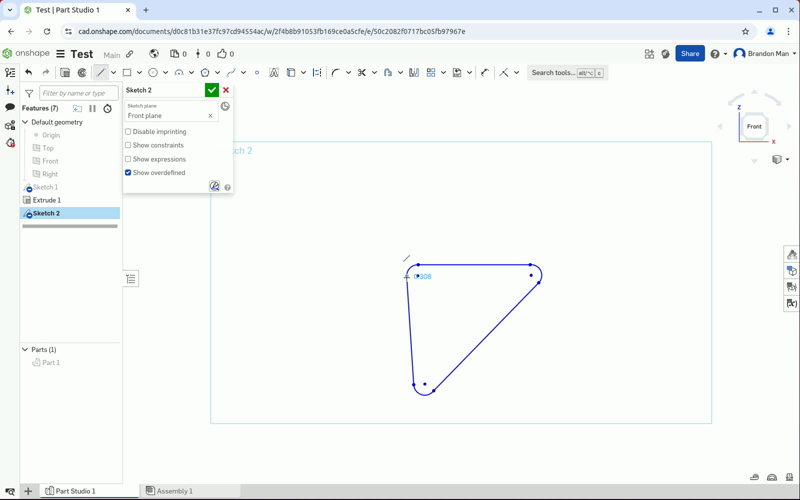
scroll(6)
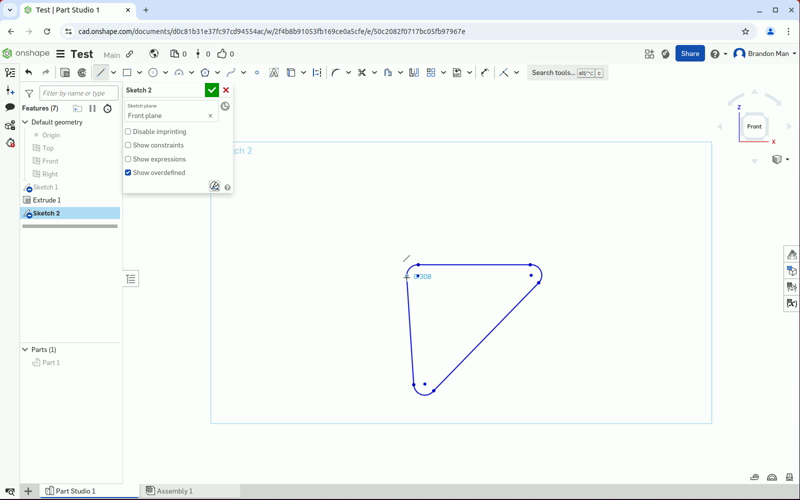
scroll(6)
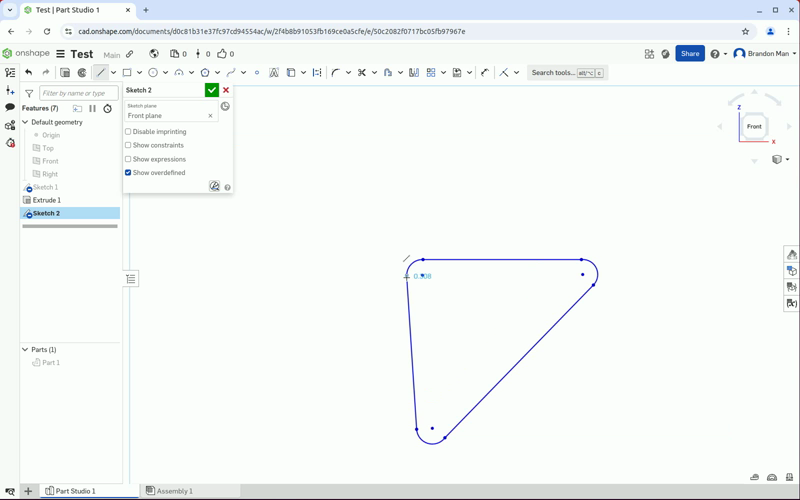
scroll(6)
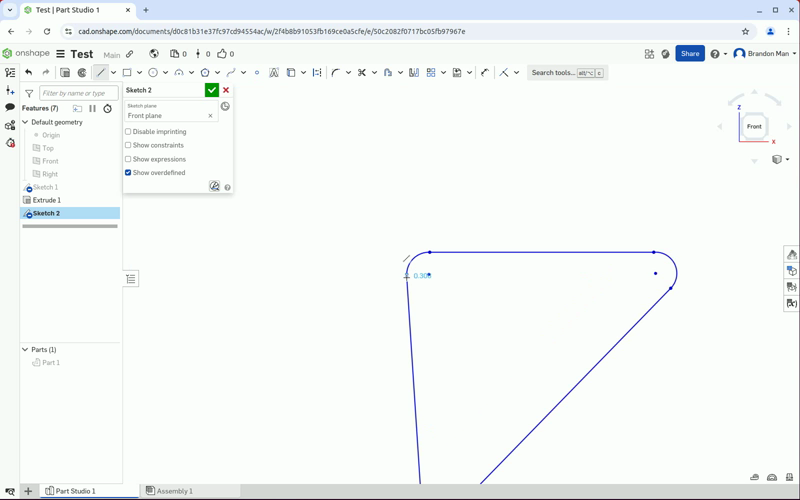
scroll(6)
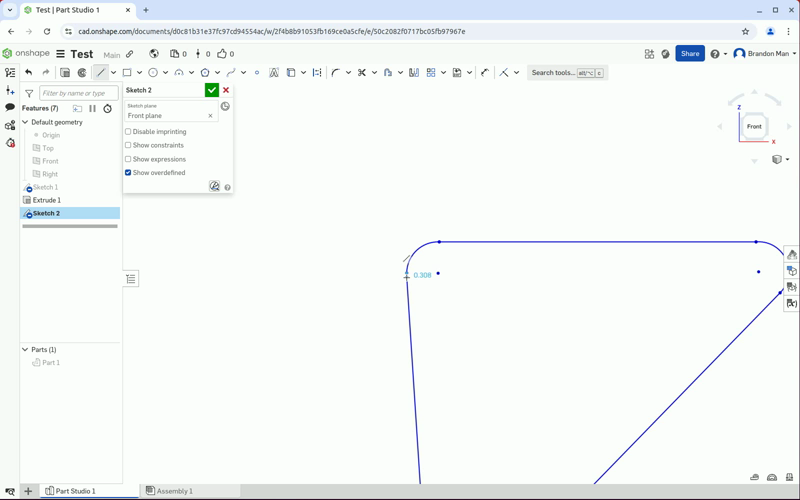
scroll(6)
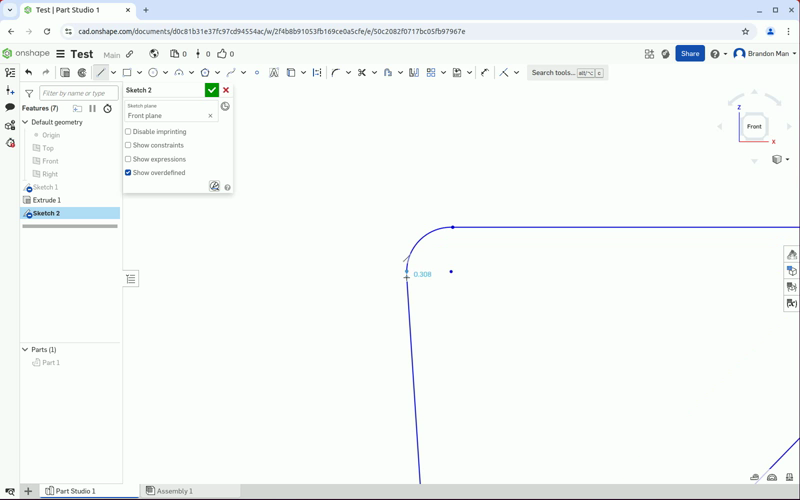
scroll(6)
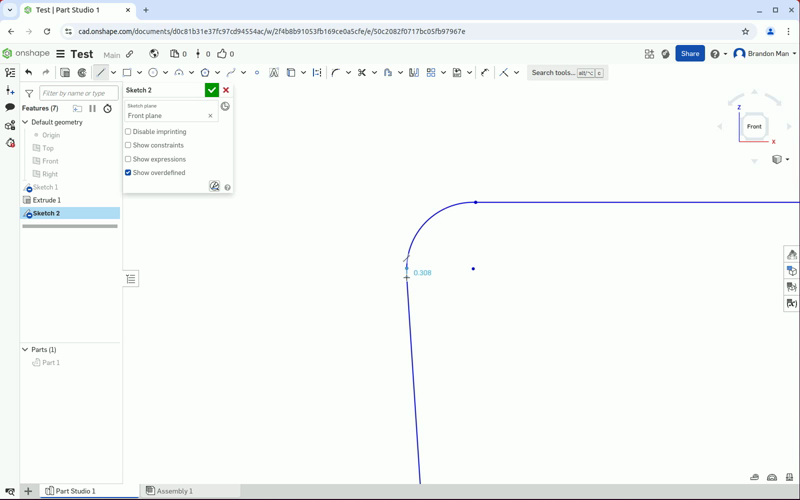
scroll(6)
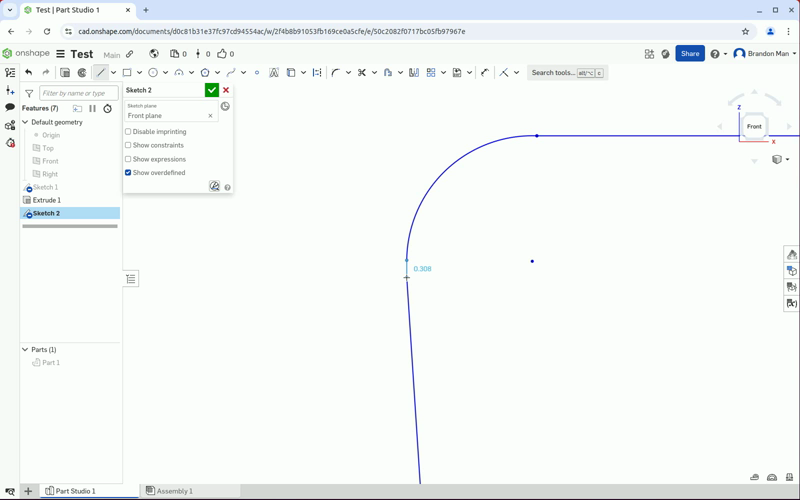
key_up(shift)
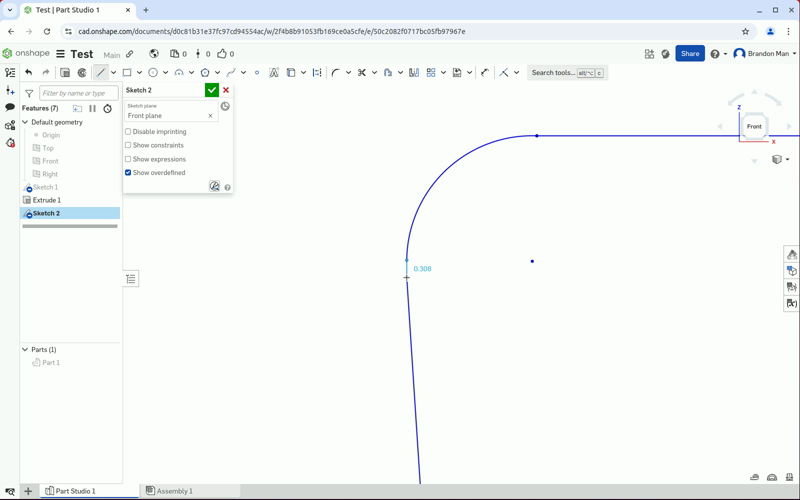
click(406, 277)
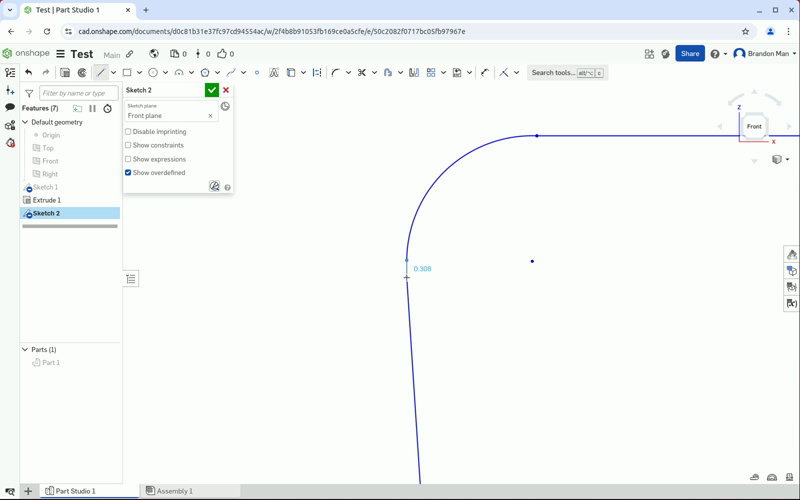
scroll(-6)
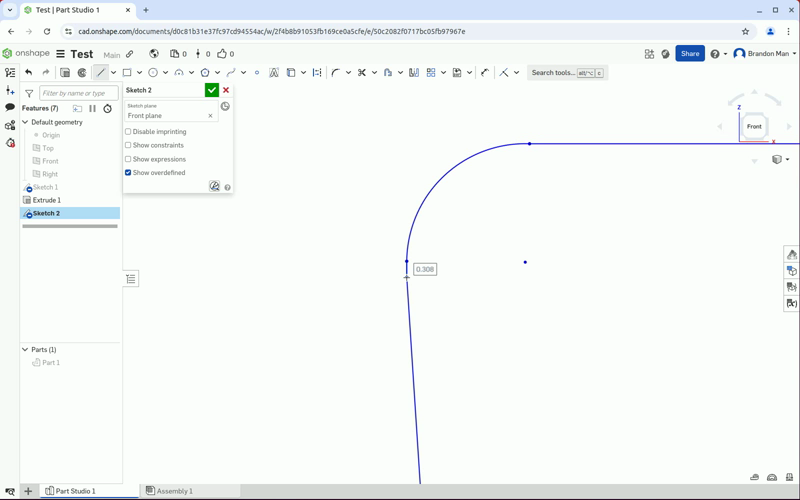
scroll(-6)
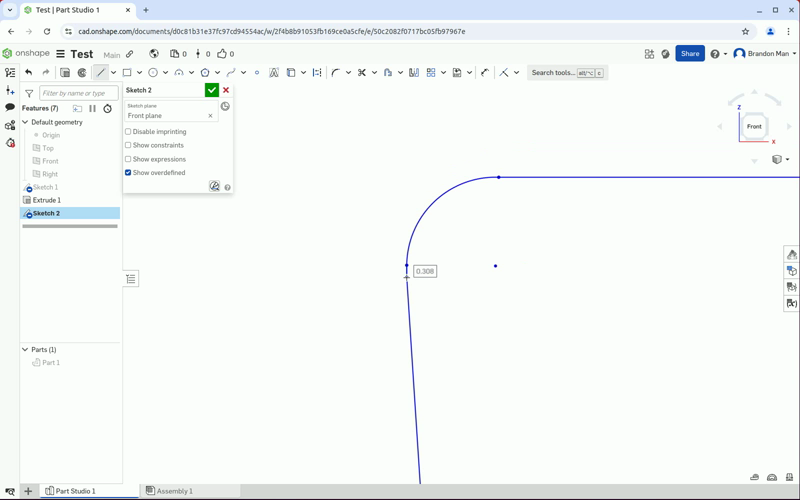
scroll(-6)
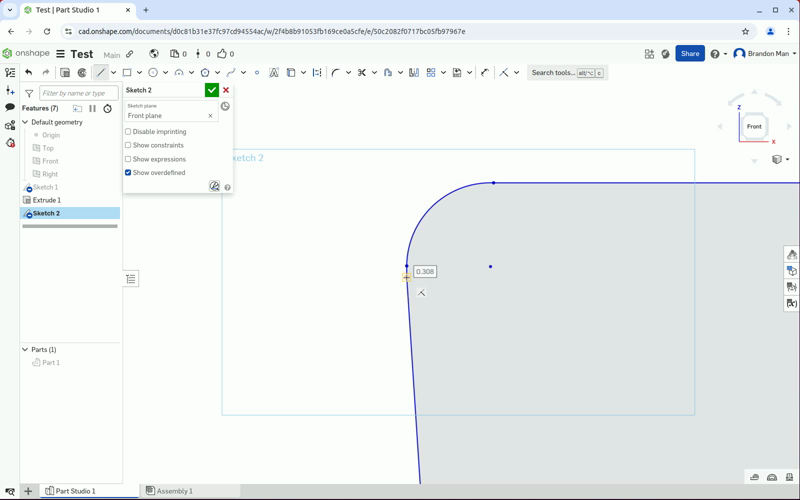
scroll(-6)
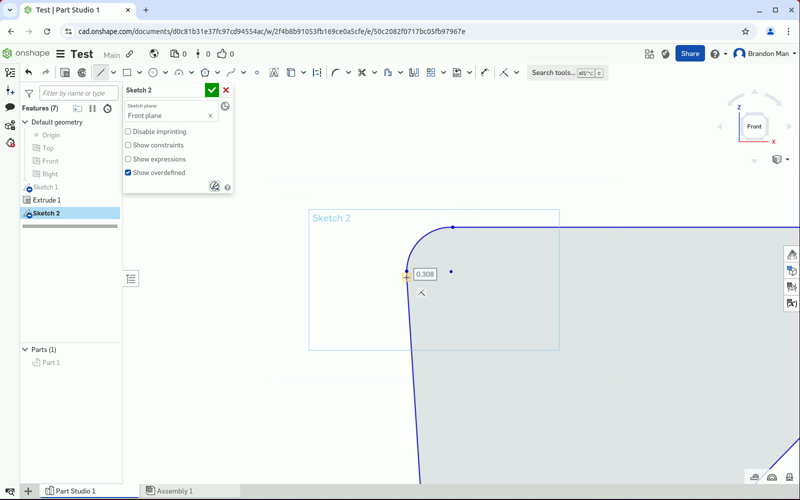
scroll(-6)
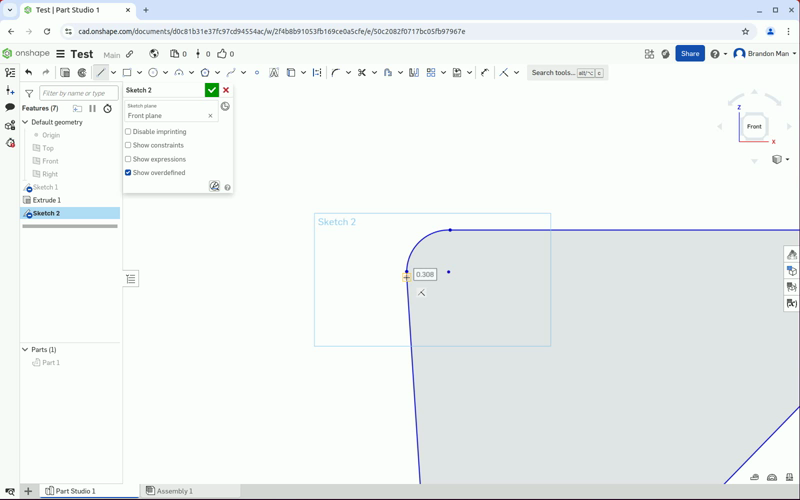
scroll(-6)
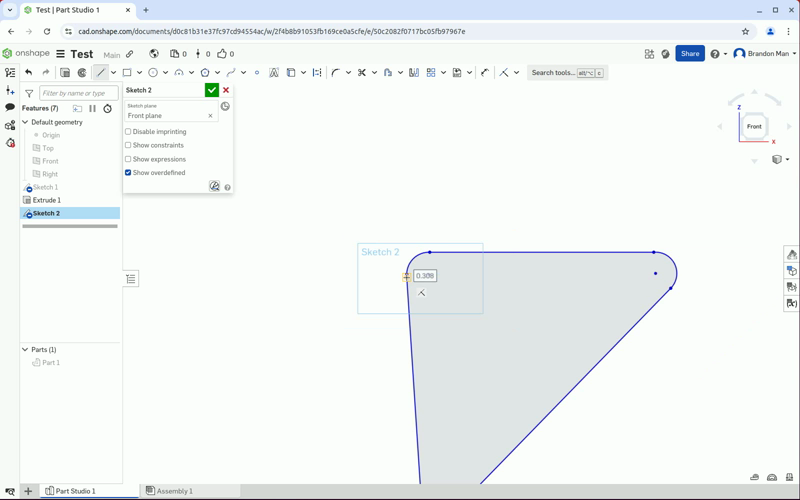
scroll(-6)
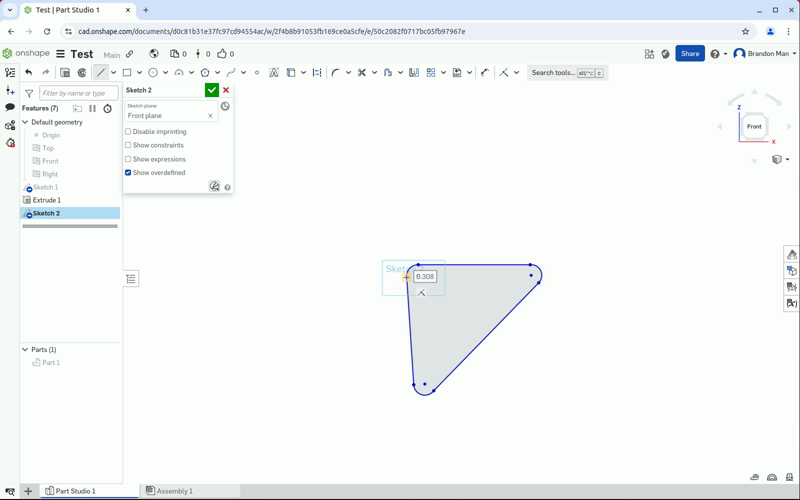
key(esc)
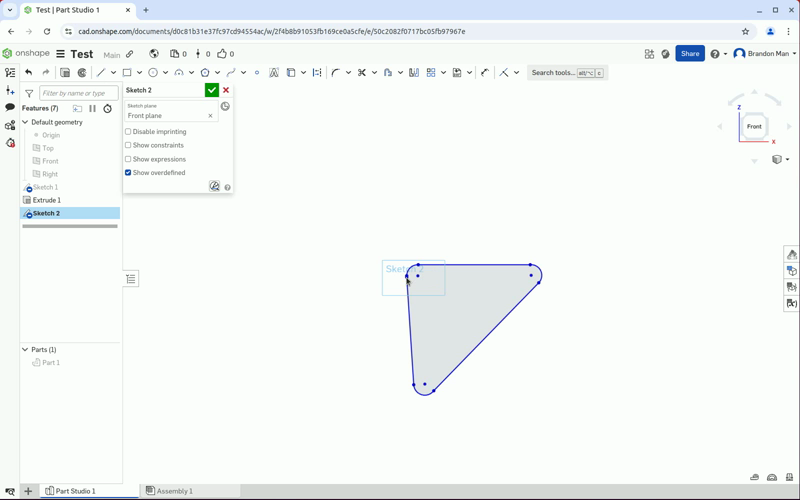
key(c)
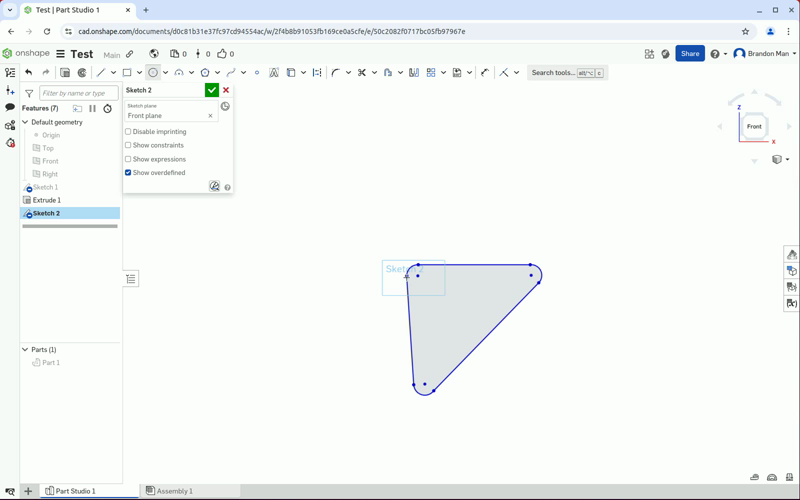
key_down(shift)
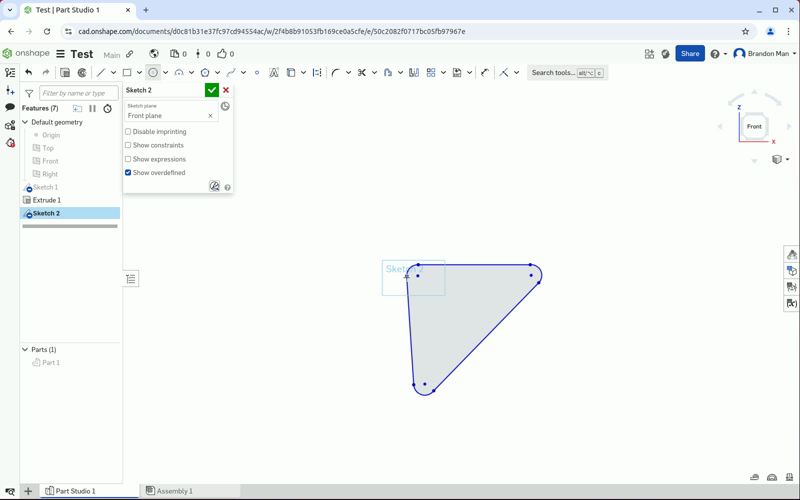
mouse_move(418, 275)
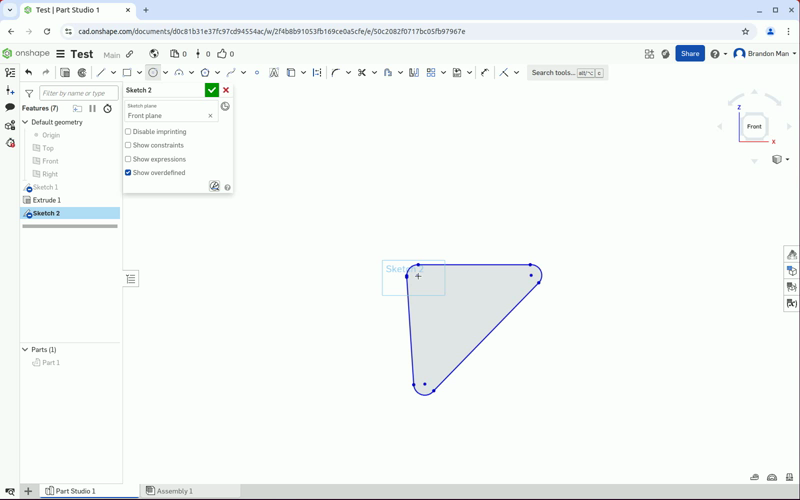
click(418, 275)
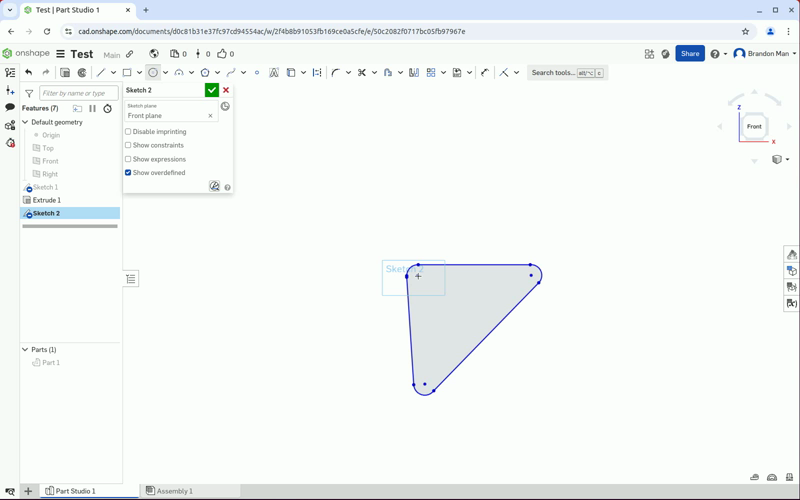
key_up(shift)
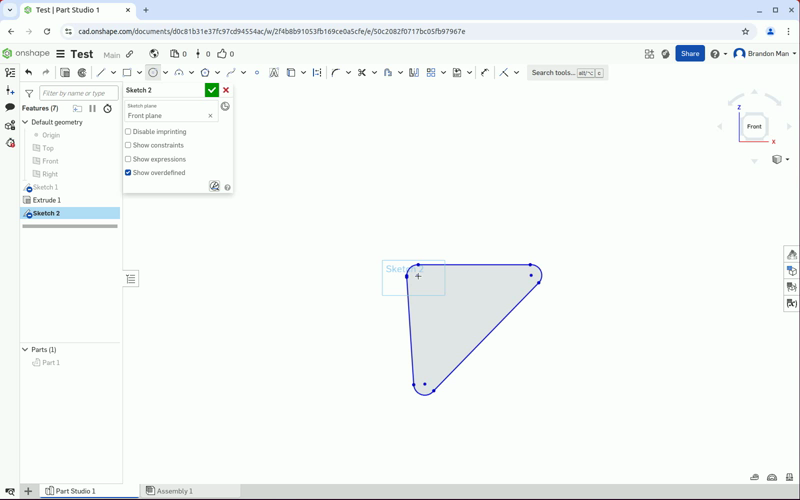
mouse_move(425, 275)
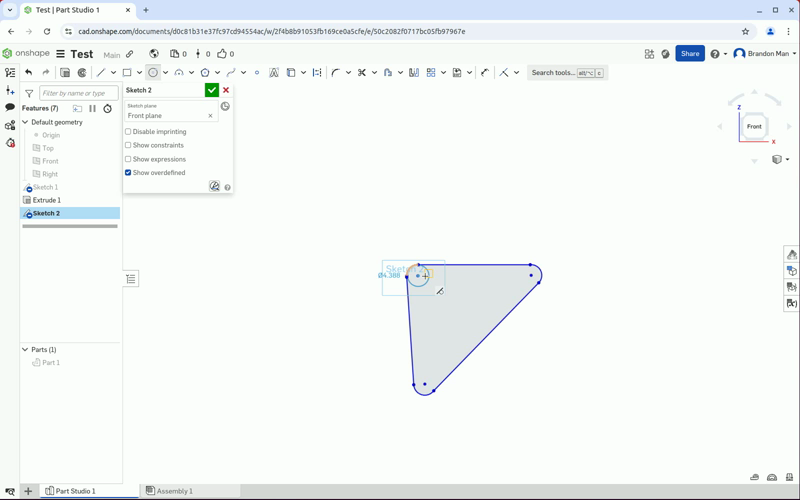
click(425, 275)
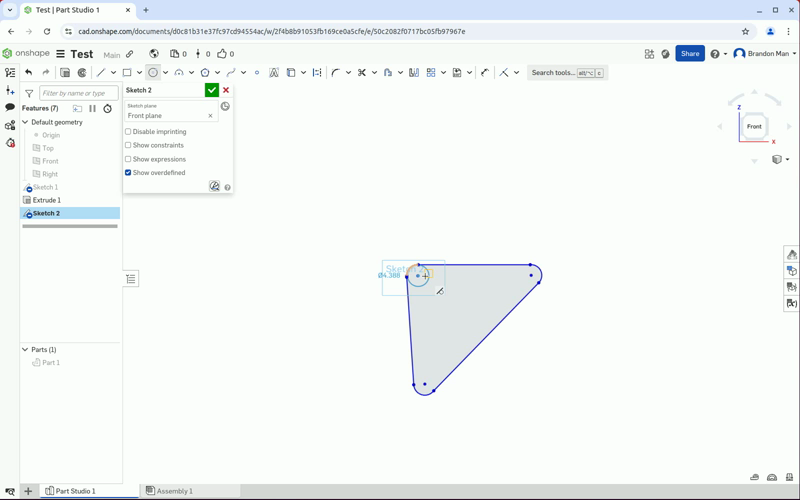
key(esc)
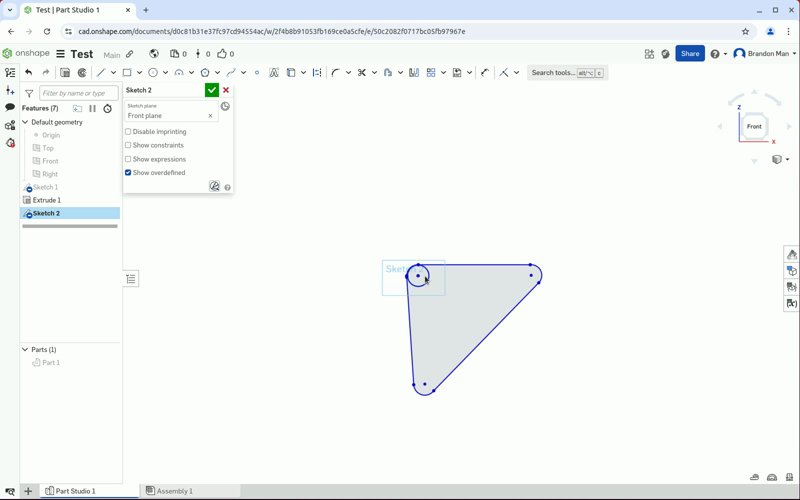
key(c)
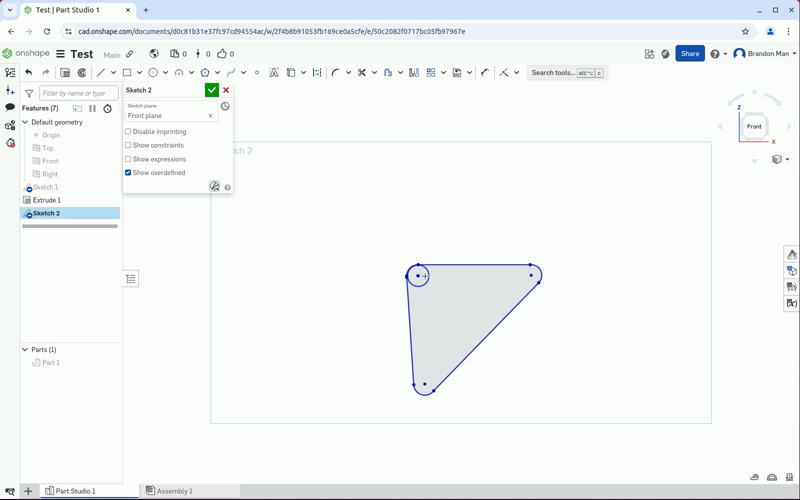
key_down(shift)
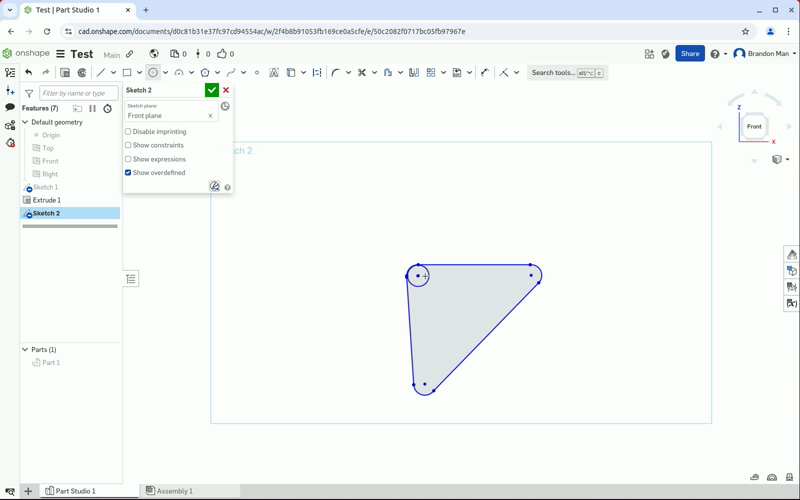
mouse_move(425, 384)
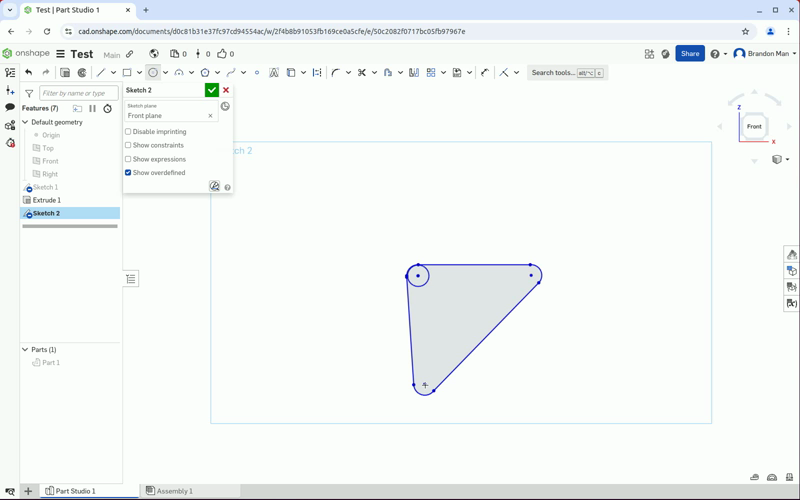
scroll(6)
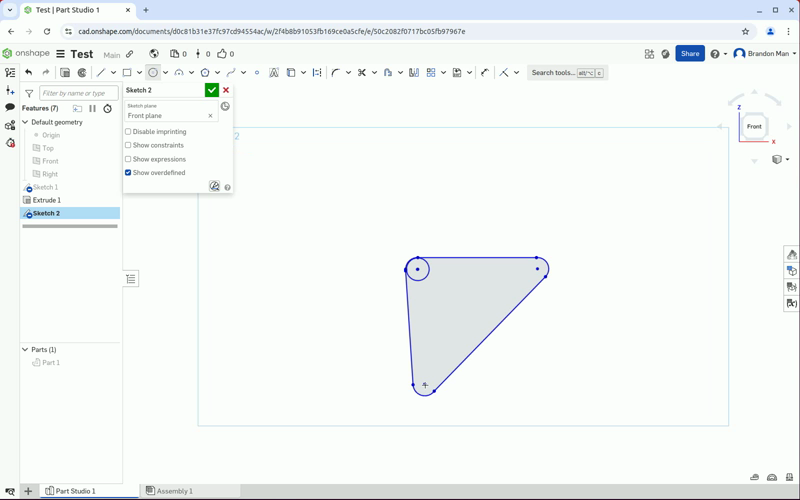
scroll(6)
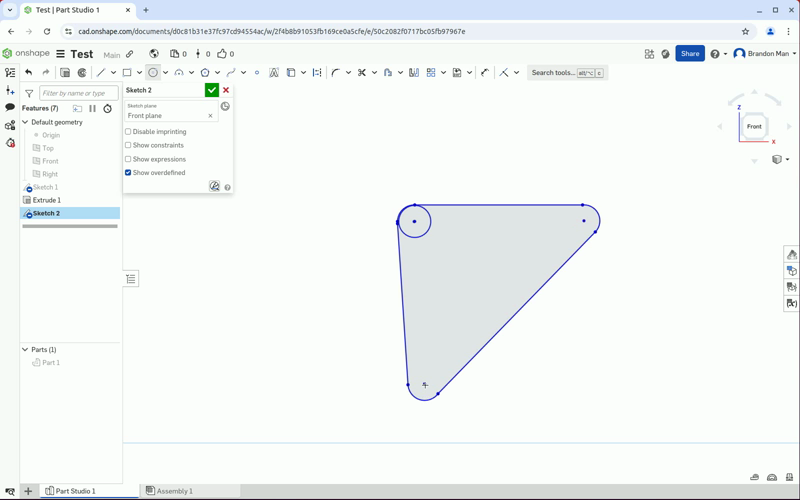
scroll(6)
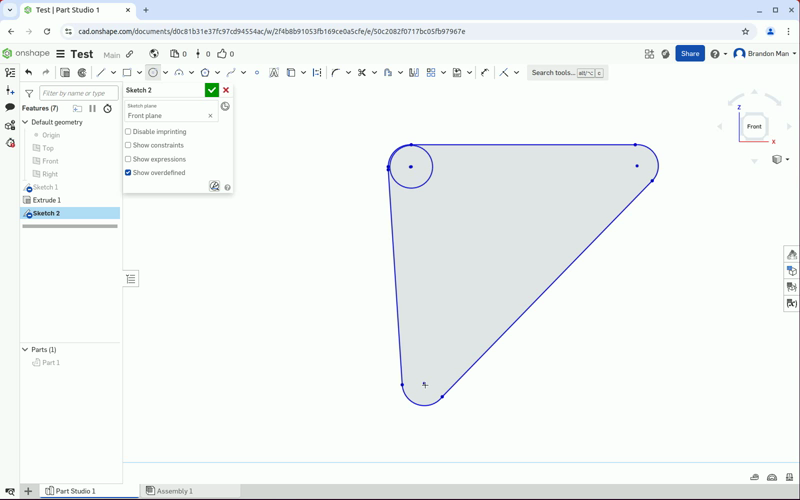
scroll(6)
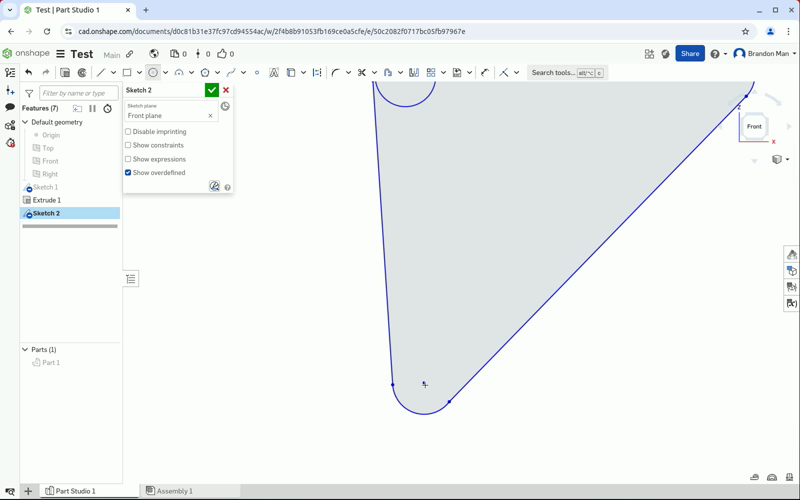
scroll(6)
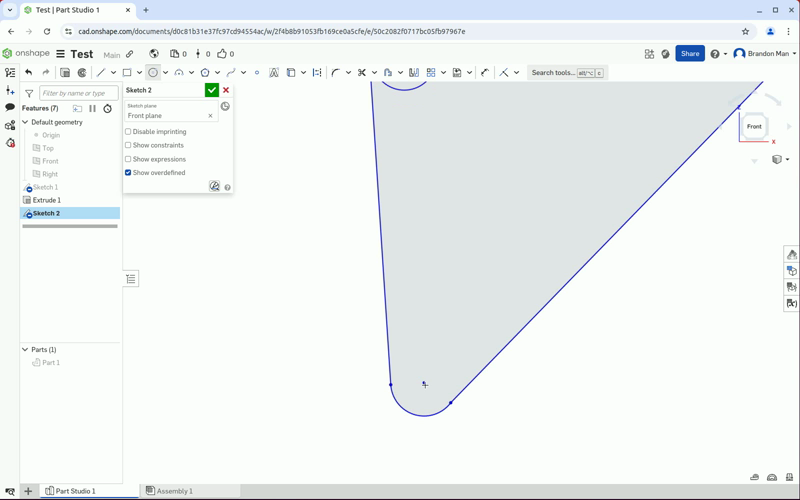
scroll(6)
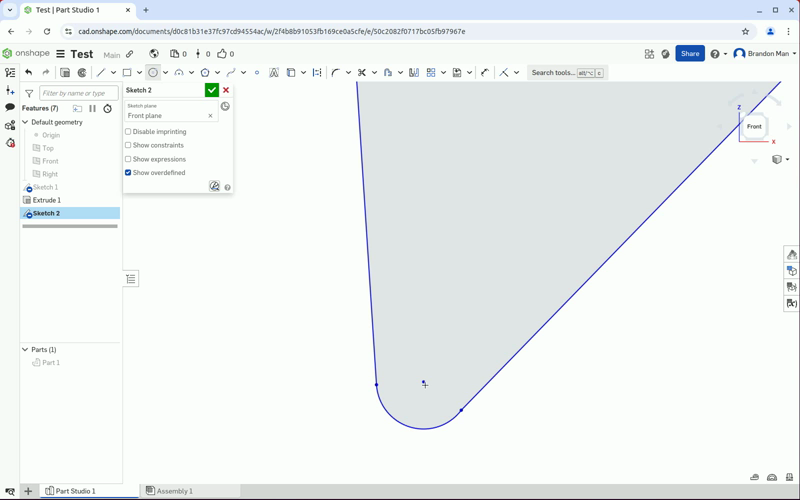
scroll(6)
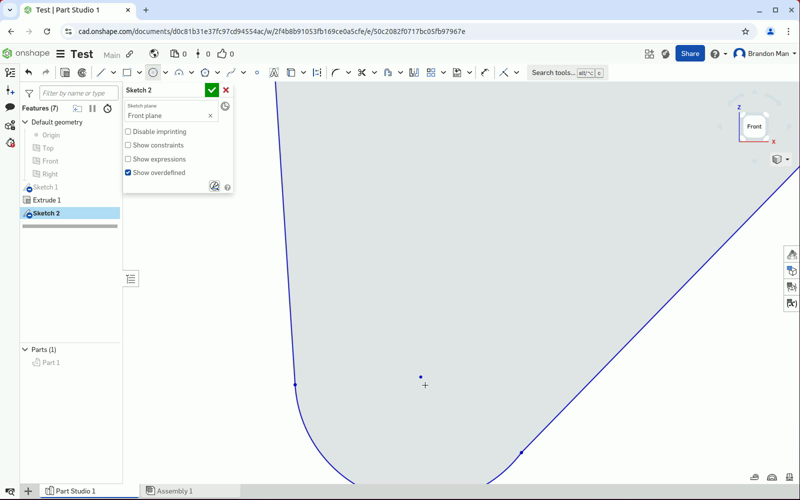
click(425, 384)
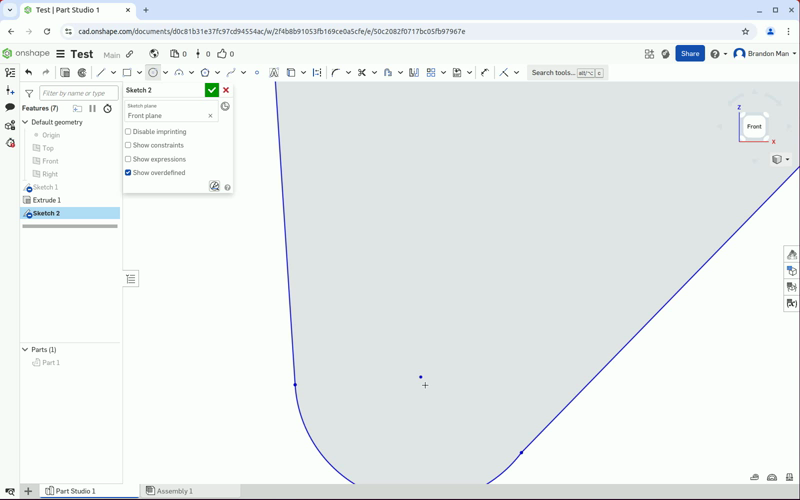
scroll(-6)
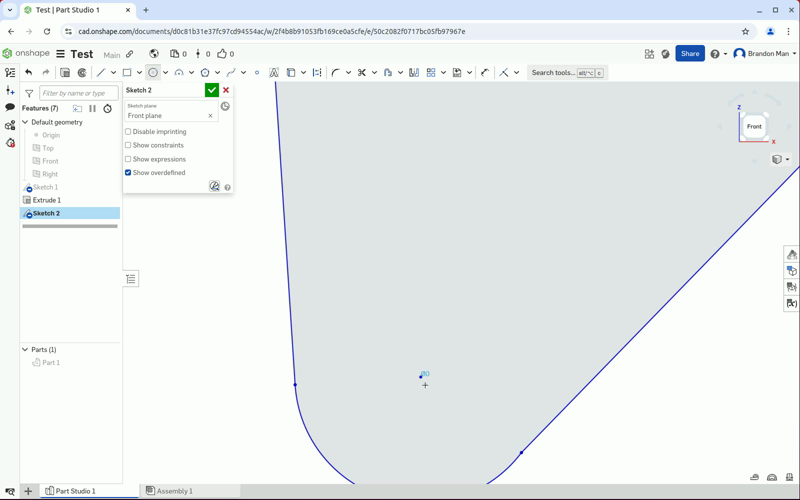
scroll(-6)
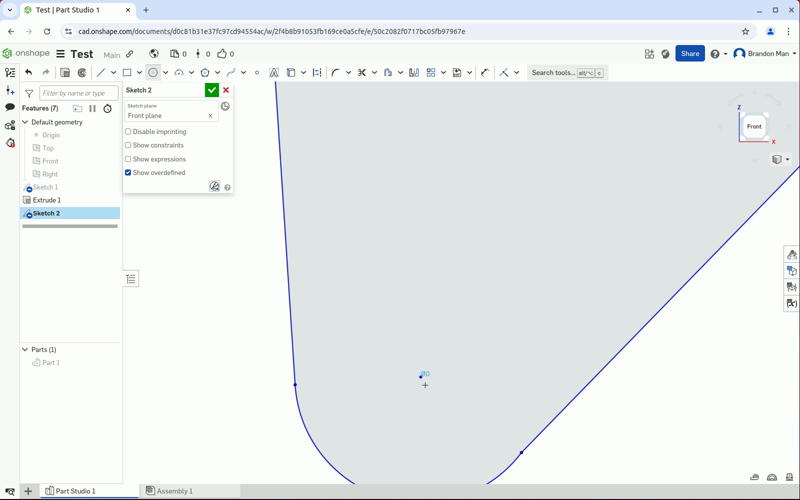
scroll(-6)
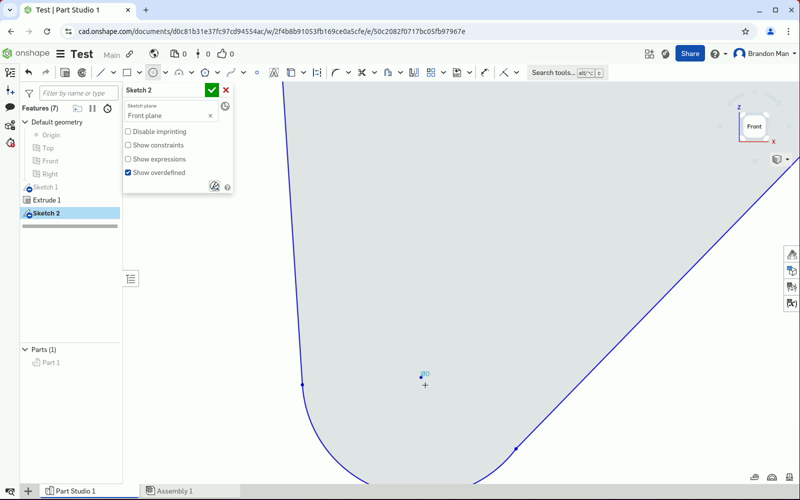
scroll(-6)
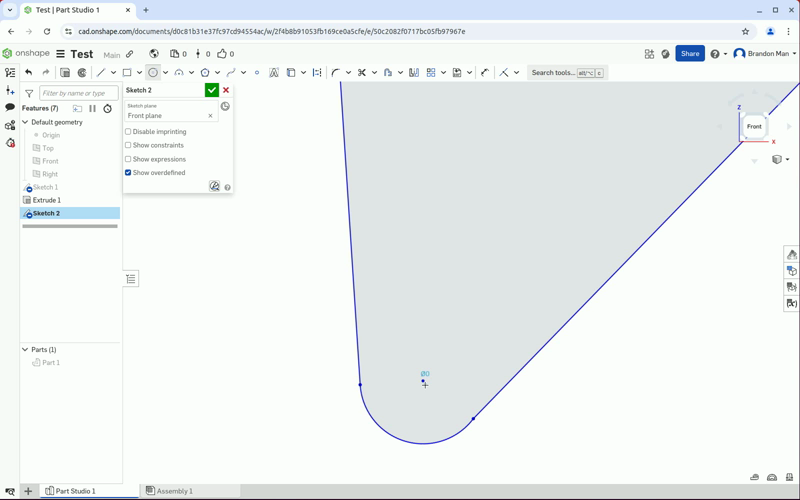
scroll(-6)
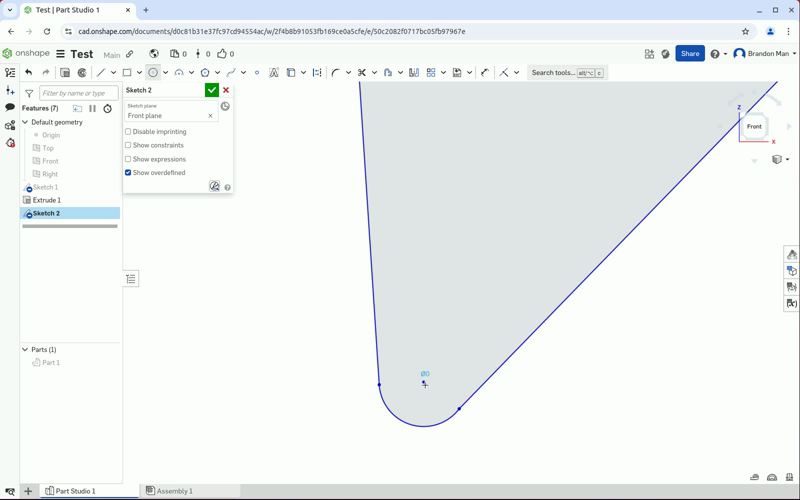
scroll(-6)
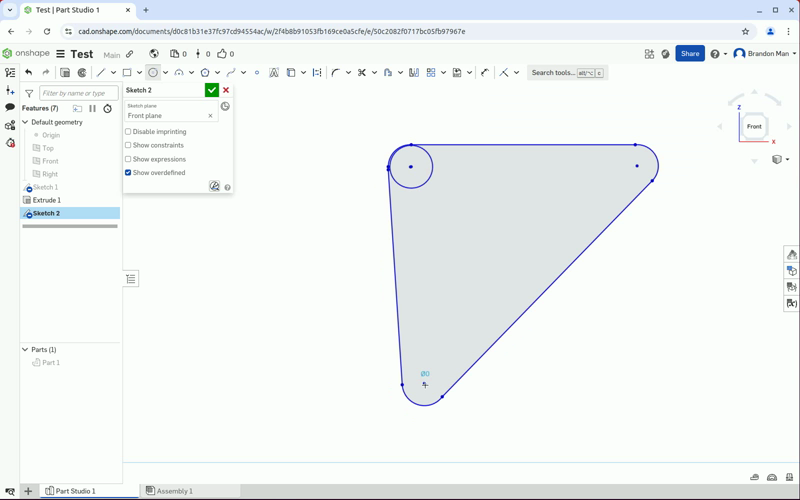
scroll(-6)
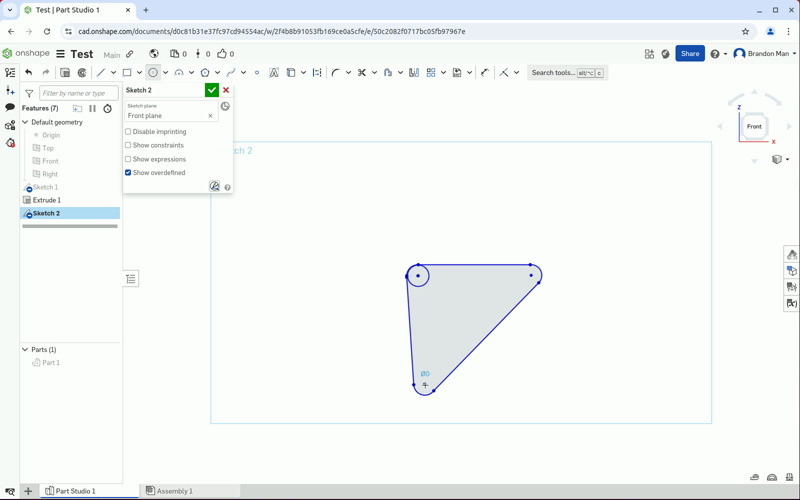
key_up(shift)
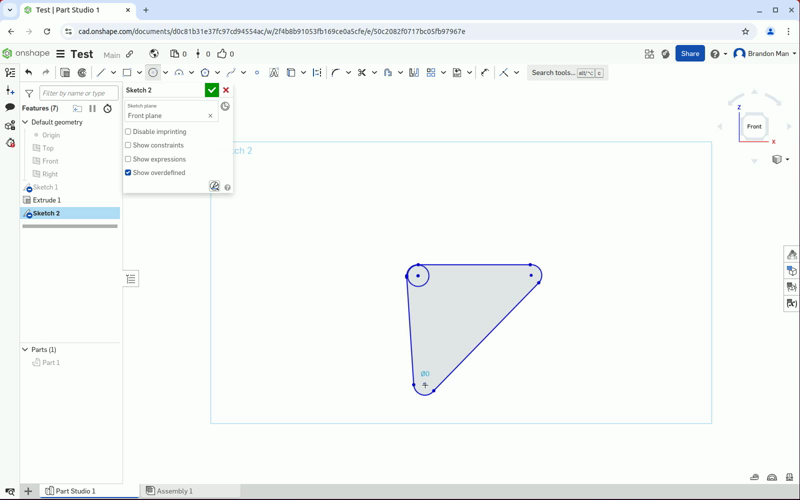
mouse_move(432, 384)
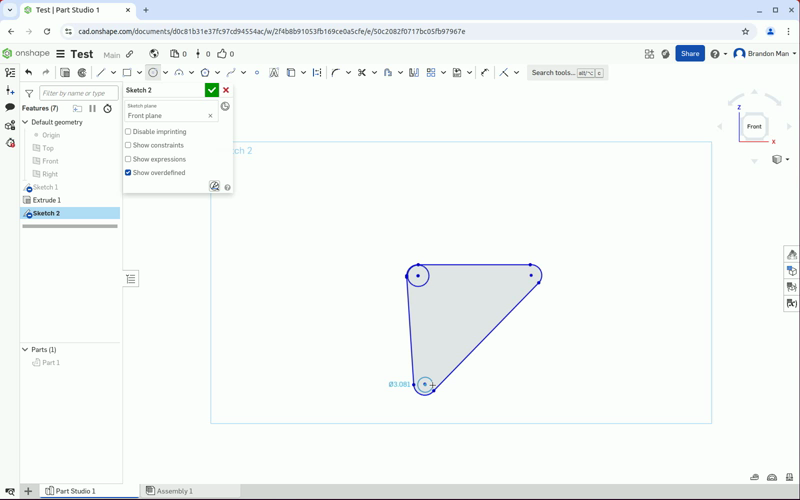
click(432, 384)
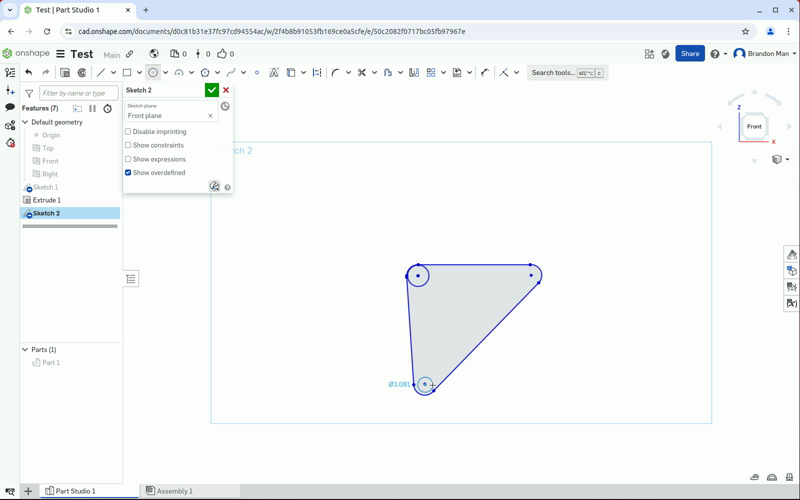
key(esc)
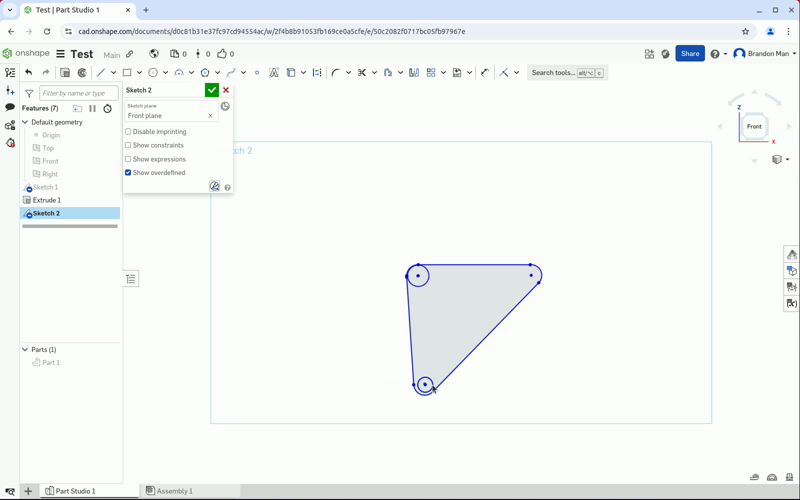
key(c)
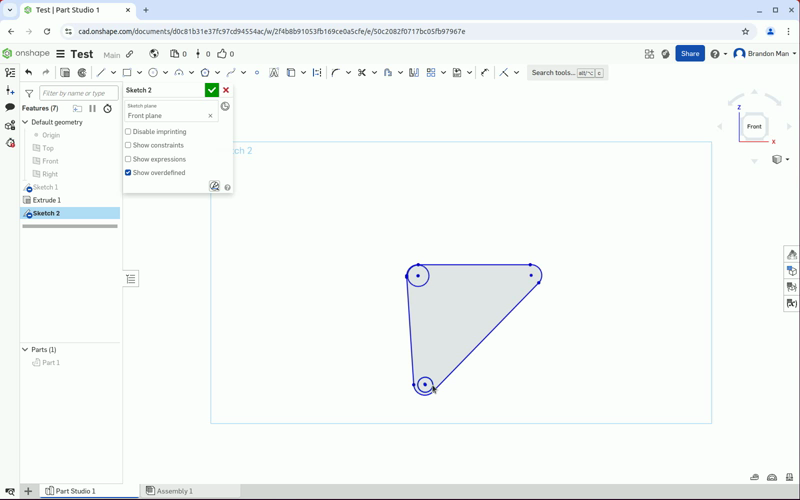
key_down(shift)
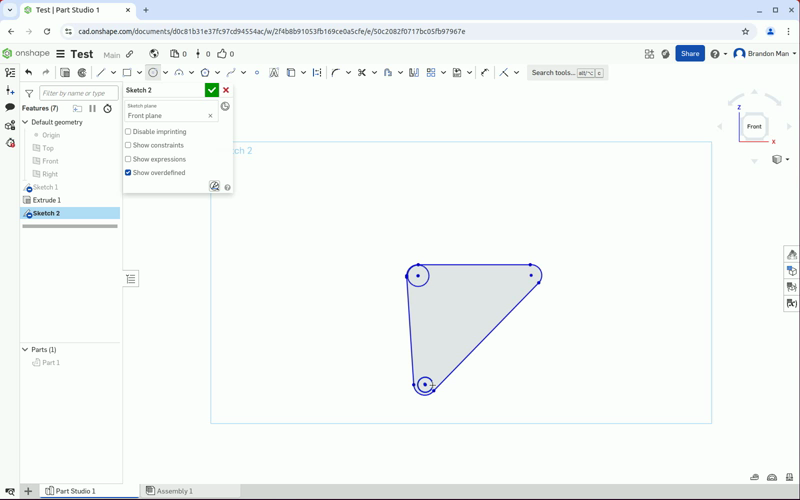
mouse_move(530, 276)
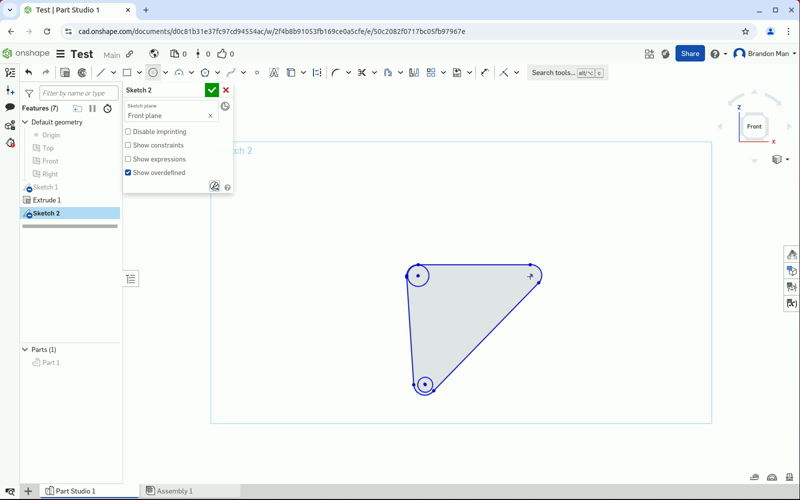
scroll(6)
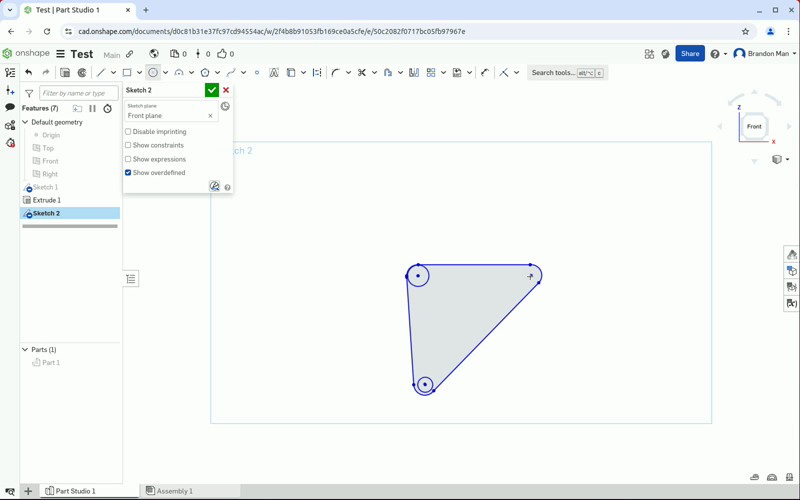
scroll(6)
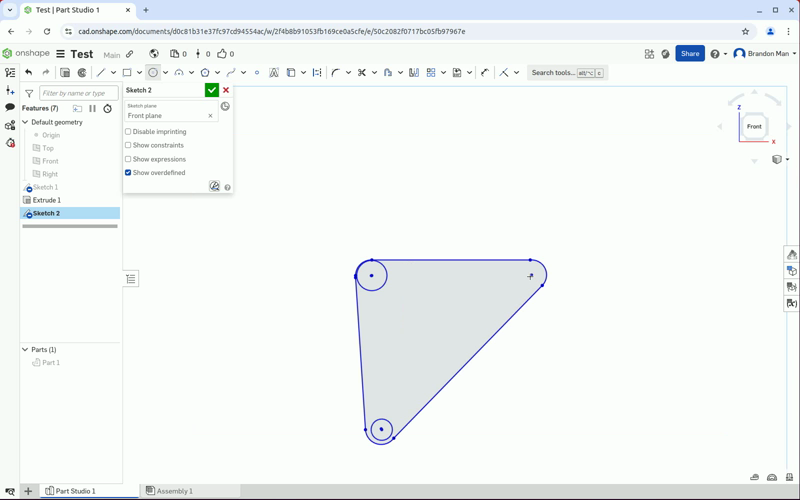
scroll(6)
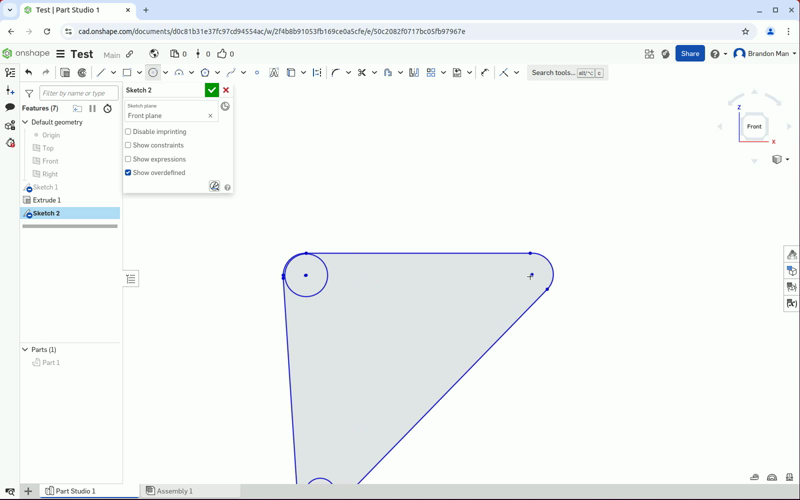
scroll(6)
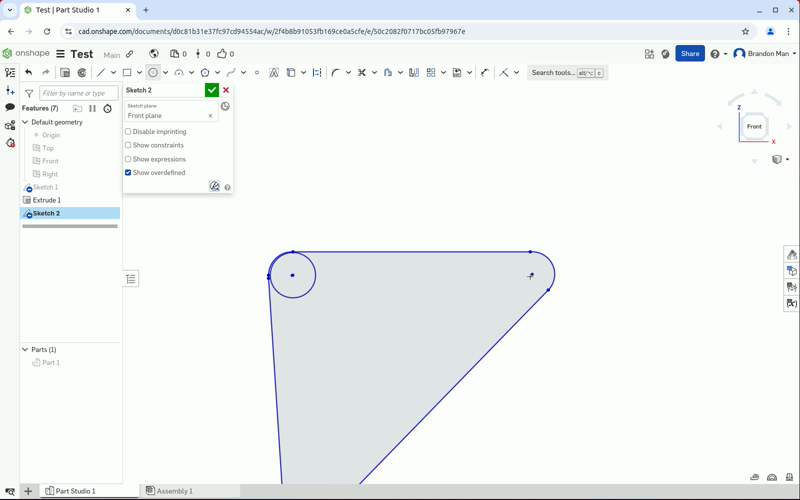
scroll(6)
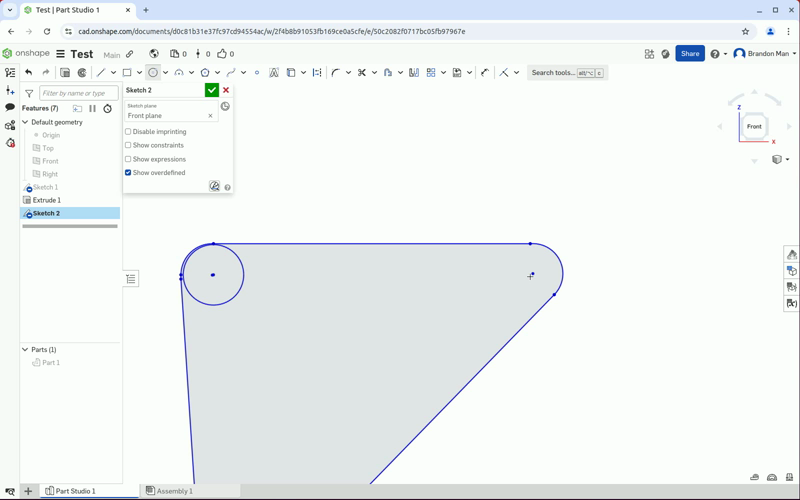
scroll(6)
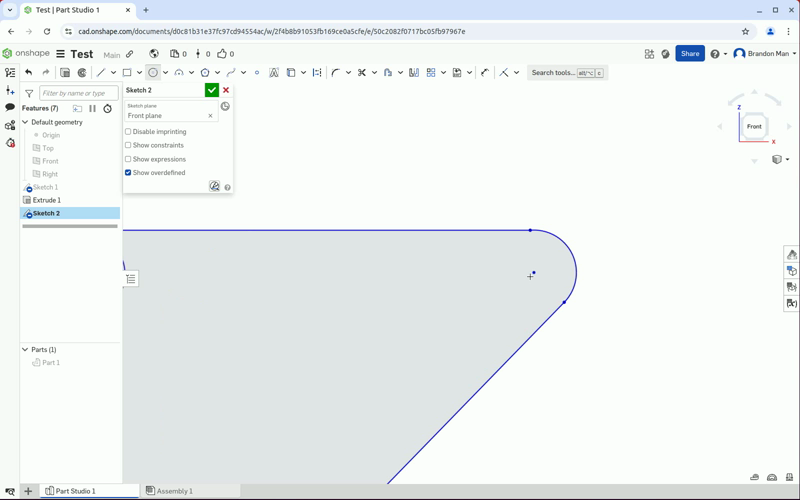
scroll(6)
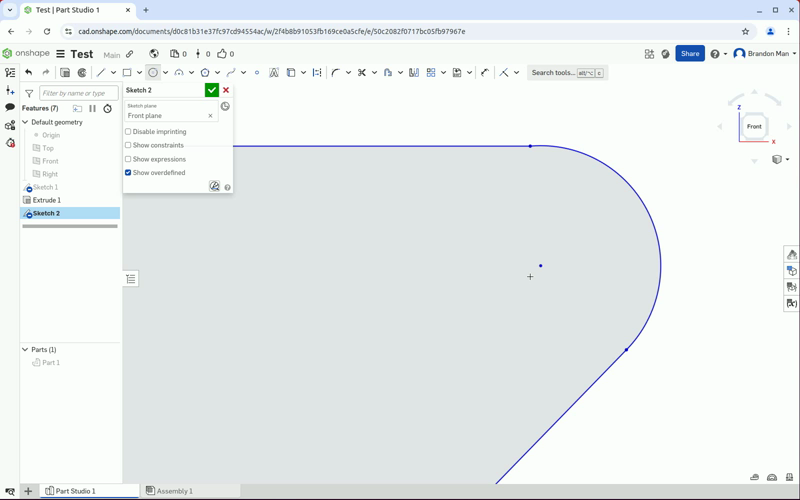
click(530, 276)
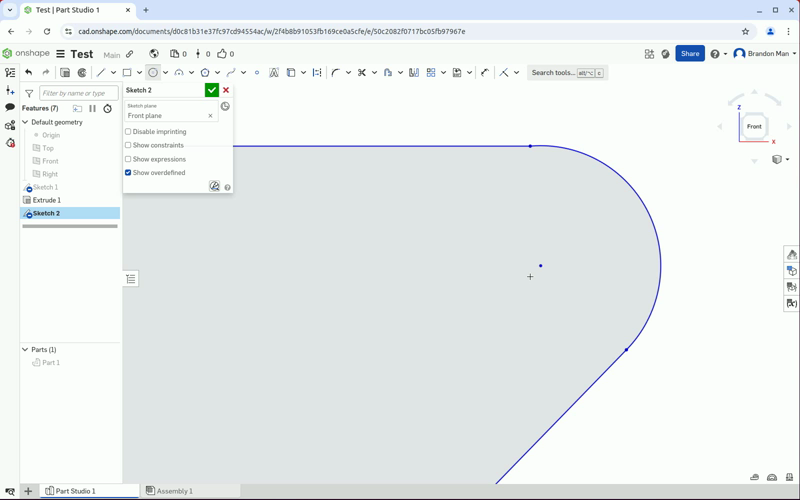
scroll(-6)
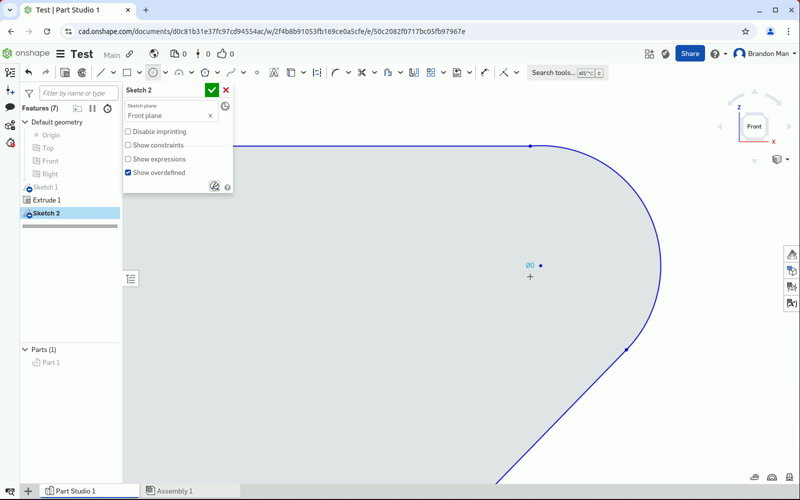
scroll(-6)
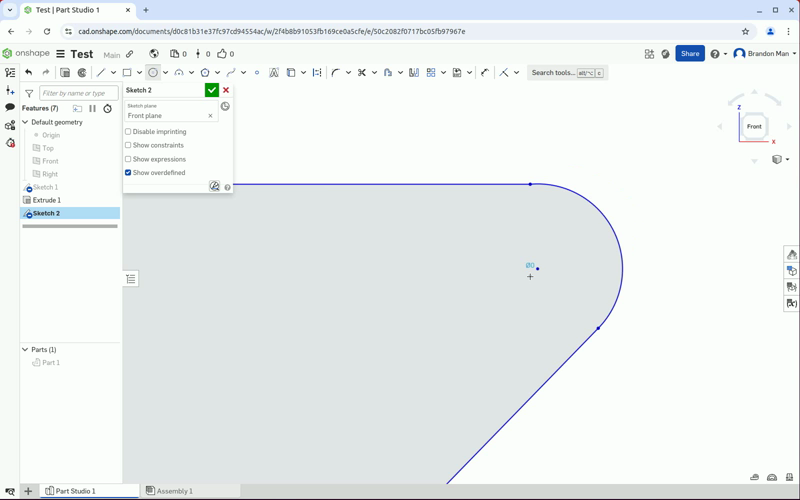
scroll(-6)
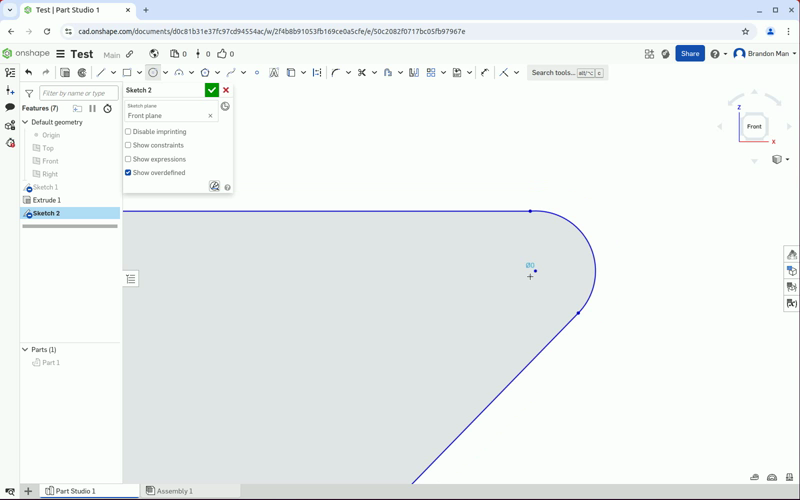
scroll(-6)
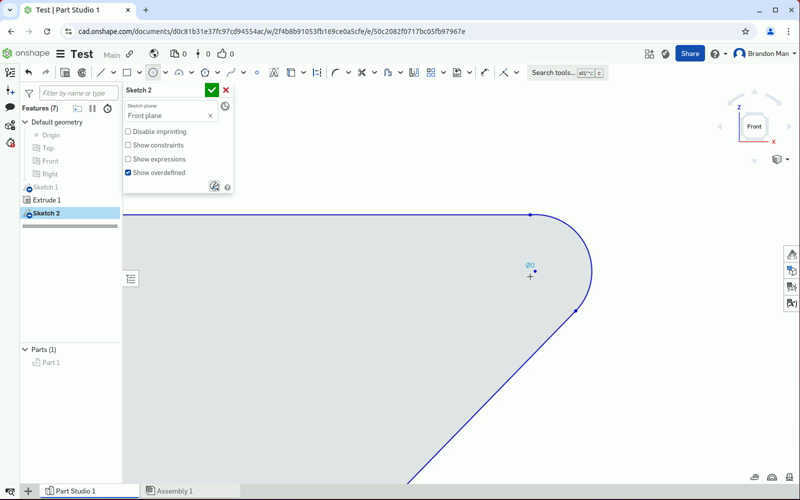
scroll(-6)
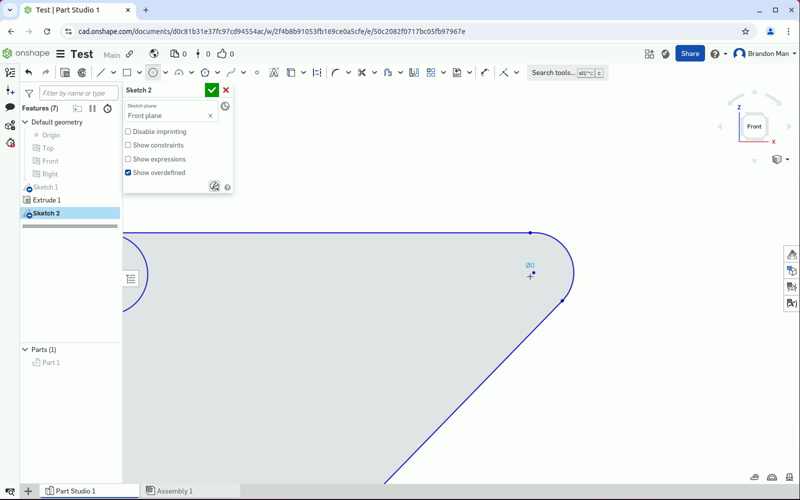
scroll(-6)
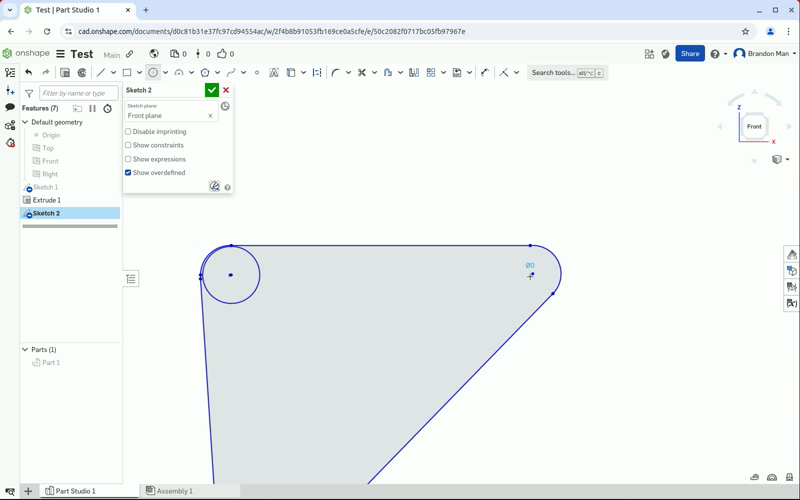
scroll(-6)
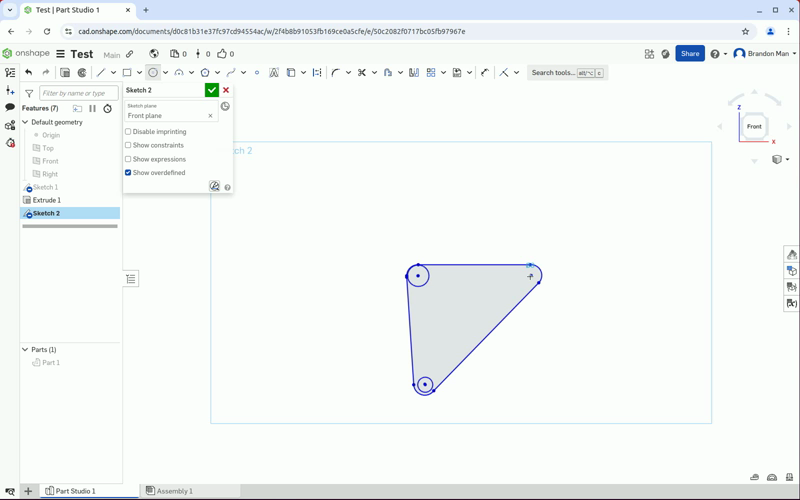
key_up(shift)
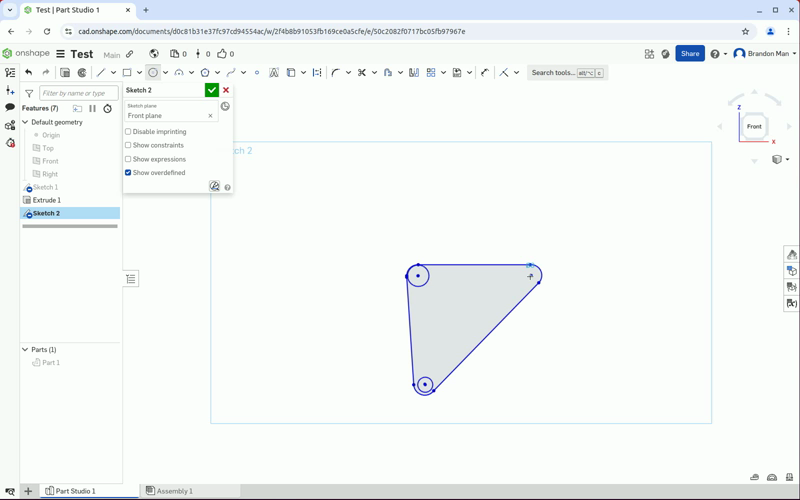
mouse_move(537, 276)
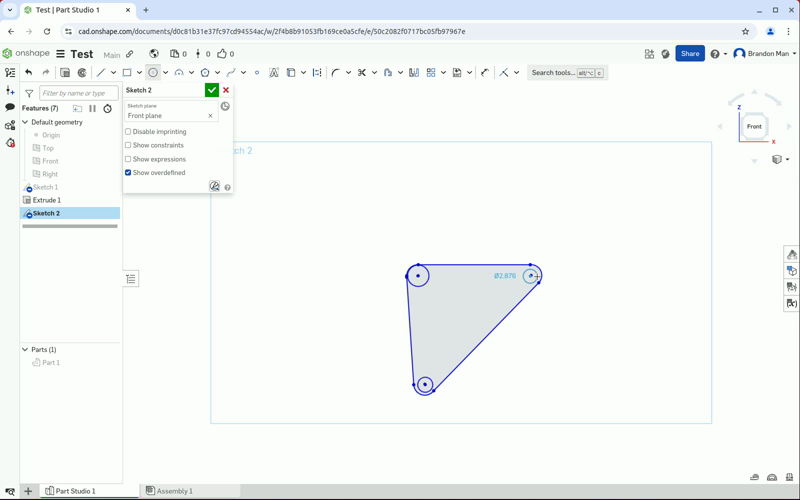
click(537, 276)
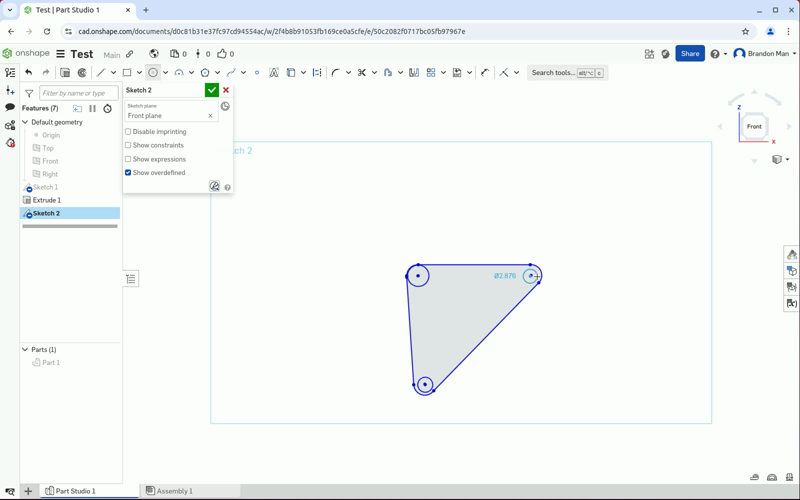
key(esc)
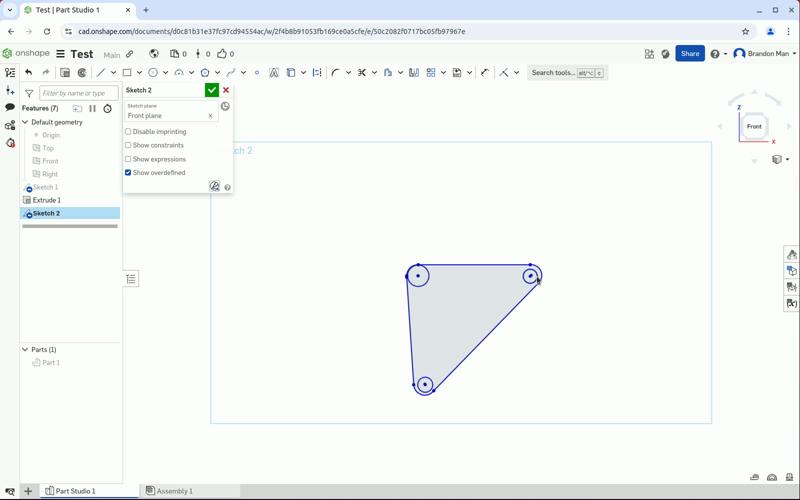
mouse_move(496, 305)
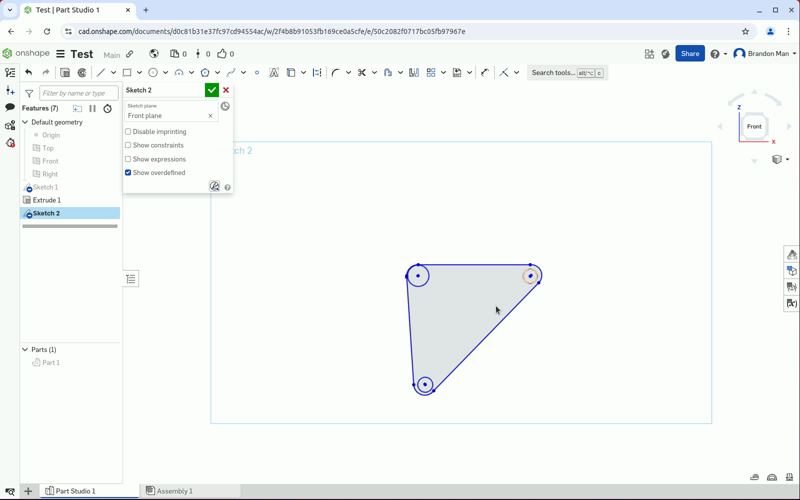
click(496, 305)
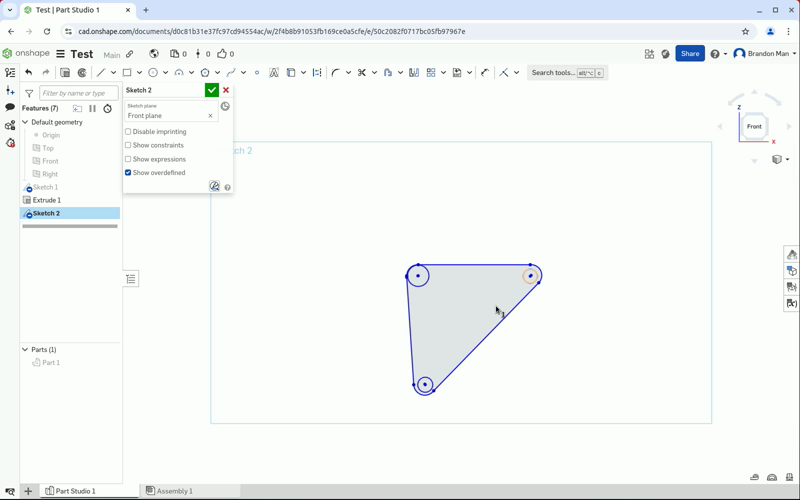
mouse_move(73, 352)
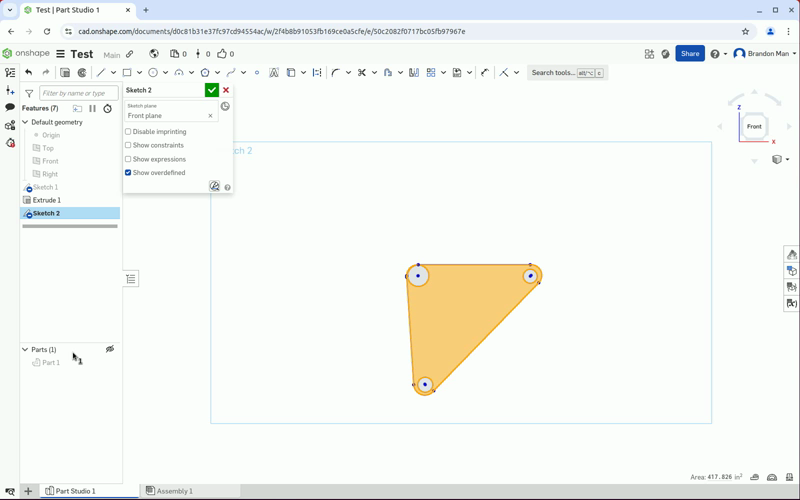
key(shift+y)
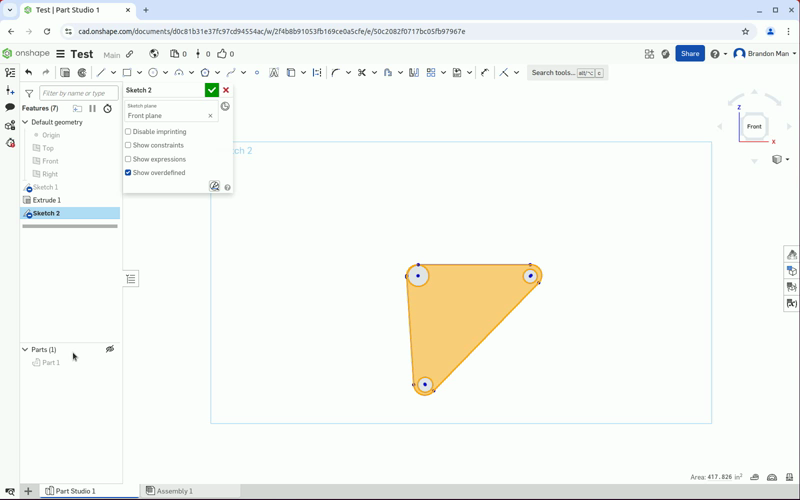
key(shift+e)
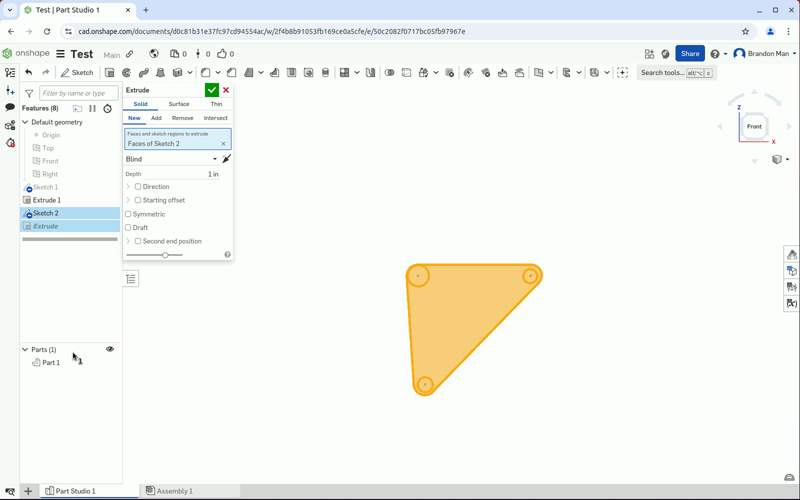
mouse_move(143, 106)
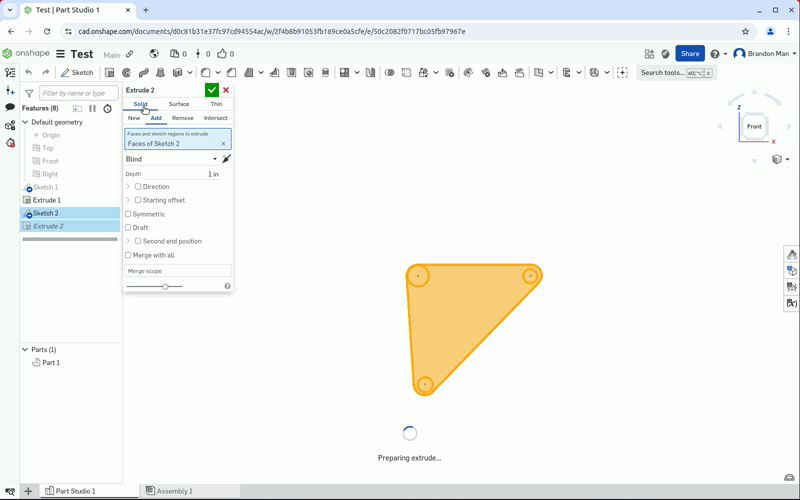
click(143, 106)
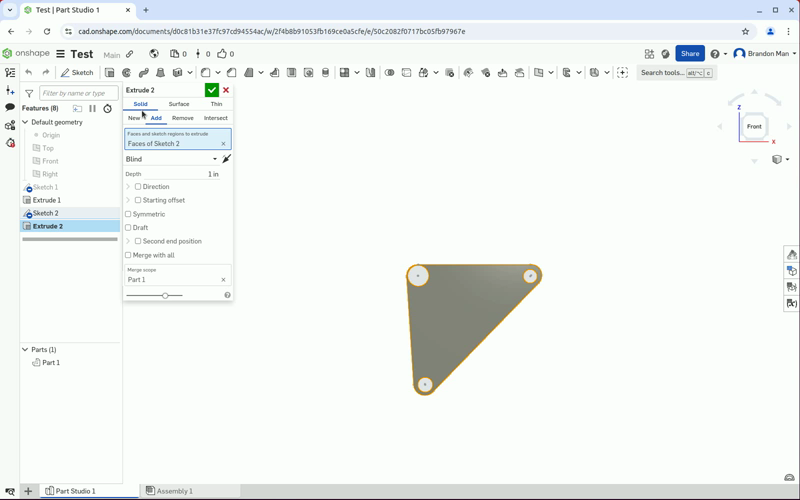
mouse_move(137, 120)
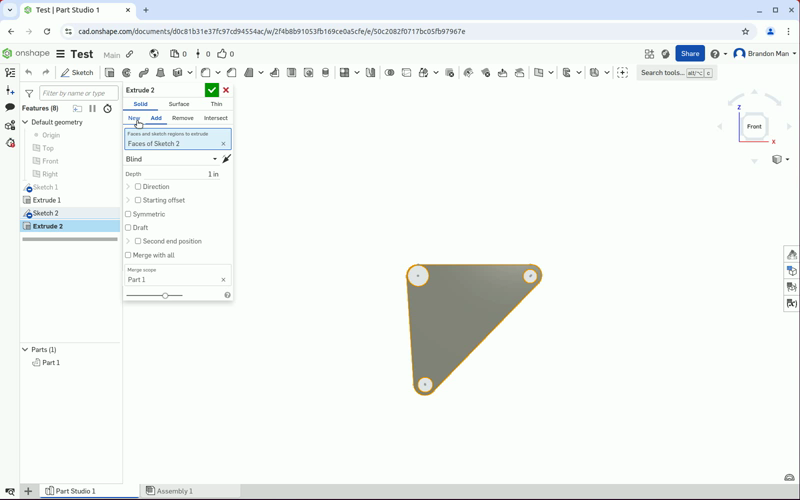
click(137, 120)
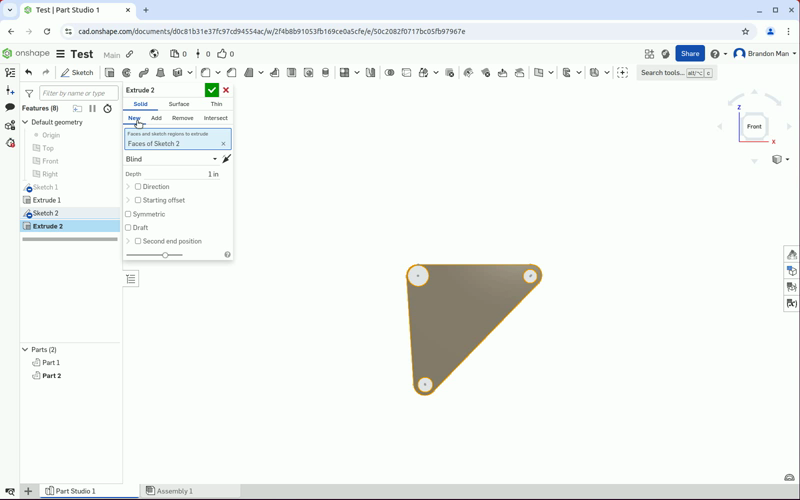
key(tab, 4)
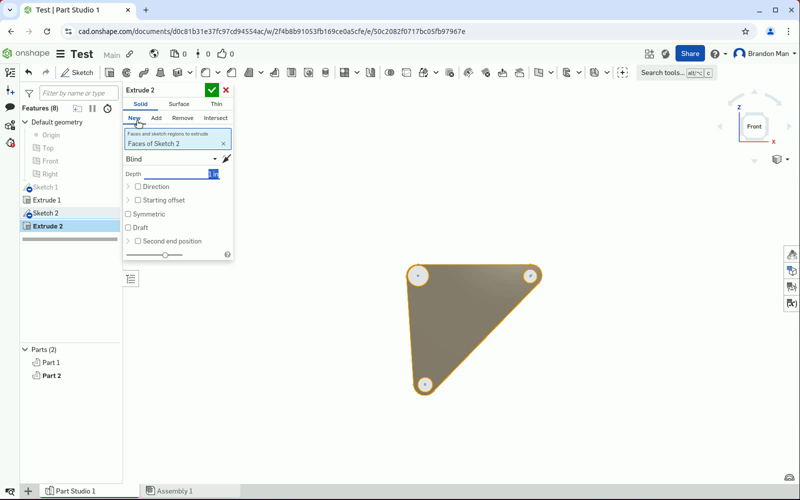
text(2.889)
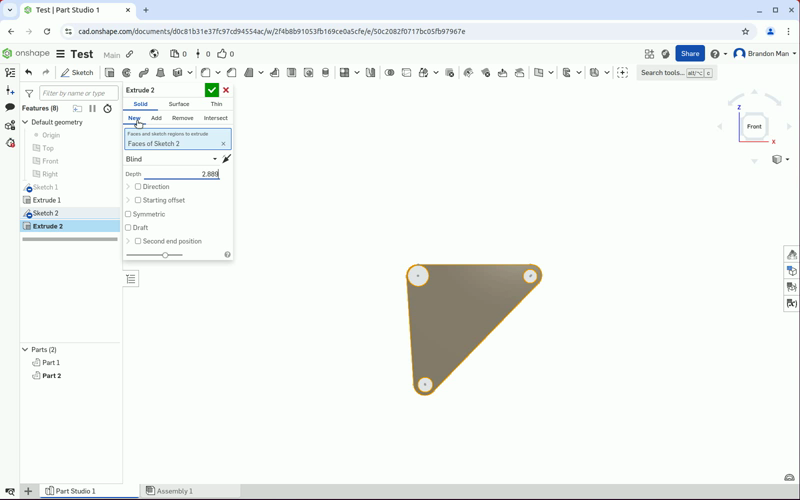
key(enter)
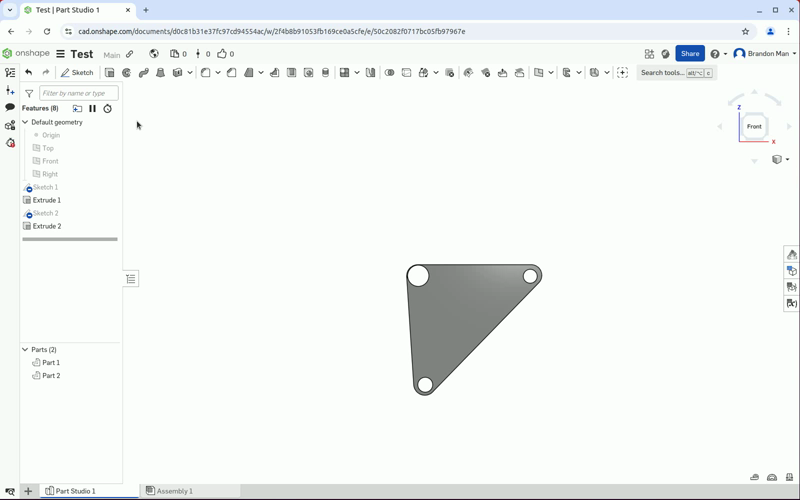
key(shift+h)
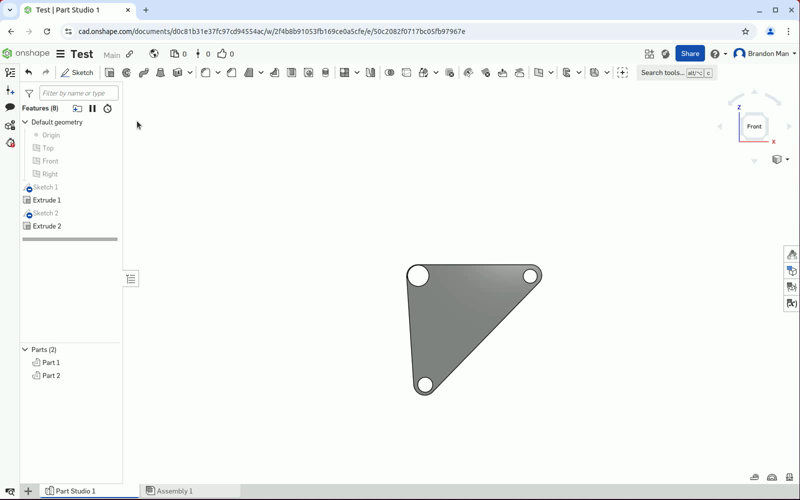
key(shift+h)
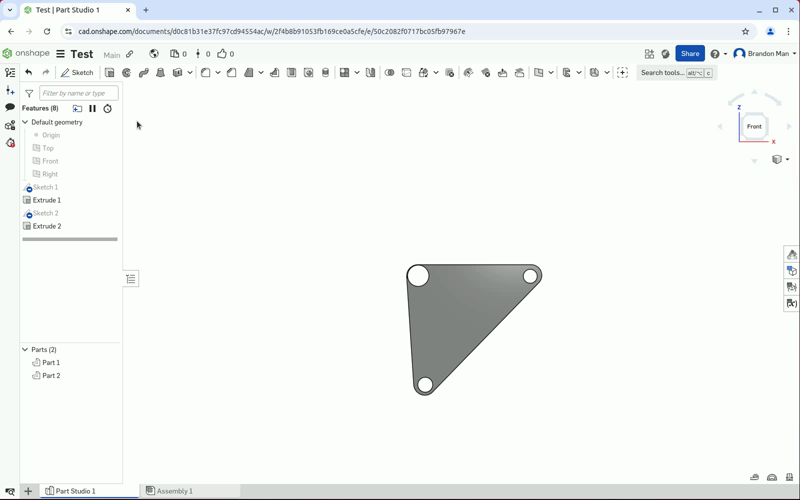
mouse_move(73, 189)
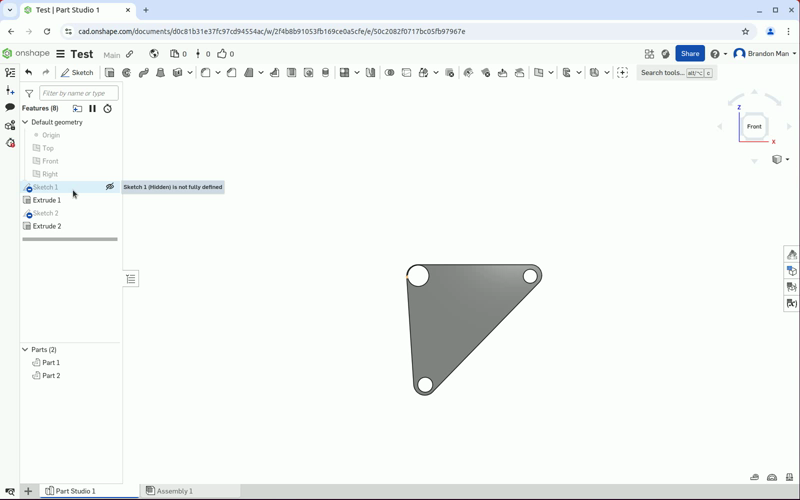
click(73, 189)
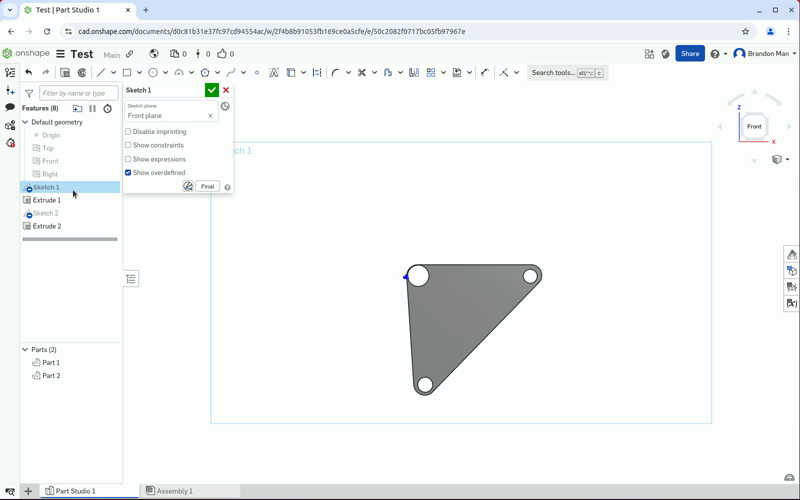
mouse_move(229, 92)
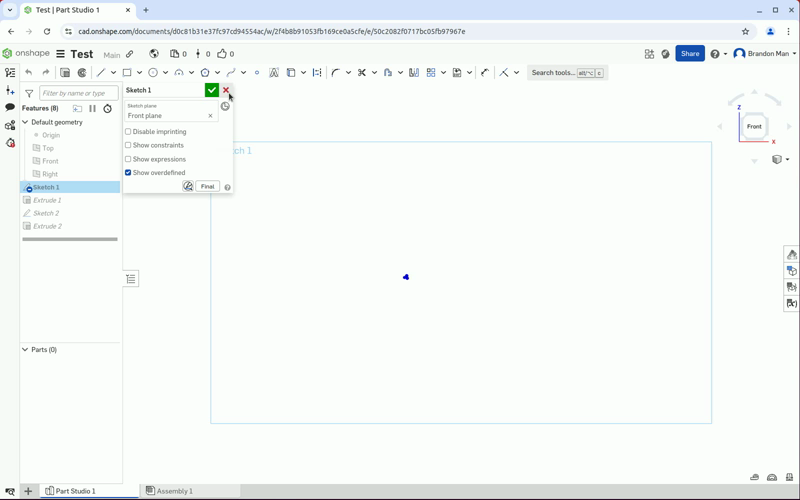
click(229, 92)
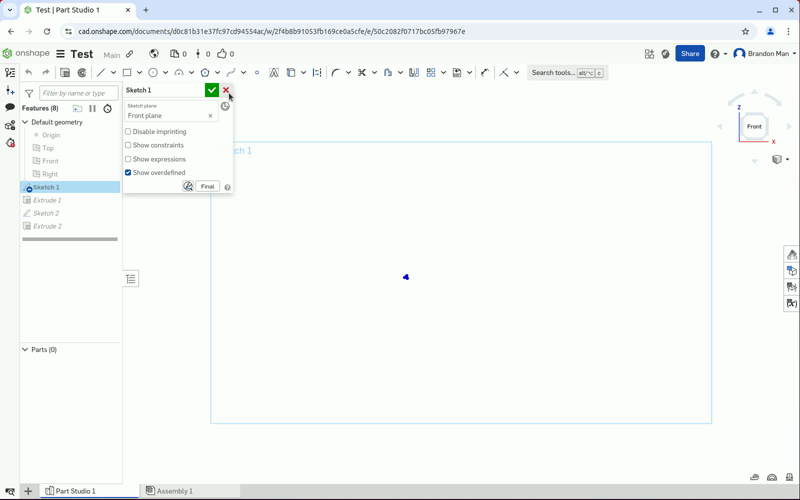
key(shift+s)
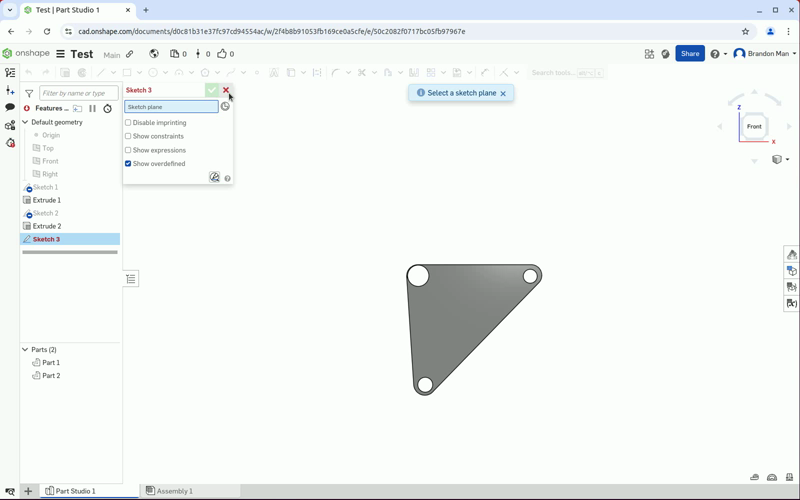
mouse_move(73, 163)
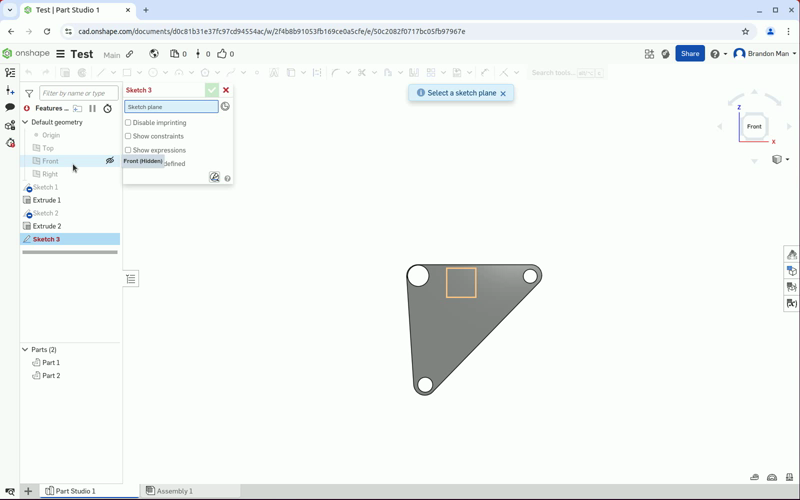
click(73, 163)
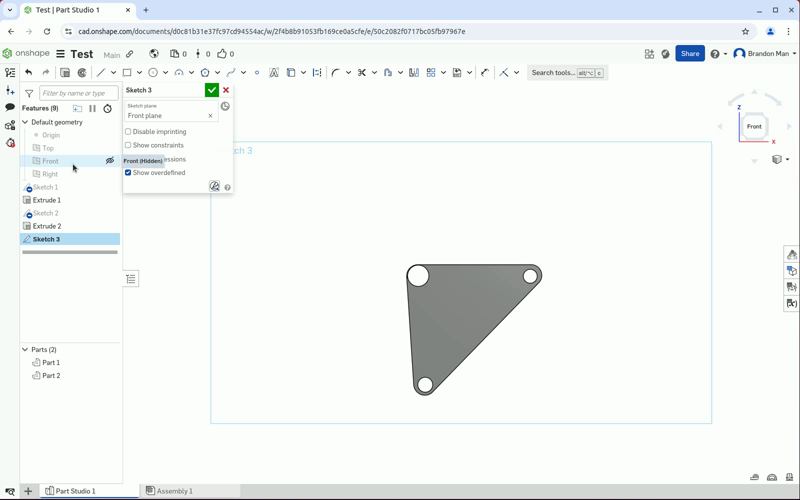
mouse_move(73, 352)
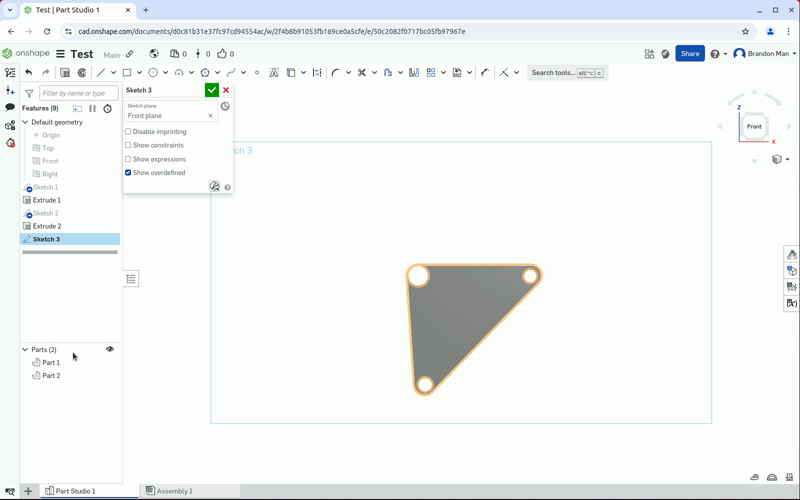
key(y)
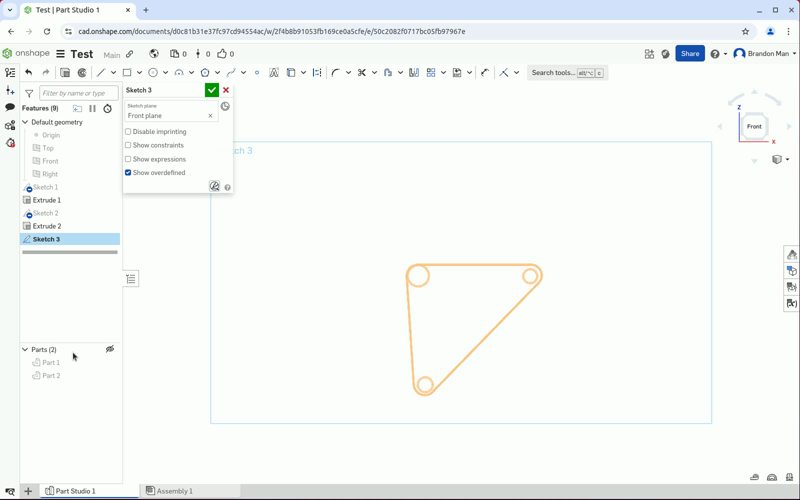
key(c)
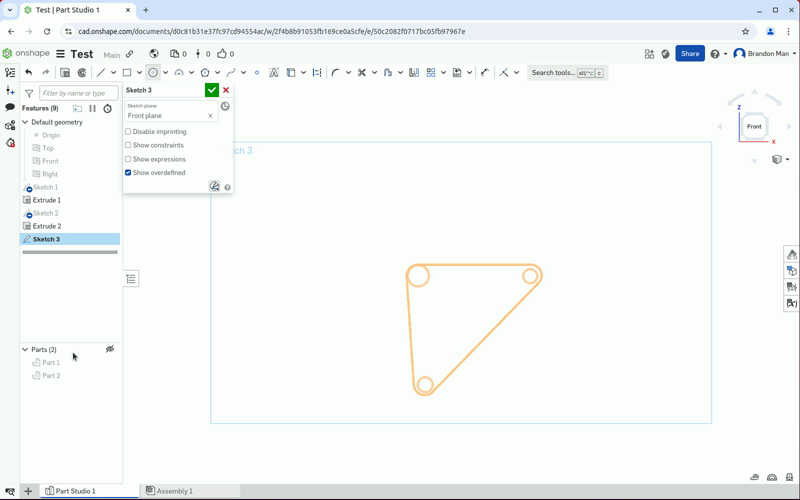
key_down(shift)
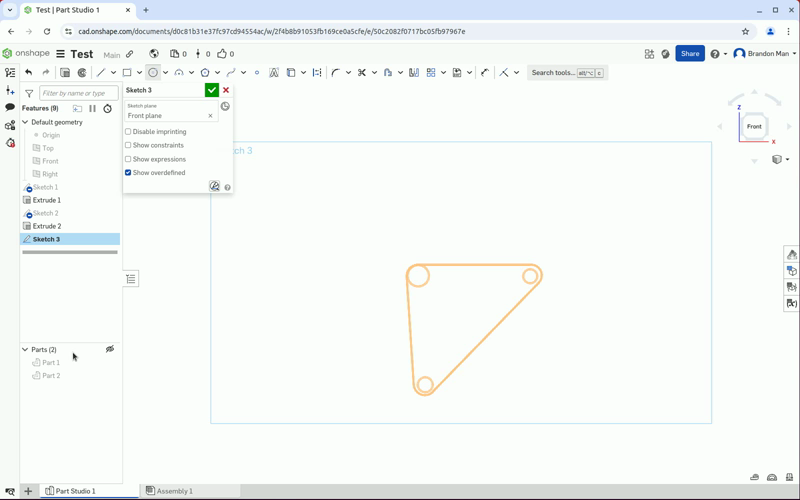
mouse_move(418, 275)
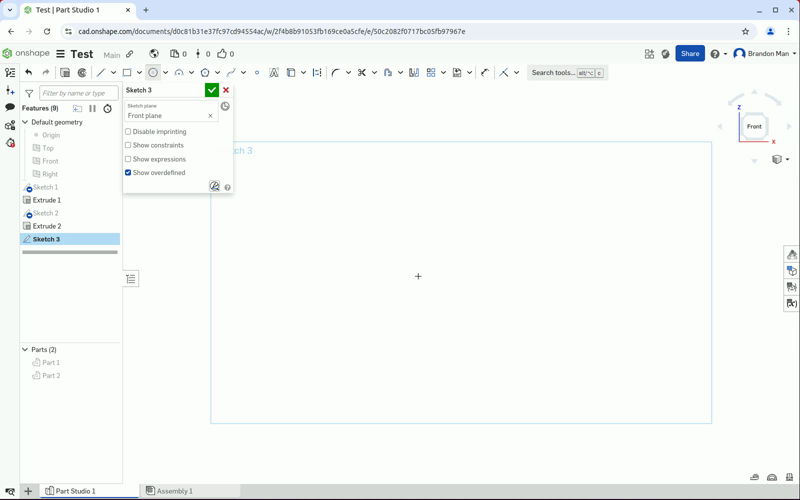
click(418, 275)
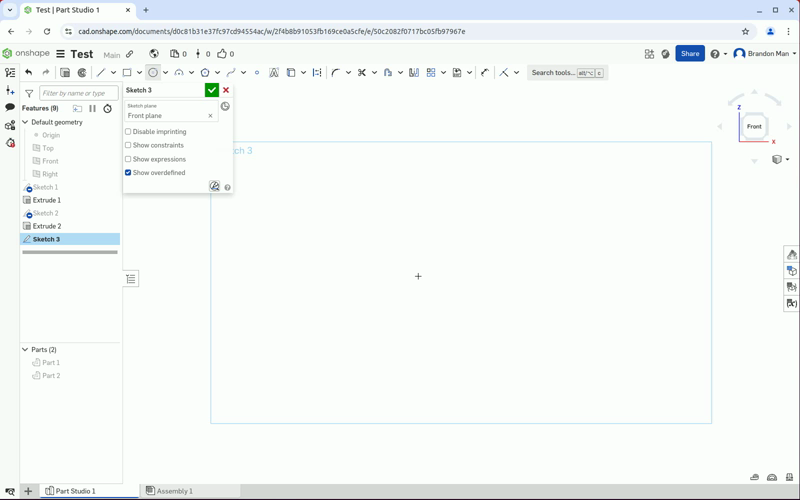
key_up(shift)
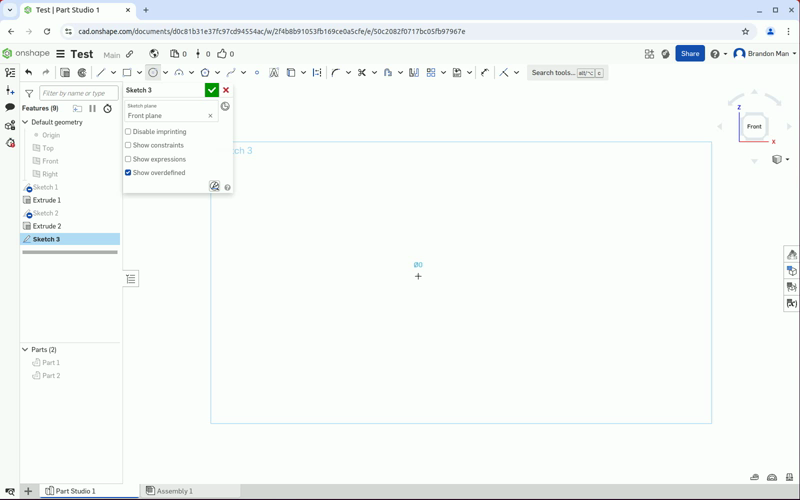
mouse_move(421, 275)
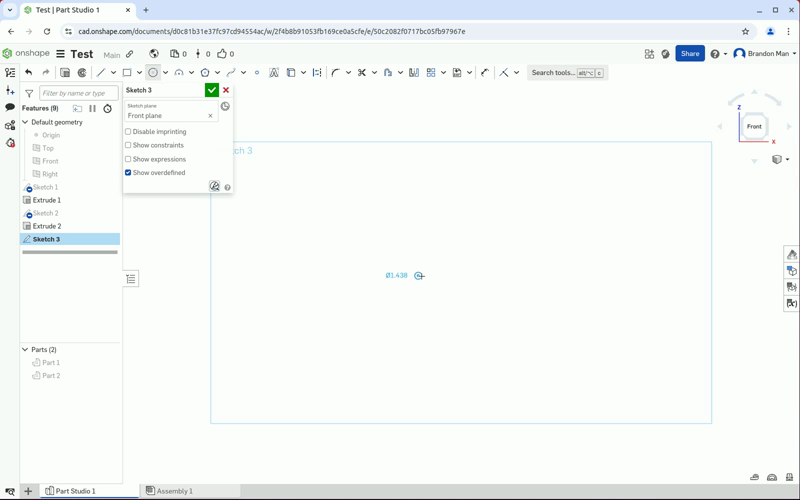
click(421, 275)
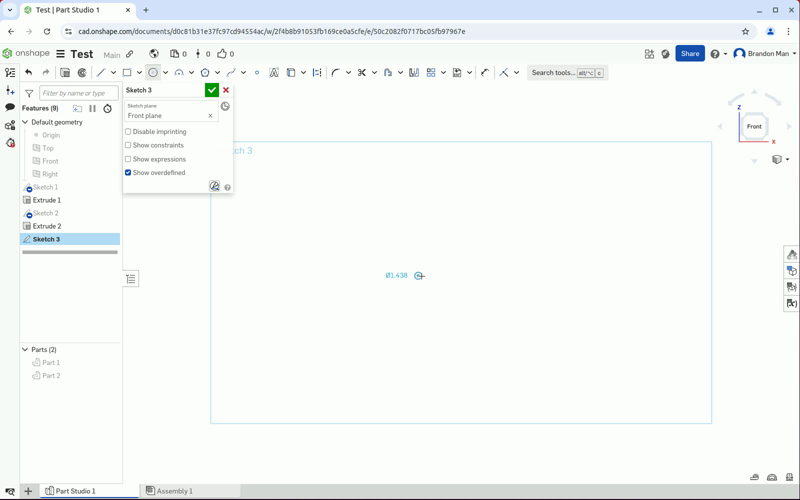
key(esc)
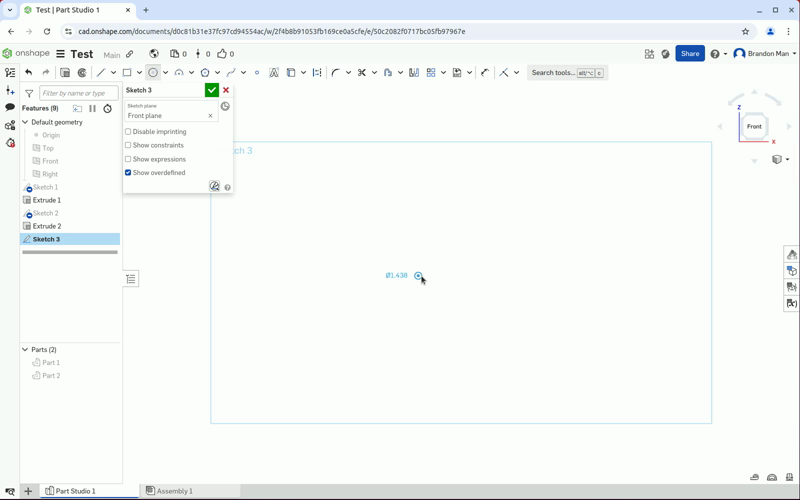
mouse_move(421, 275)
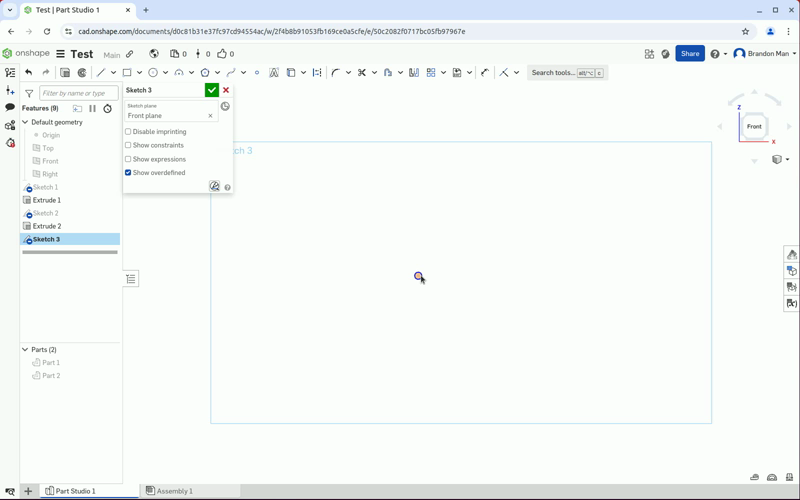
scroll(6)
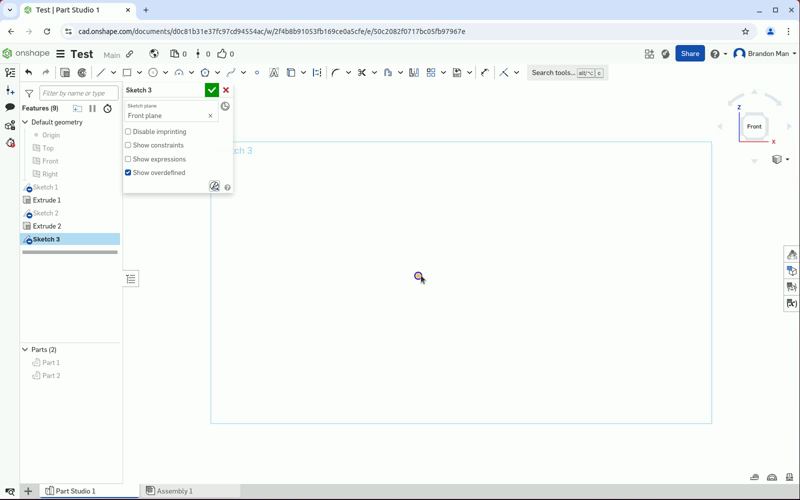
scroll(6)
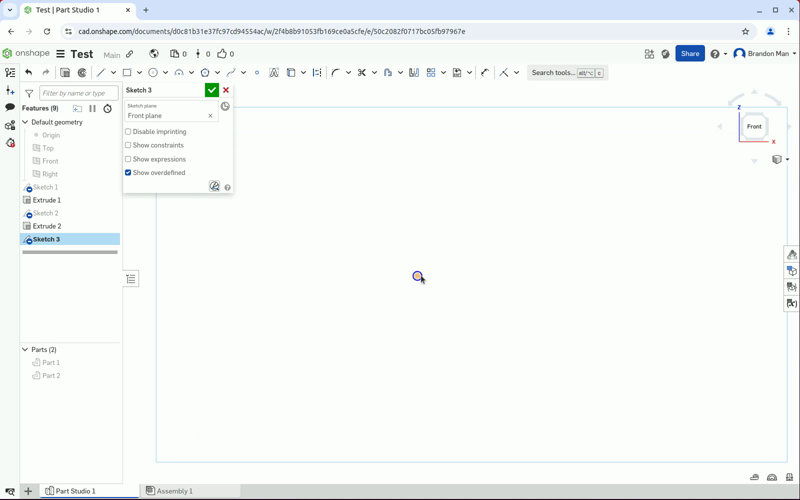
scroll(6)
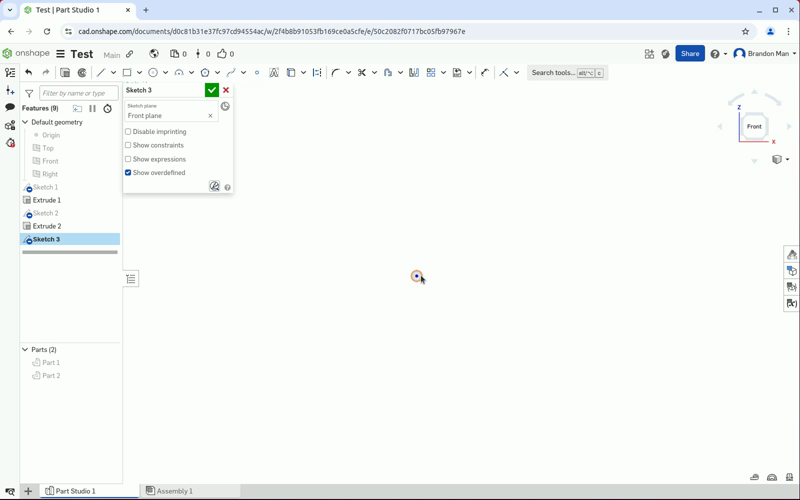
scroll(6)
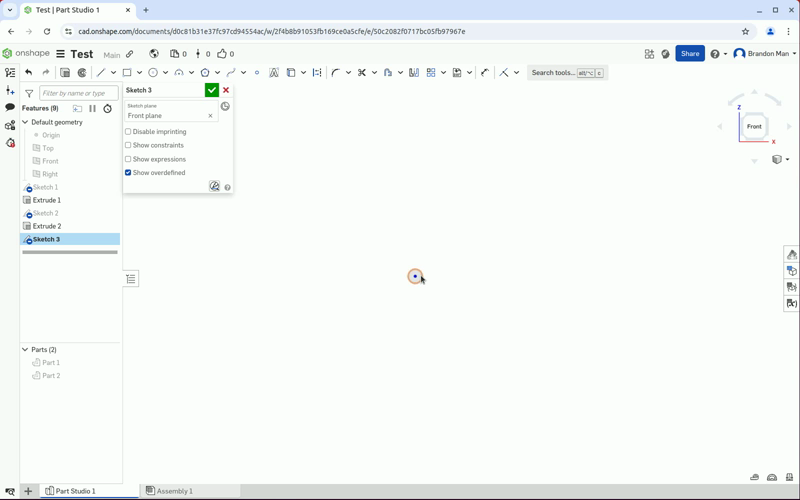
scroll(6)
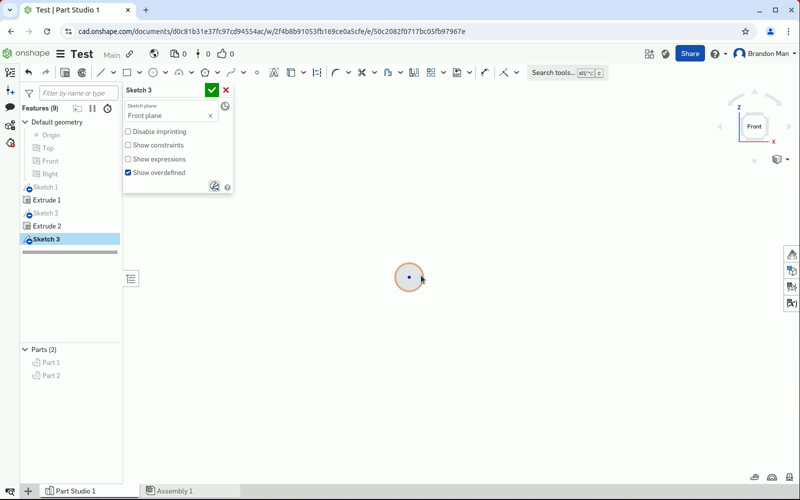
scroll(6)
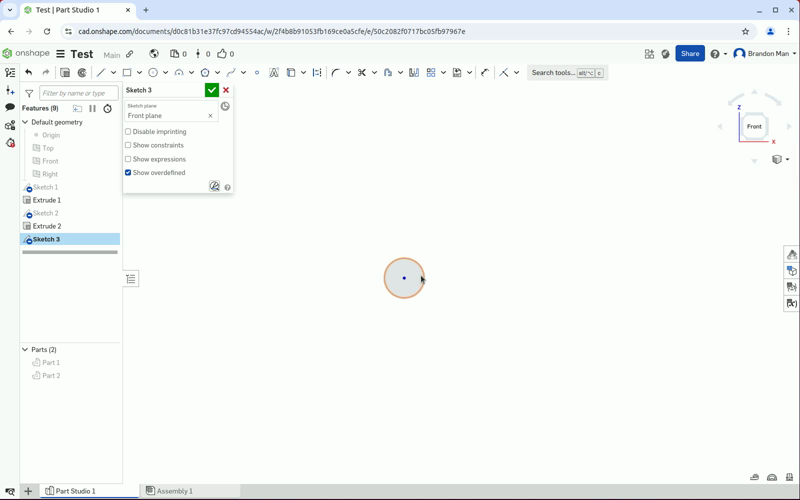
scroll(6)
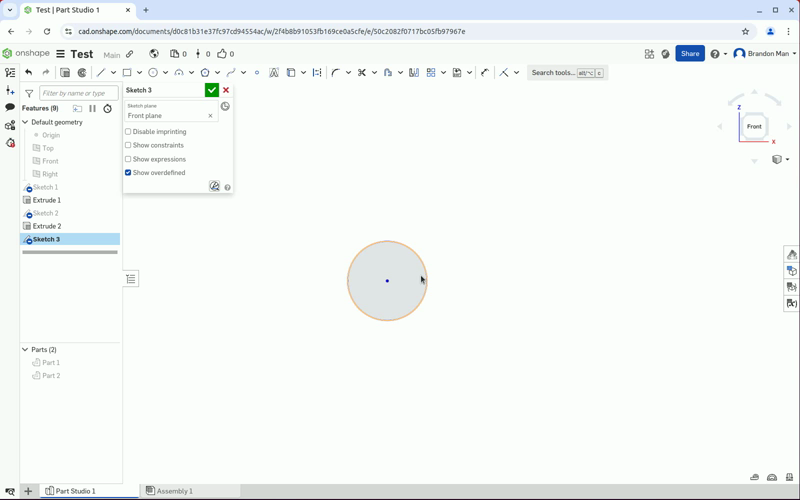
click(421, 275)
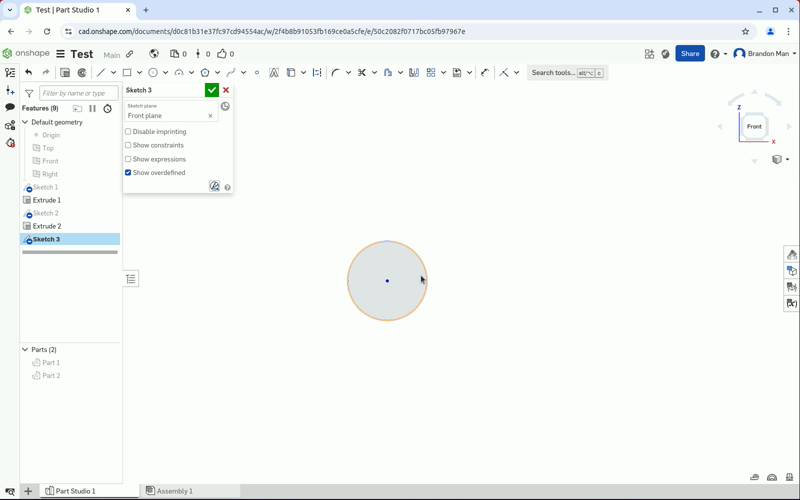
scroll(-6)
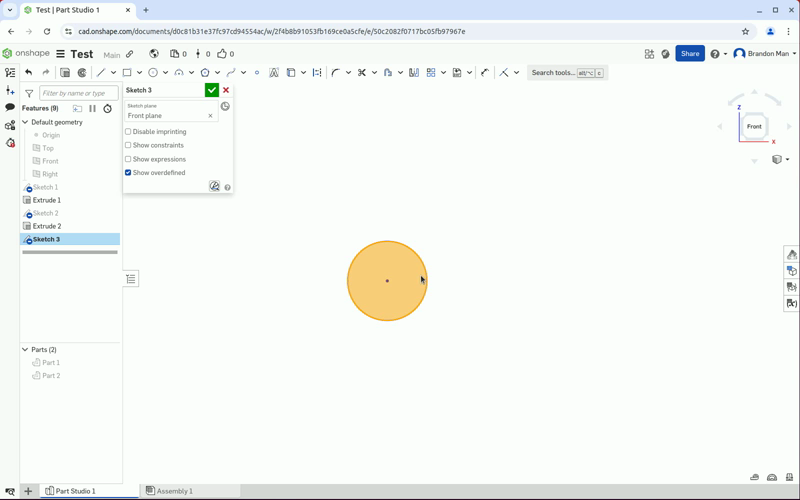
scroll(-6)
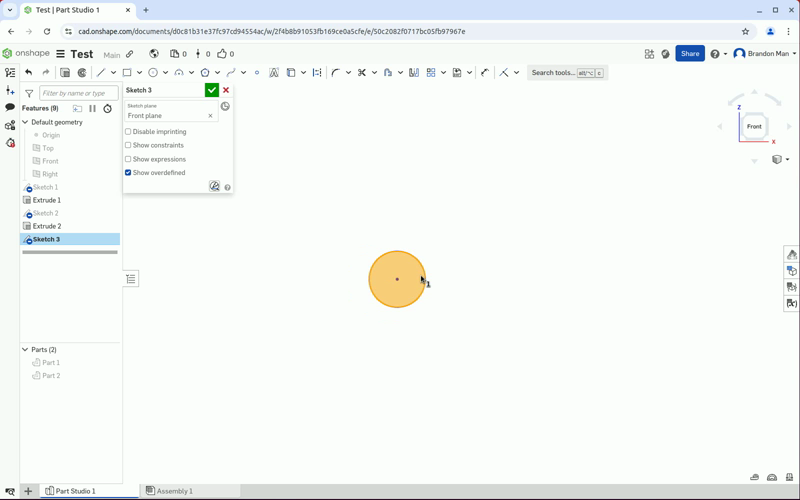
scroll(-6)
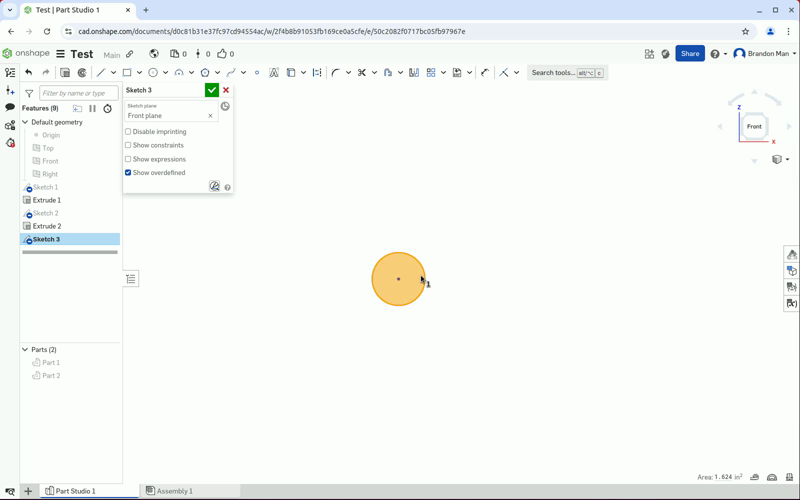
scroll(-6)
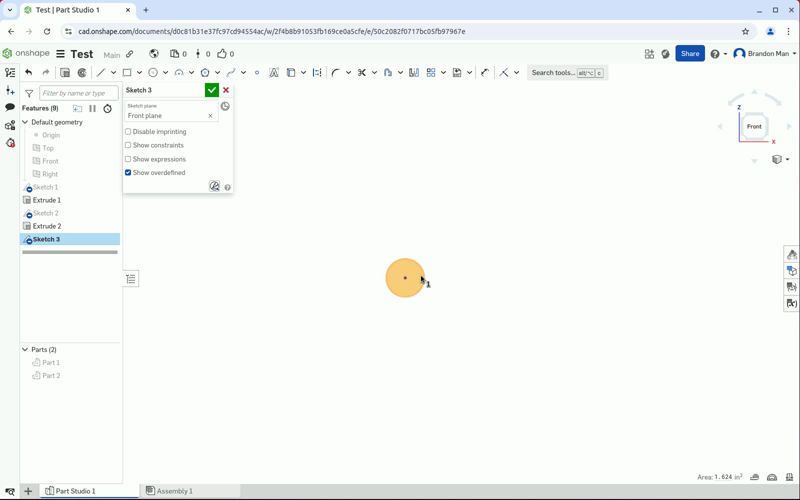
scroll(-6)
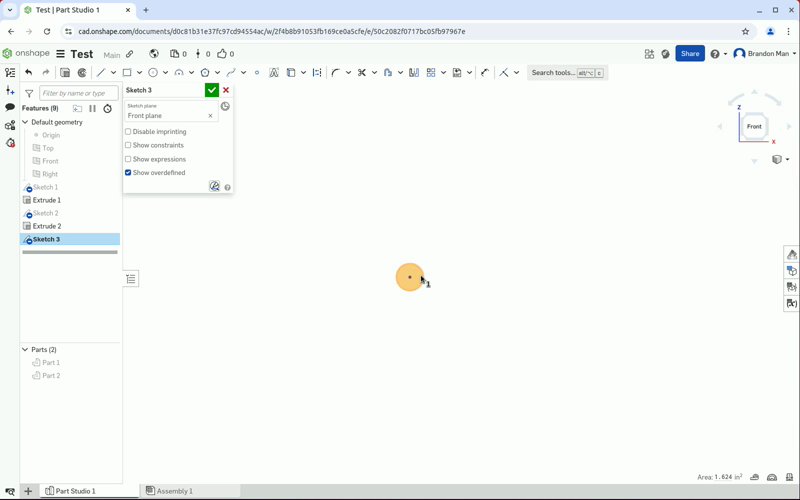
scroll(-6)
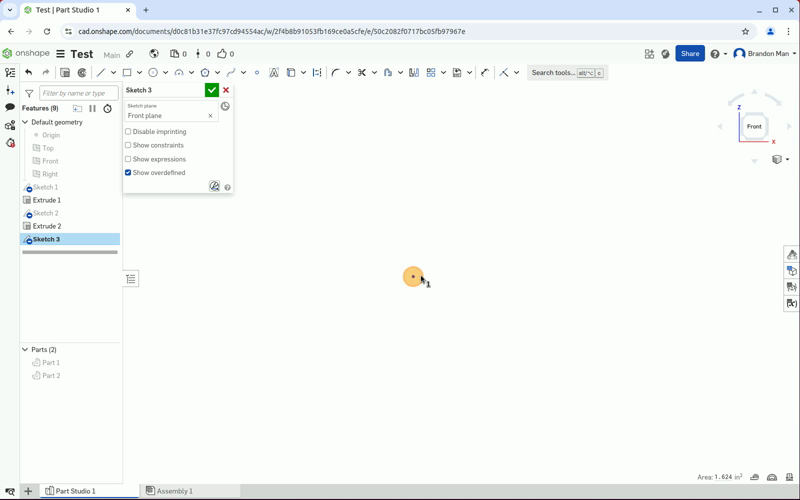
scroll(-6)
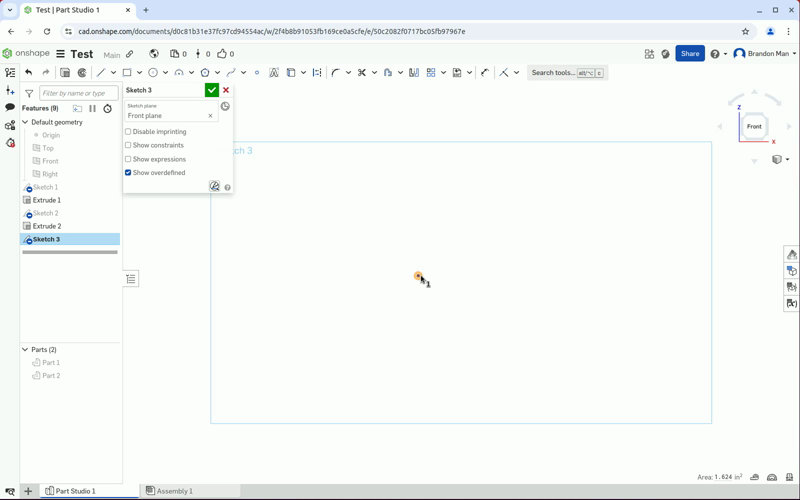
mouse_move(73, 352)
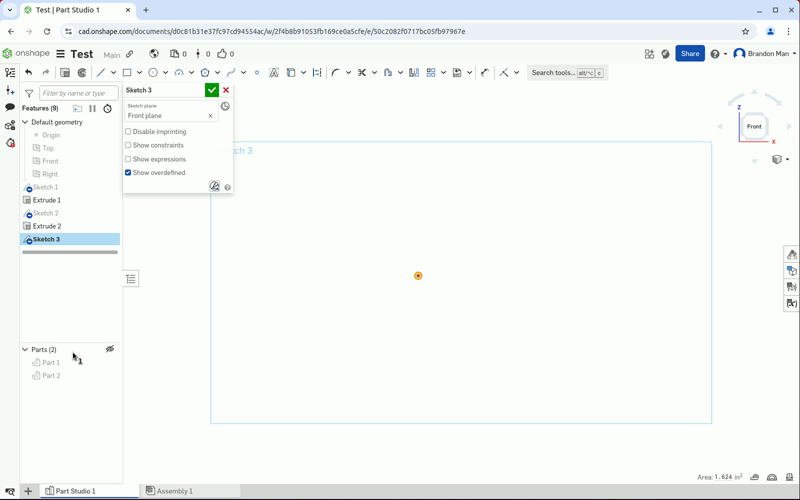
key(shift+y)
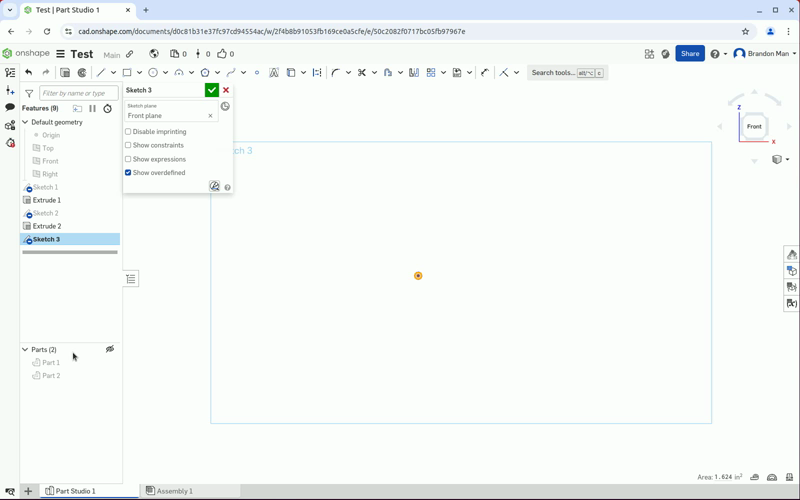
key(shift+e)
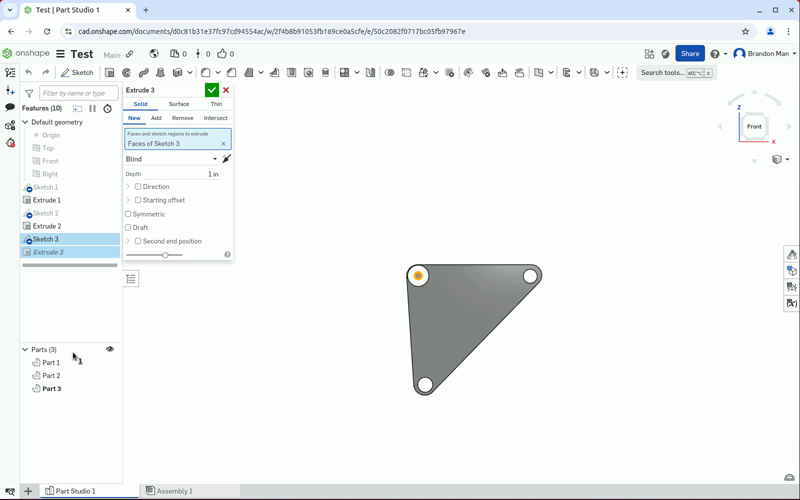
mouse_move(143, 106)
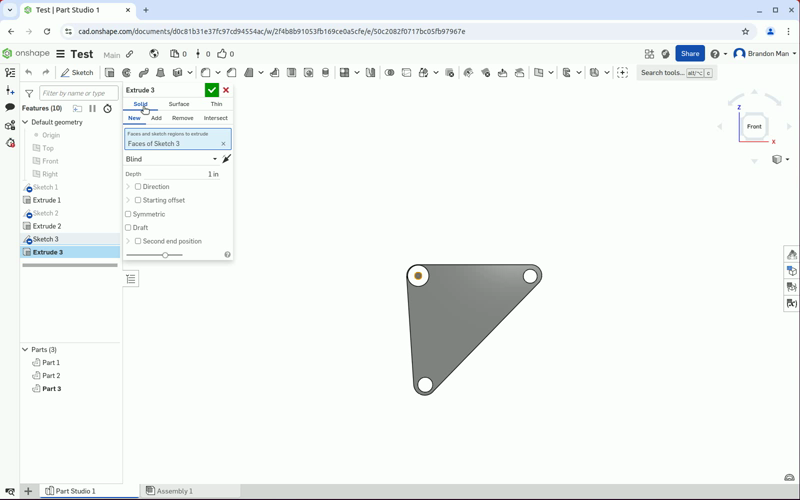
click(143, 106)
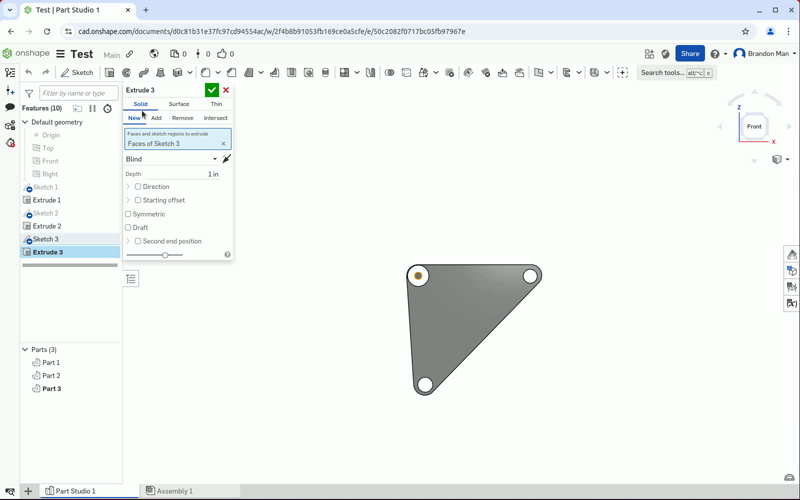
mouse_move(137, 120)
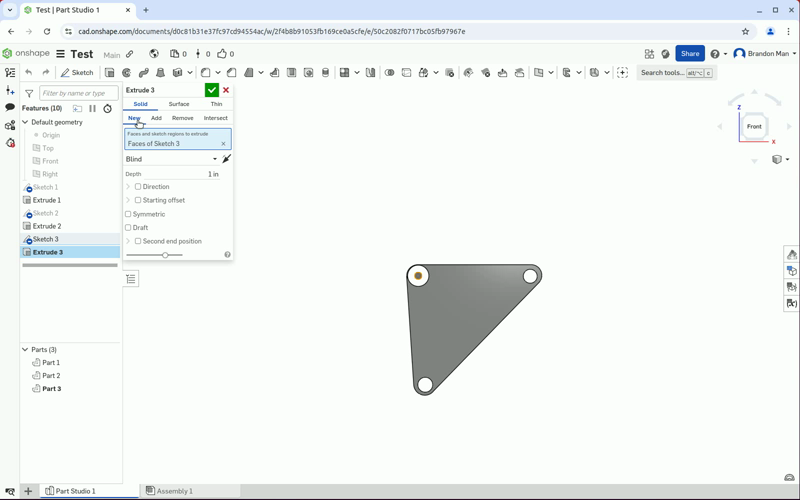
click(137, 120)
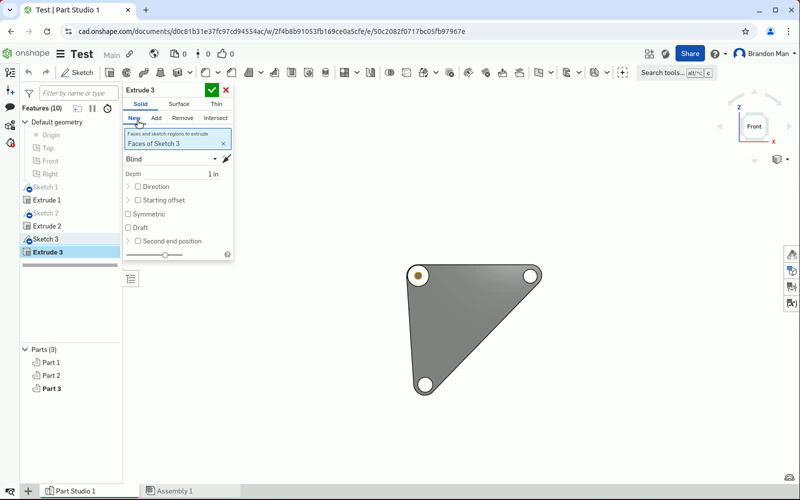
key(tab, 4)
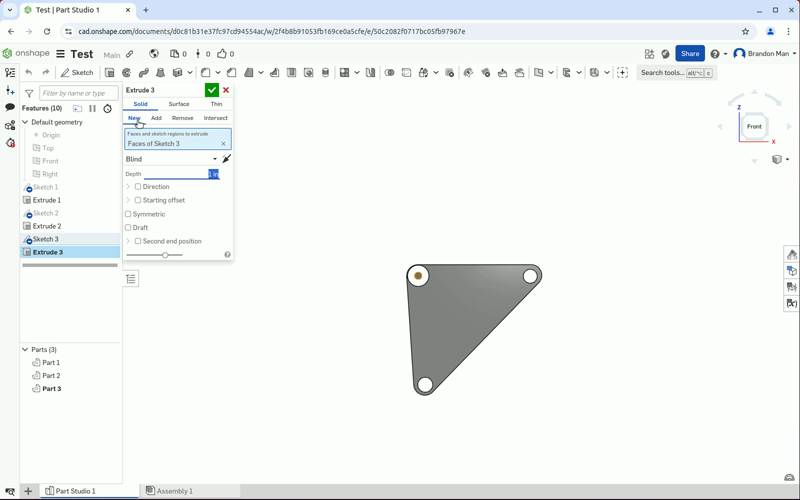
text(2.889)
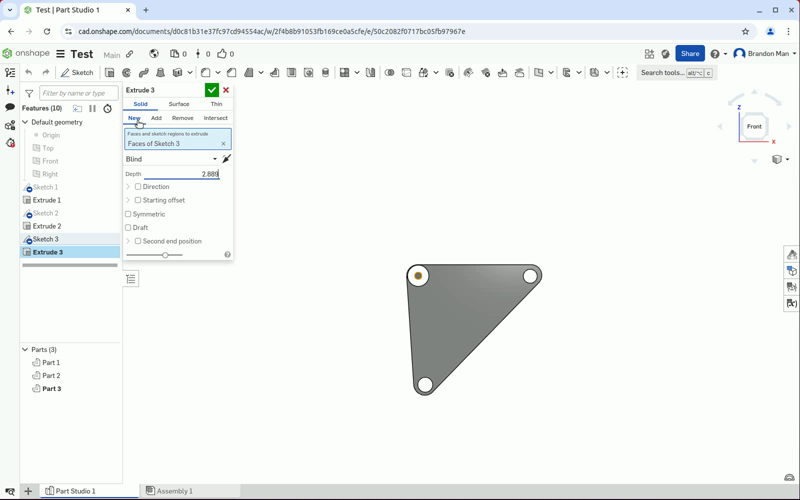
key(enter)
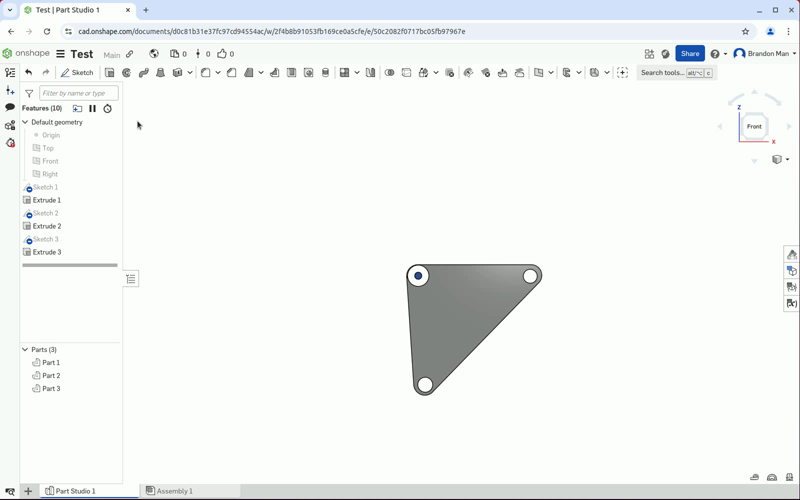
key(shift+h)
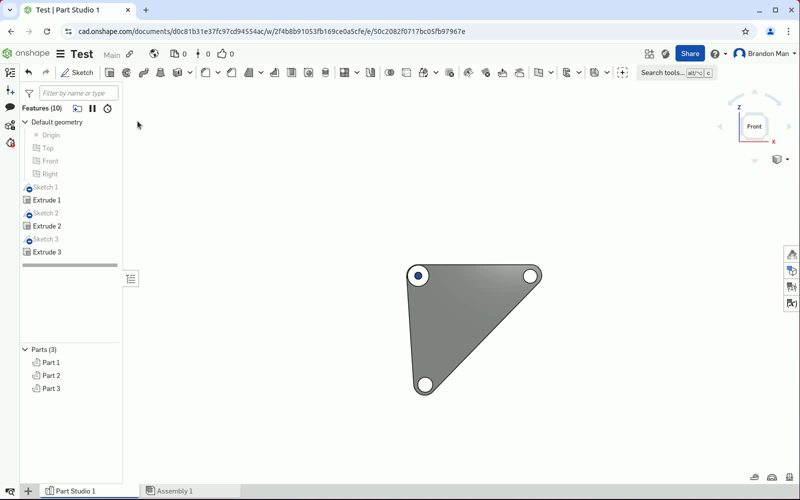
key(shift+h)
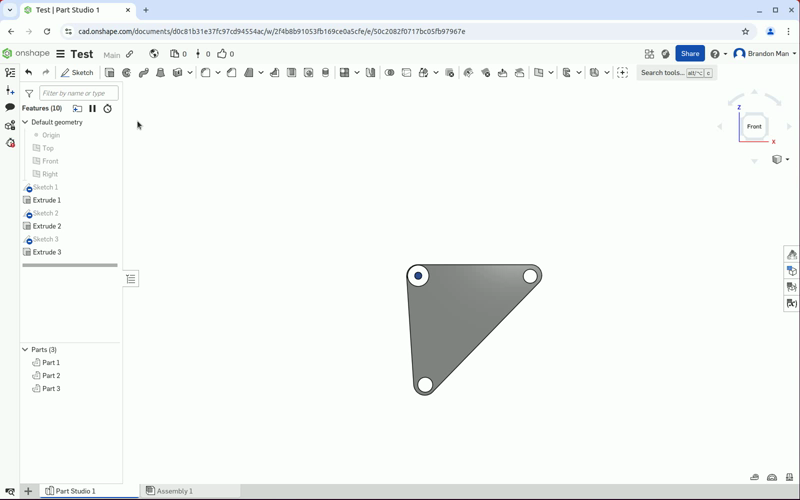
mouse_move(73, 189)
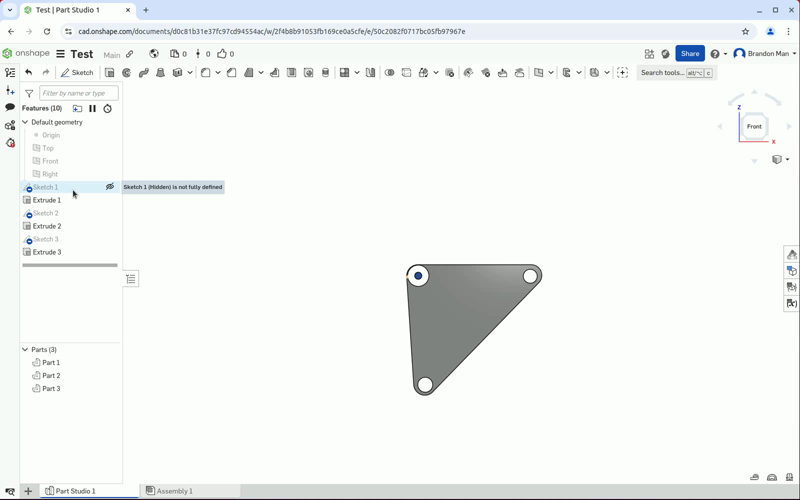
click(73, 189)
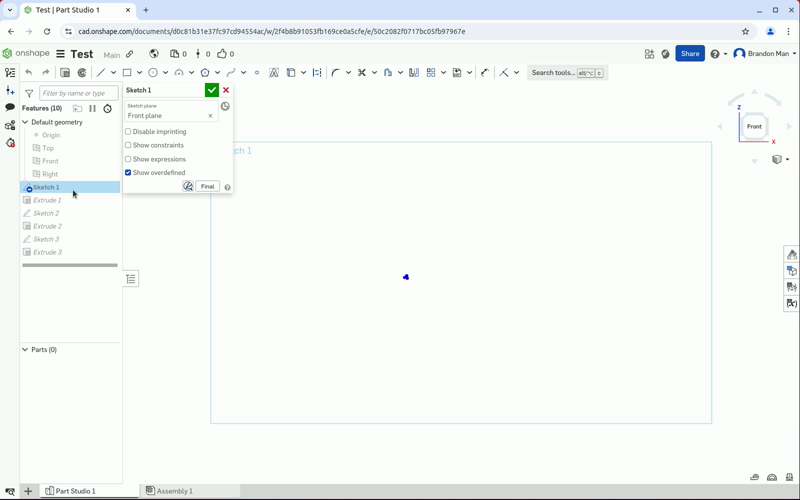
mouse_move(229, 92)
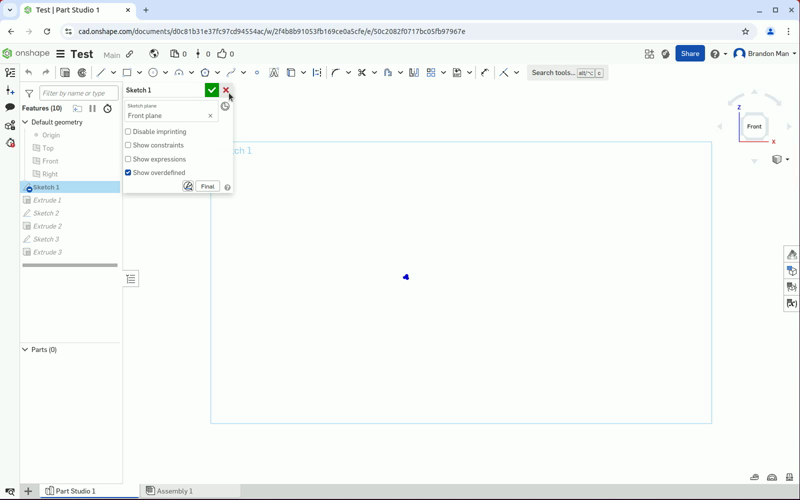
click(229, 92)
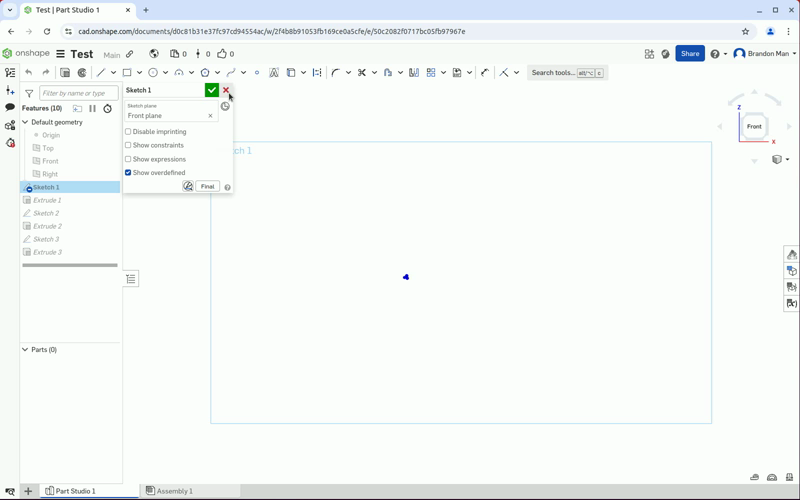
key(shift+s)
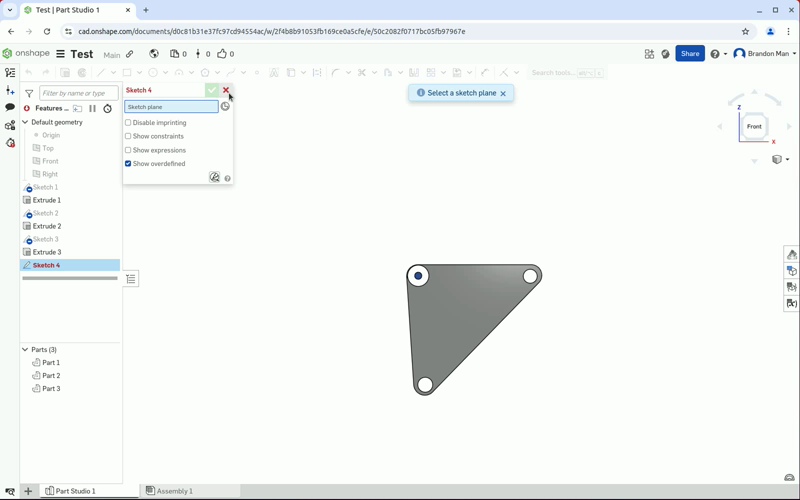
mouse_move(73, 163)
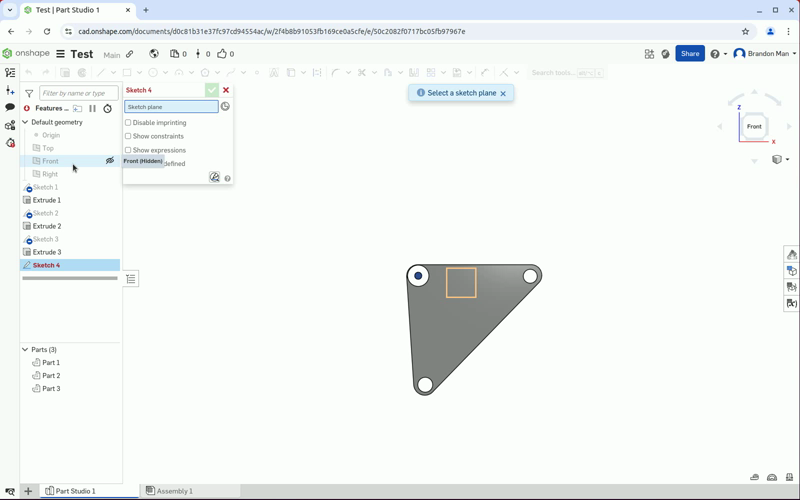
click(73, 163)
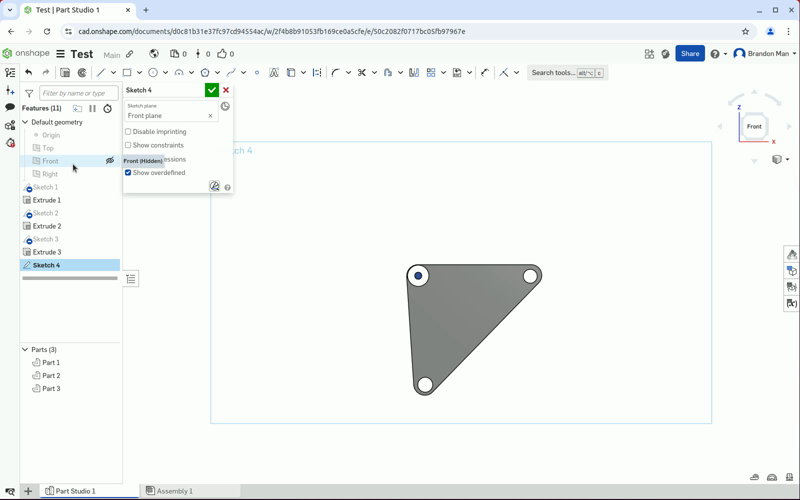
mouse_move(73, 352)
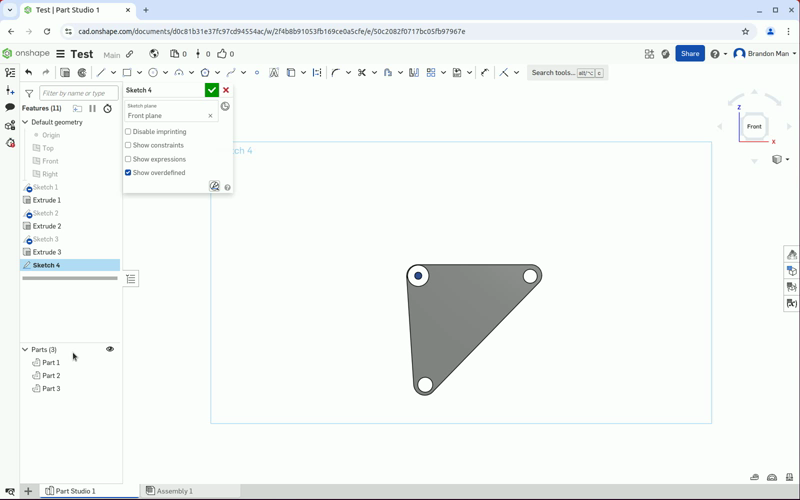
key(y)
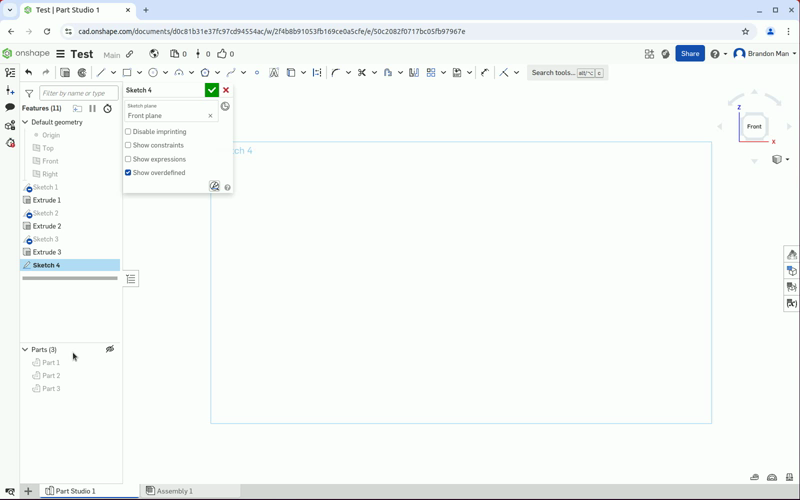
key(c)
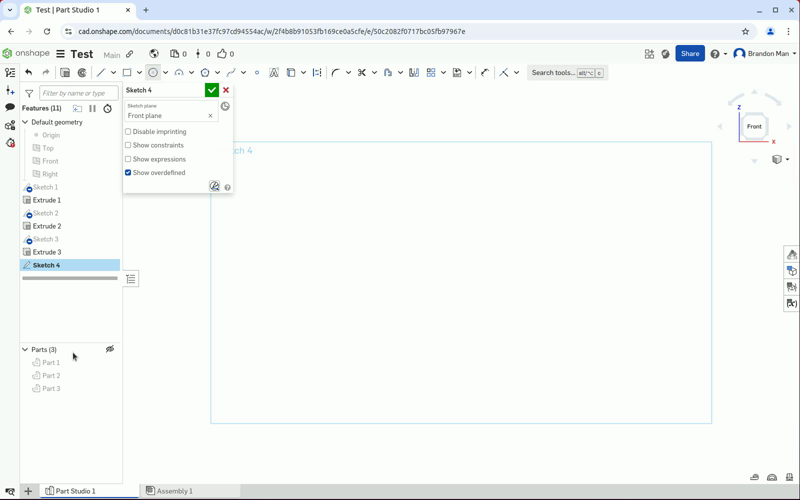
key_down(shift)
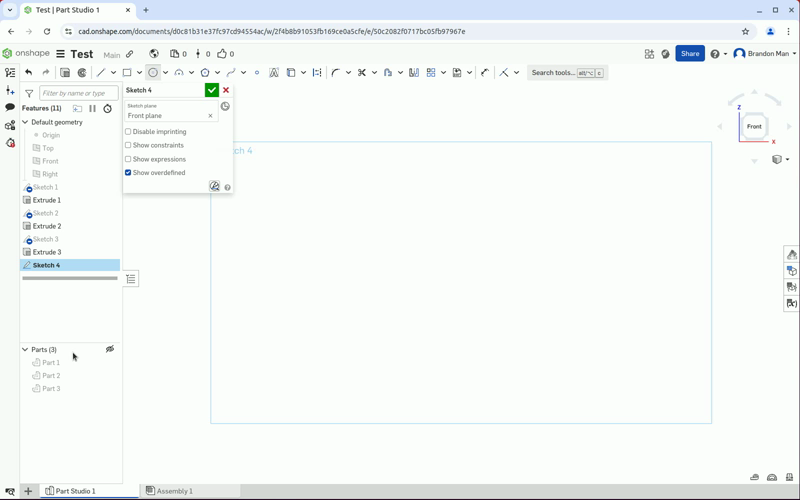
mouse_move(532, 275)
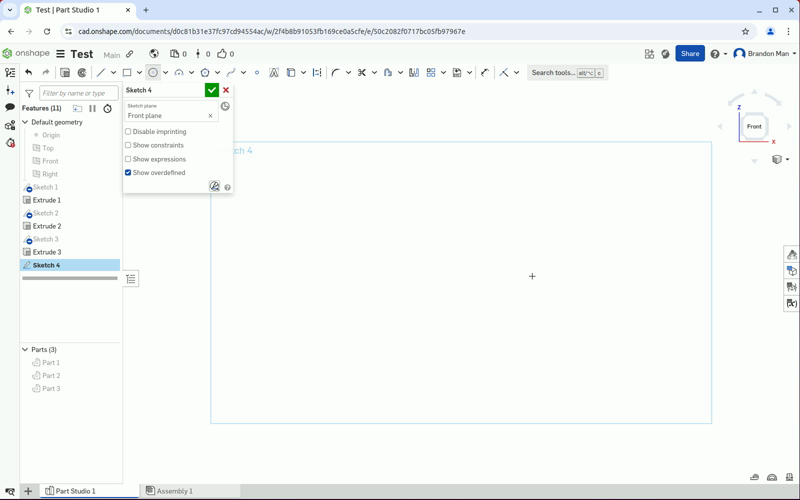
click(532, 275)
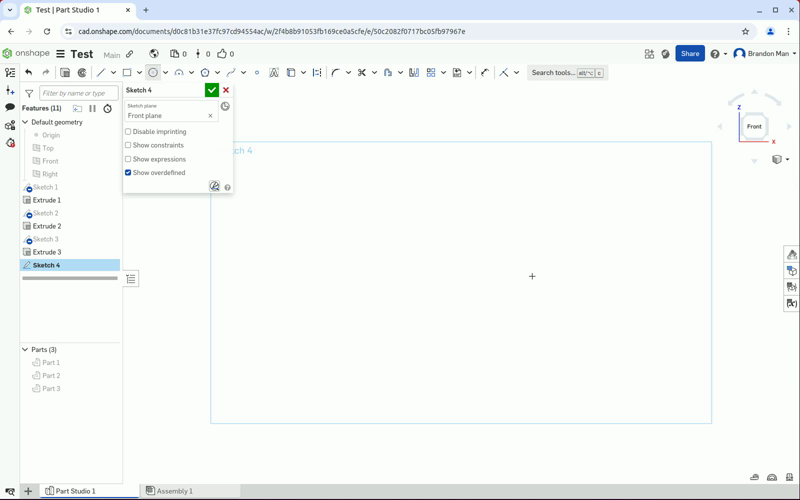
key_up(shift)
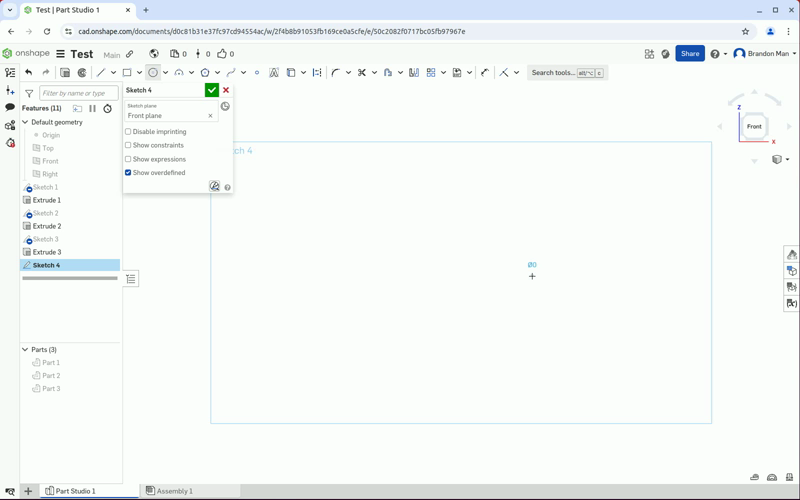
mouse_move(535, 275)
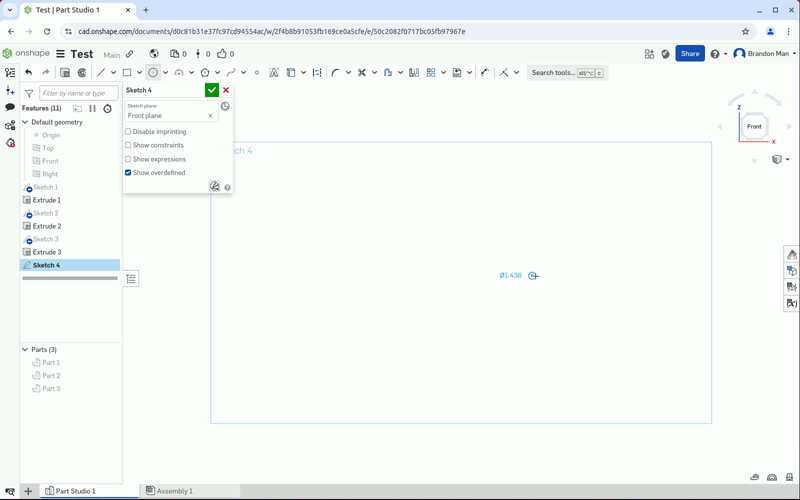
click(535, 275)
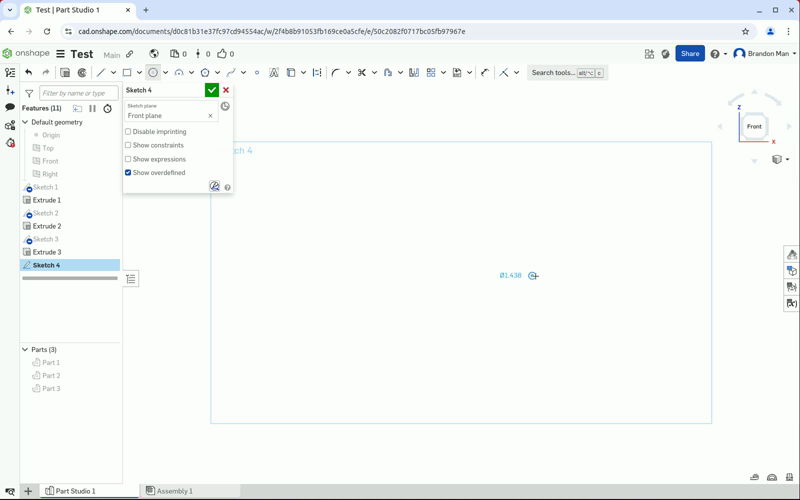
key(esc)
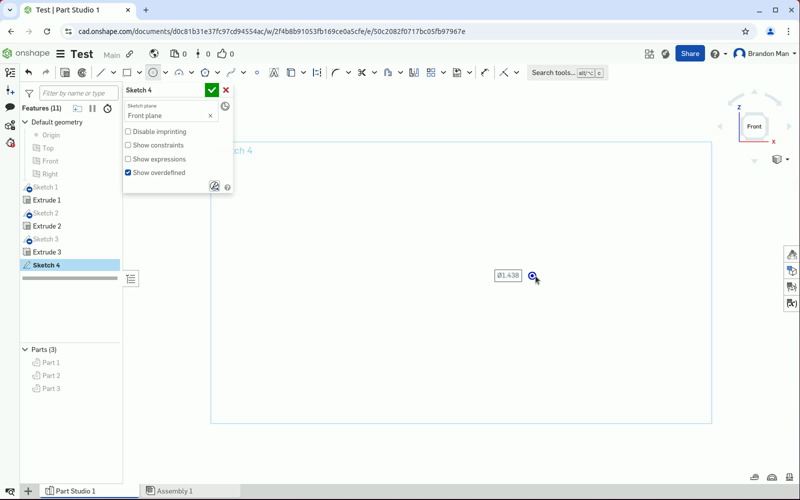
mouse_move(531, 273)
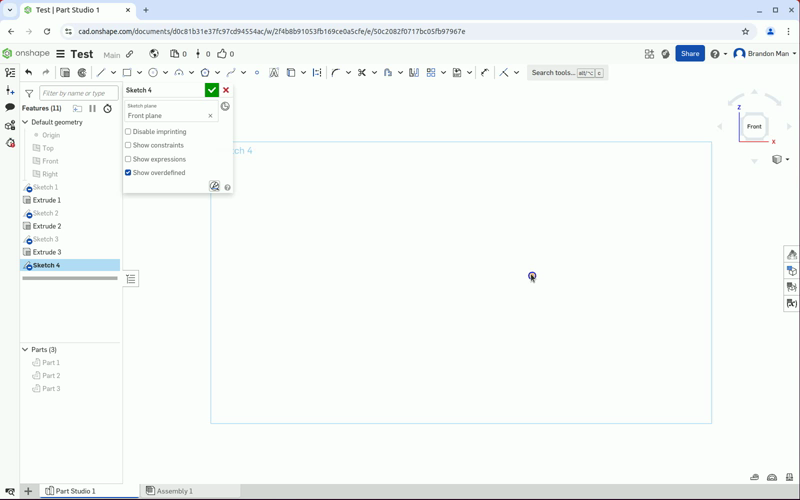
scroll(6)
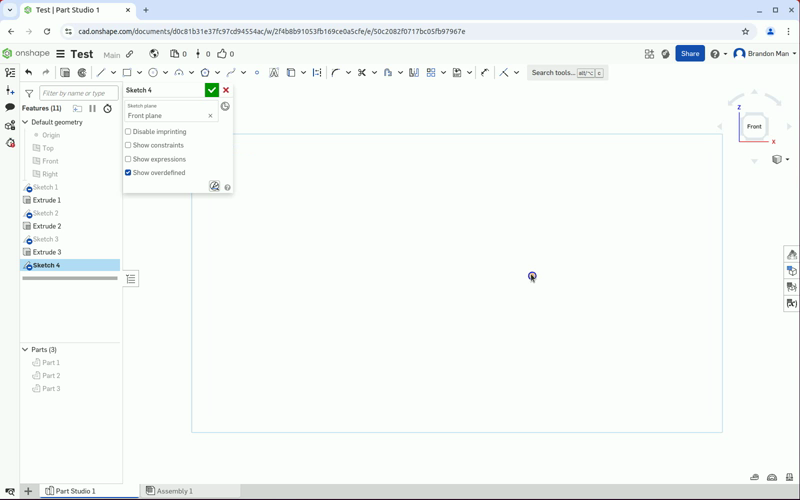
scroll(6)
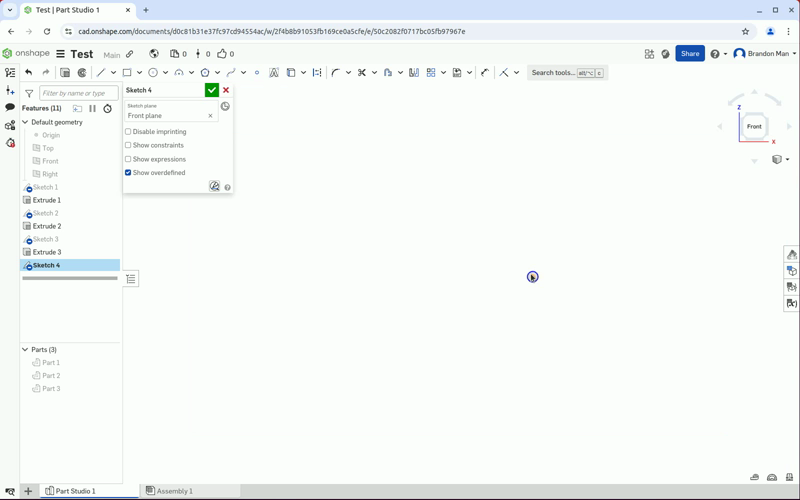
scroll(6)
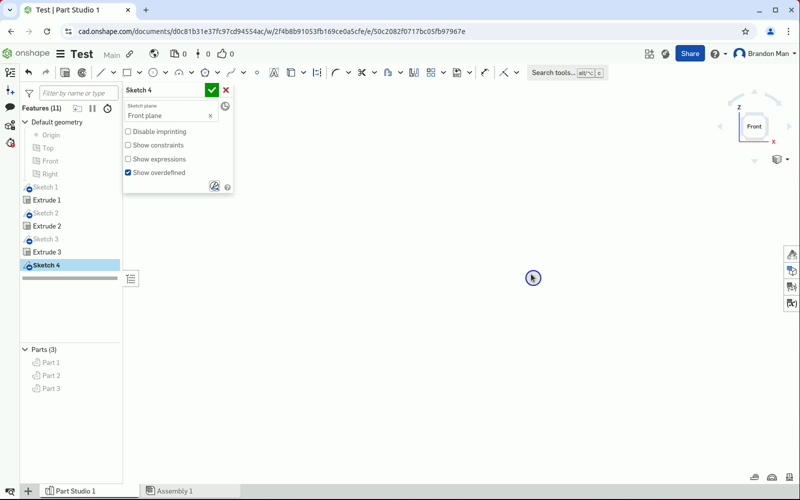
scroll(6)
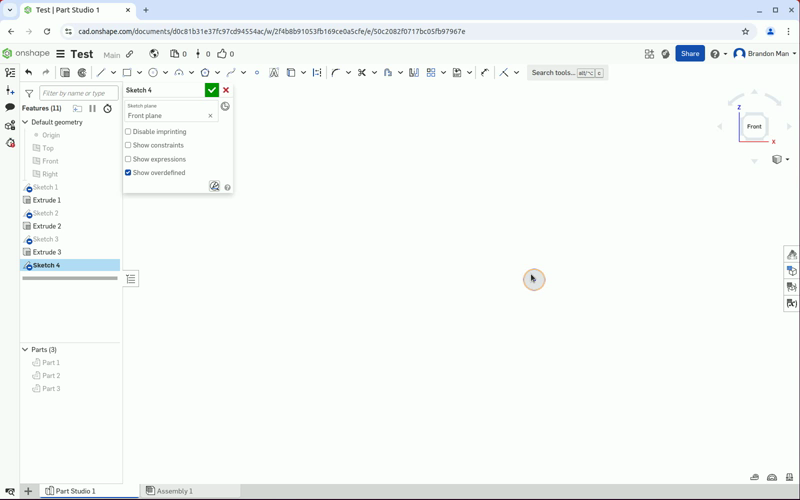
scroll(6)
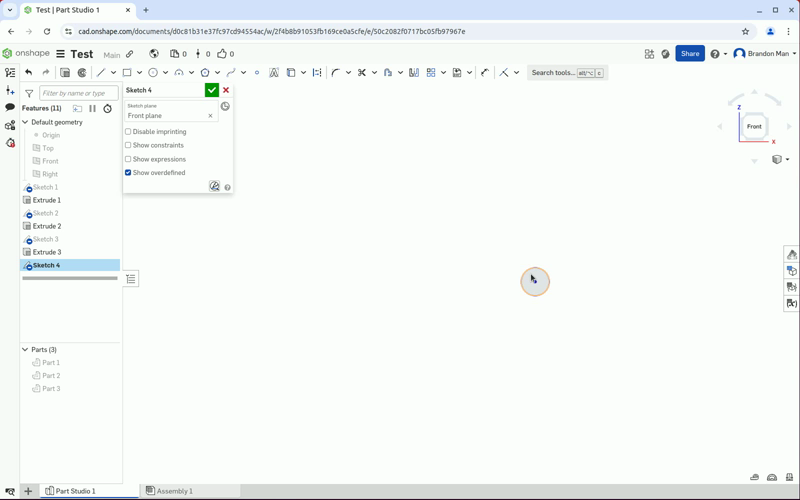
scroll(6)
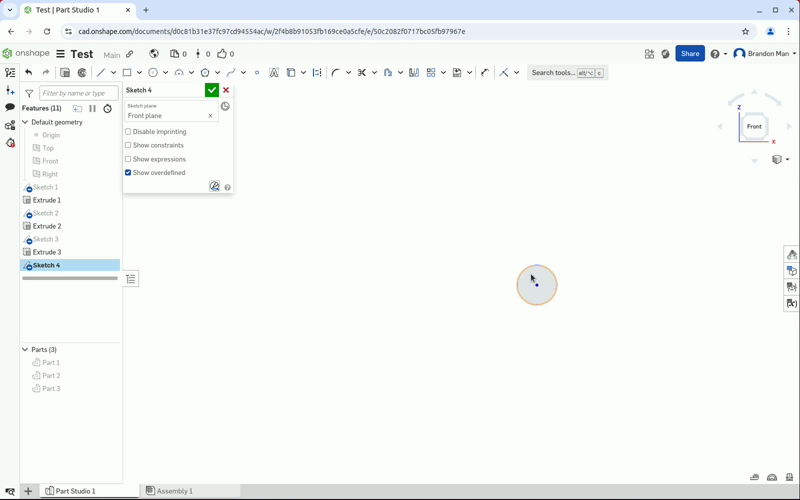
scroll(6)
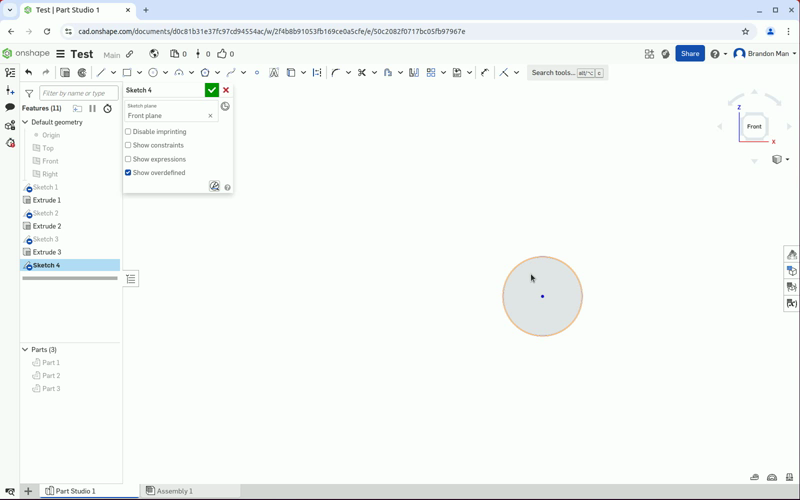
click(531, 273)
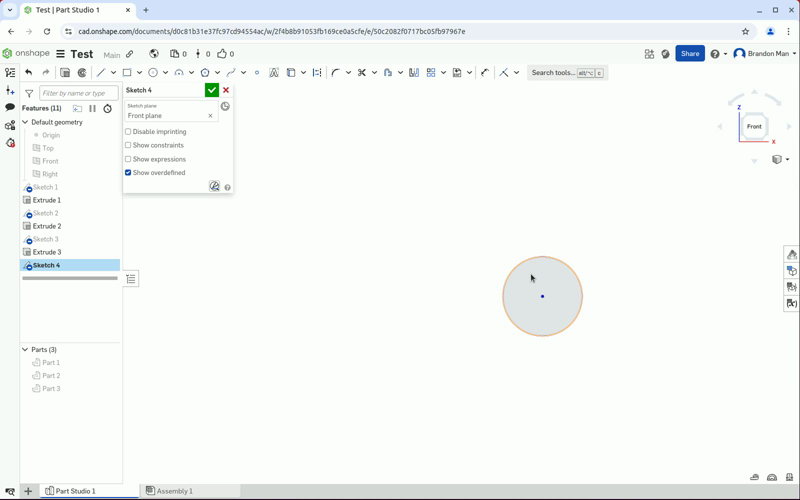
scroll(-6)
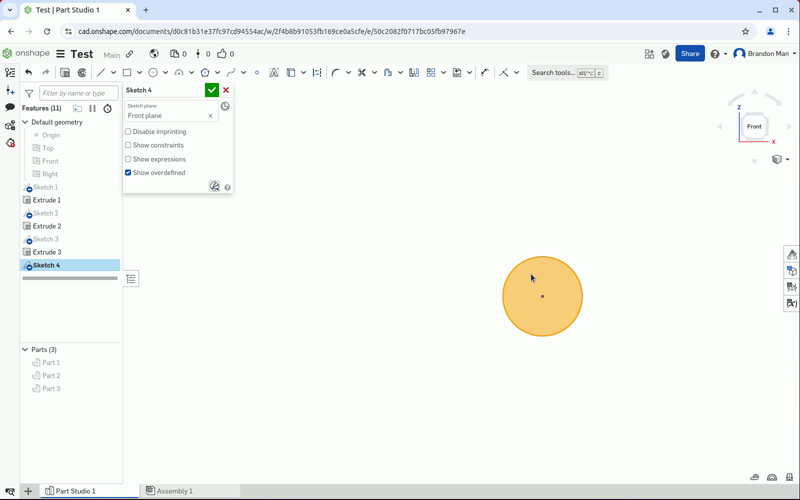
scroll(-6)
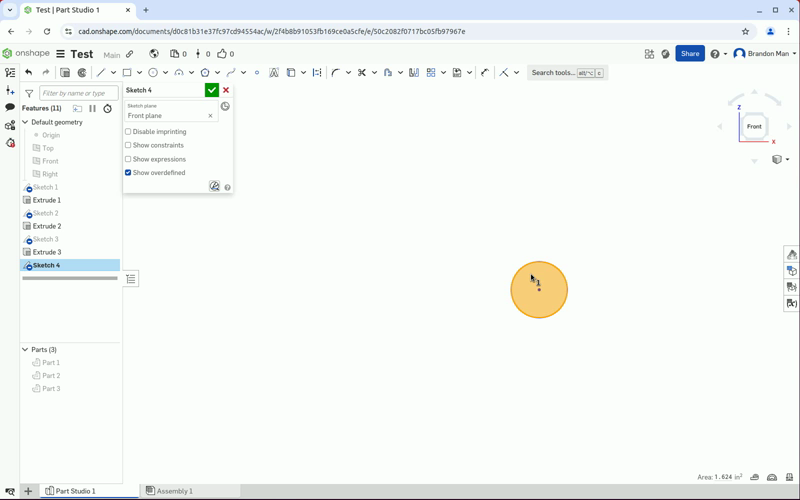
scroll(-6)
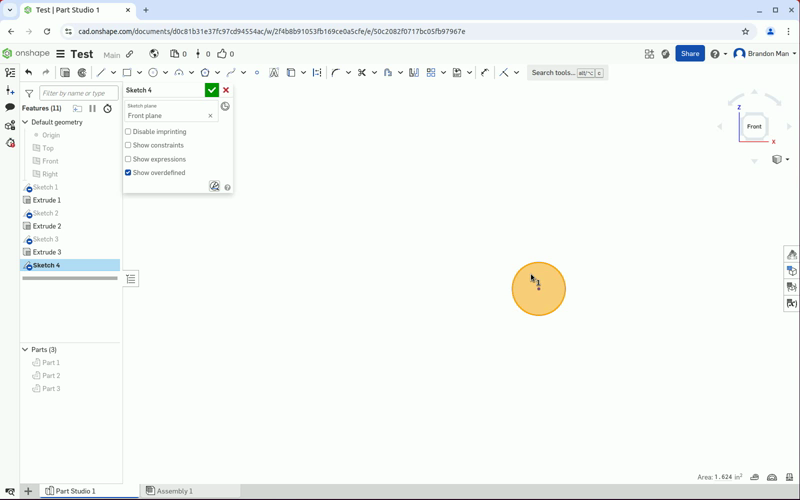
scroll(-6)
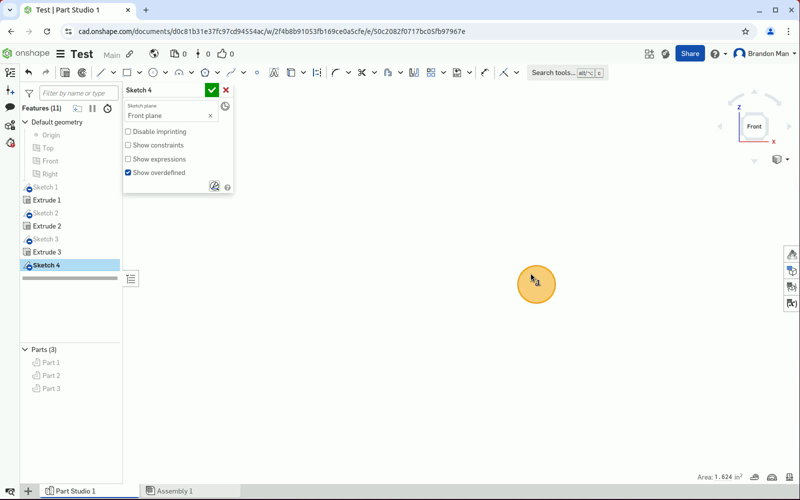
scroll(-6)
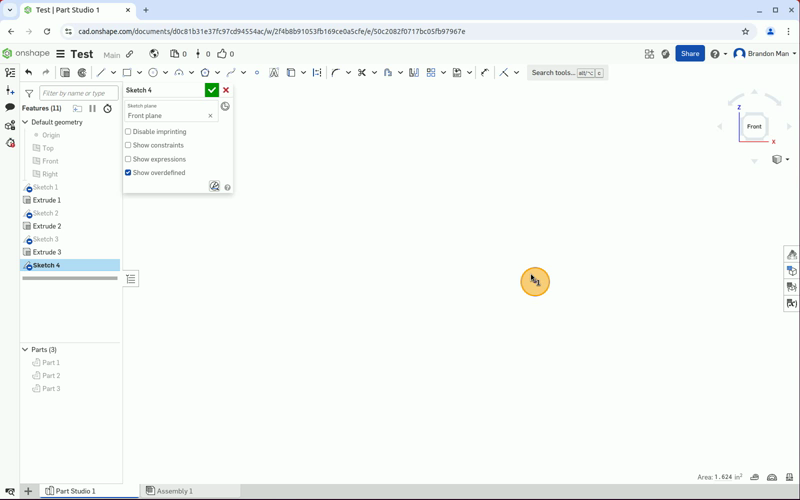
scroll(-6)
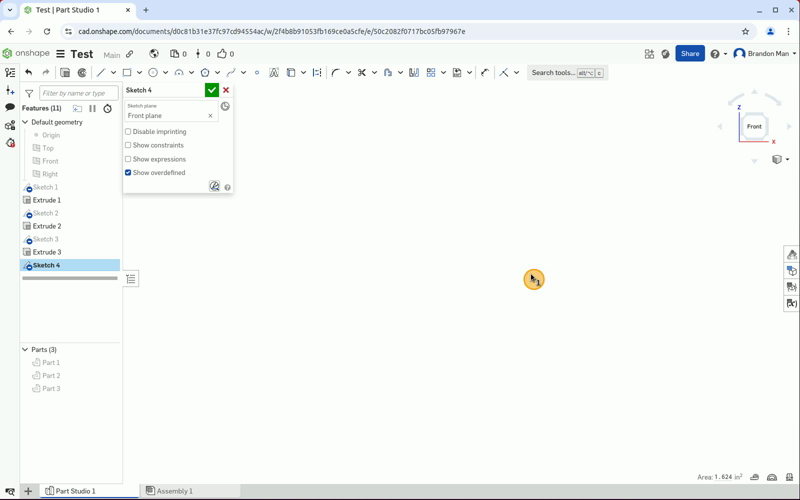
scroll(-6)
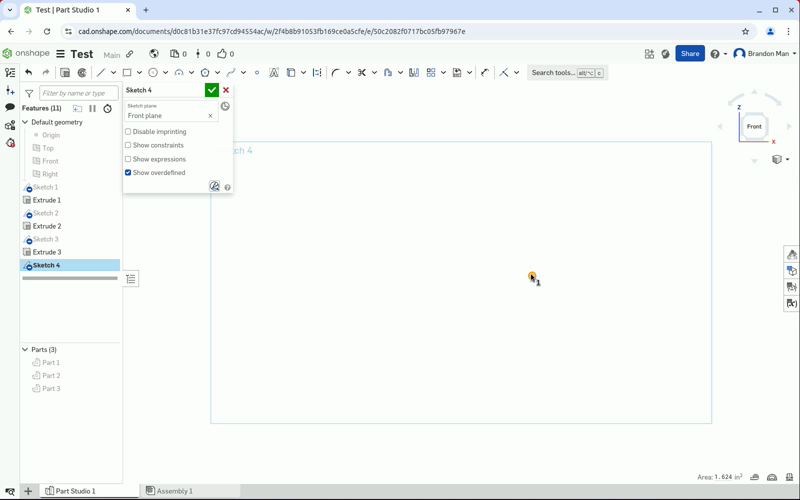
mouse_move(73, 352)
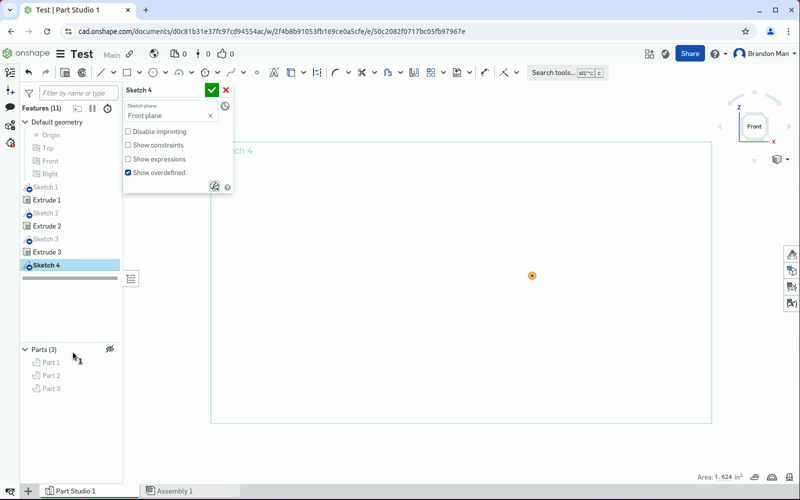
key(shift+y)
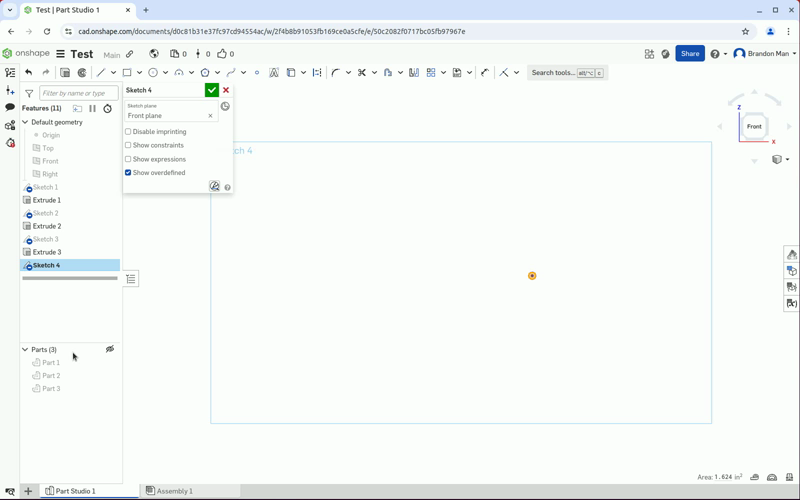
key(shift+e)
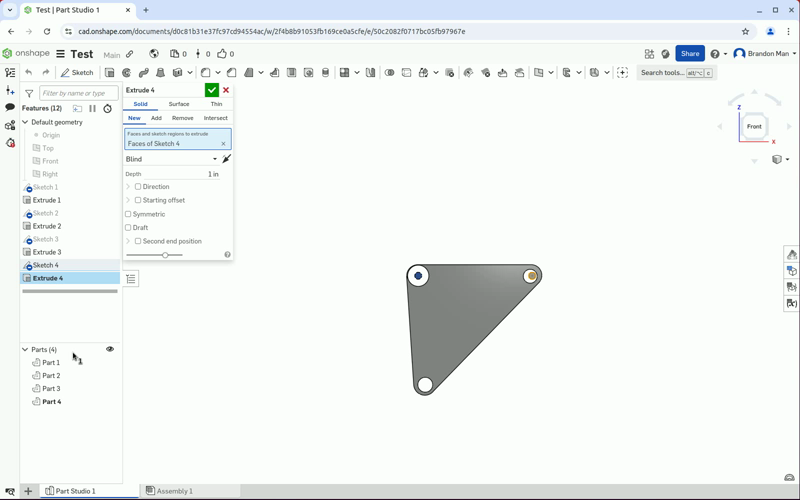
mouse_move(143, 106)
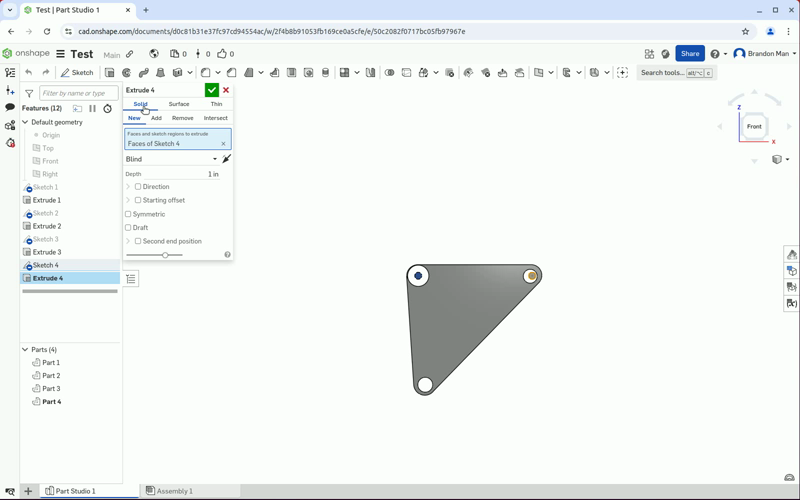
click(143, 106)
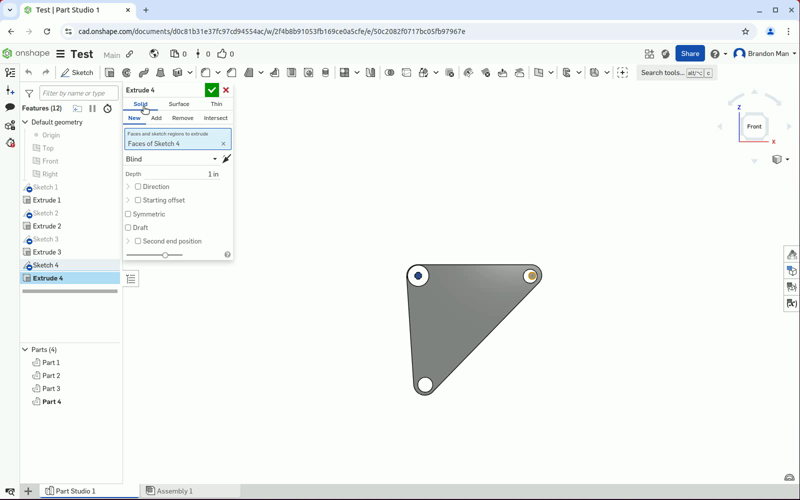
mouse_move(137, 120)
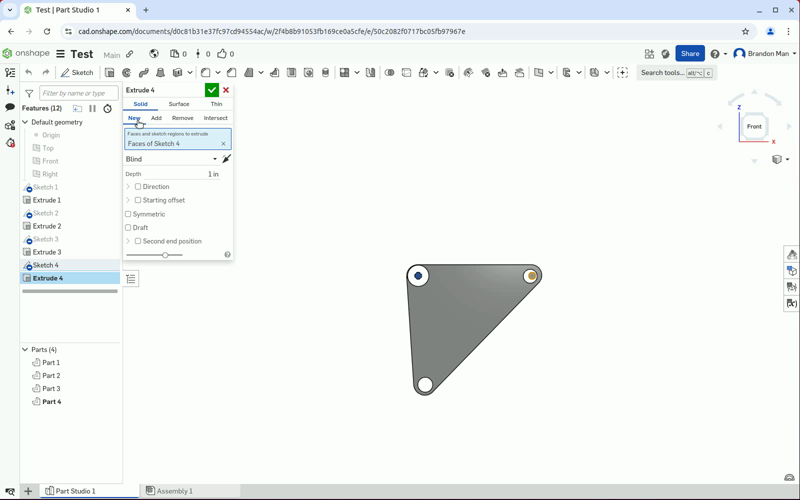
click(137, 120)
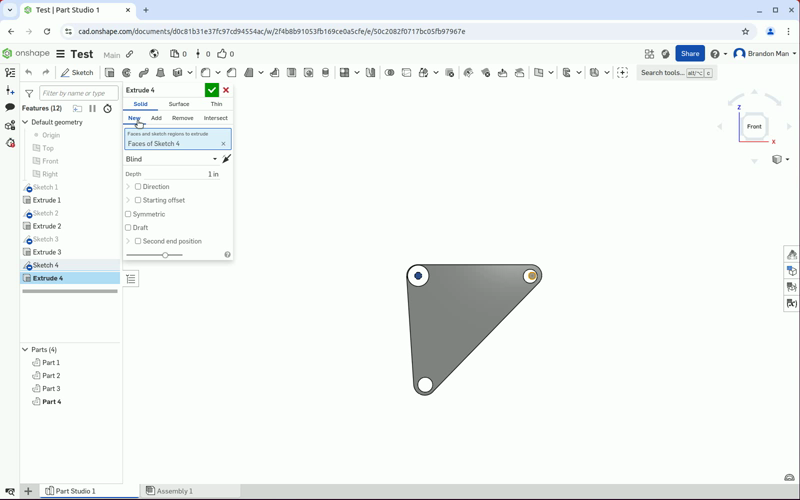
key(tab, 4)
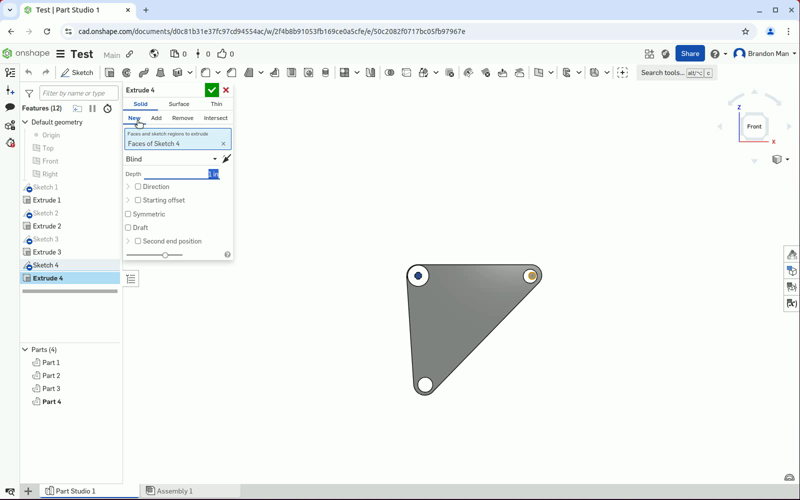
text(2.889)
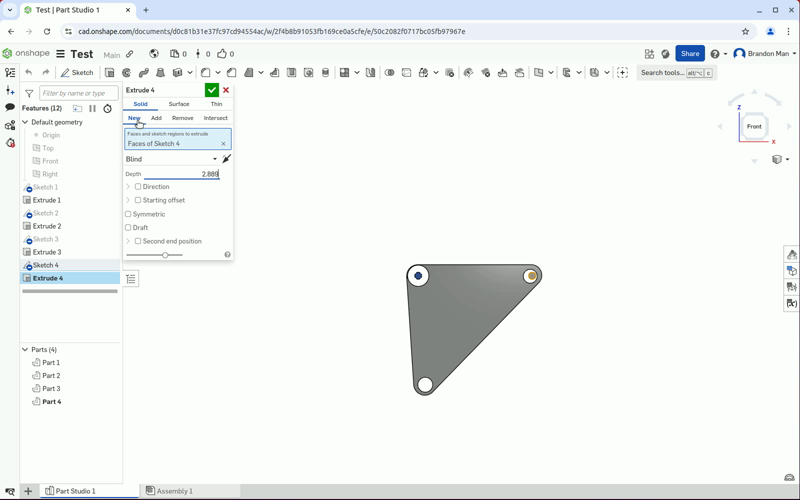
key(enter)
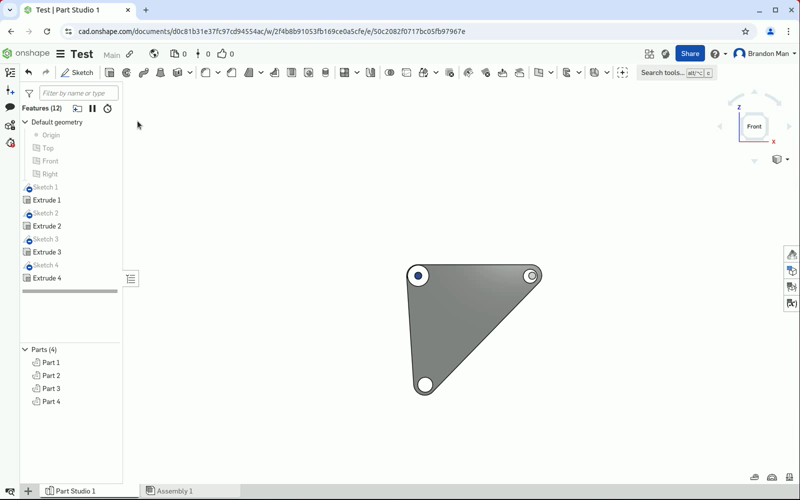
key(shift+h)
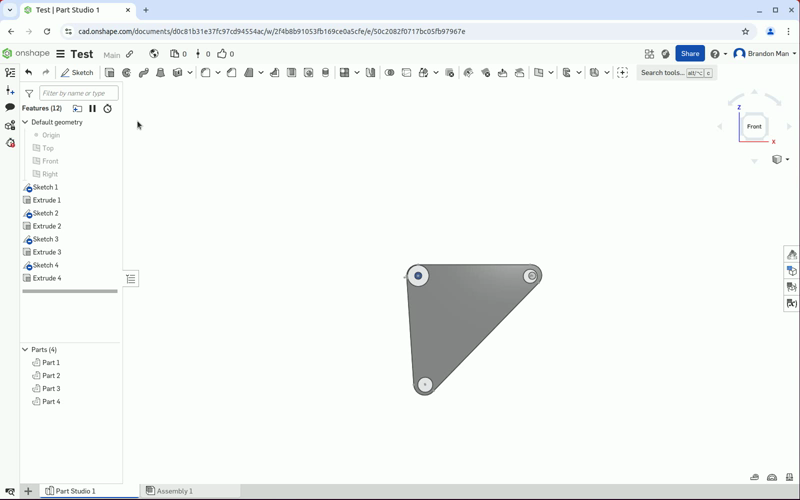
key(shift+h)
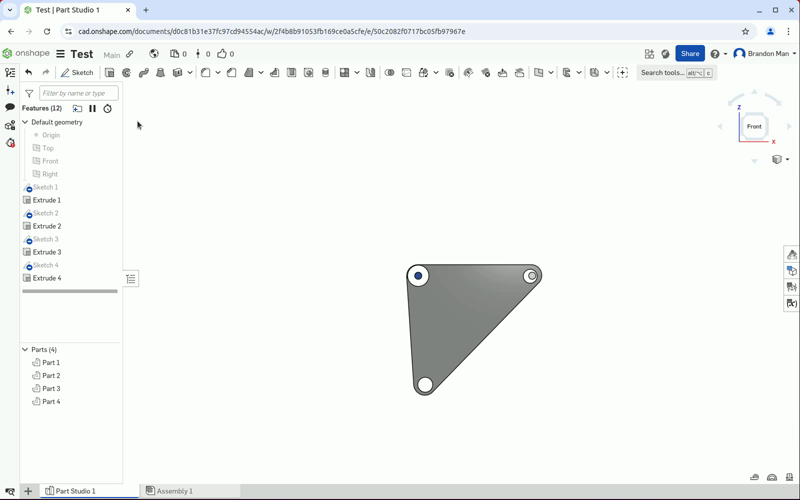
mouse_move(73, 189)
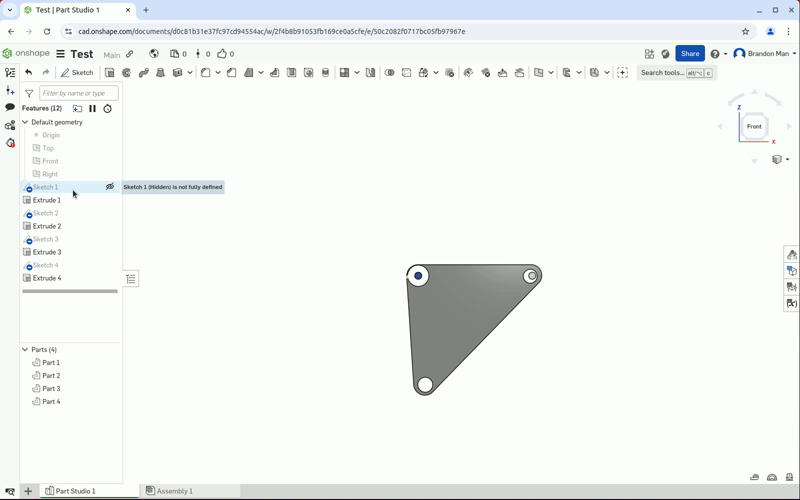
click(73, 189)
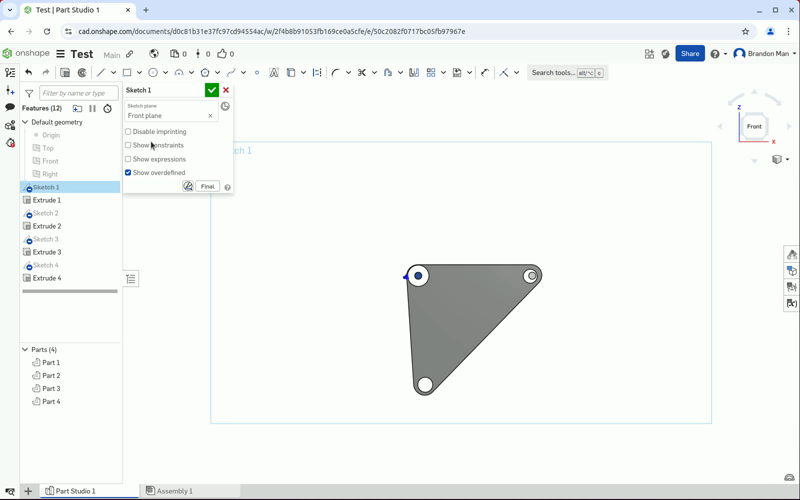
mouse_move(229, 92)
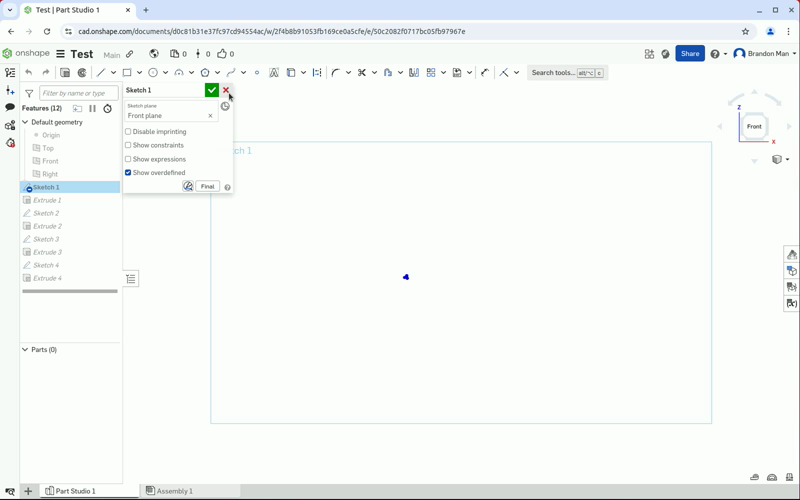
click(229, 92)
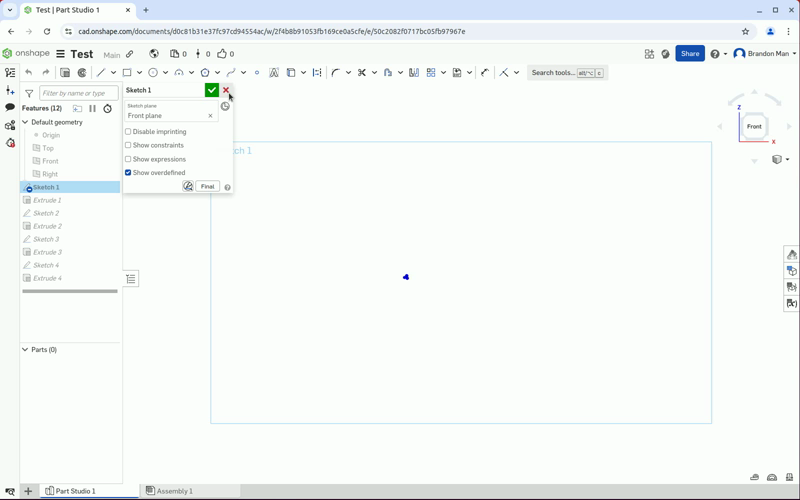
key(shift+s)
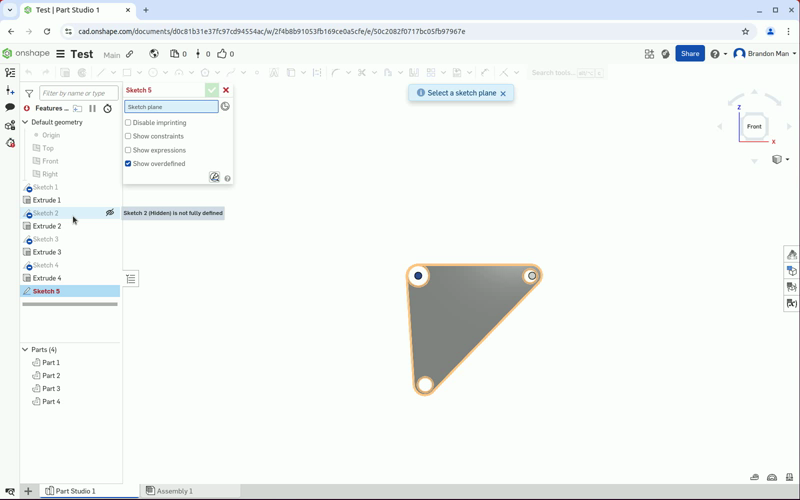
scroll(3)
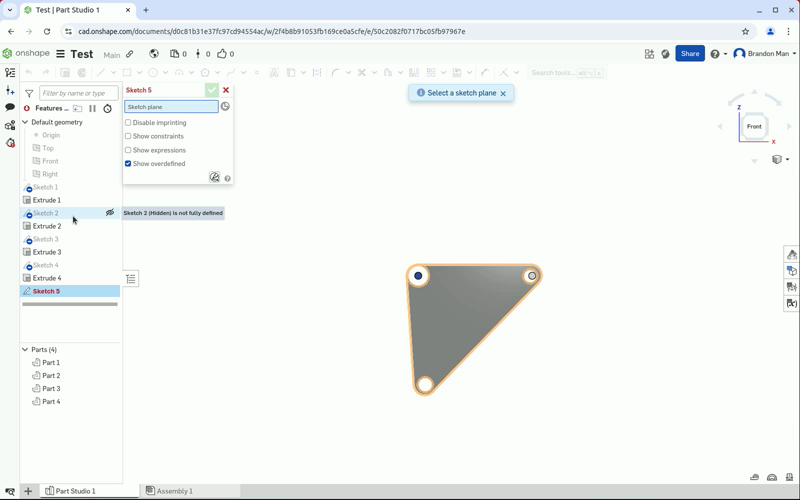
mouse_move(73, 163)
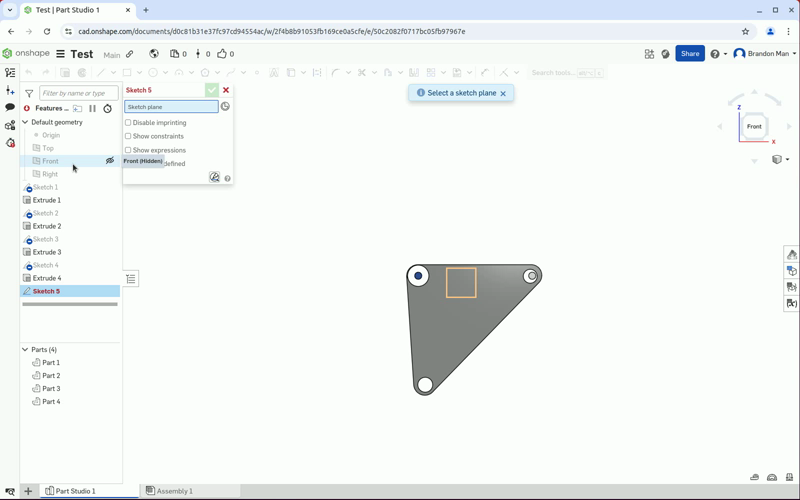
click(73, 163)
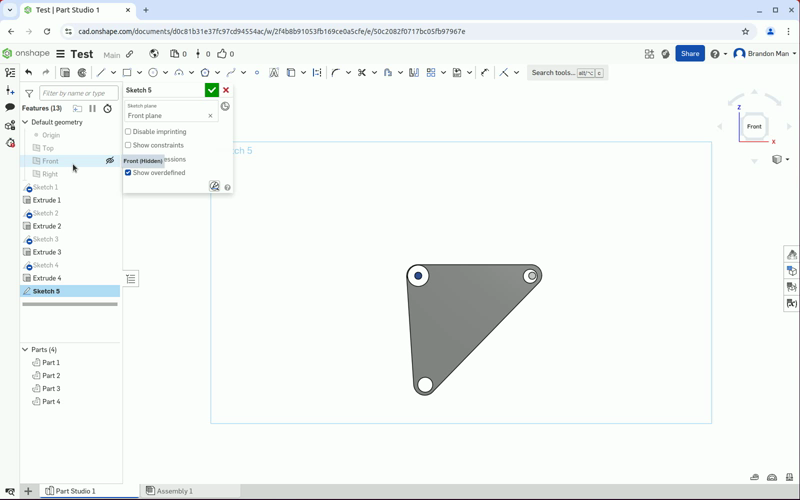
mouse_move(73, 352)
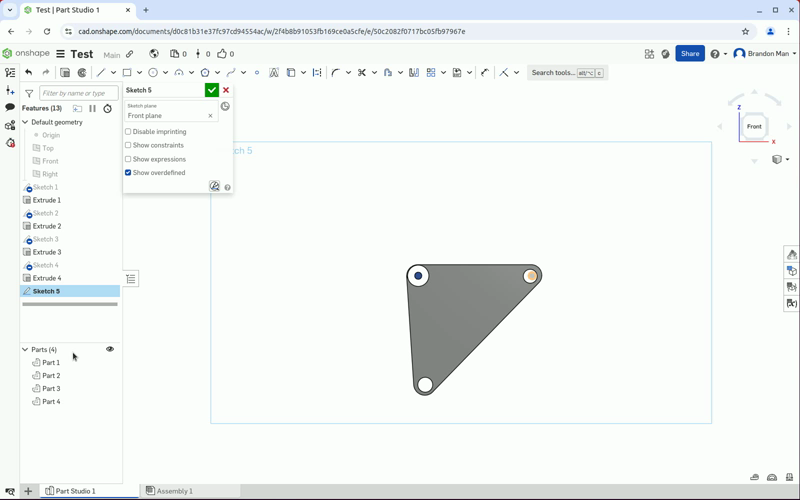
key(y)
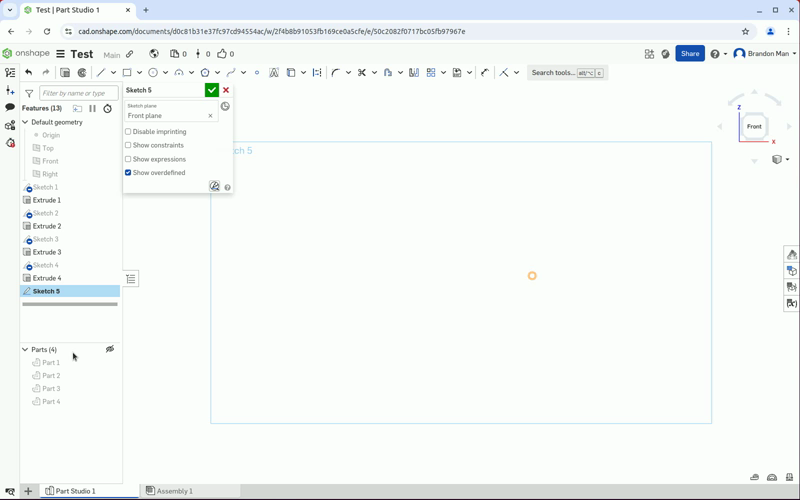
key(c)
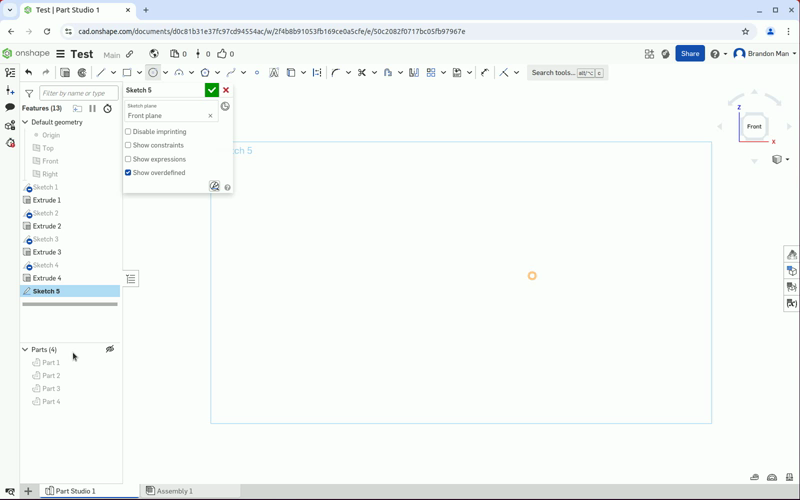
key_down(shift)
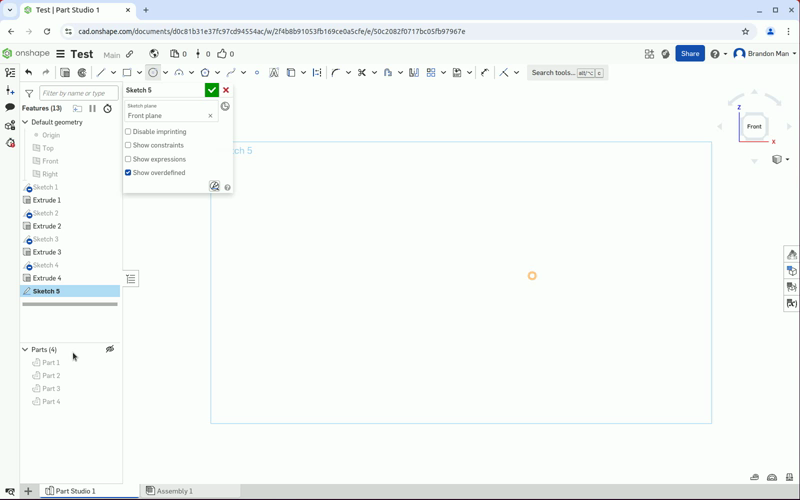
mouse_move(425, 384)
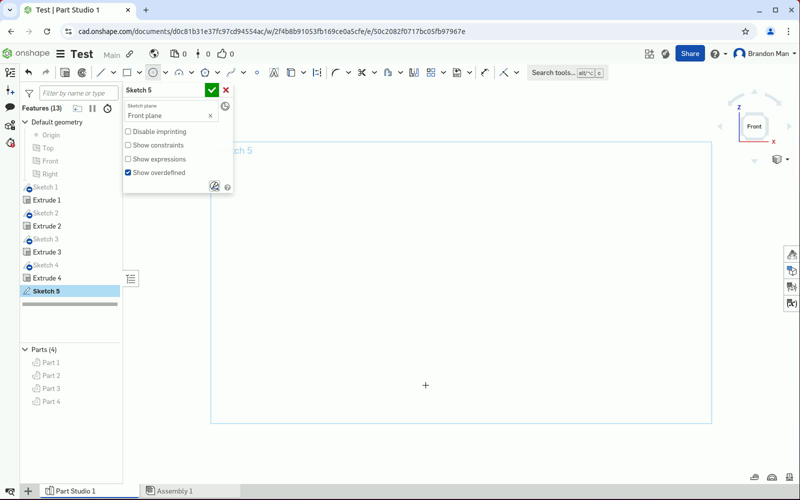
click(425, 384)
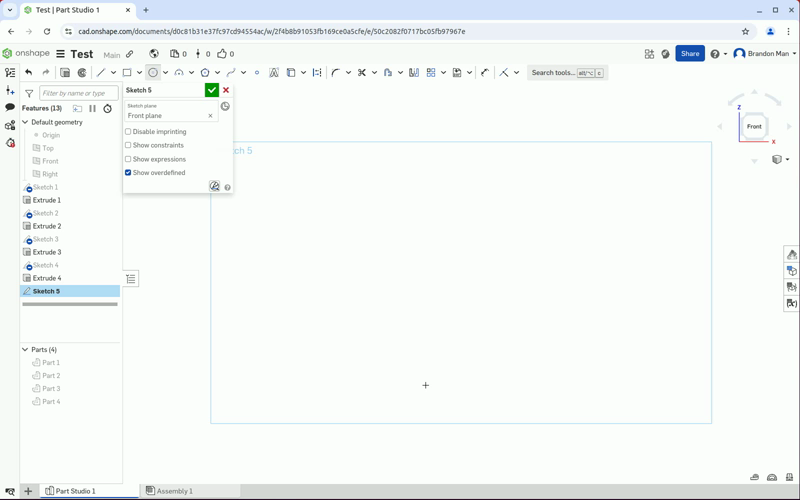
key_up(shift)
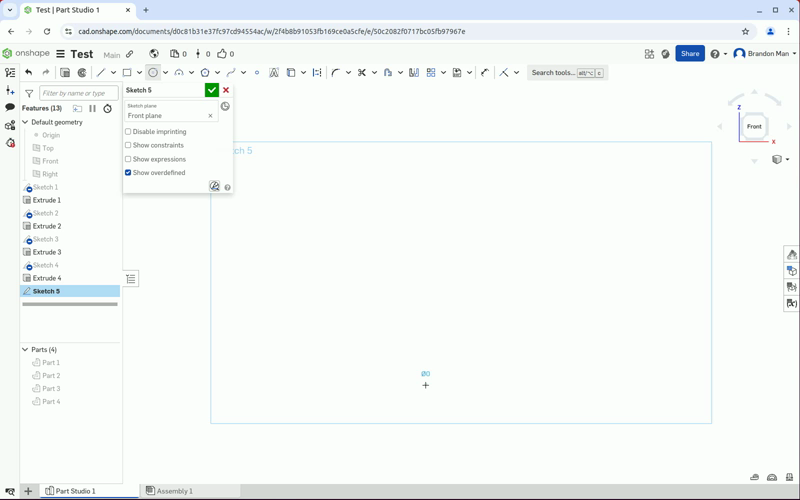
mouse_move(429, 384)
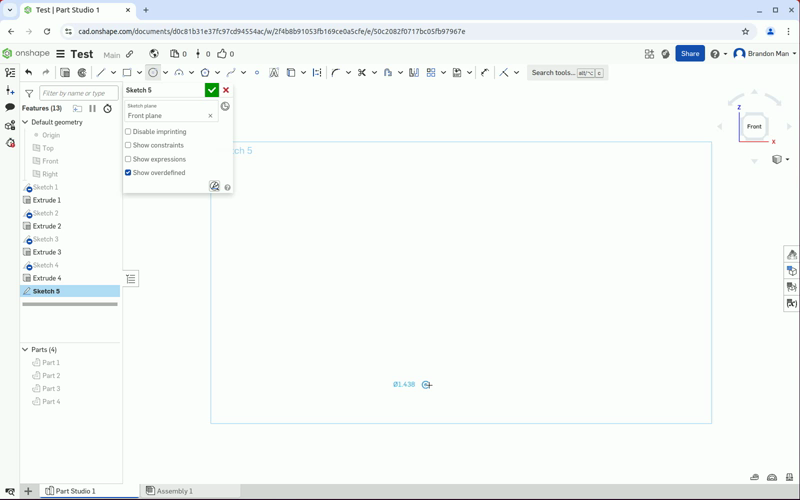
click(429, 384)
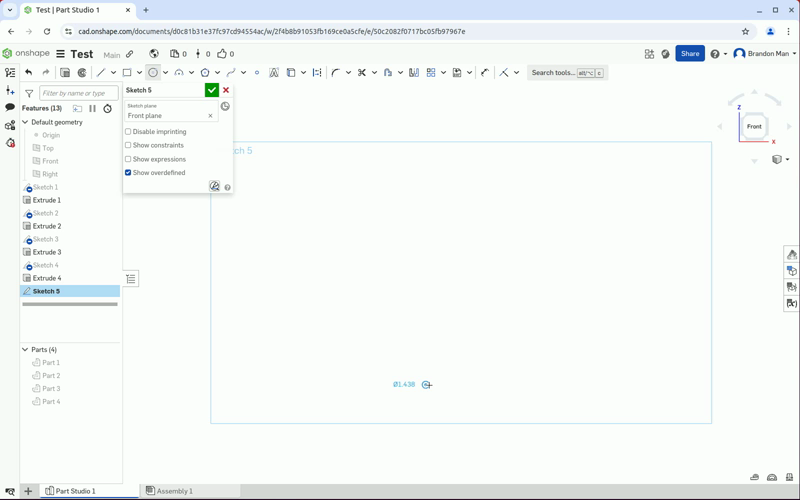
key(esc)
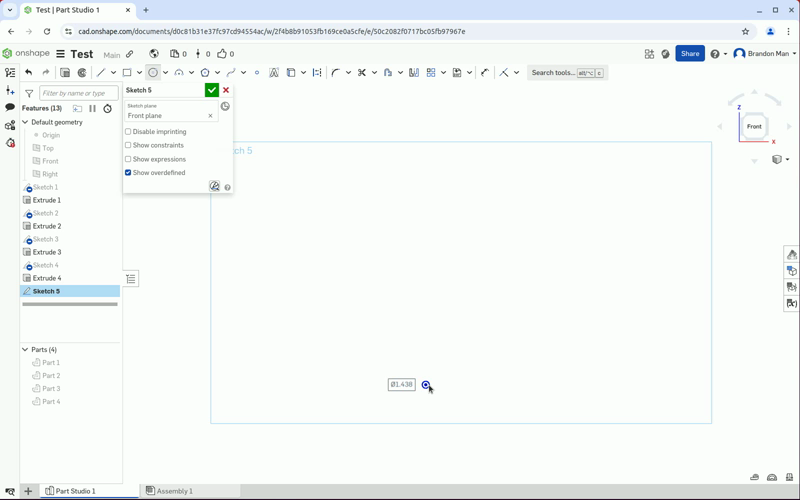
mouse_move(427, 384)
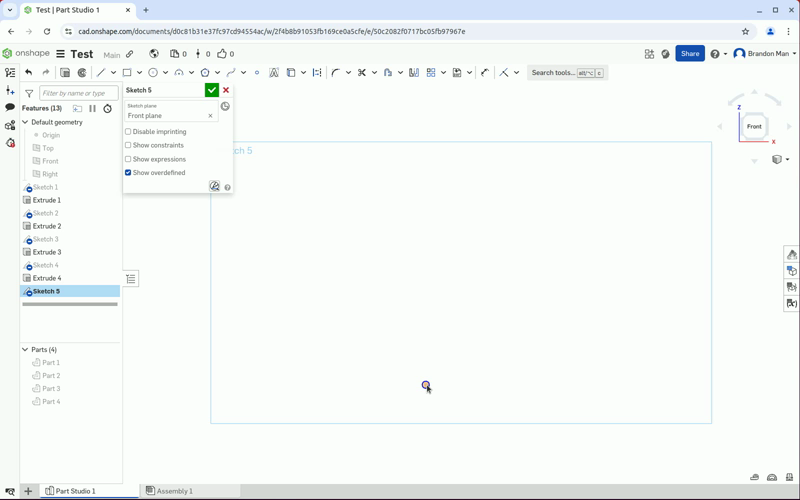
scroll(6)
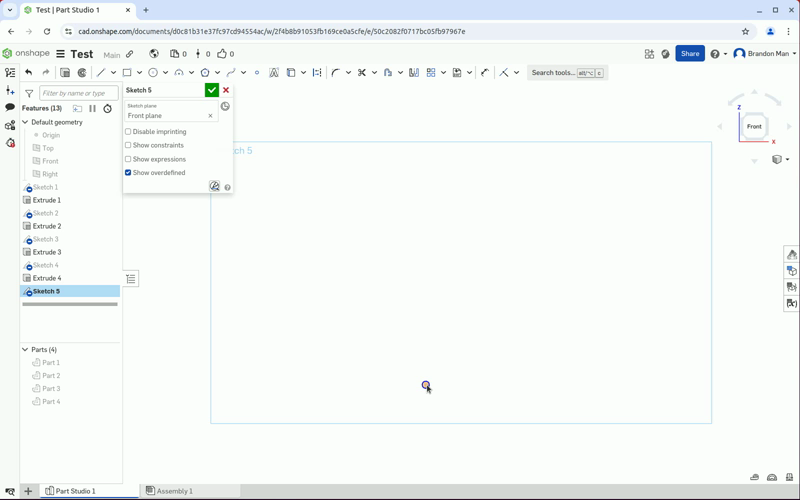
scroll(6)
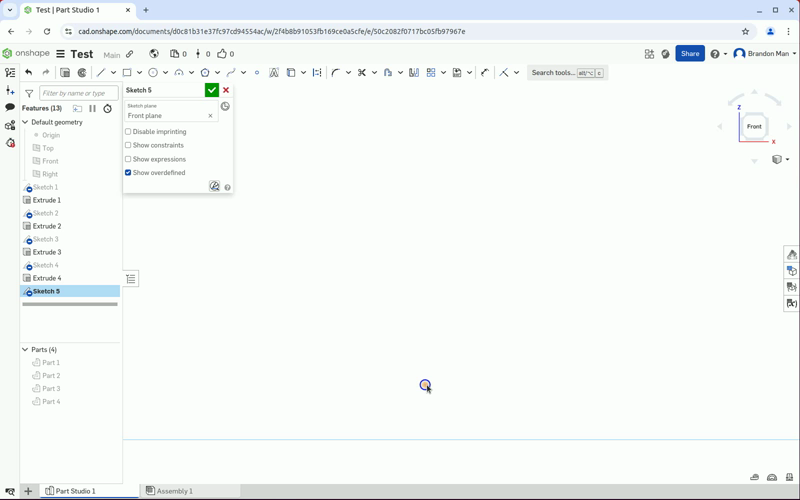
scroll(6)
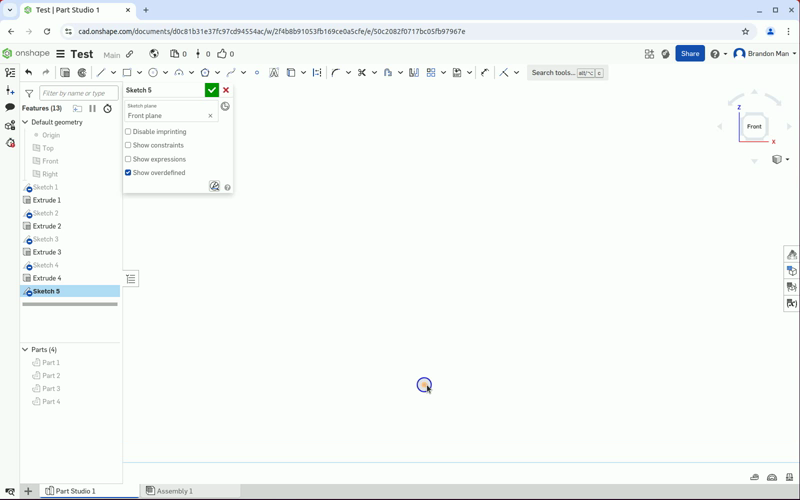
scroll(6)
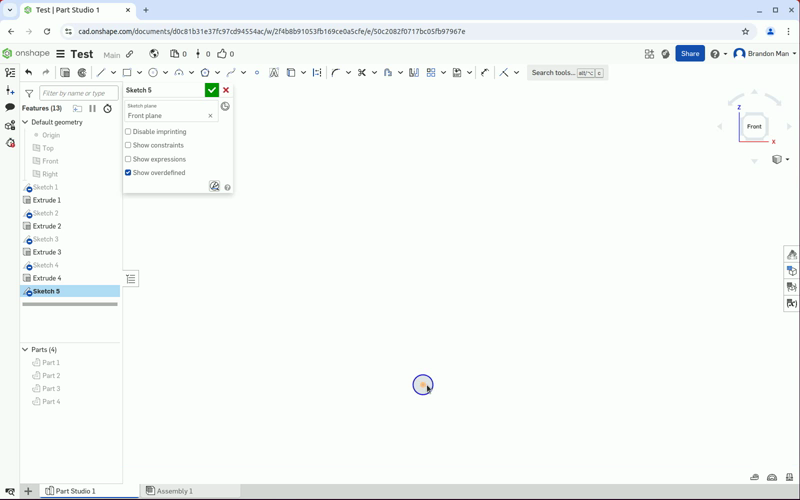
scroll(6)
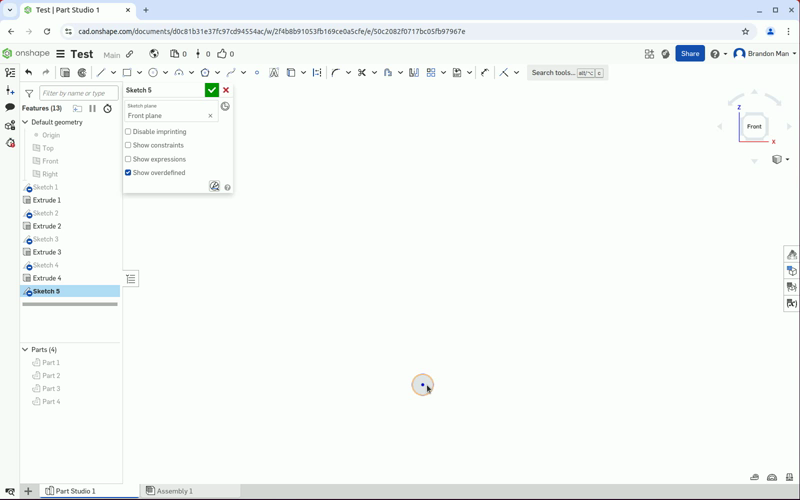
scroll(6)
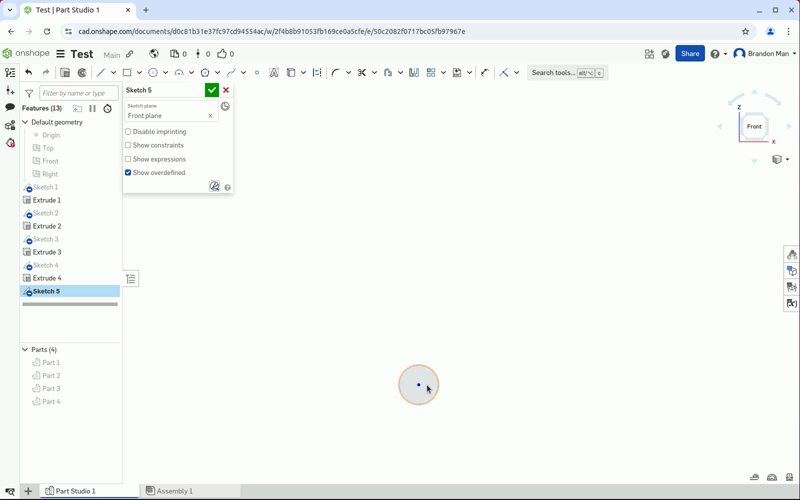
scroll(6)
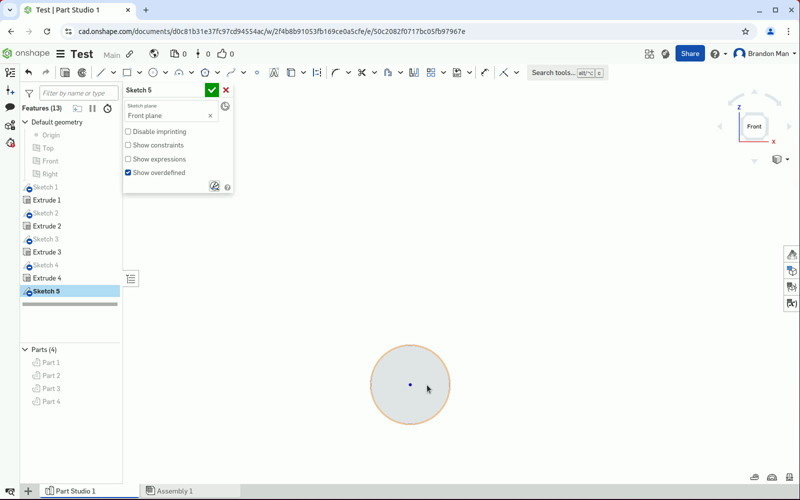
click(427, 384)
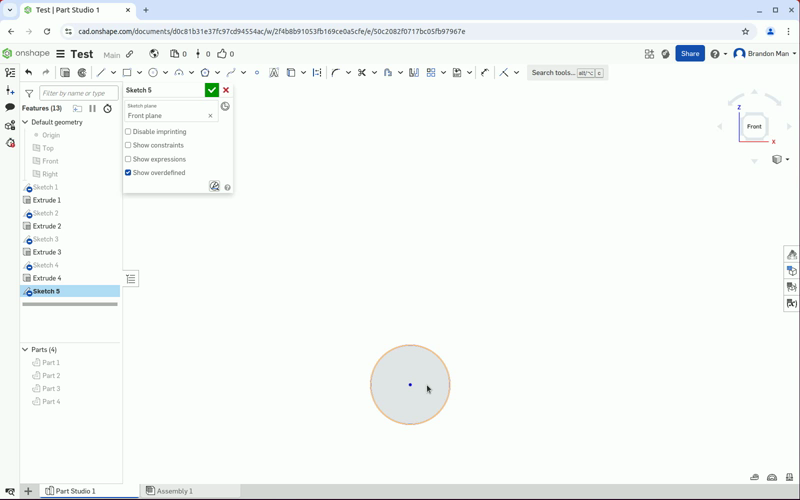
scroll(-6)
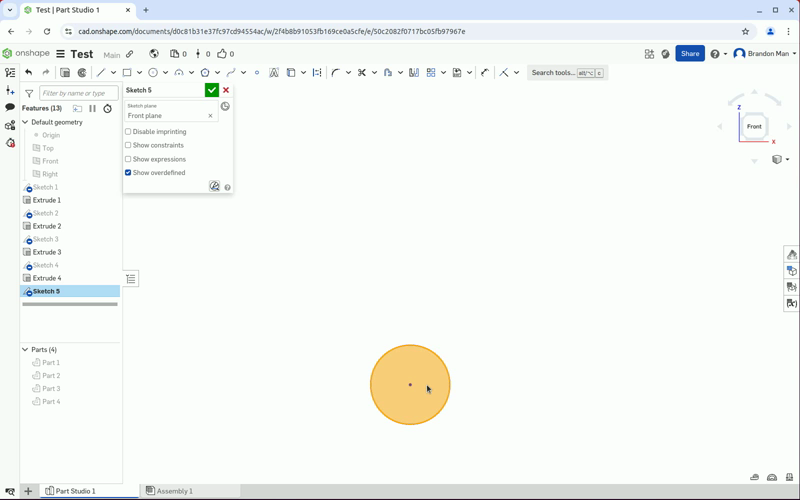
scroll(-6)
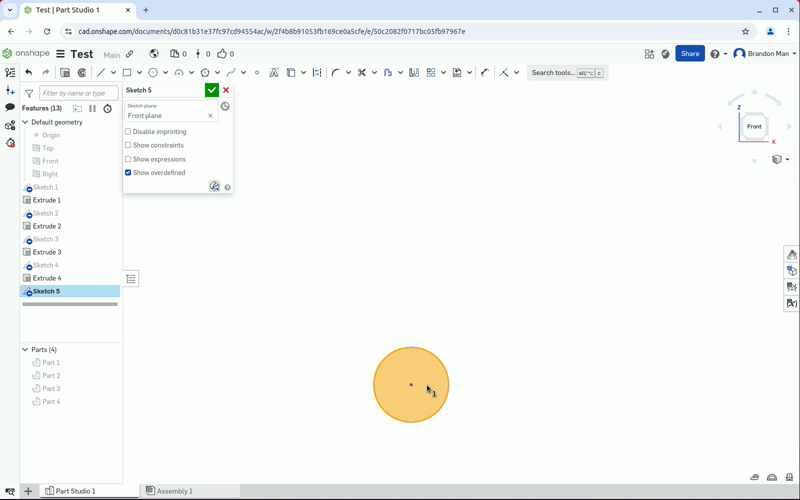
scroll(-6)
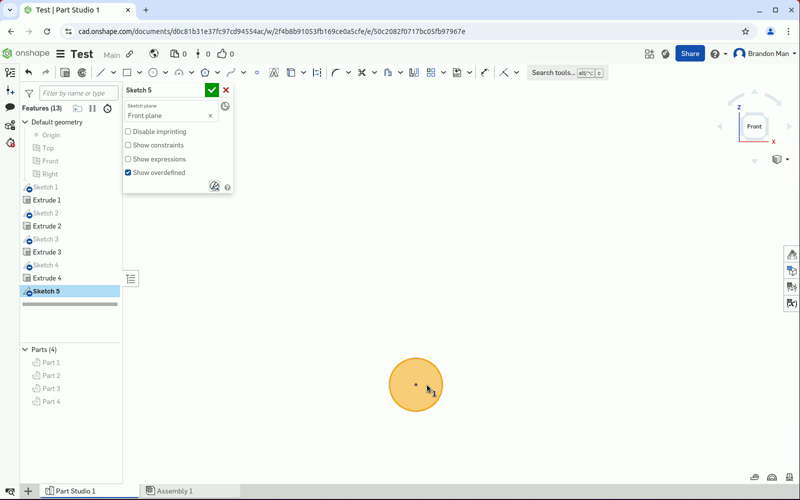
scroll(-6)
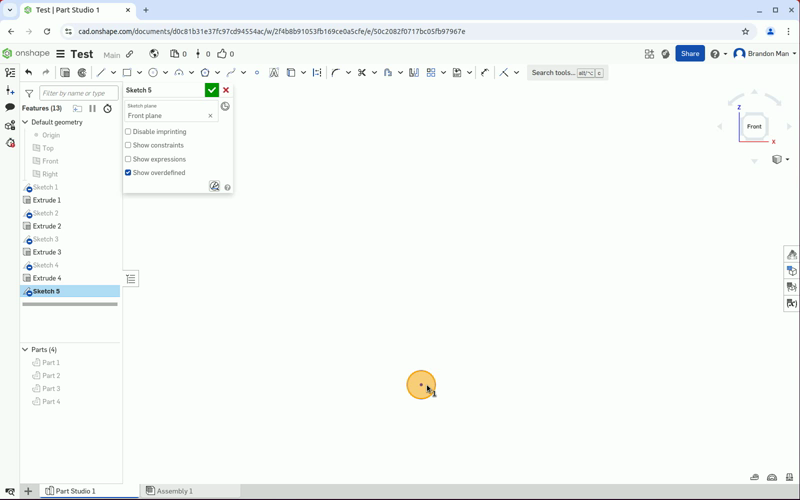
scroll(-6)
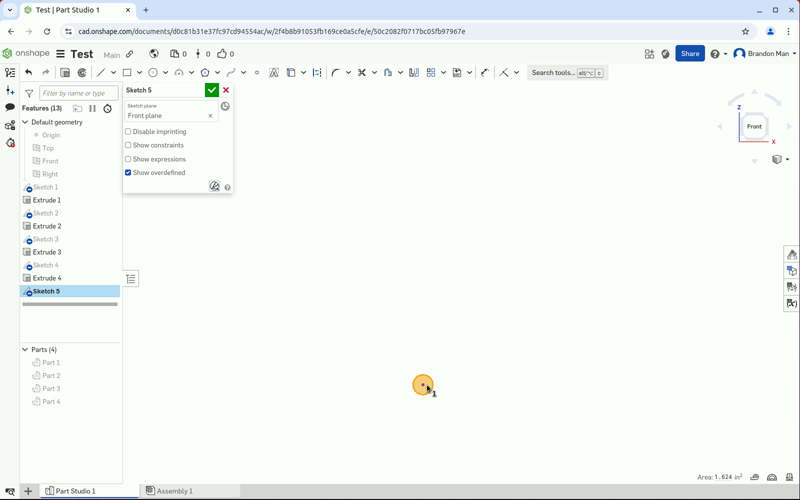
scroll(-6)
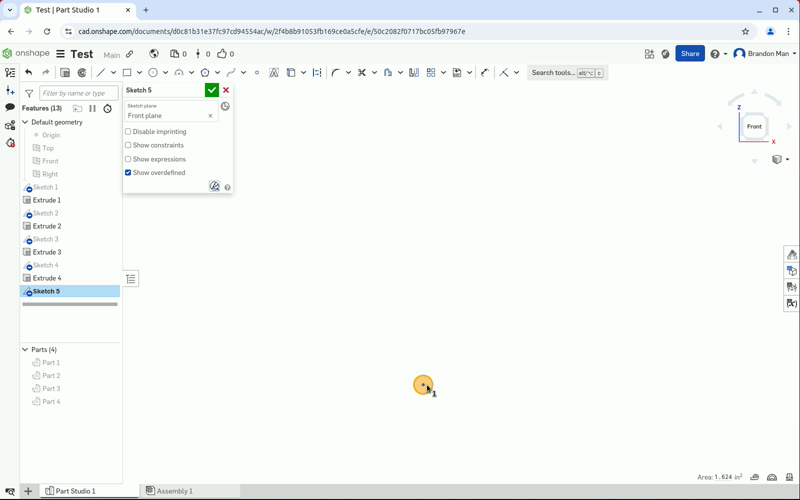
scroll(-6)
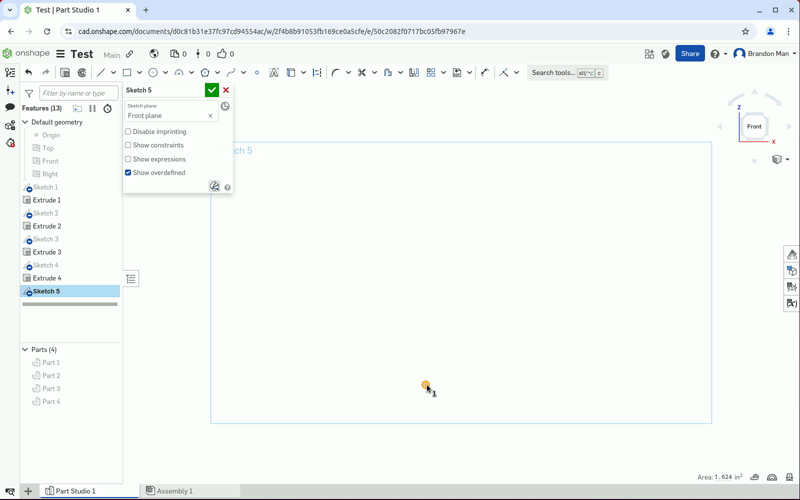
mouse_move(73, 352)
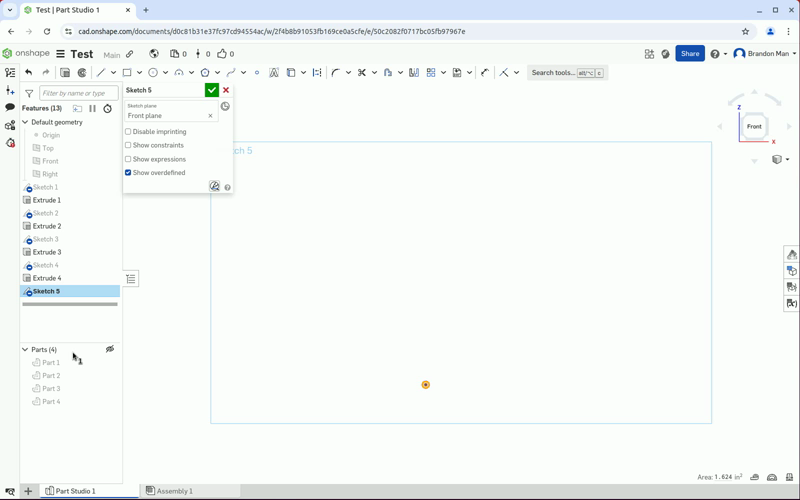
key(shift+y)
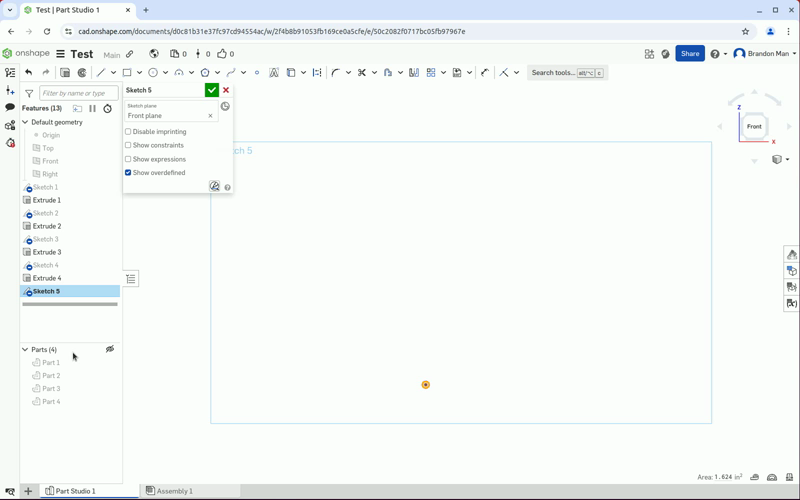
key(shift+e)
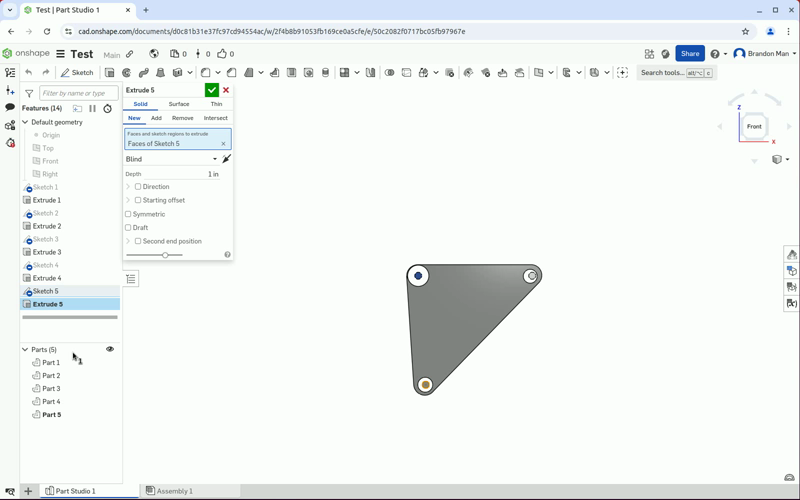
mouse_move(143, 106)
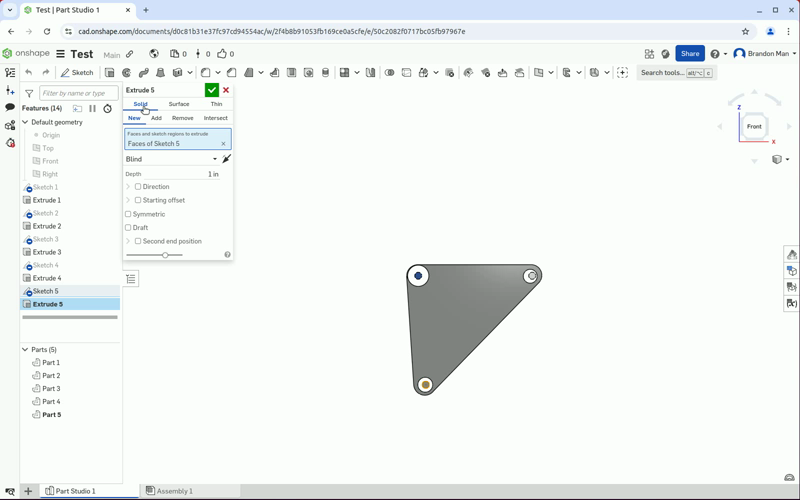
click(143, 106)
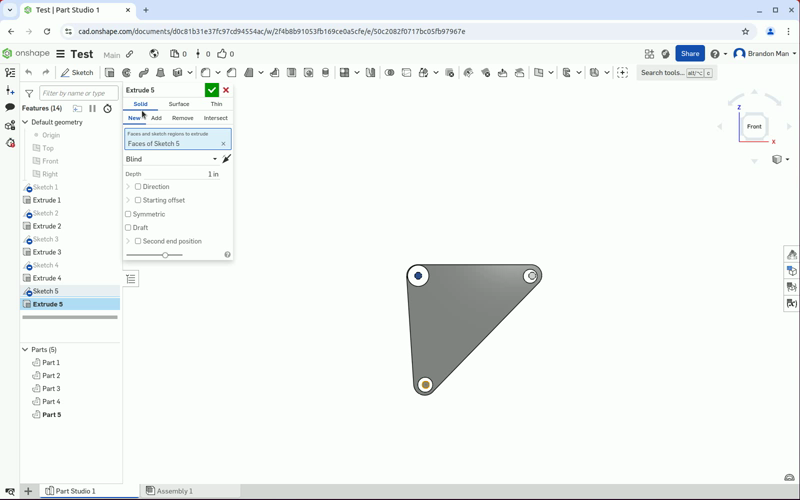
mouse_move(137, 120)
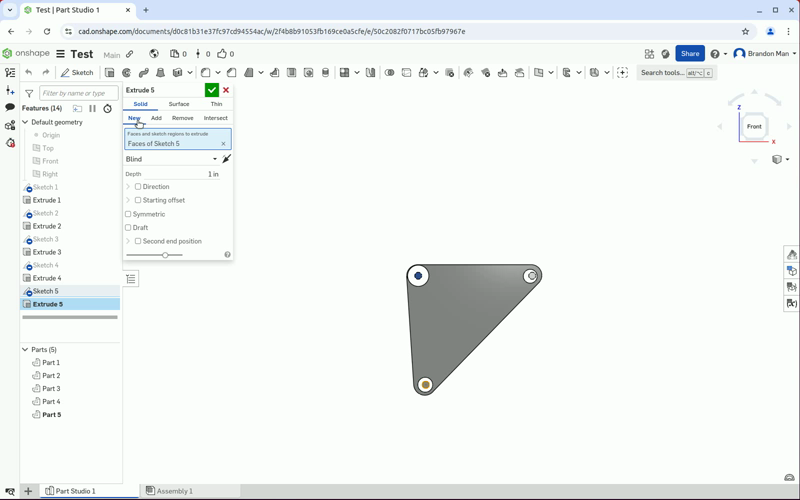
click(137, 120)
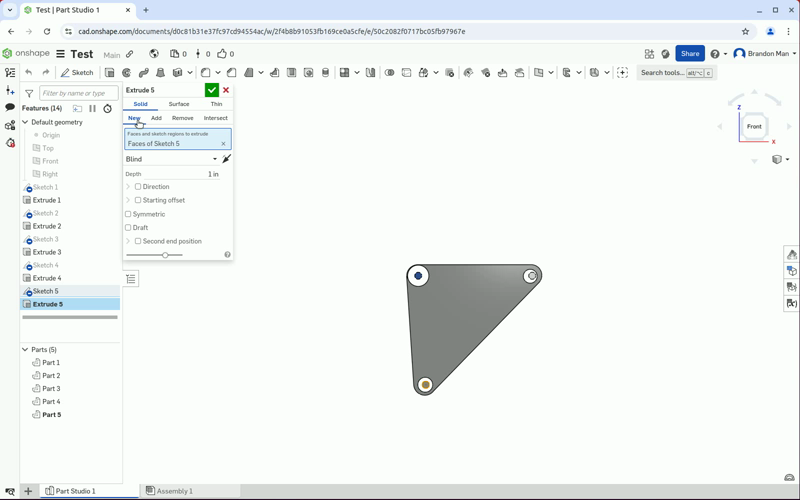
key(tab, 4)
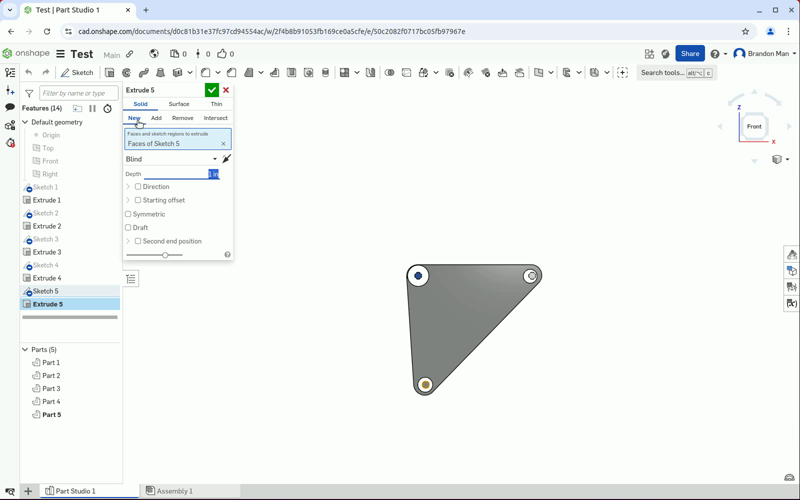
text(2.889)
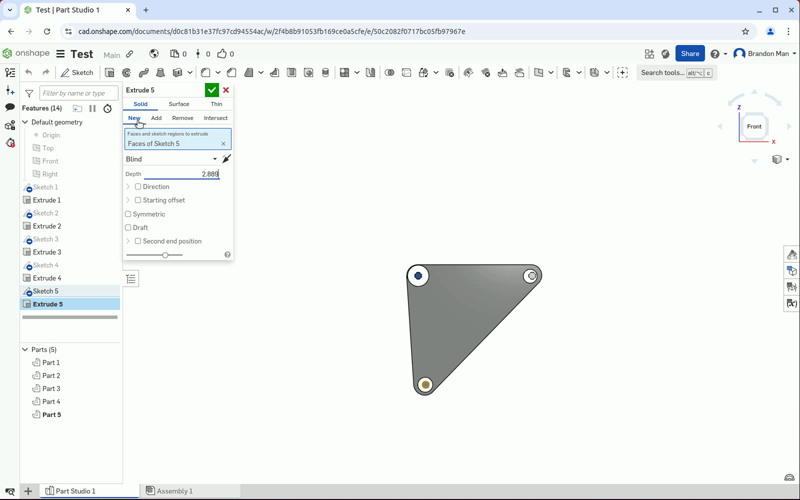
key(enter)
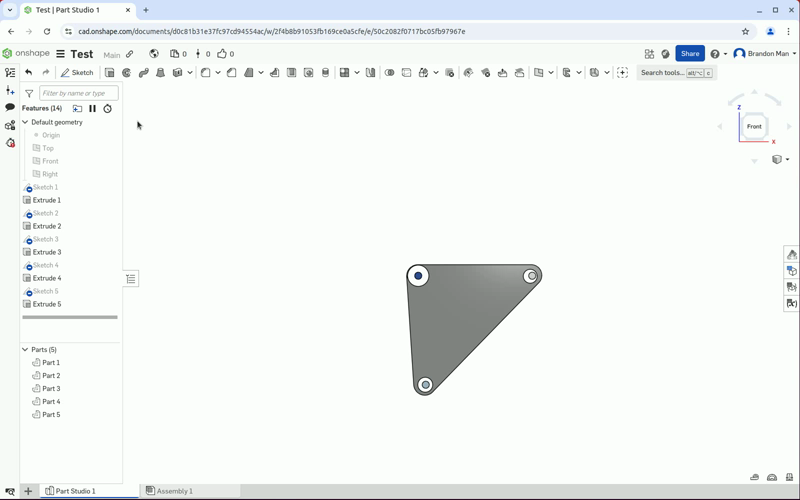
key(shift+h)
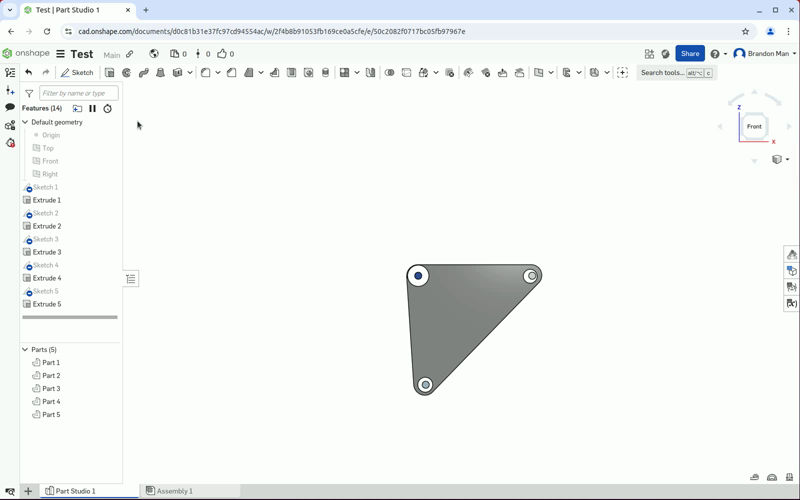
key(shift+h)
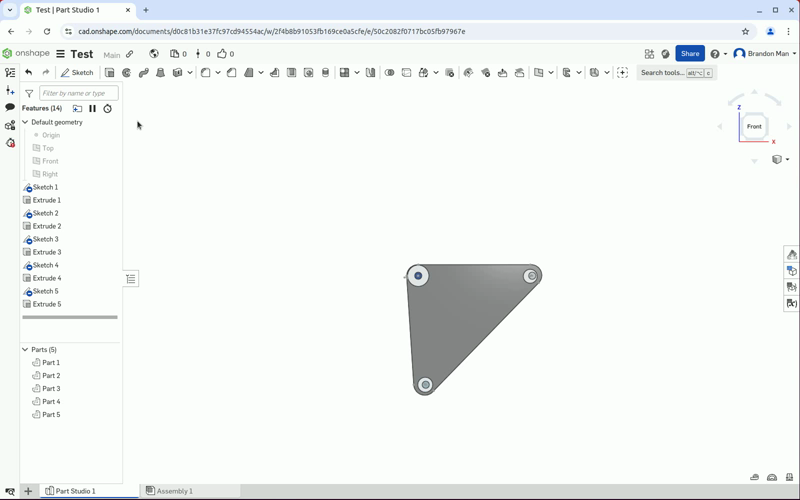
key(shift+7)
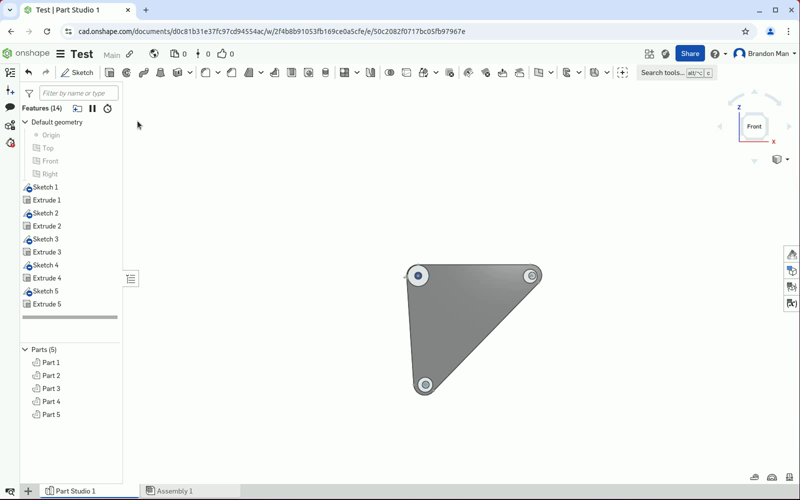
key(left, 2)
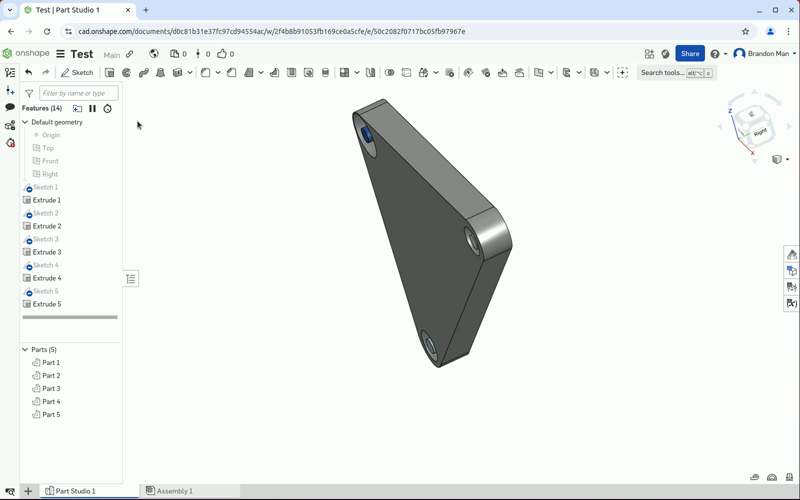
key(down, 2)
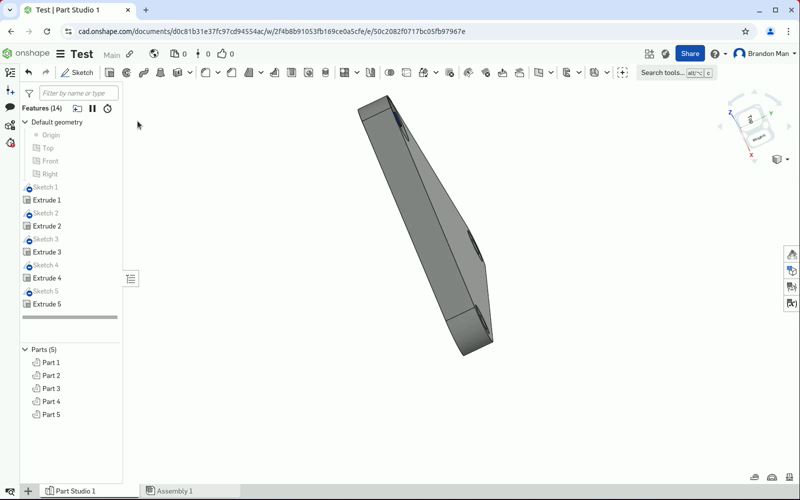
key(up, 2)
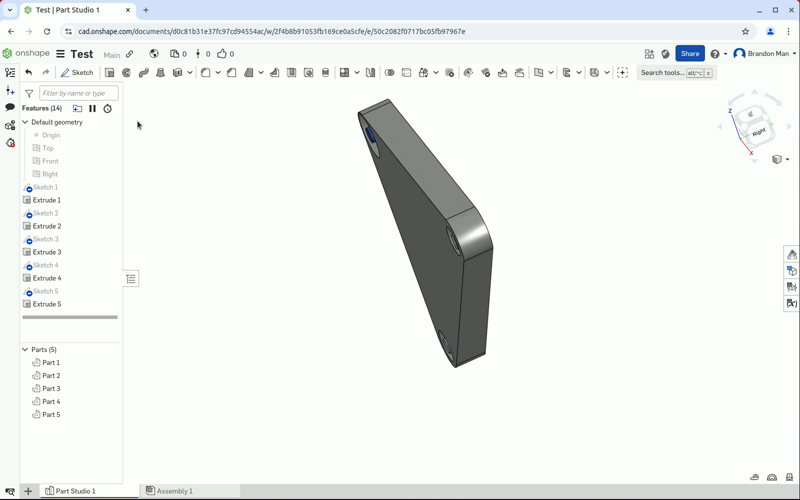
key(right, 2)
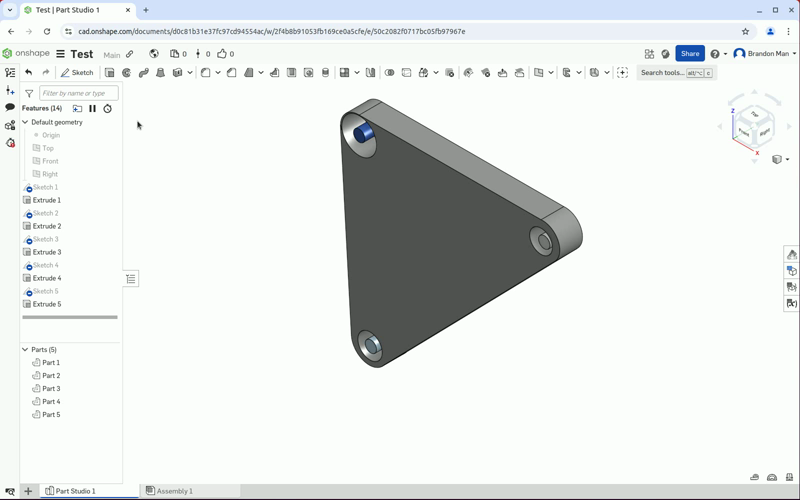
mouse_move(73, 189)
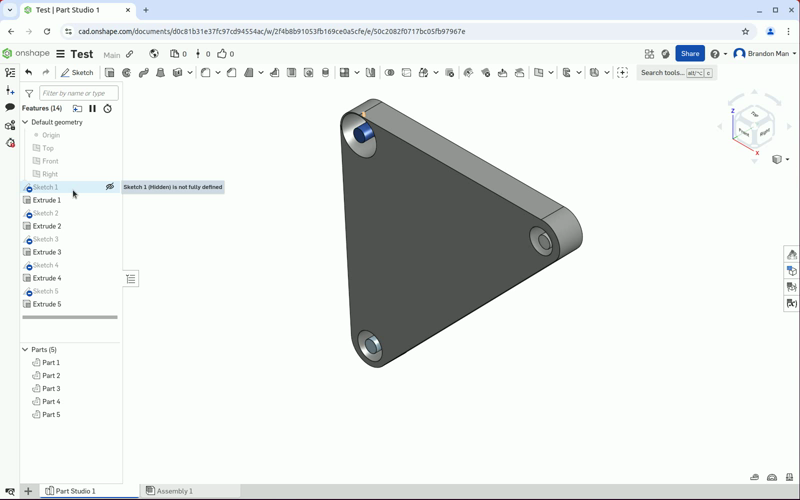
click(73, 189)